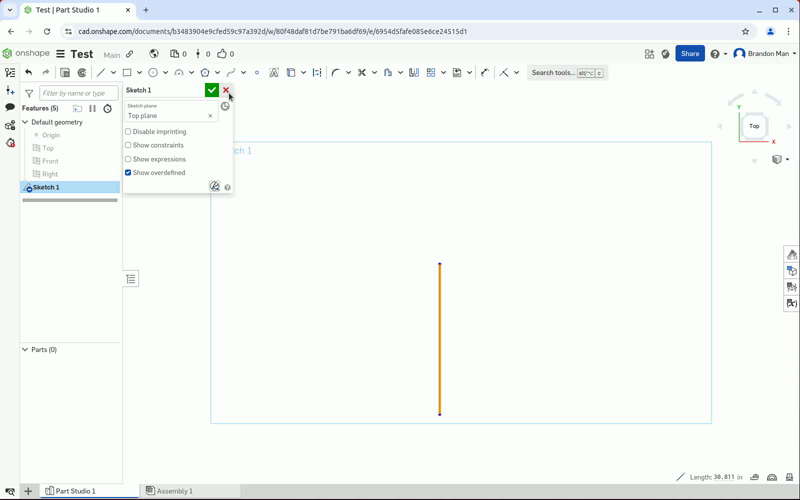
key(shift+h)
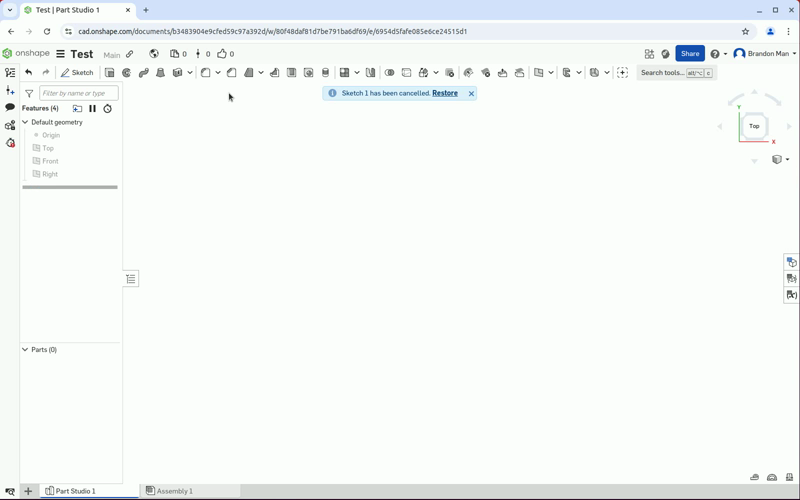
mouse_move(73, 352)
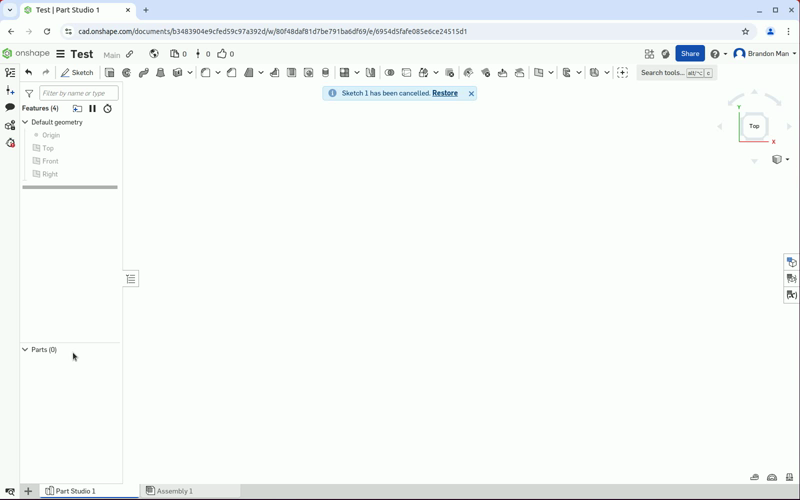
key(y)
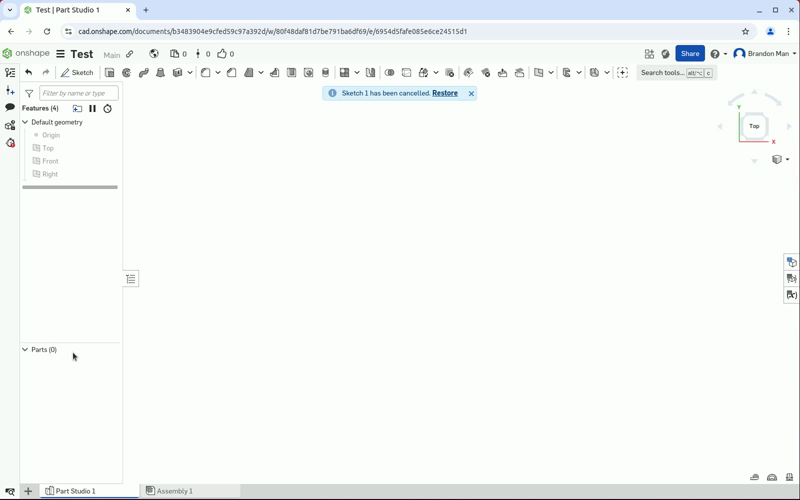
key(shift+p)
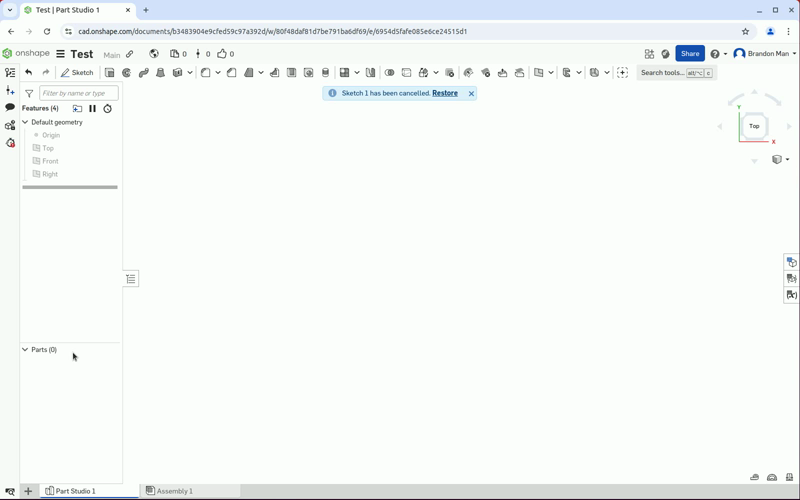
key(space)
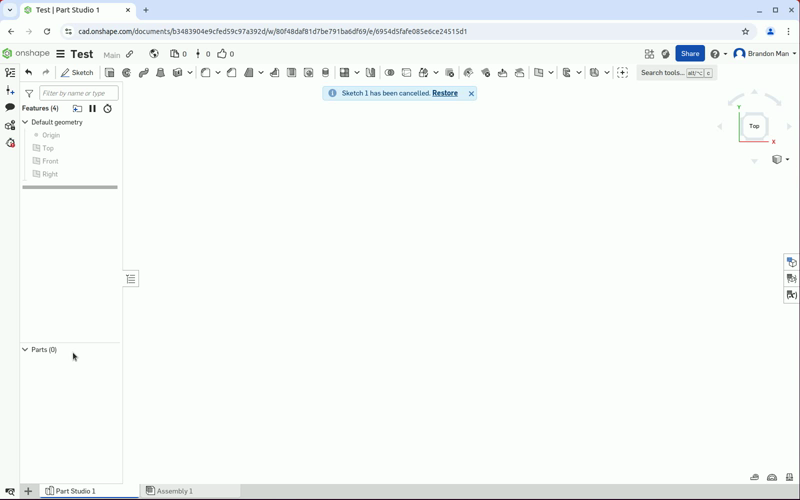
key_down(shift)
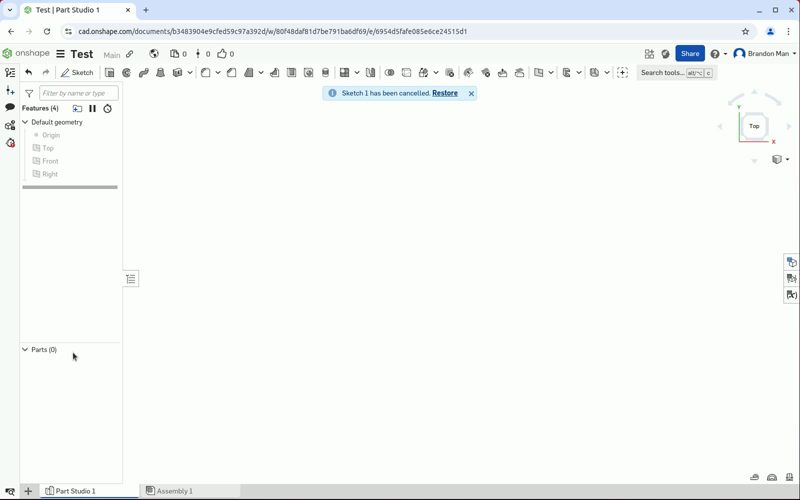
key(up)
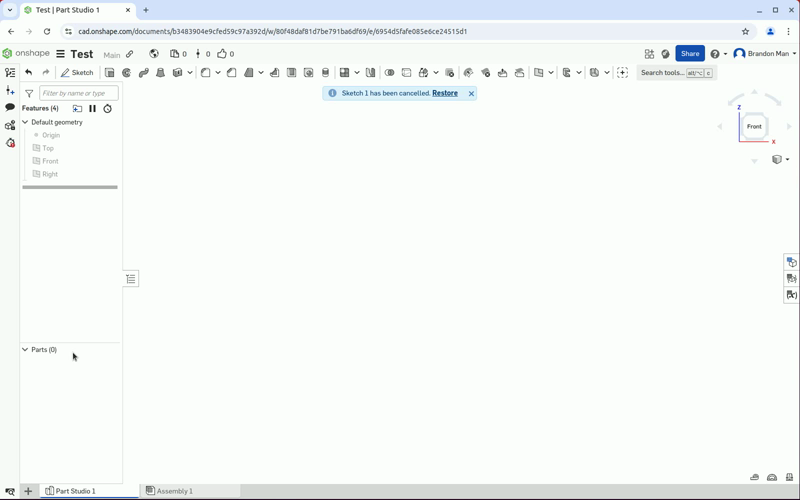
key_up(shift)
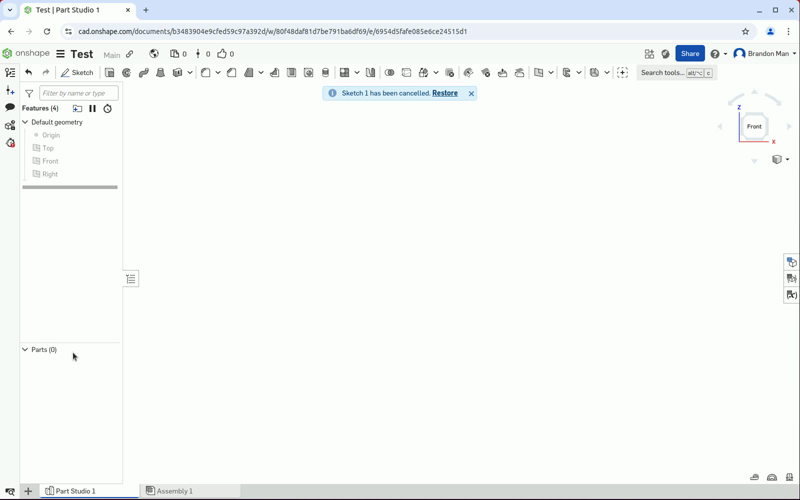
mouse_move(73, 352)
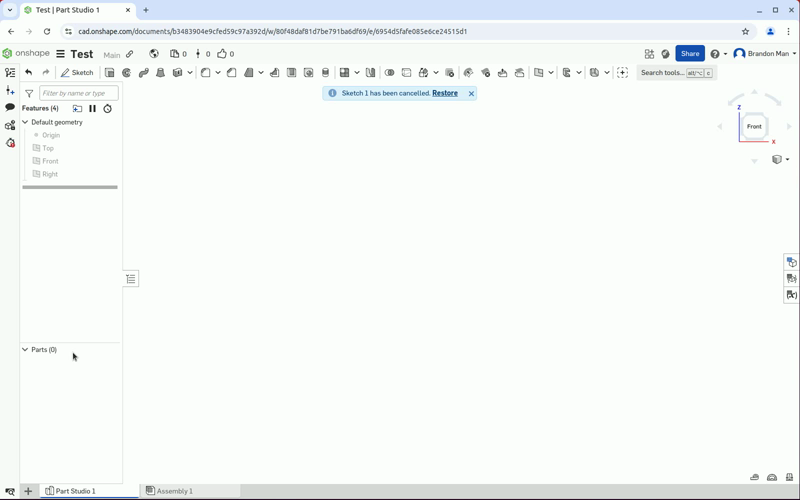
key(shift+y)
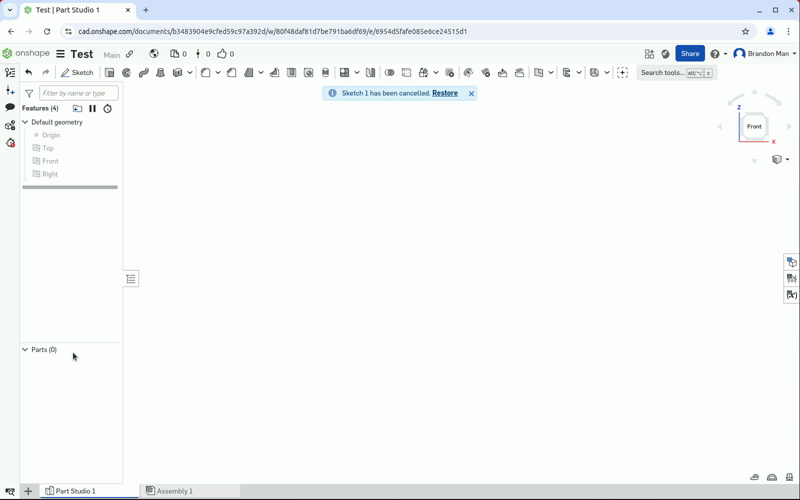
key(shift+s)
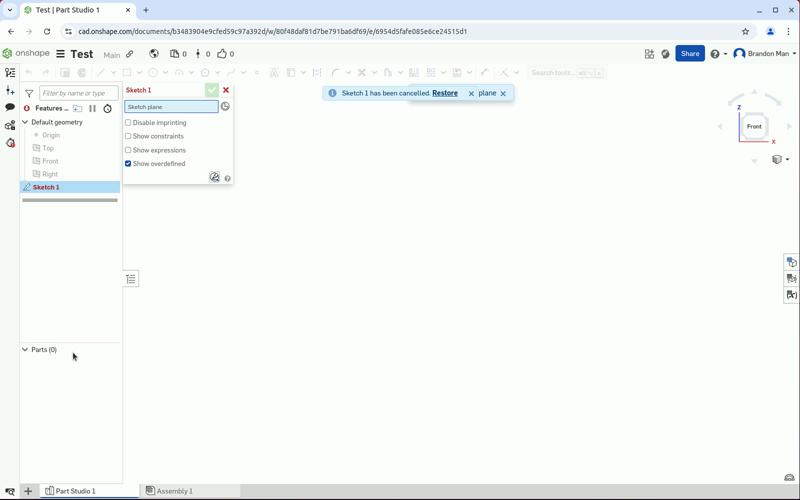
mouse_move(73, 163)
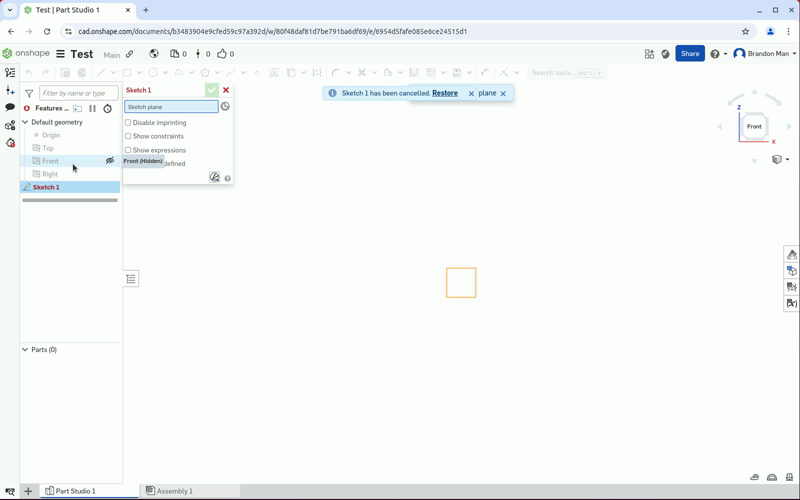
click(73, 163)
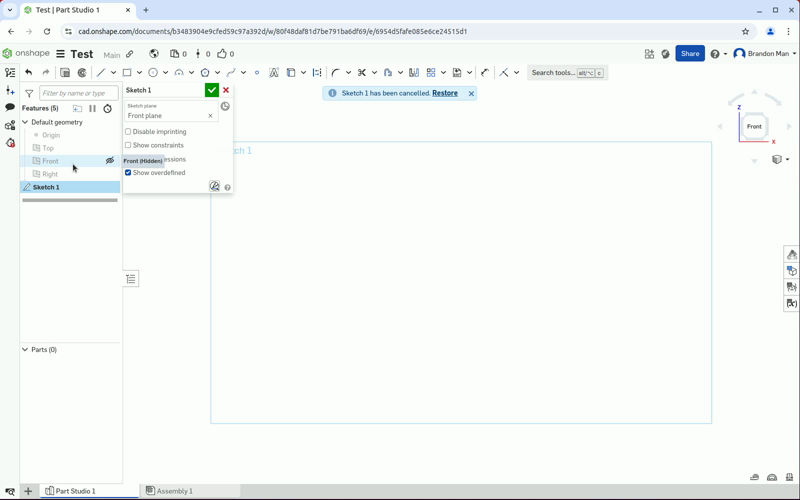
mouse_move(73, 352)
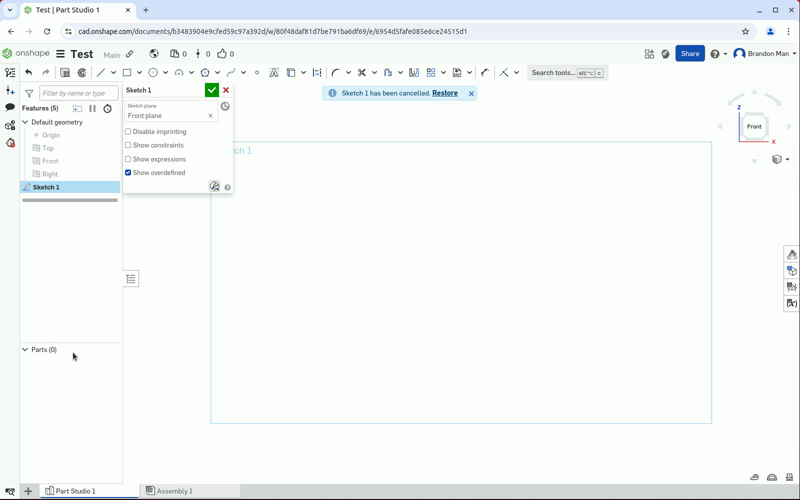
key(y)
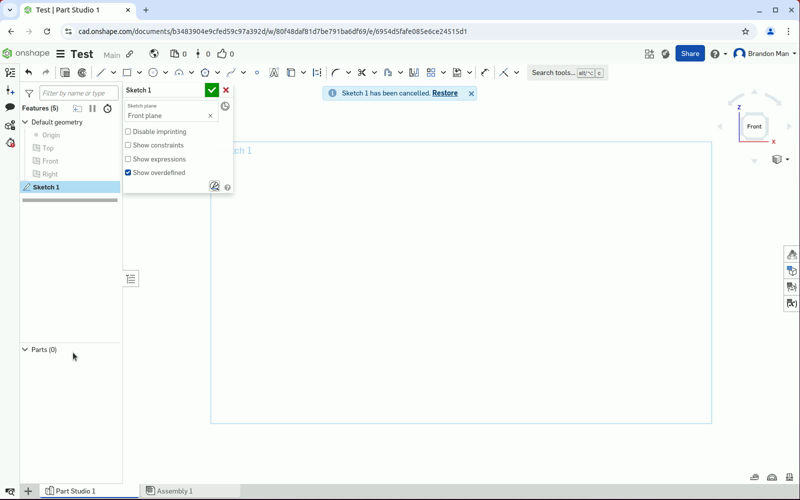
key(c)
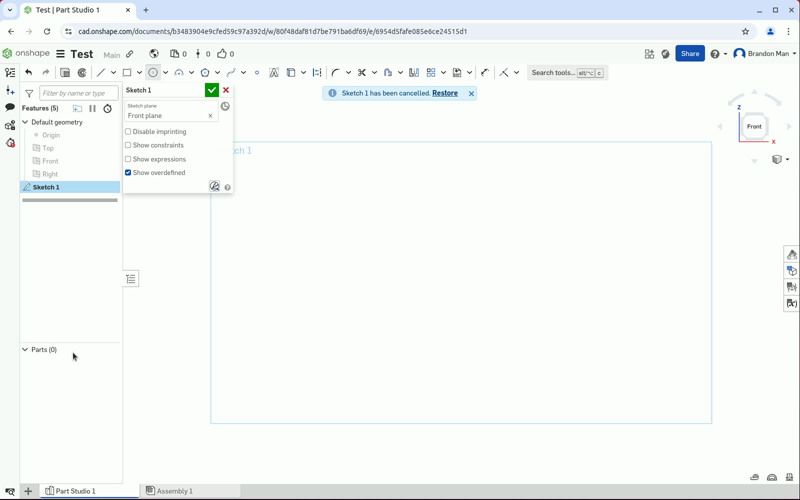
key_down(shift)
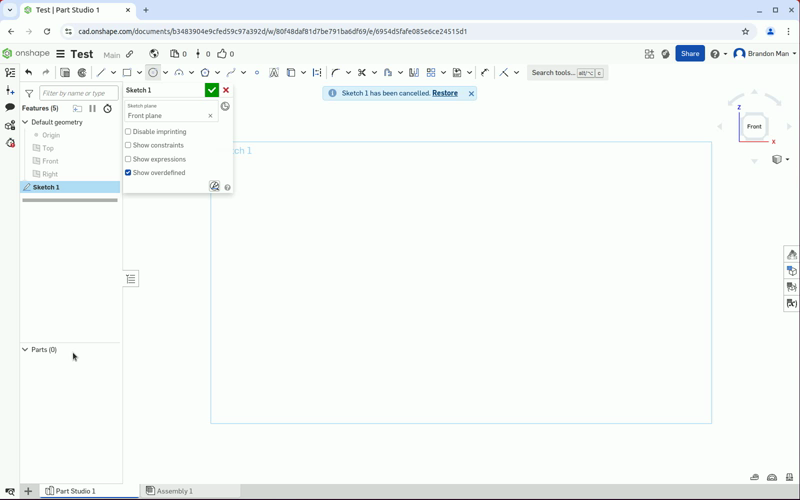
mouse_move(460, 204)
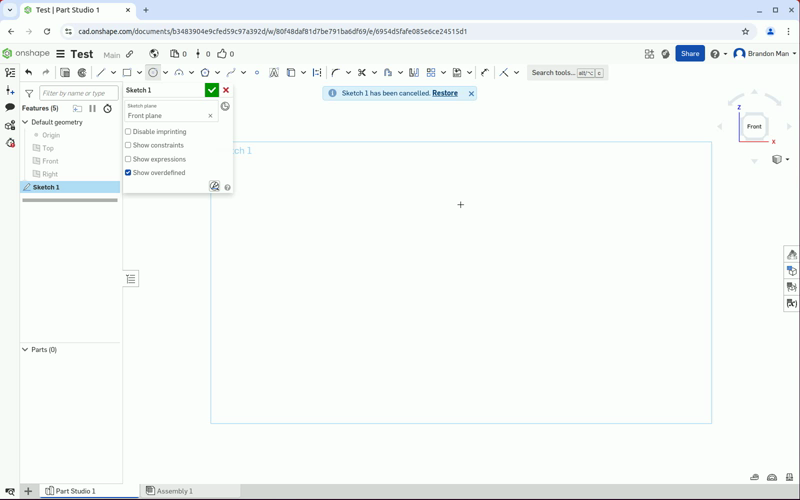
click(460, 204)
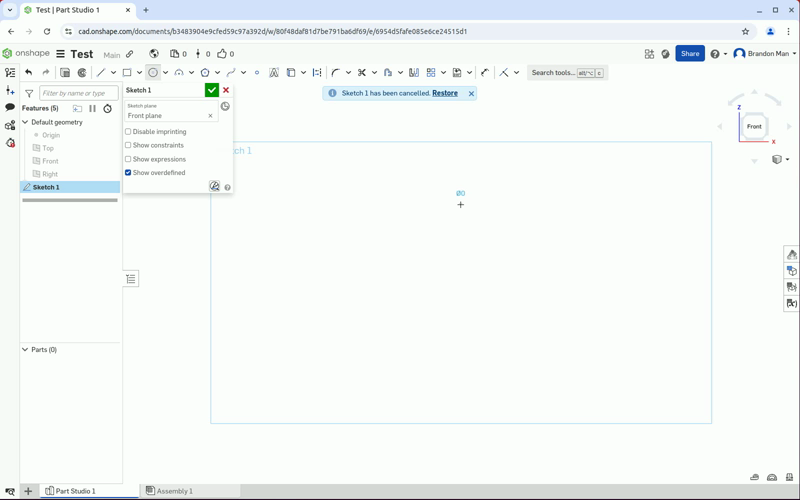
key_up(shift)
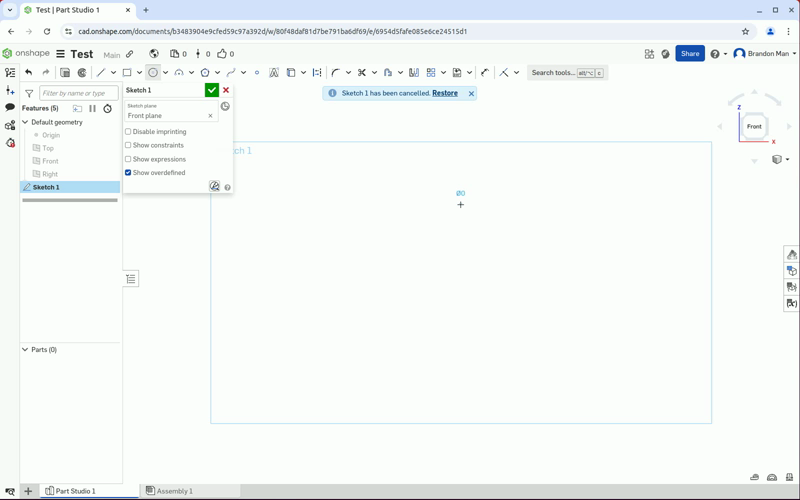
mouse_move(475, 204)
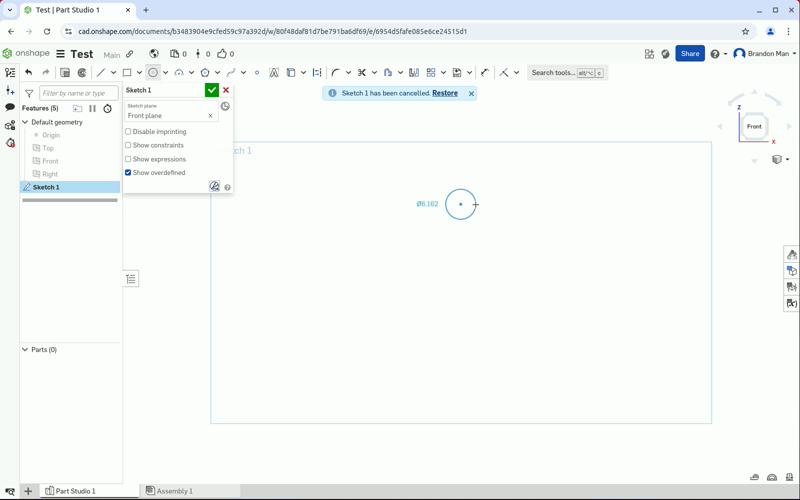
click(475, 204)
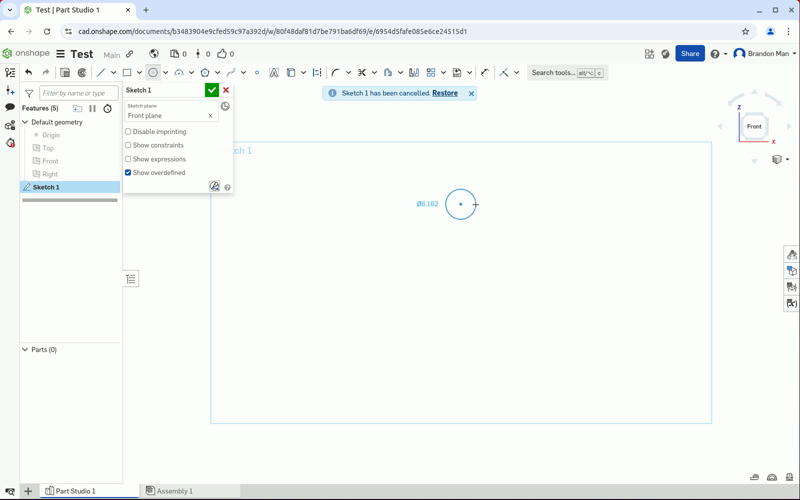
key(esc)
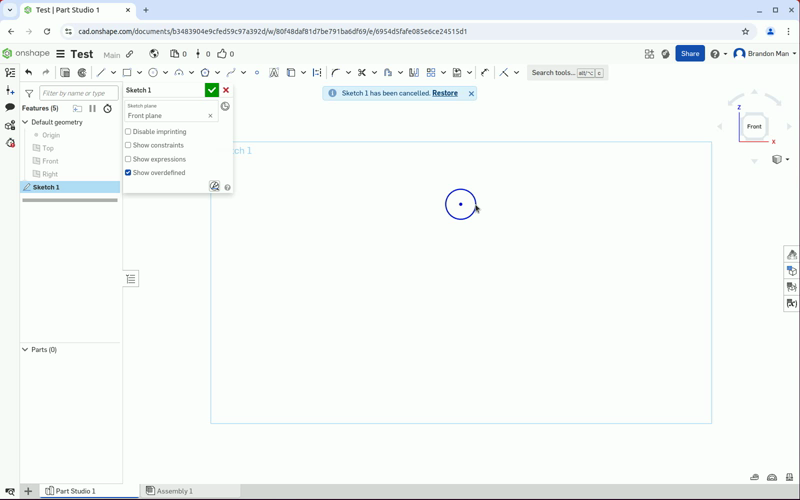
key(c)
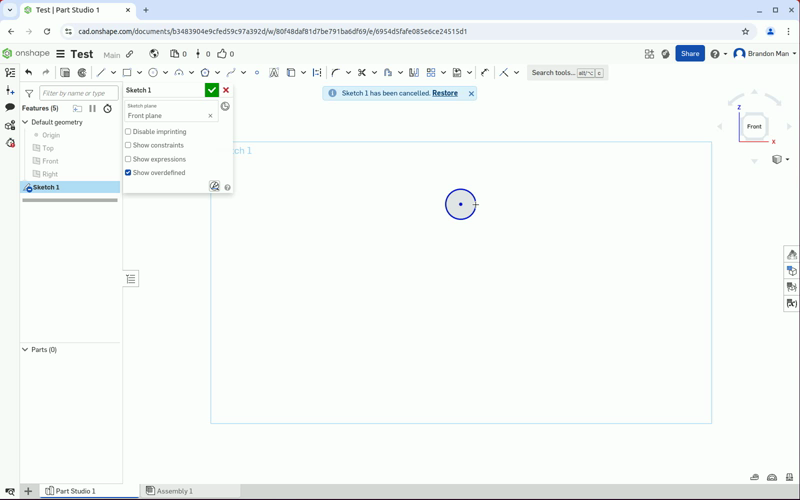
key_down(shift)
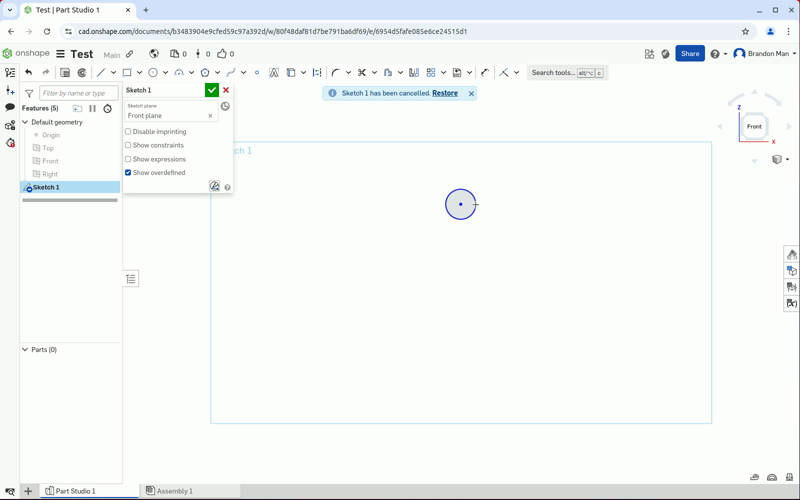
mouse_move(460, 204)
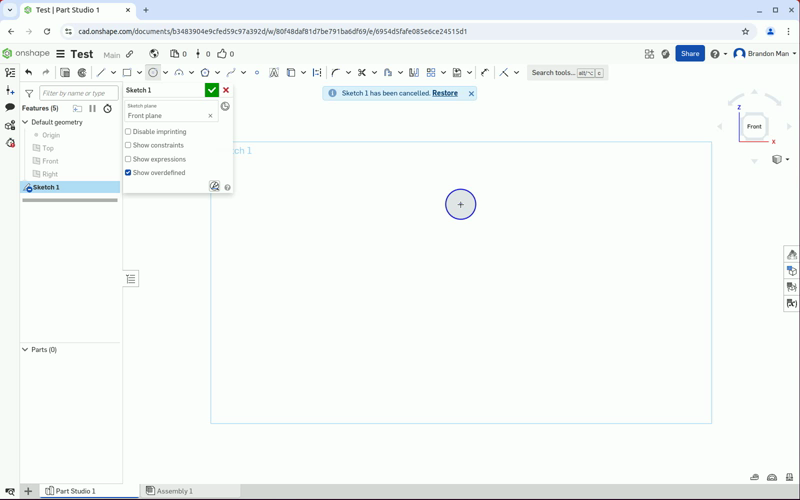
click(460, 204)
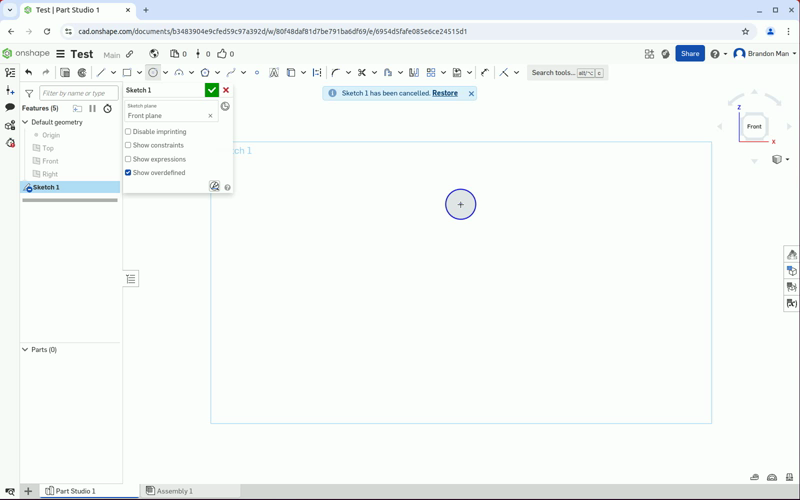
key_up(shift)
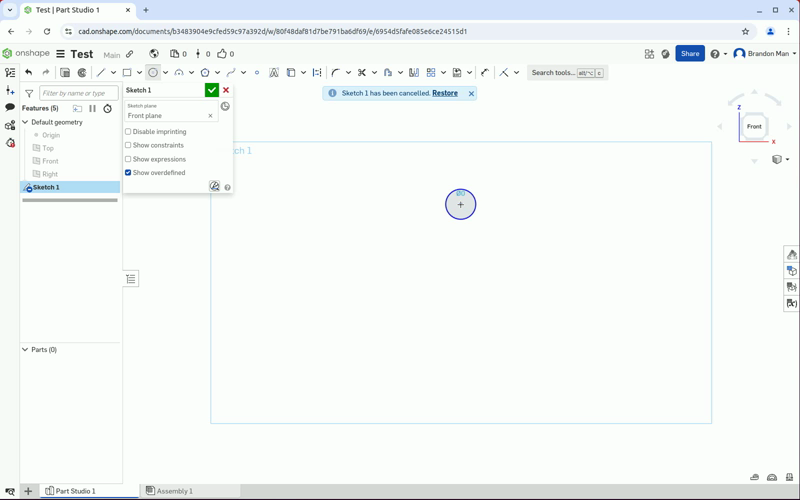
mouse_move(465, 204)
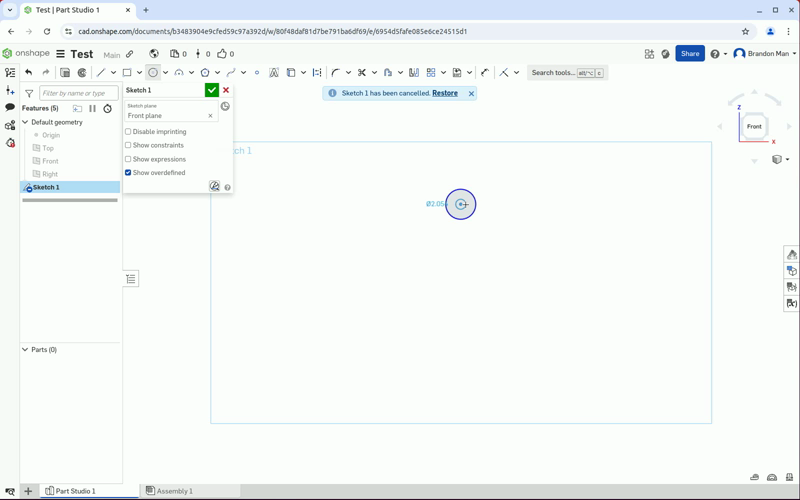
click(465, 204)
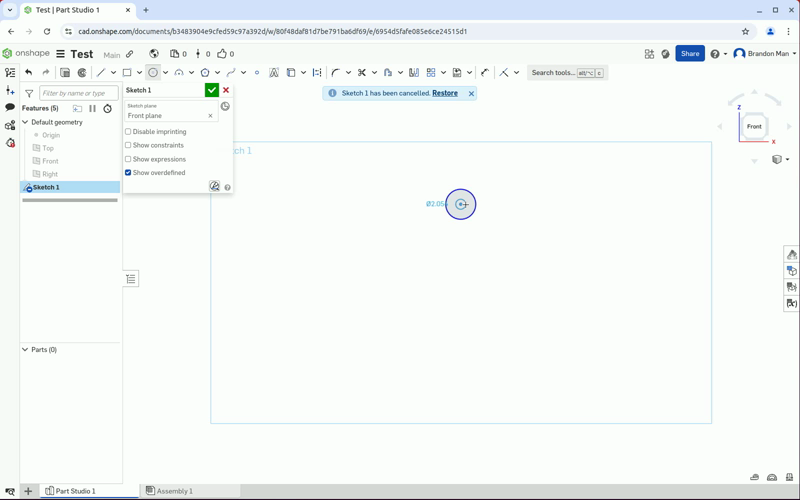
key(esc)
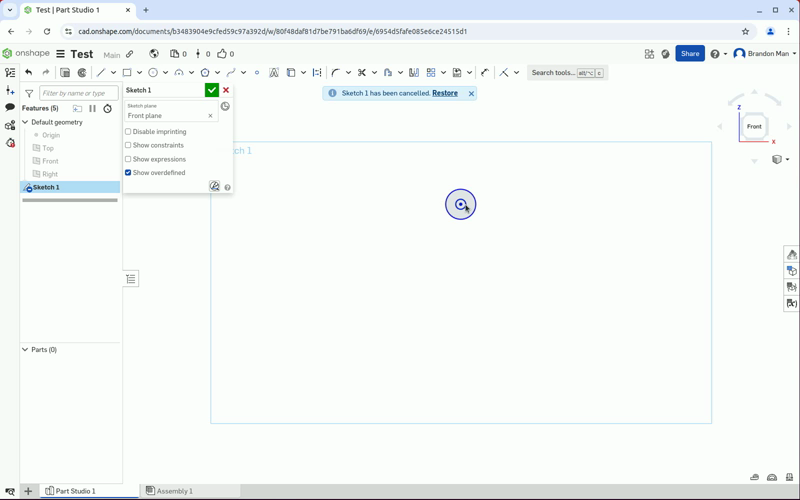
mouse_move(451, 214)
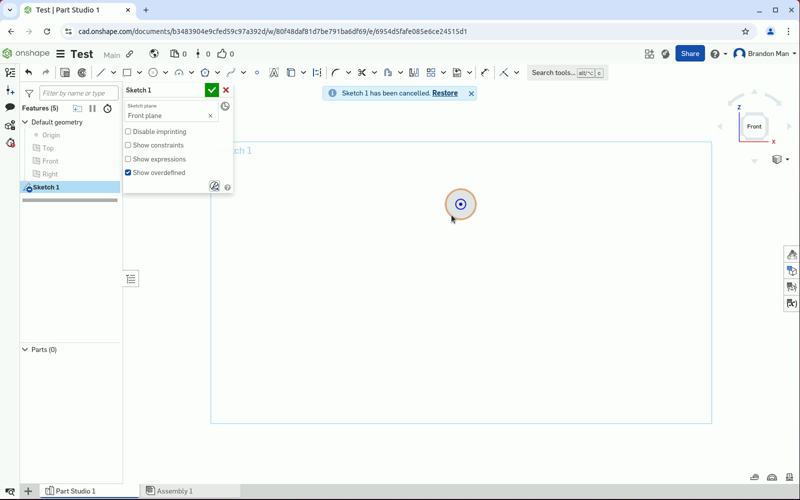
scroll(6)
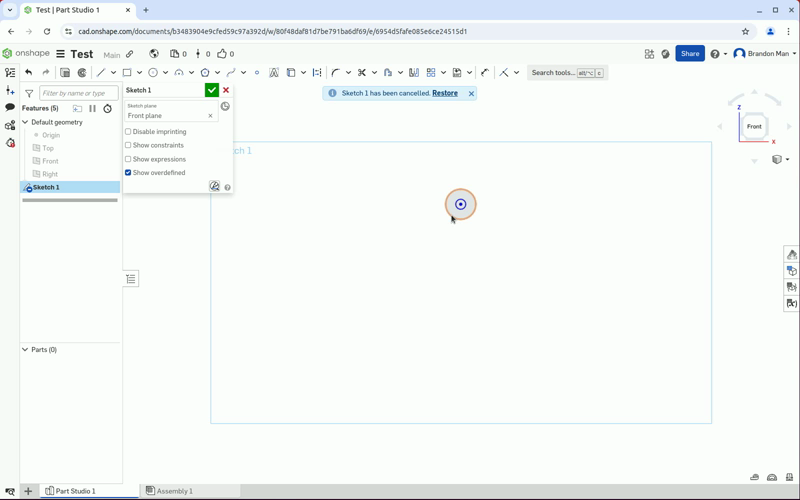
scroll(6)
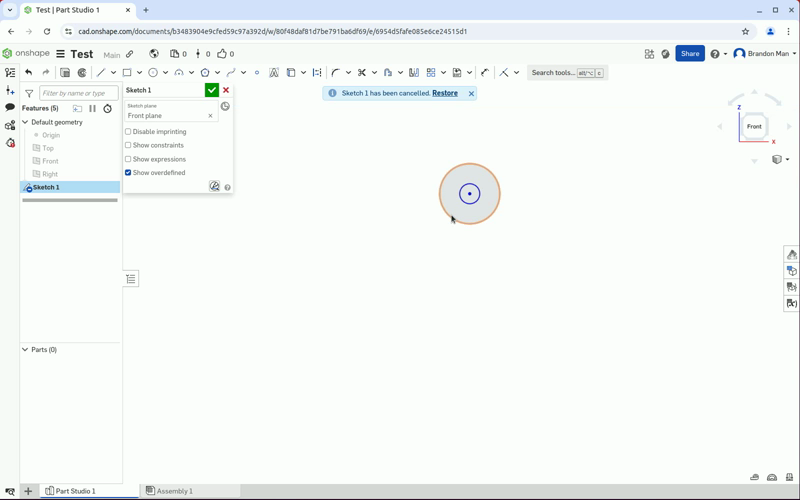
scroll(6)
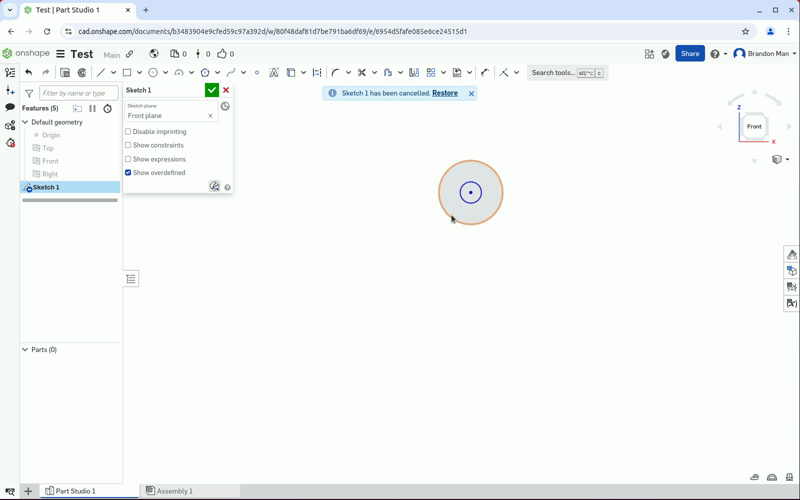
scroll(6)
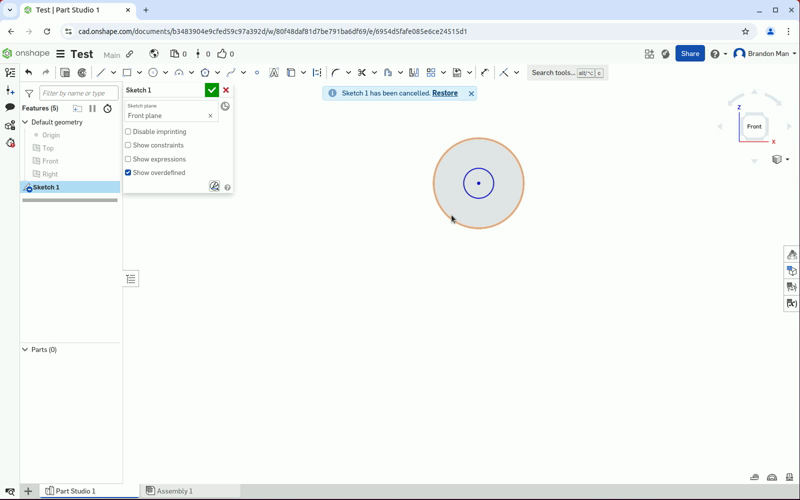
scroll(6)
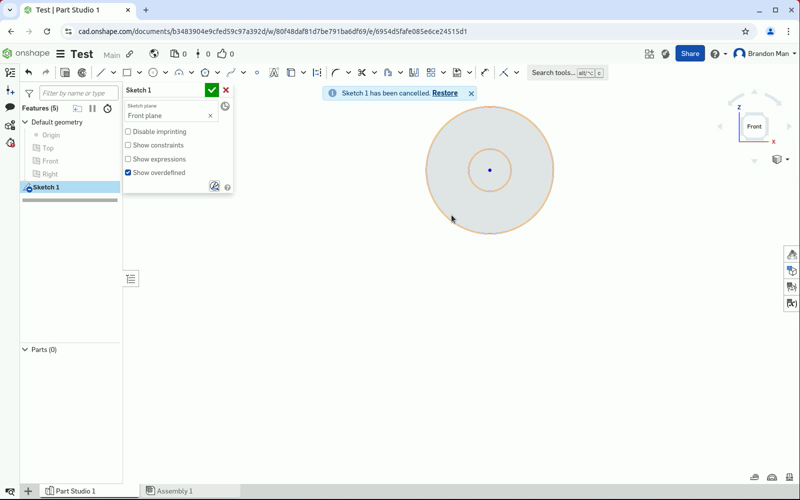
scroll(6)
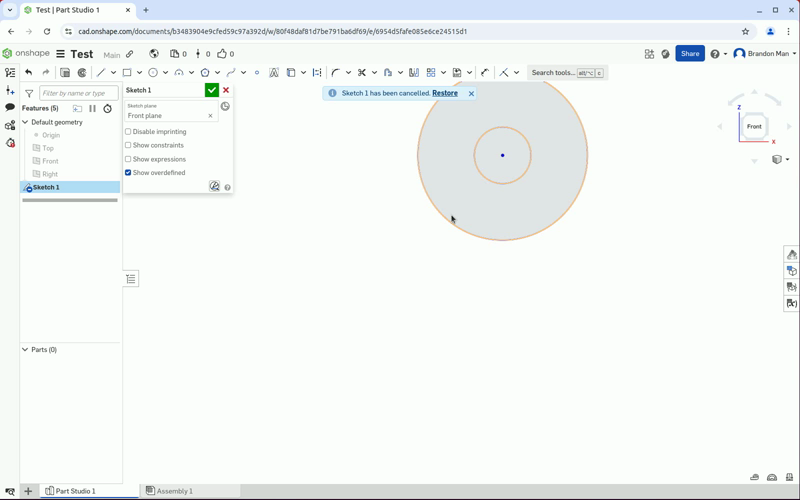
scroll(6)
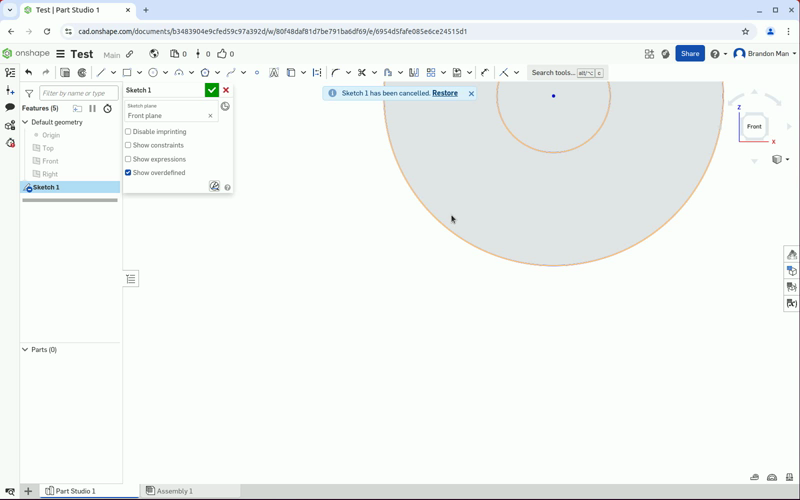
click(451, 214)
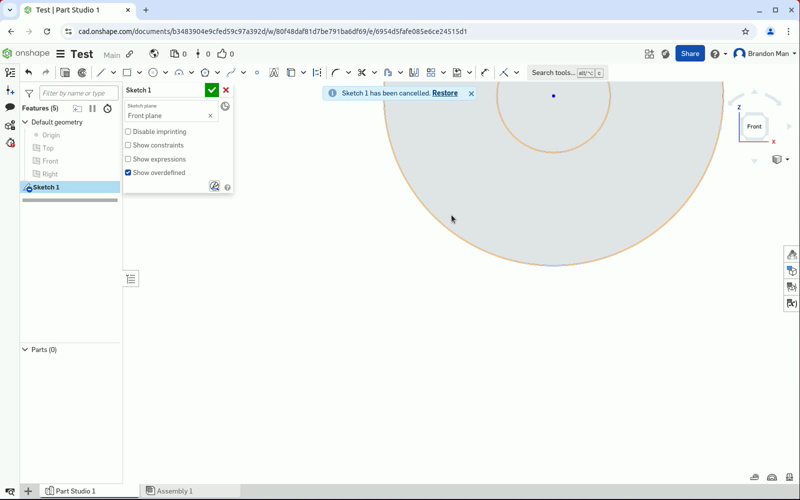
scroll(-6)
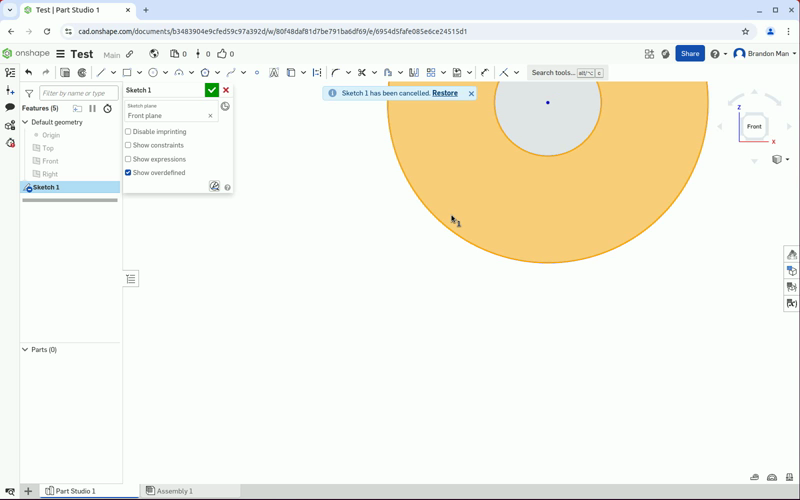
scroll(-6)
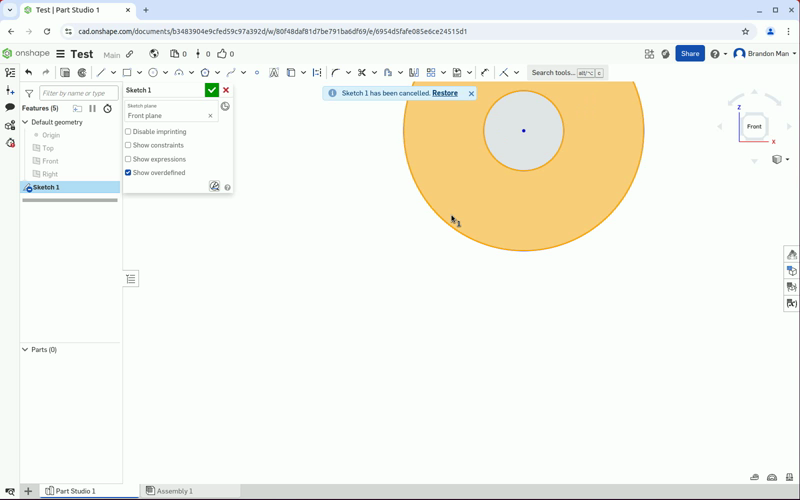
scroll(-6)
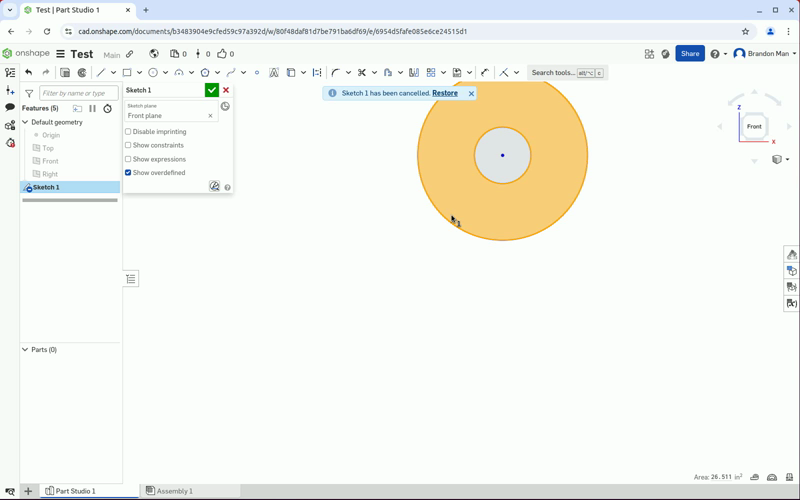
scroll(-6)
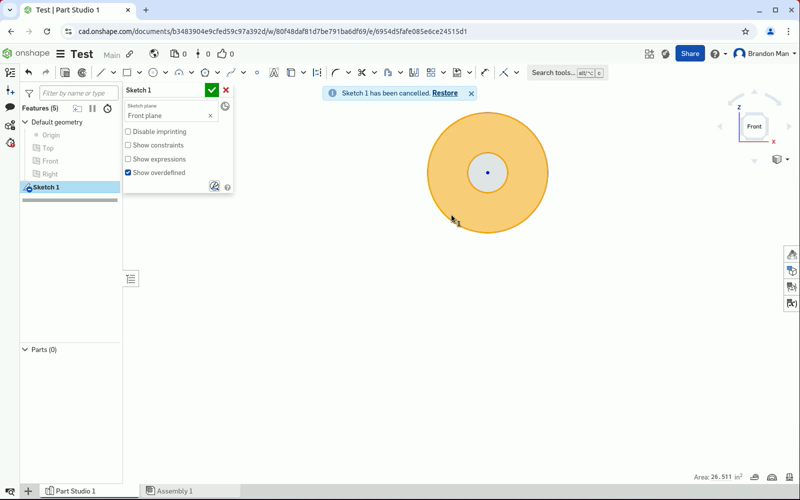
scroll(-6)
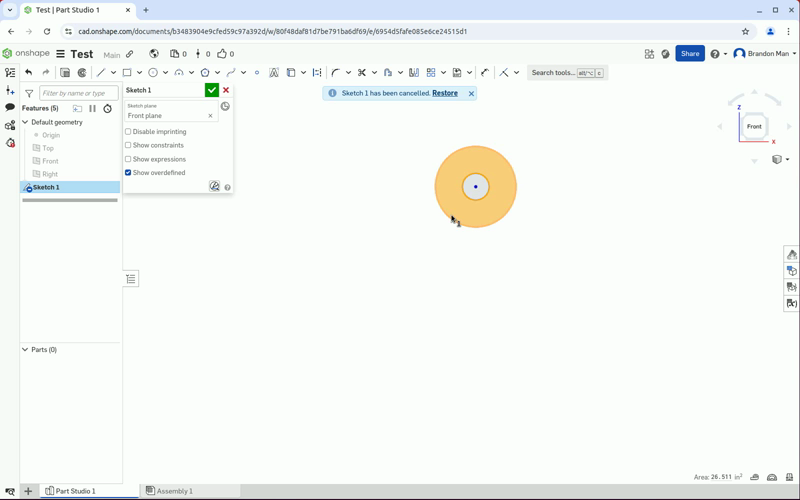
scroll(-6)
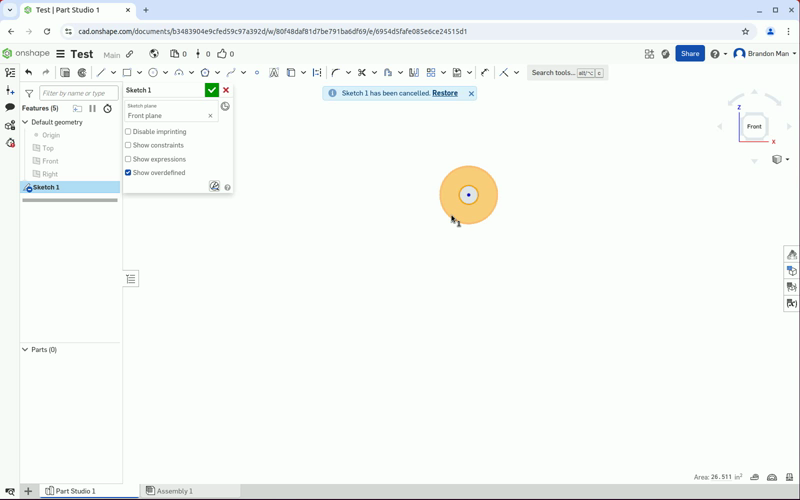
scroll(-6)
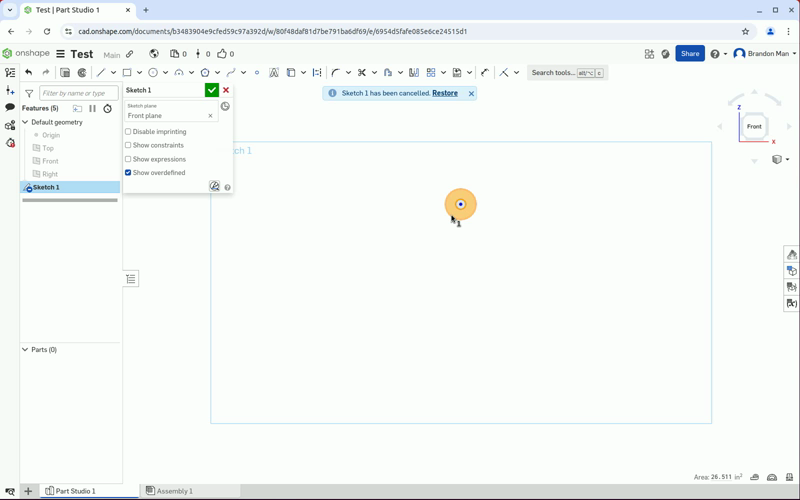
mouse_move(73, 352)
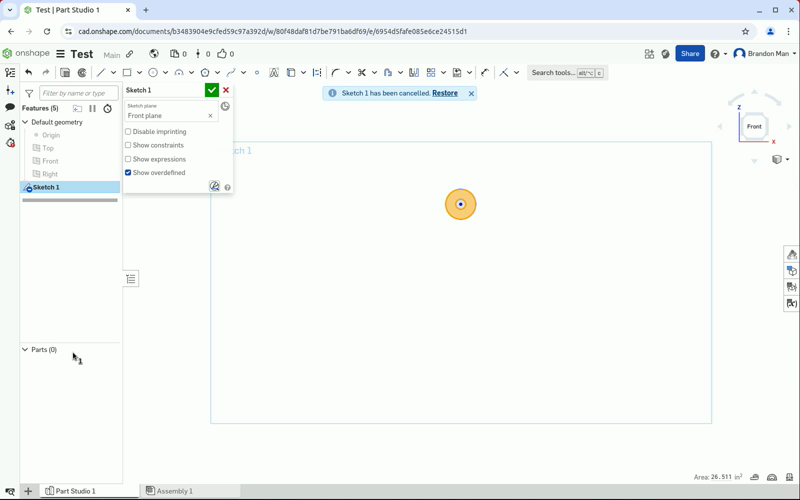
key(shift+y)
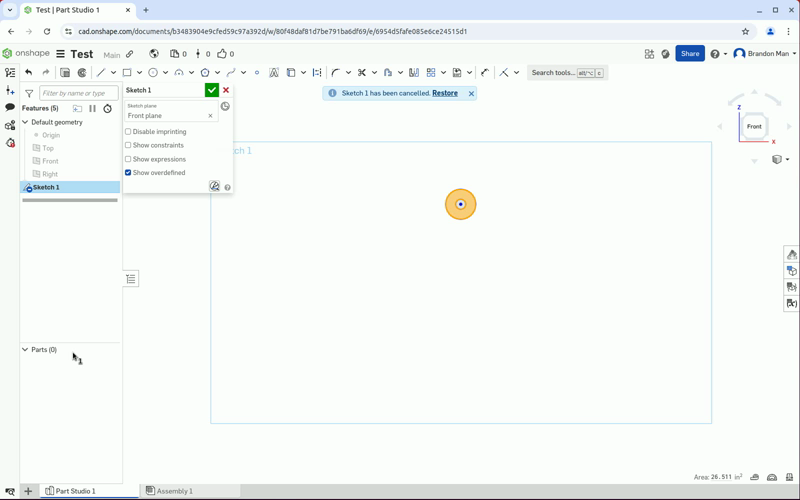
key(shift+e)
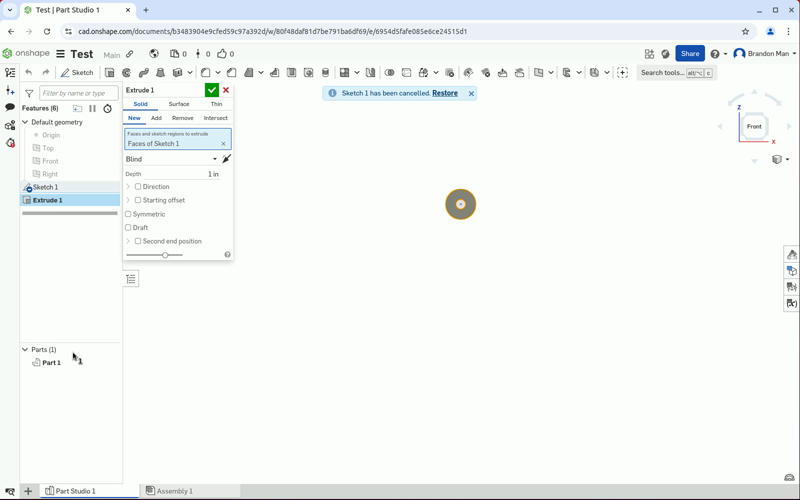
mouse_move(143, 106)
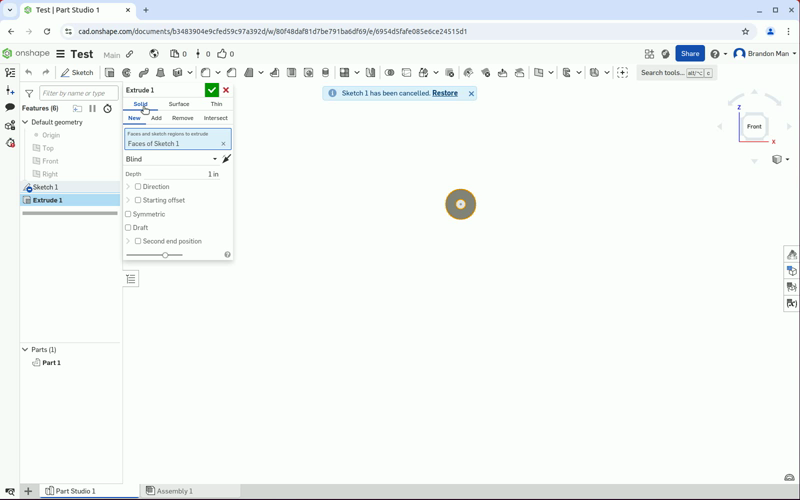
click(143, 106)
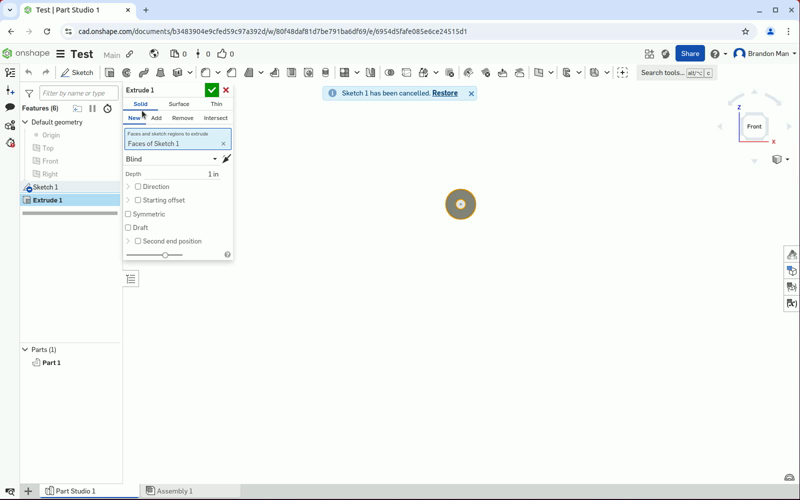
mouse_move(137, 120)
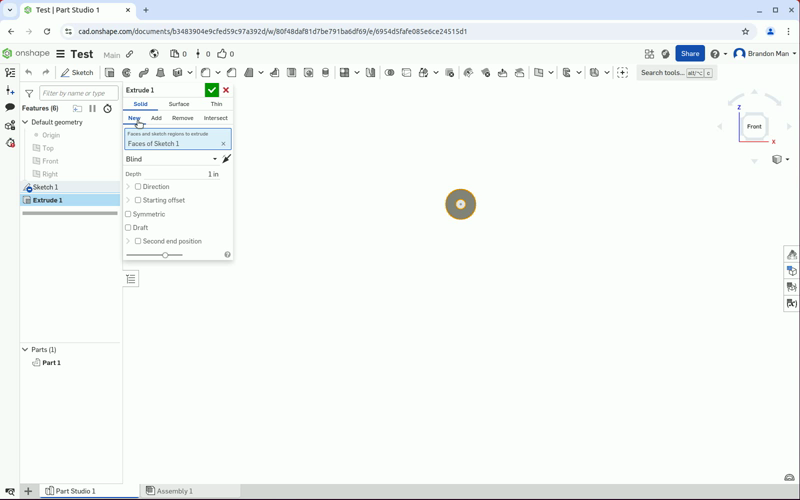
click(137, 120)
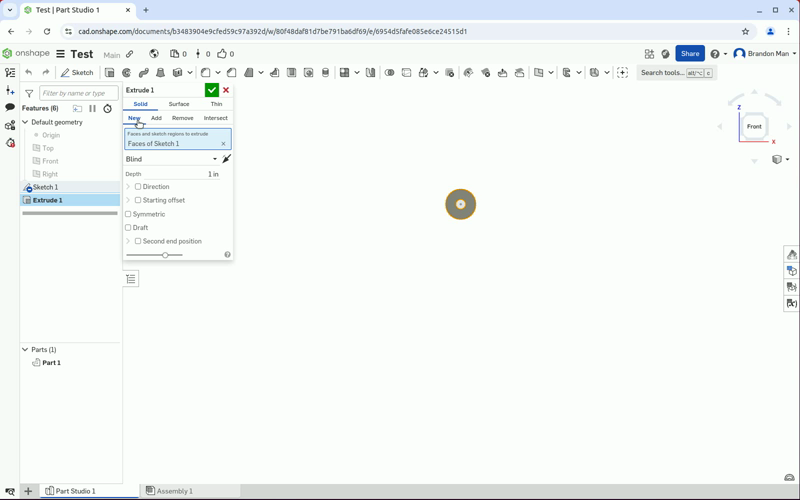
key(tab, 4)
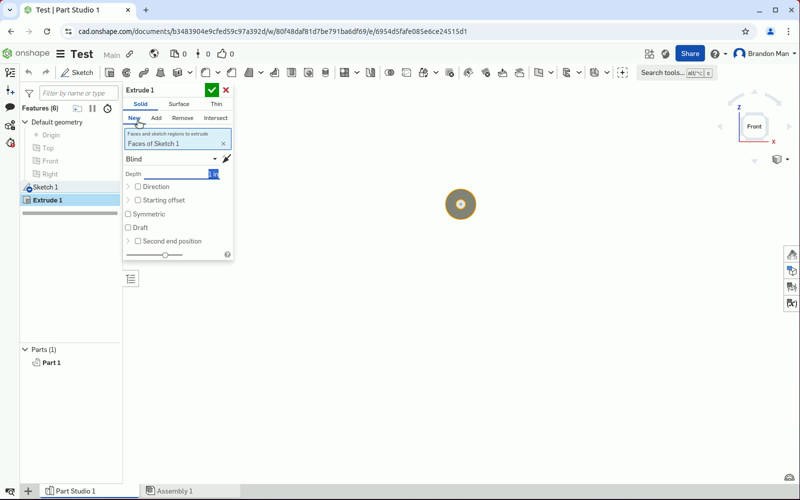
text(0.963)
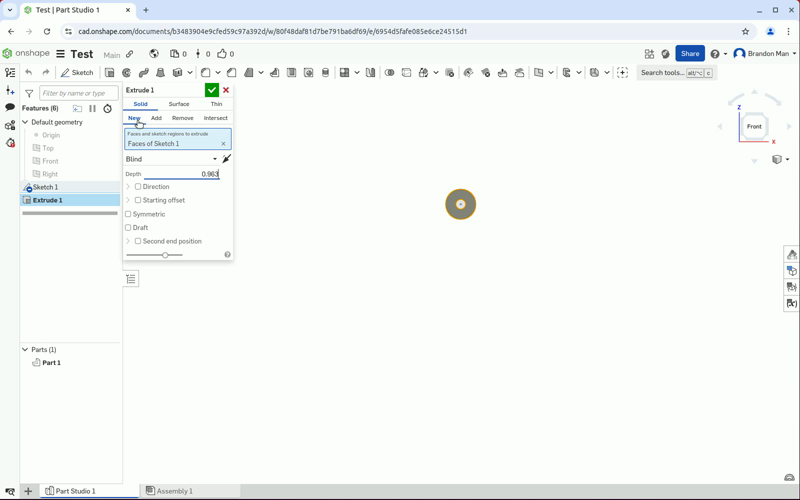
key(enter)
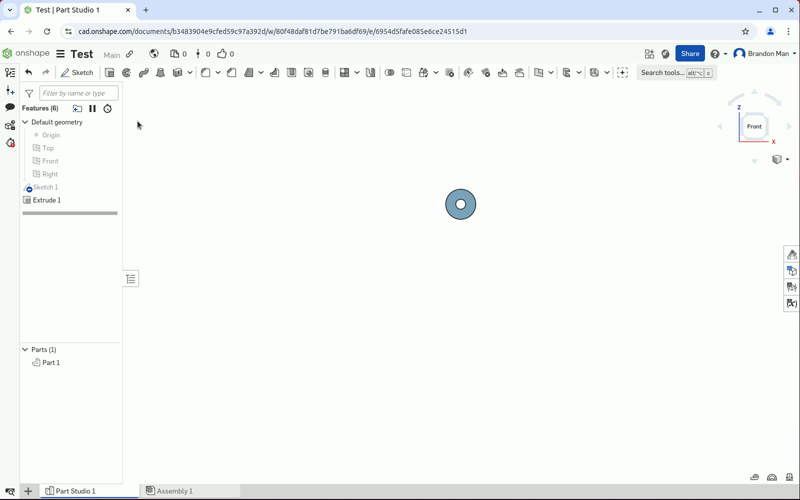
key(shift+h)
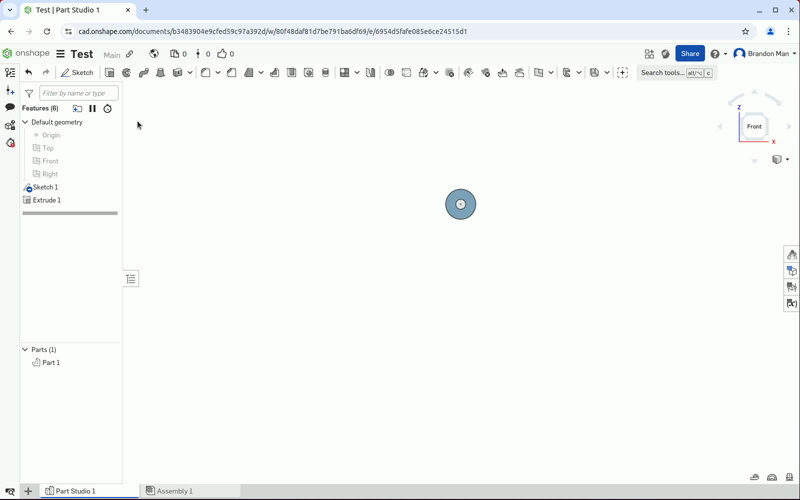
key(shift+h)
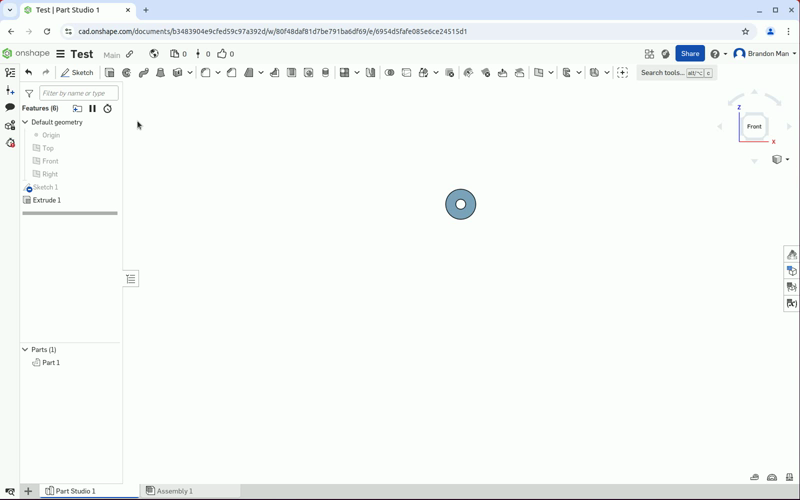
mouse_move(73, 189)
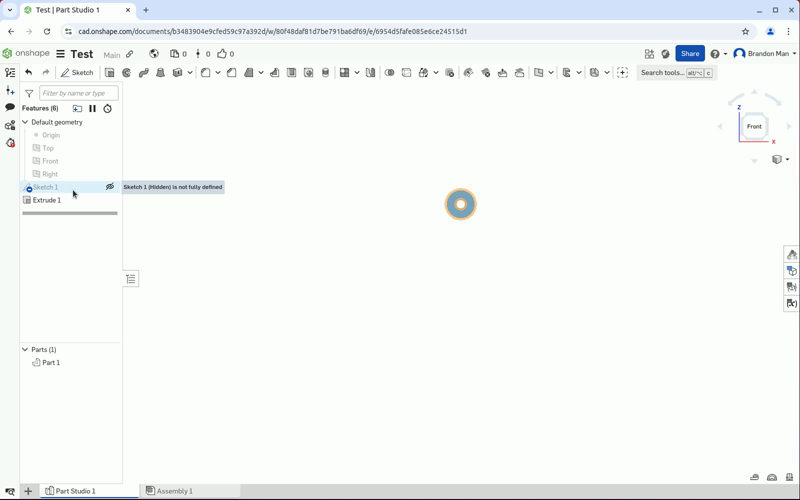
click(73, 189)
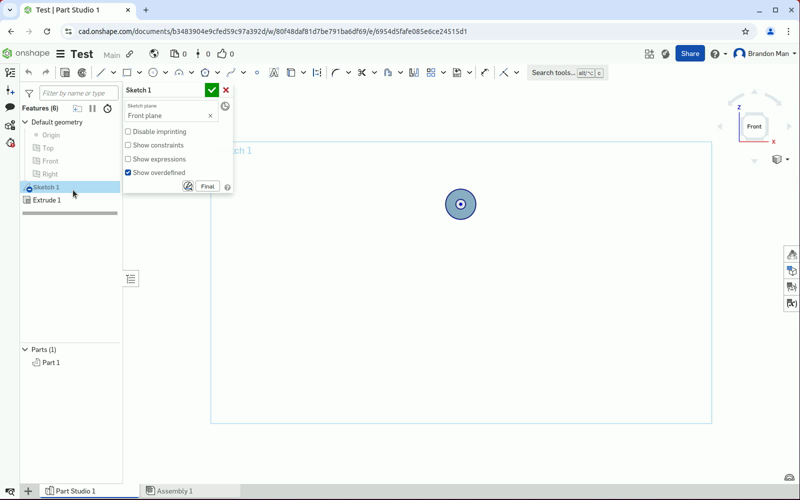
mouse_move(229, 92)
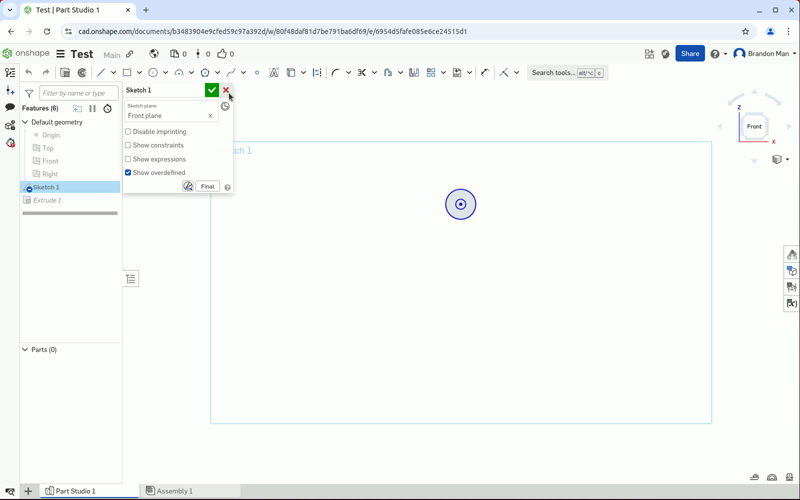
click(229, 92)
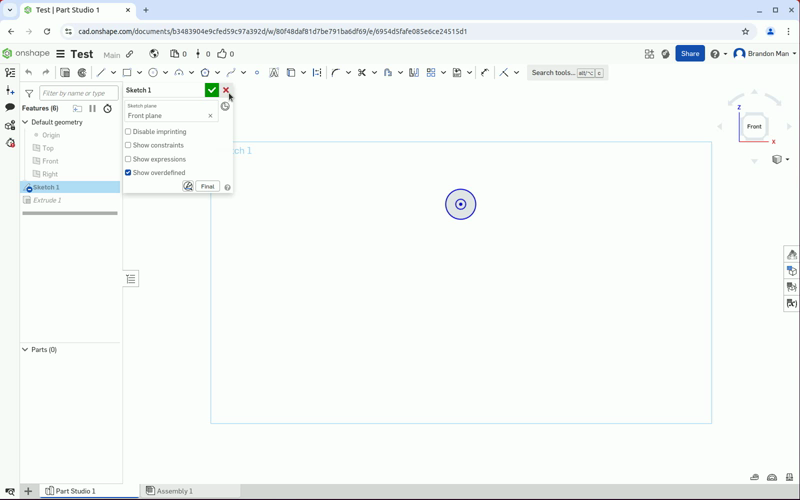
key(shift+s)
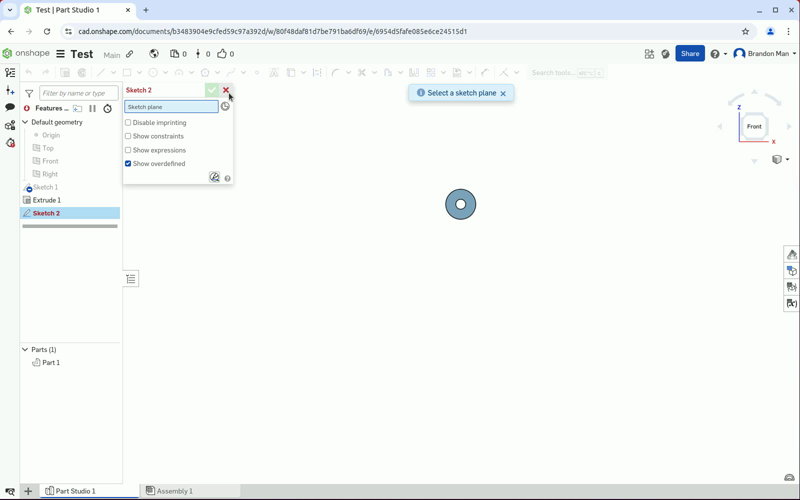
mouse_move(73, 163)
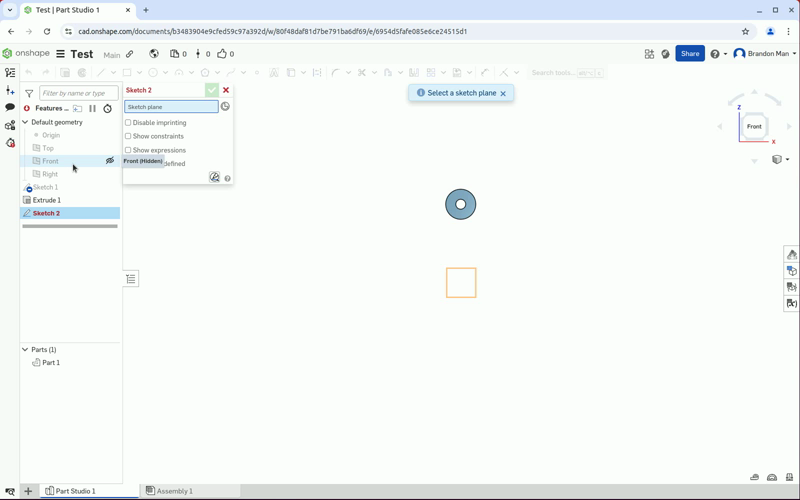
click(73, 163)
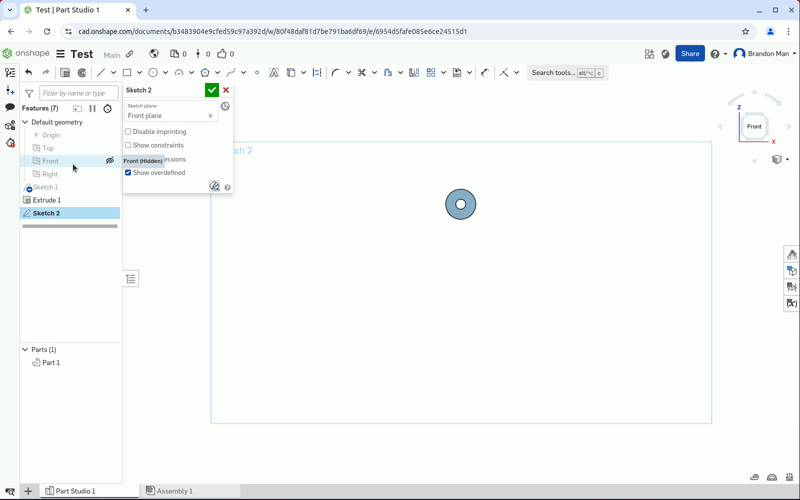
mouse_move(73, 352)
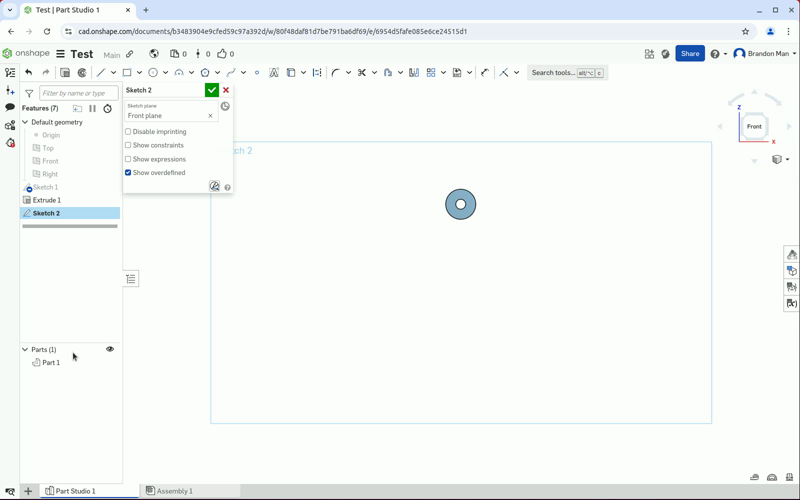
key(y)
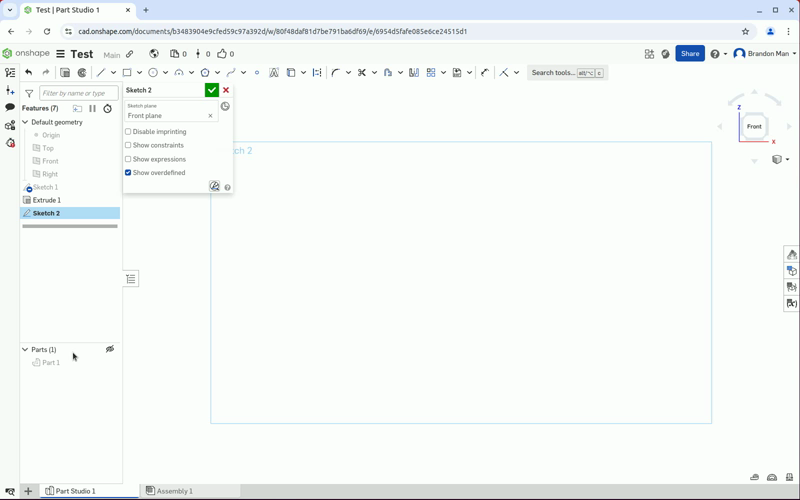
key(c)
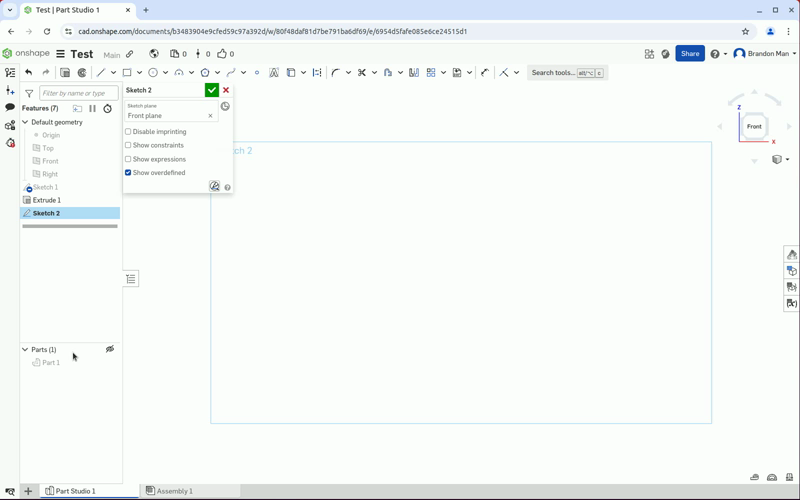
key_down(shift)
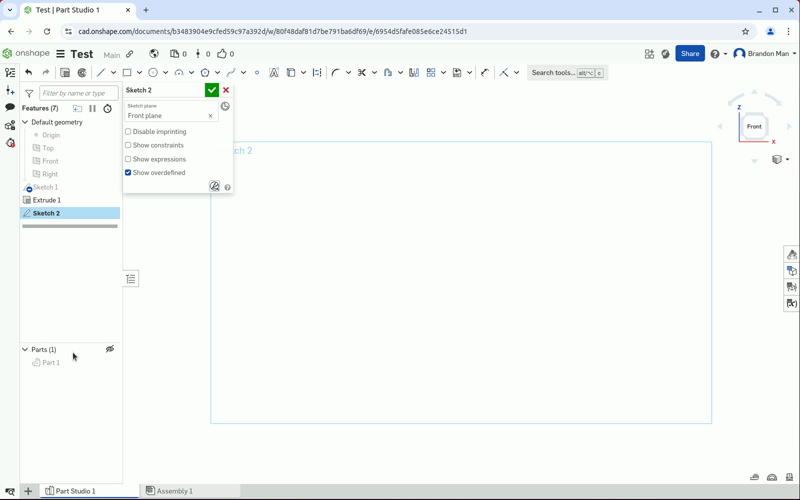
mouse_move(460, 380)
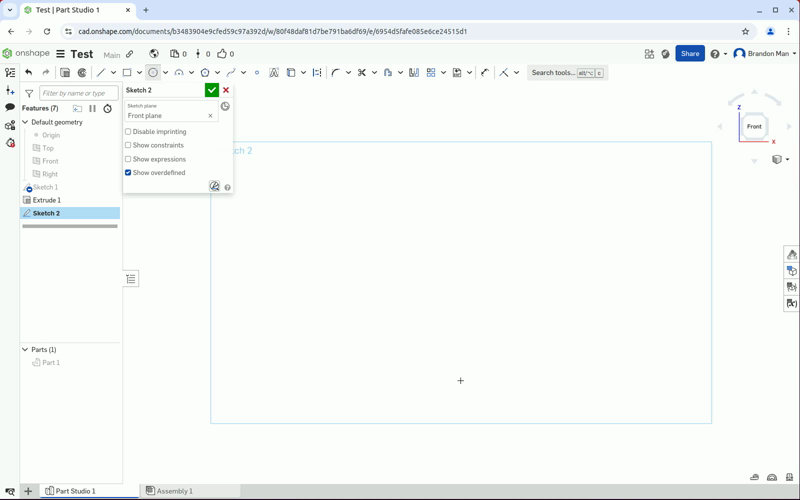
click(460, 380)
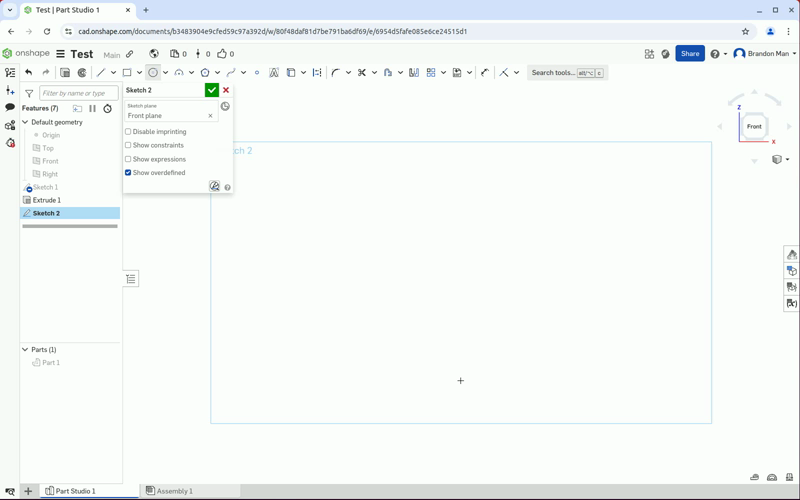
key_up(shift)
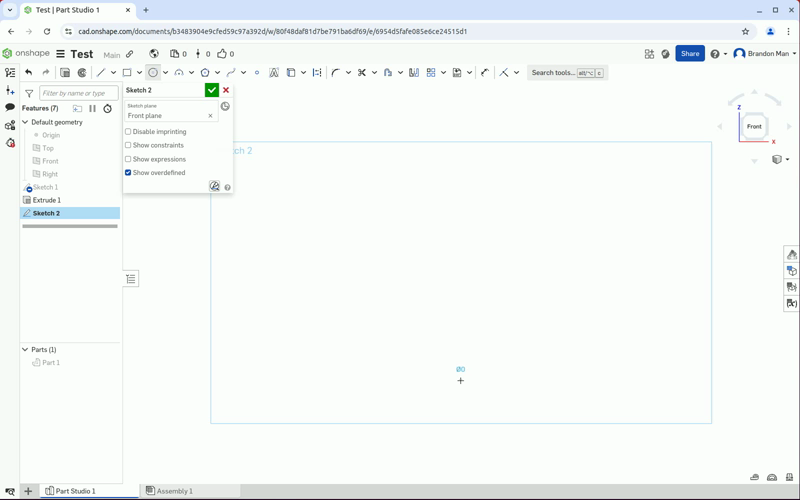
mouse_move(475, 380)
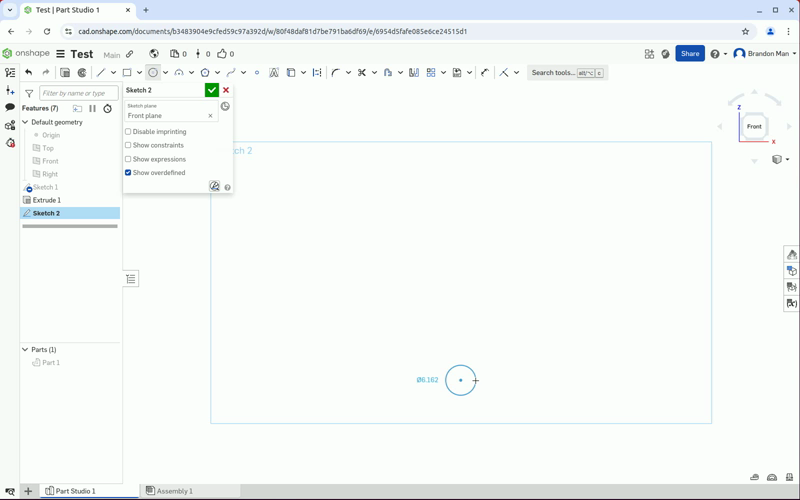
click(475, 380)
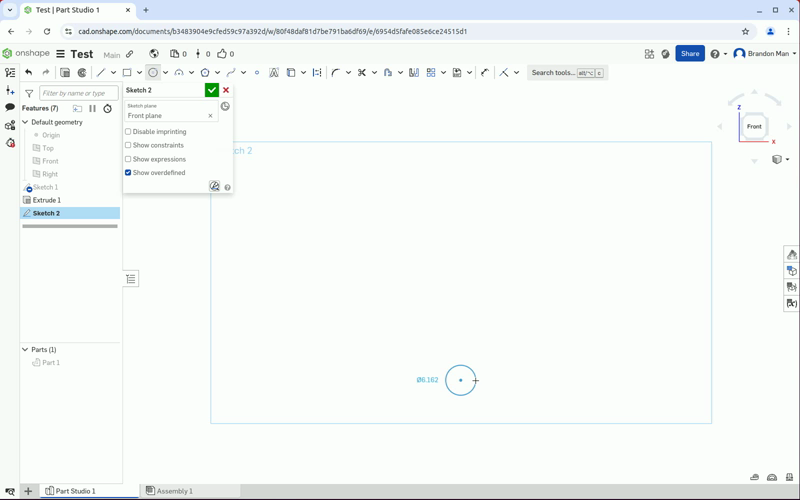
key(esc)
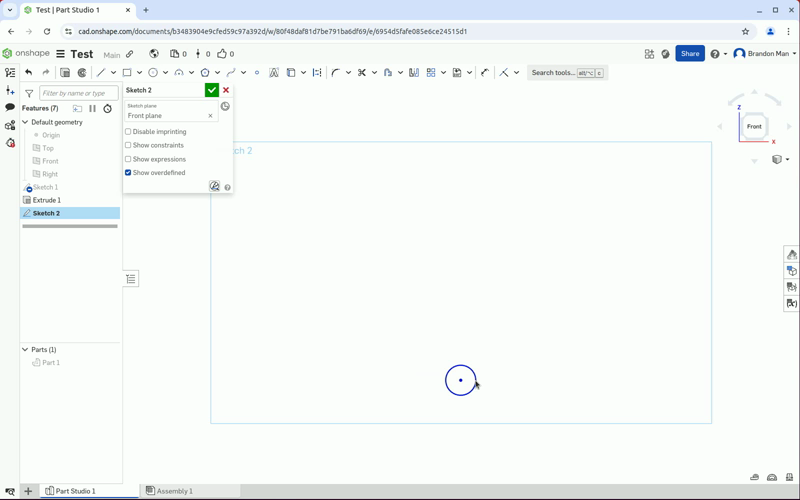
key(c)
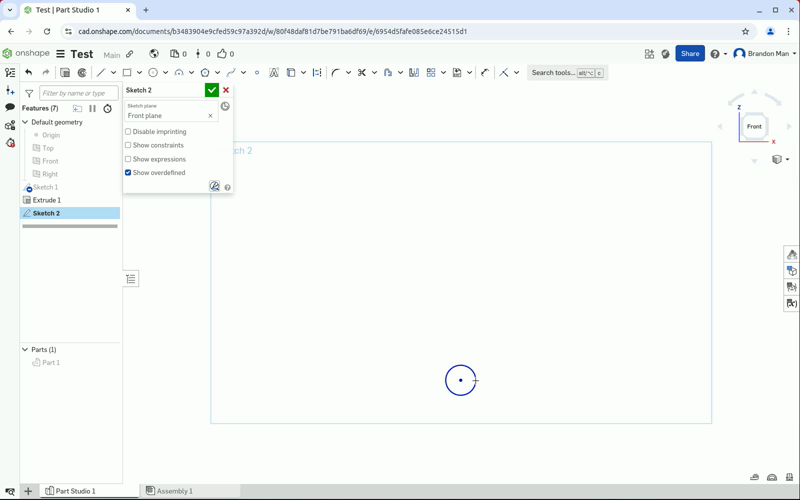
key_down(shift)
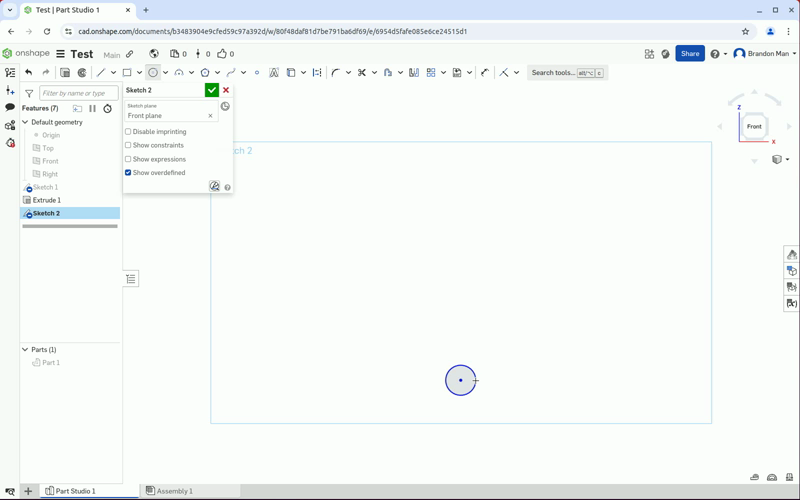
mouse_move(460, 380)
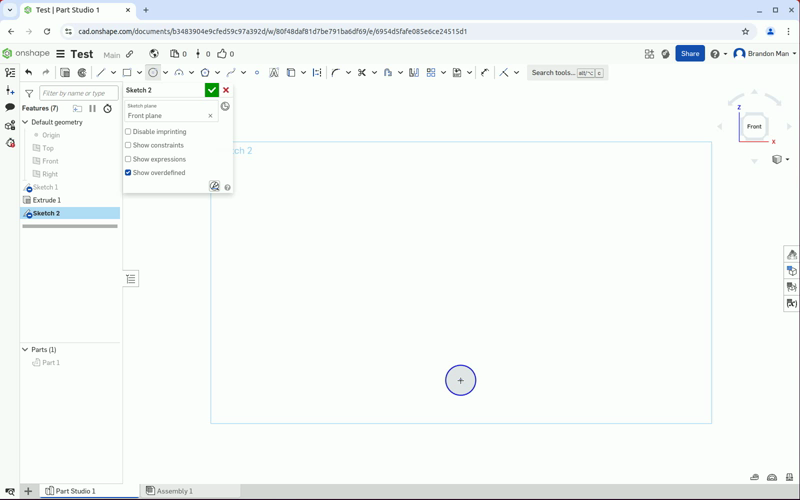
click(460, 380)
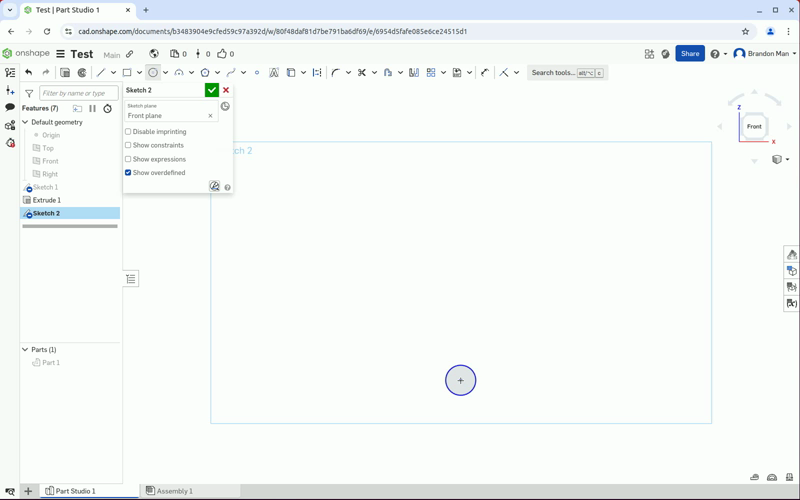
key_up(shift)
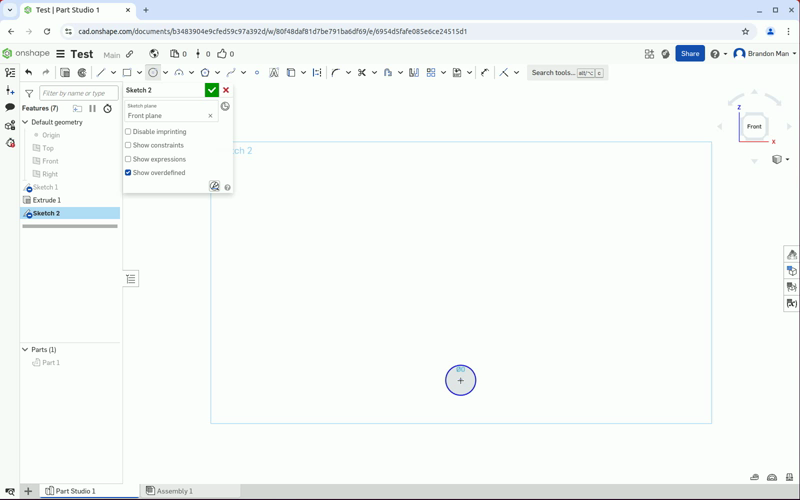
mouse_move(465, 380)
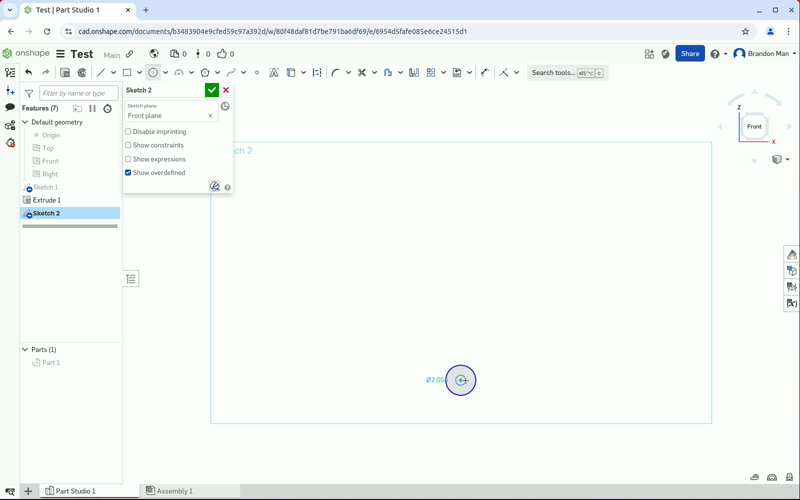
click(465, 380)
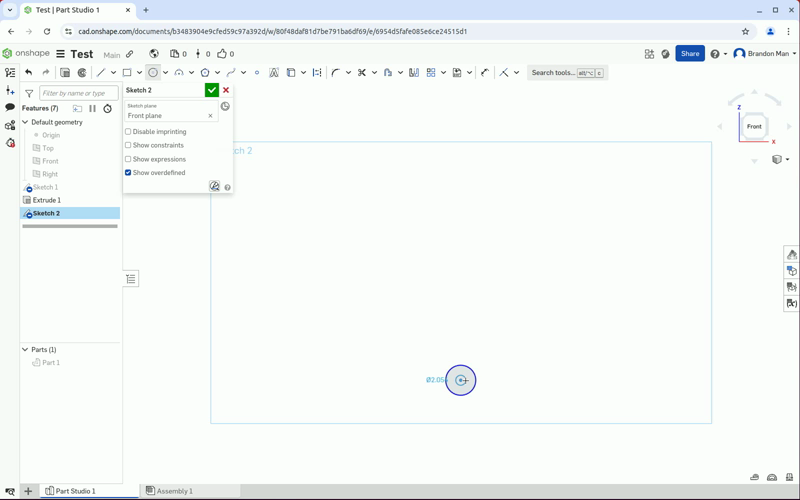
key(esc)
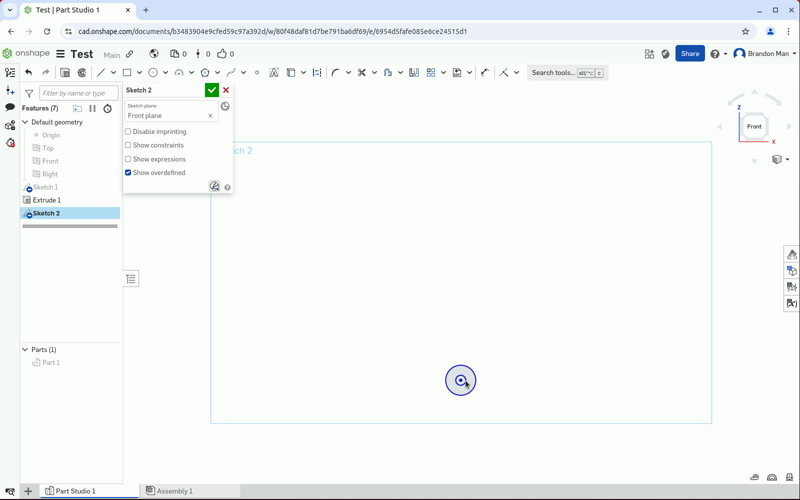
mouse_move(460, 394)
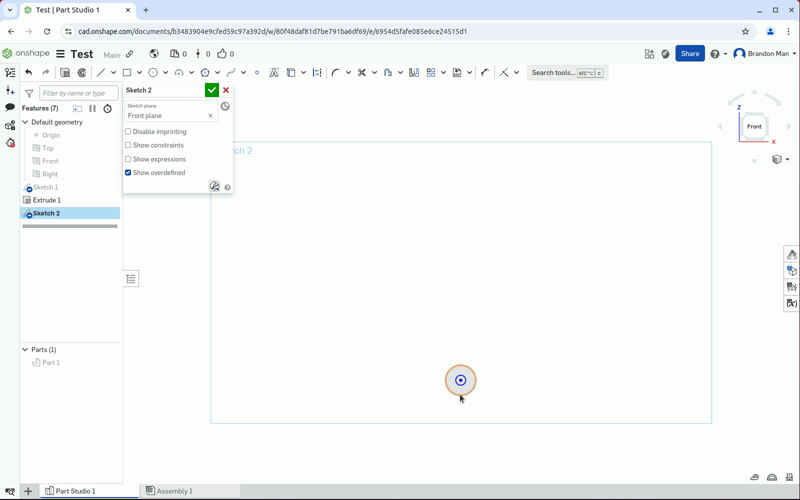
scroll(6)
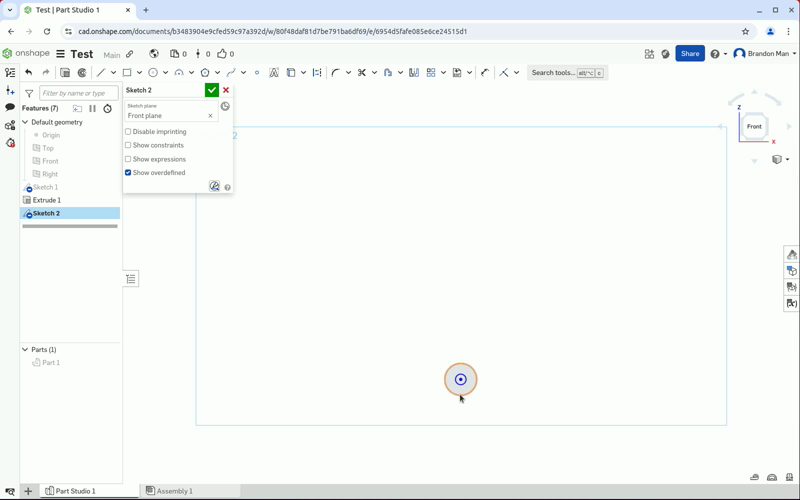
scroll(6)
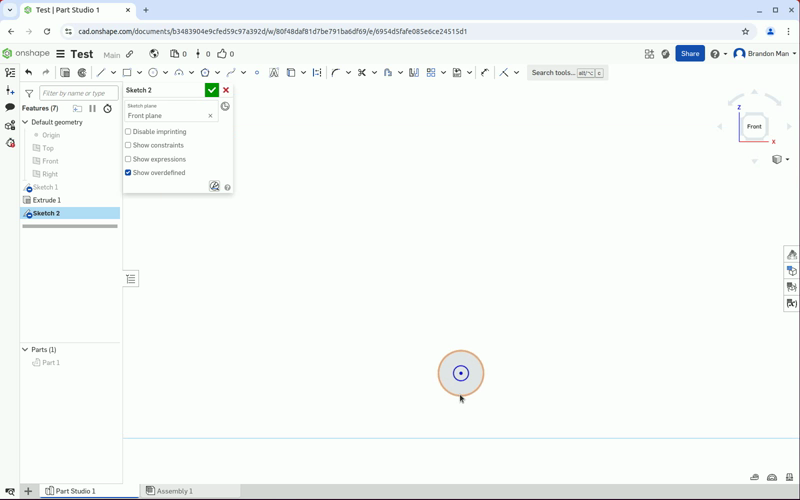
scroll(6)
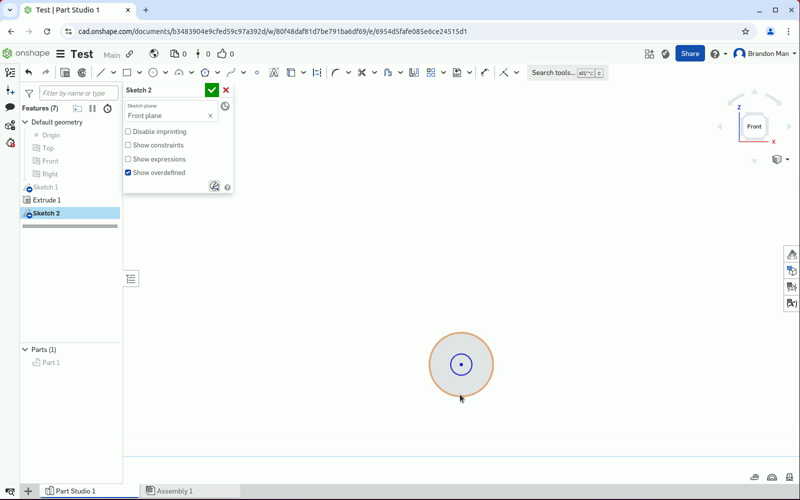
scroll(6)
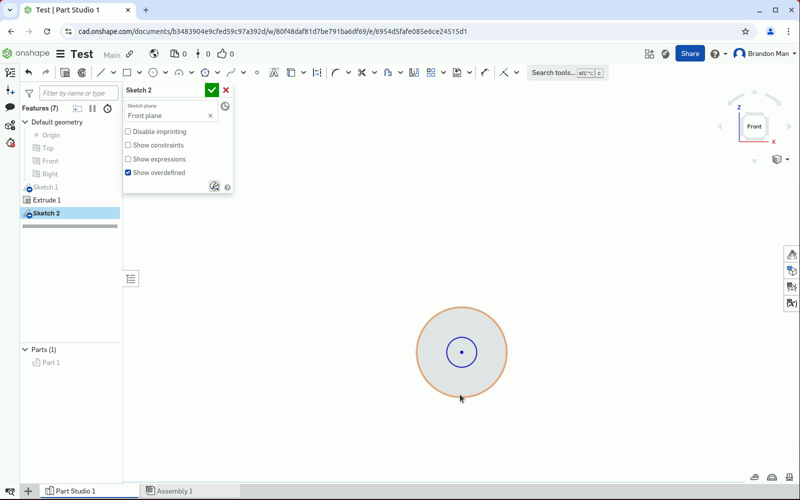
scroll(6)
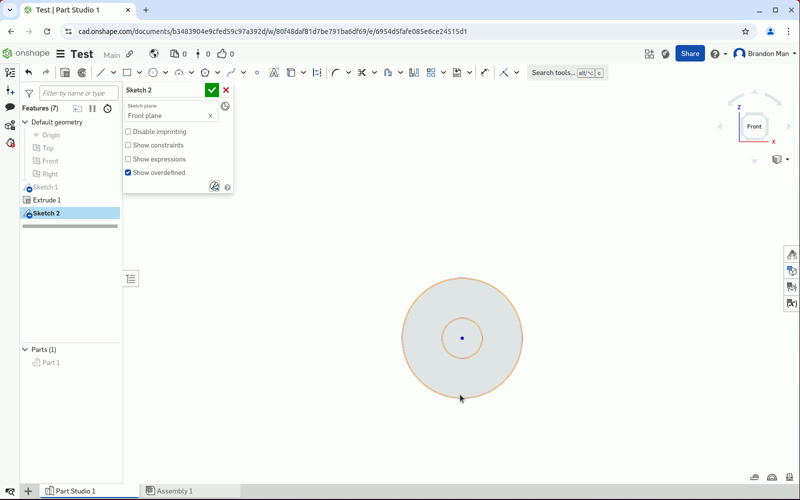
scroll(6)
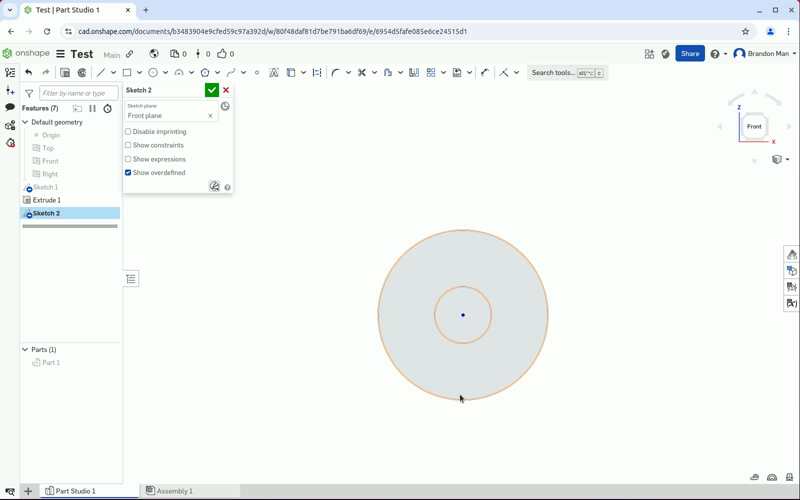
scroll(6)
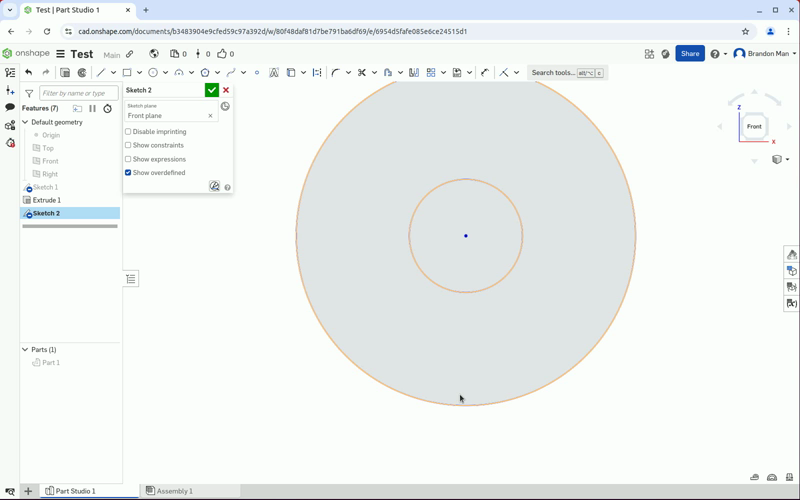
click(460, 394)
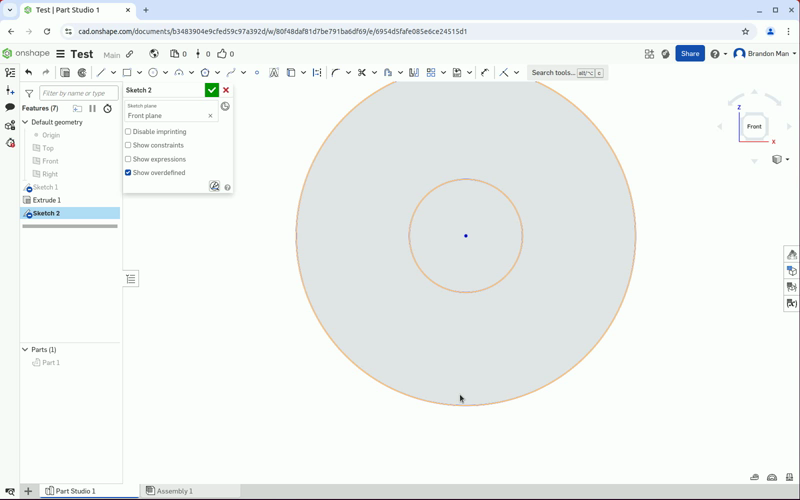
scroll(-6)
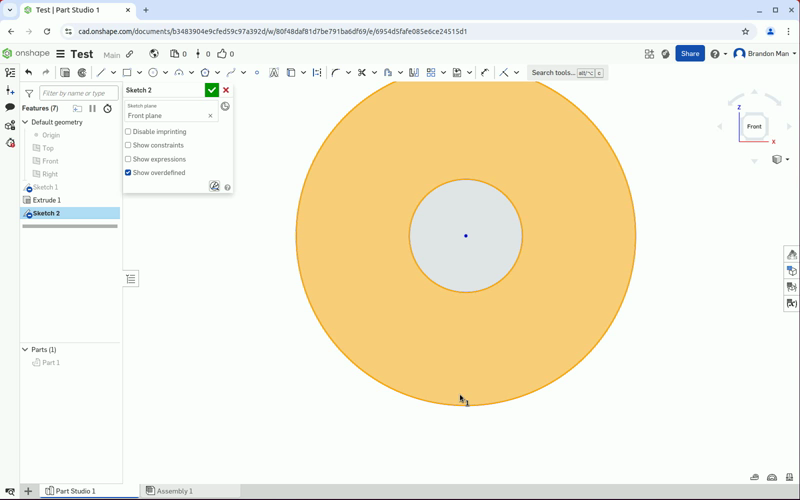
scroll(-6)
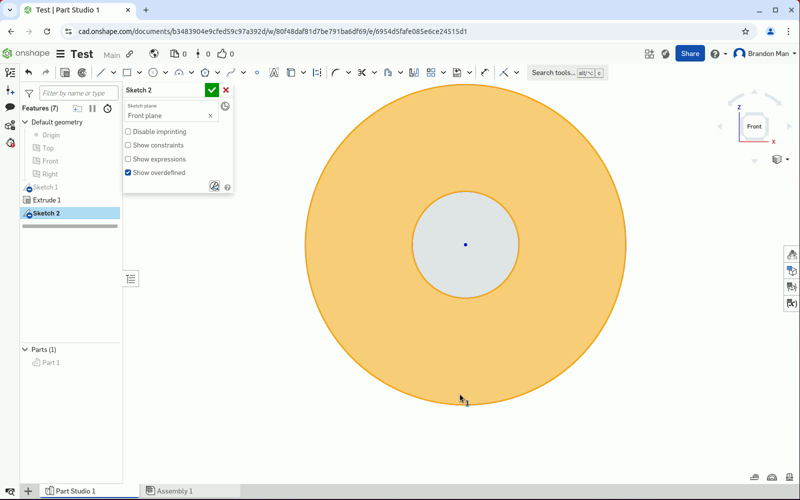
scroll(-6)
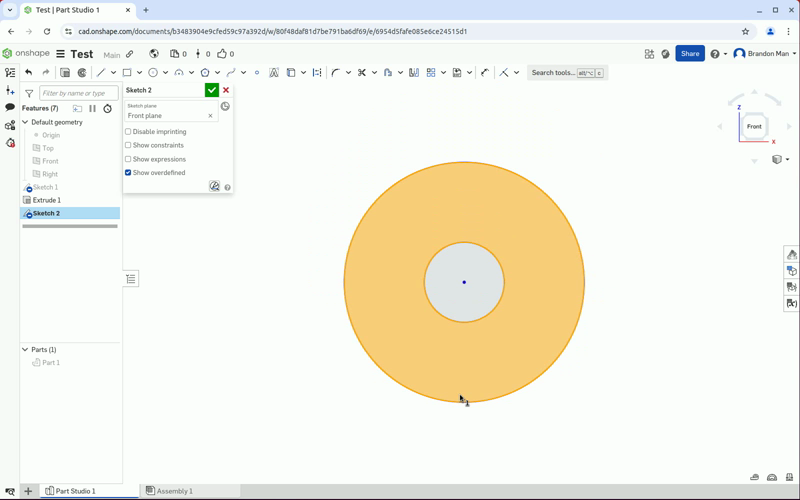
scroll(-6)
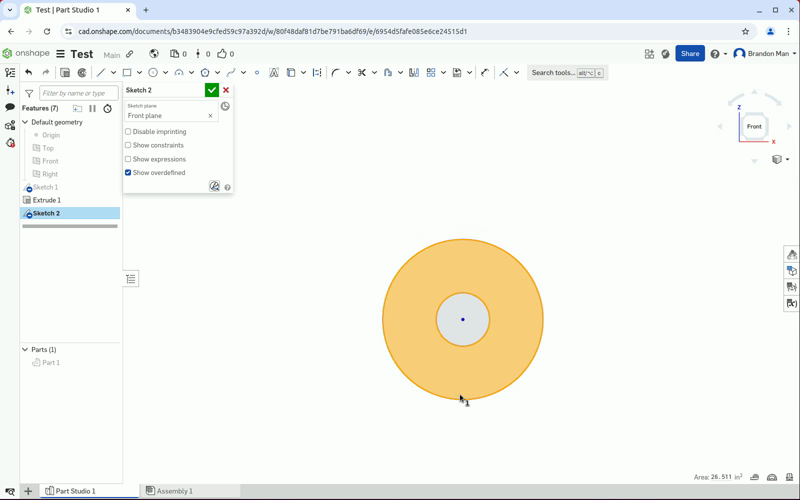
scroll(-6)
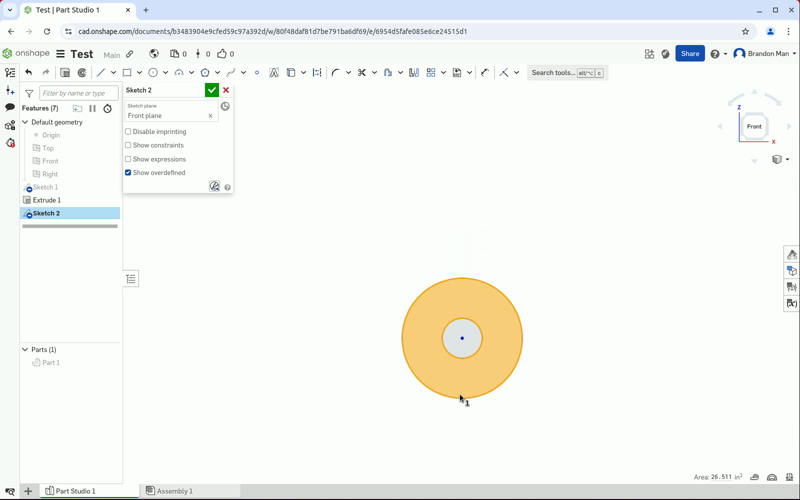
scroll(-6)
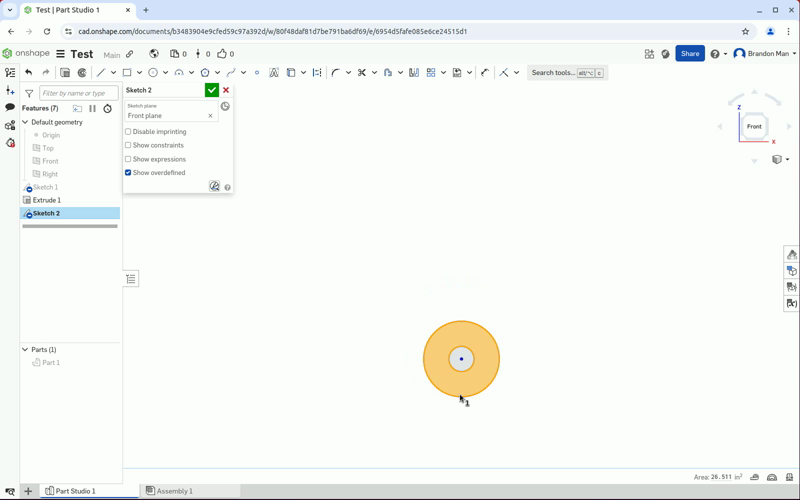
scroll(-6)
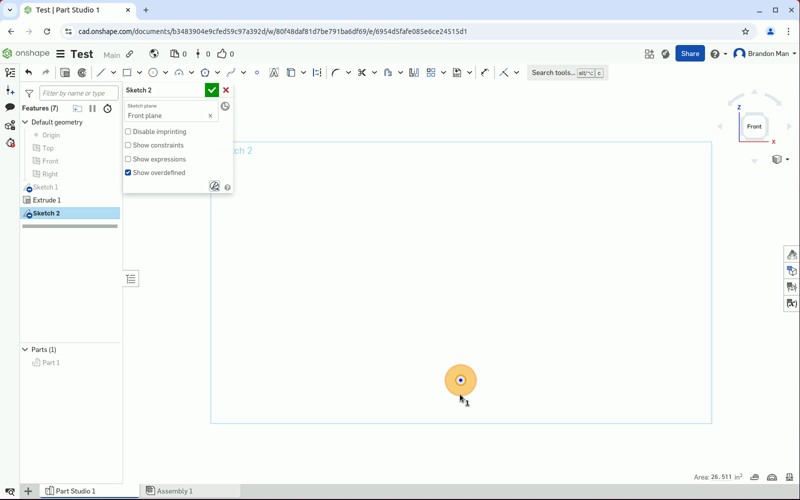
mouse_move(73, 352)
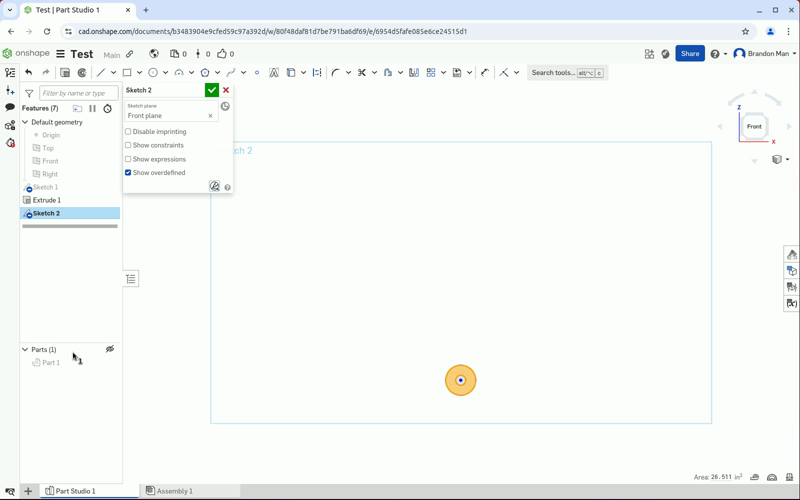
key(shift+y)
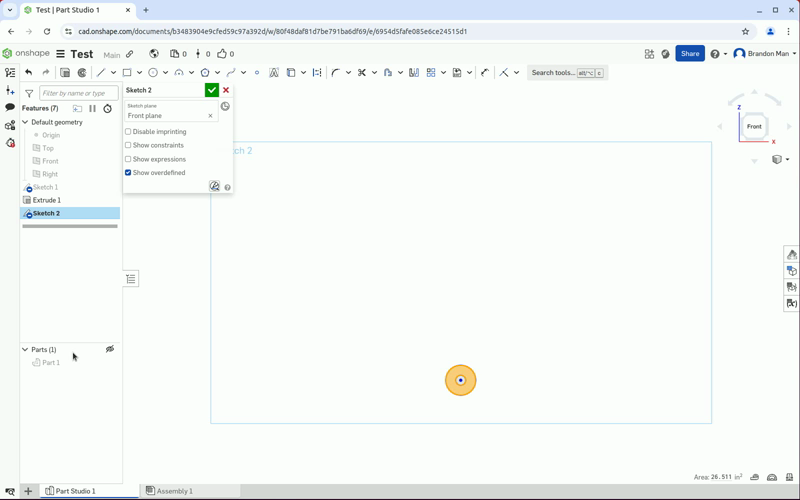
key(shift+e)
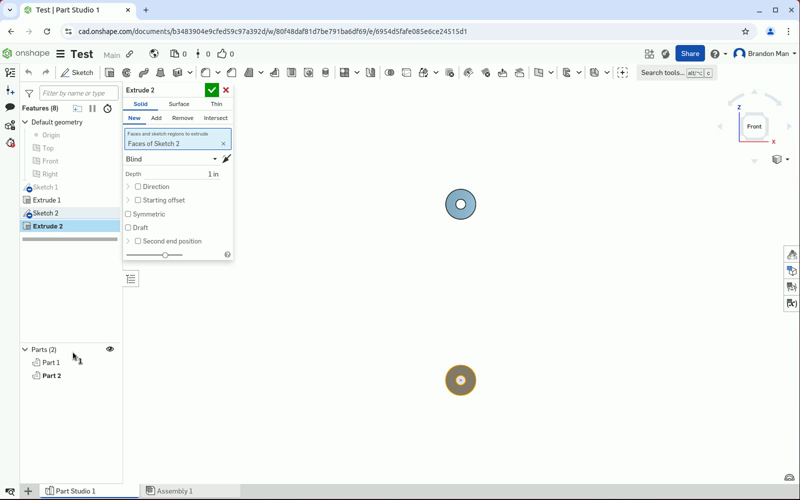
mouse_move(143, 106)
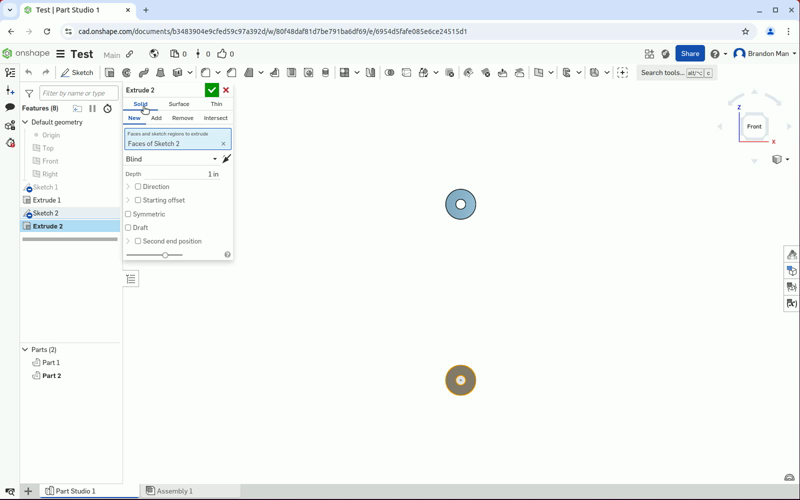
click(143, 106)
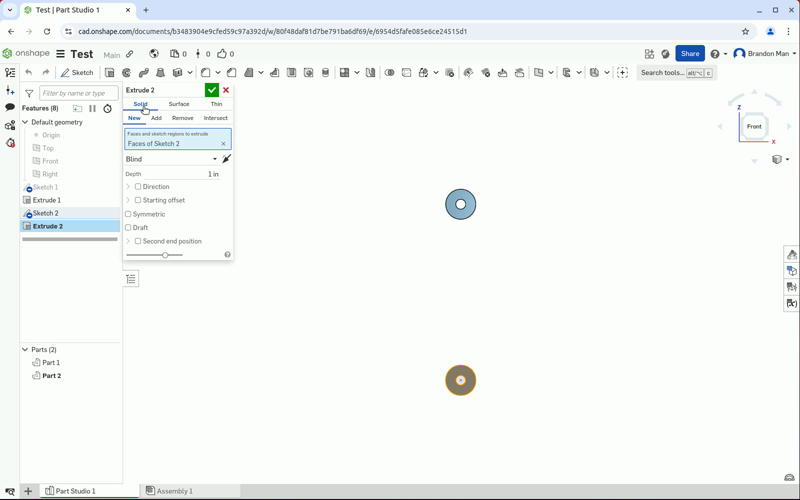
mouse_move(137, 120)
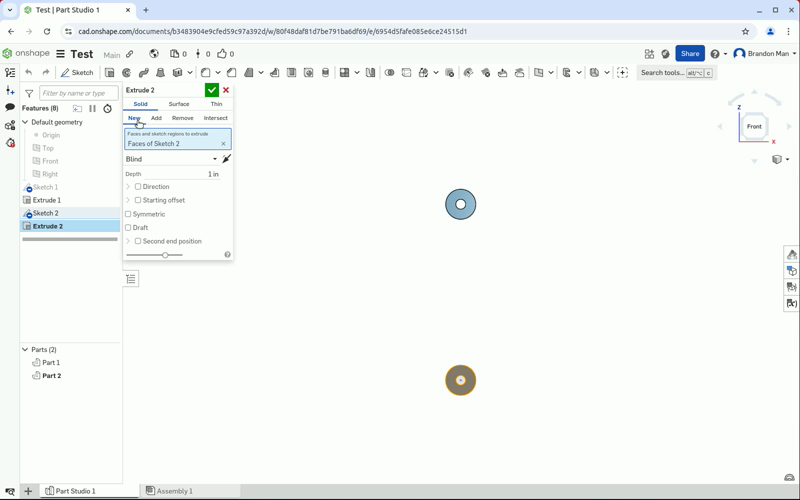
click(137, 120)
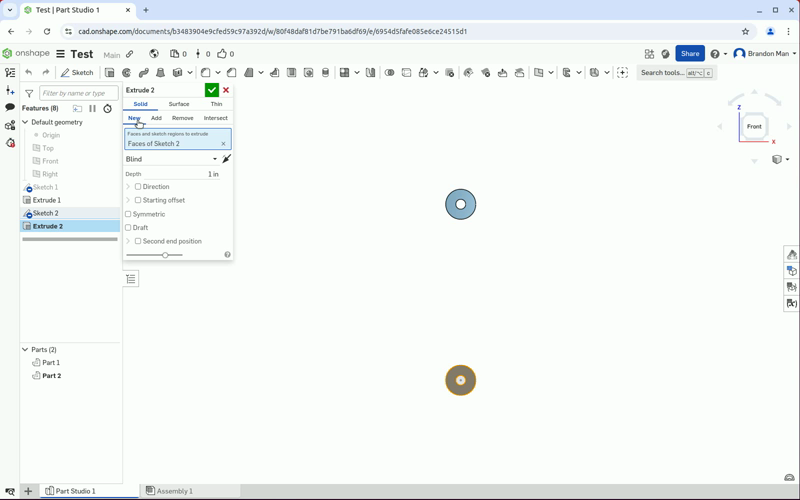
key(tab, 4)
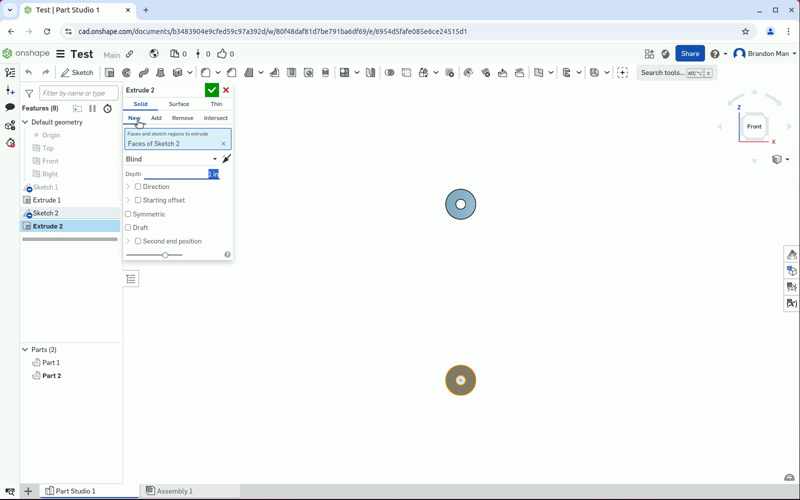
text(0.963)
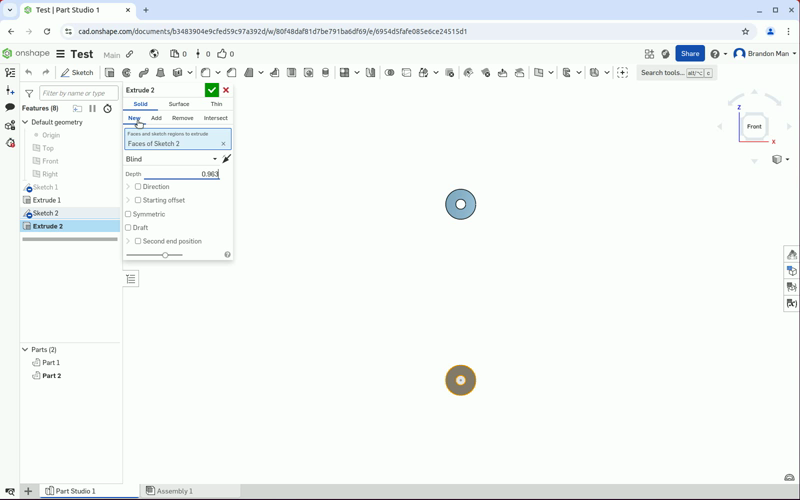
key(enter)
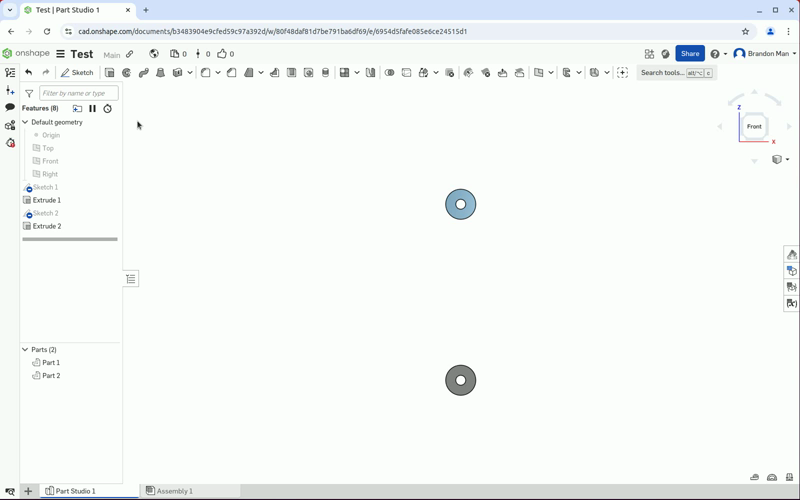
key(shift+h)
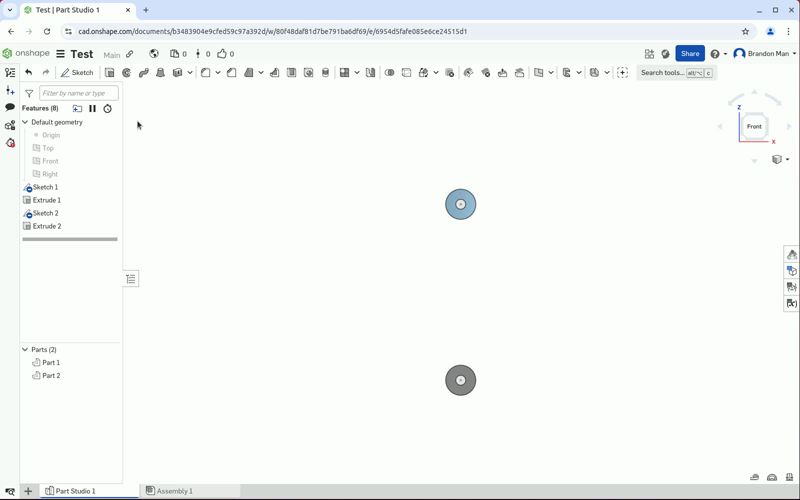
key(shift+h)
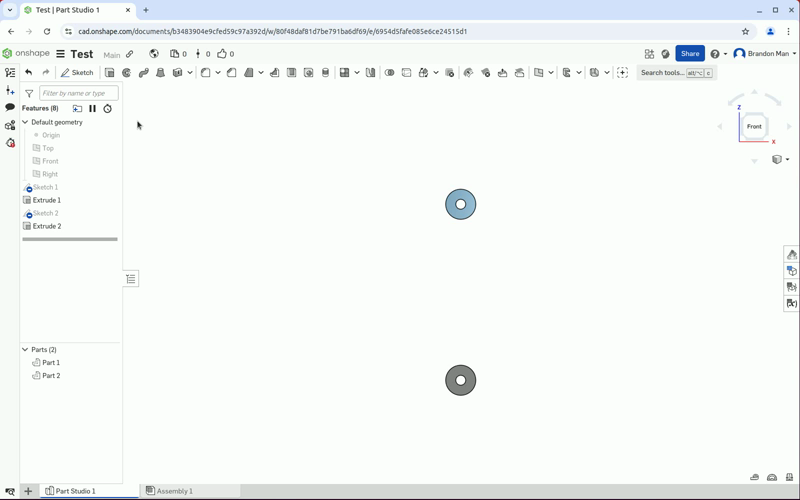
mouse_move(73, 189)
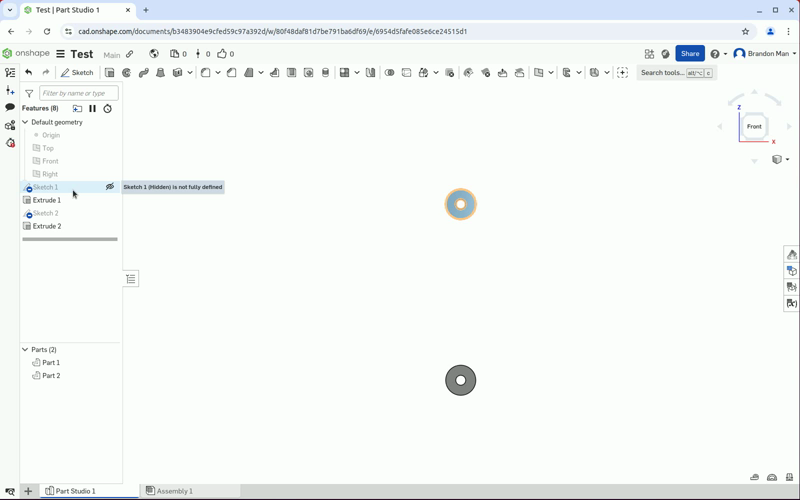
click(73, 189)
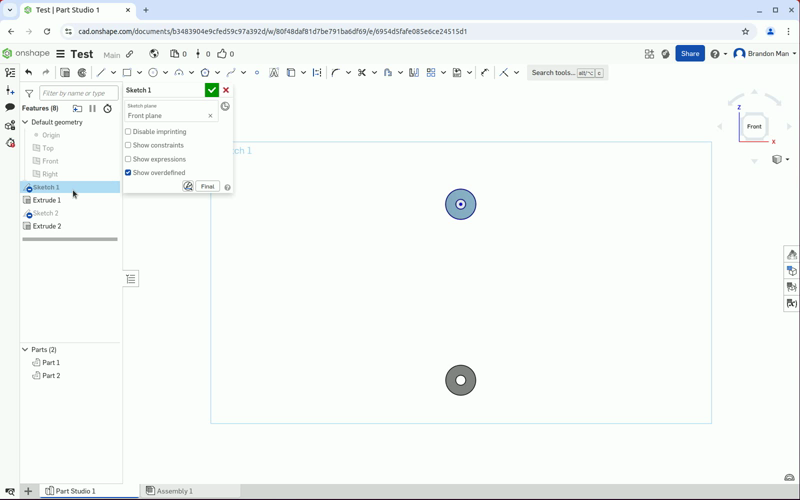
mouse_move(229, 92)
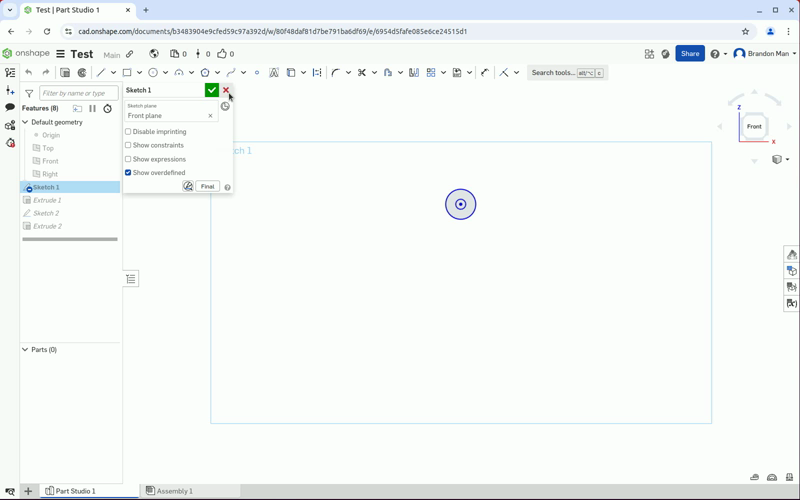
click(229, 92)
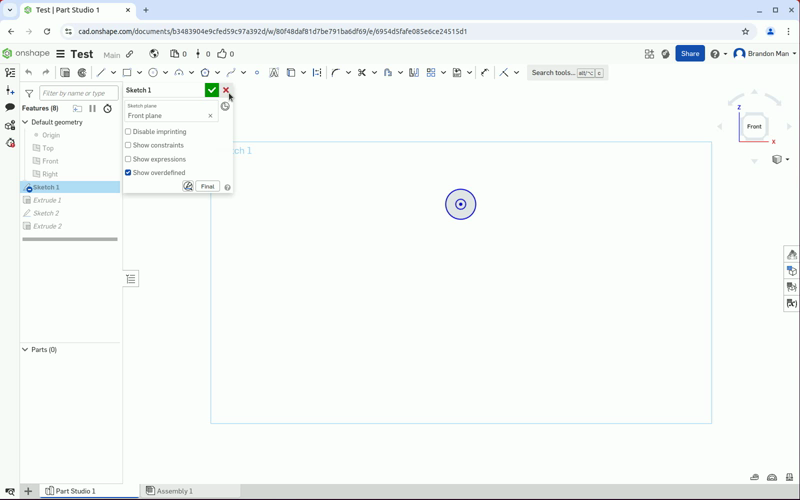
key(shift+s)
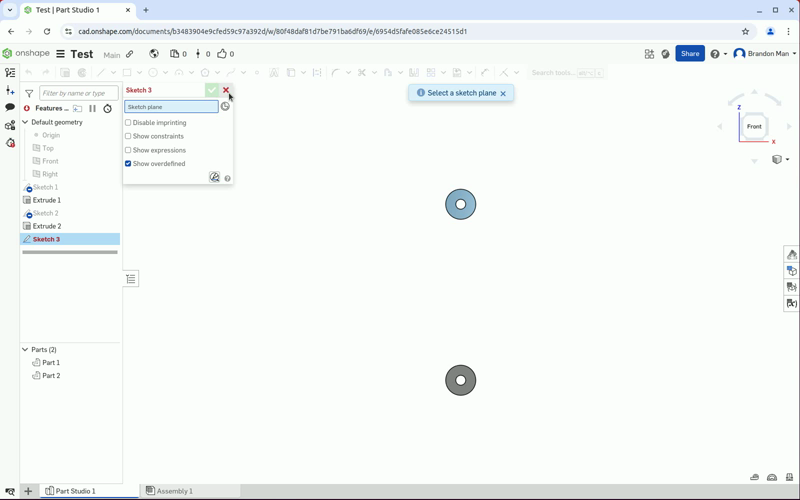
mouse_move(73, 163)
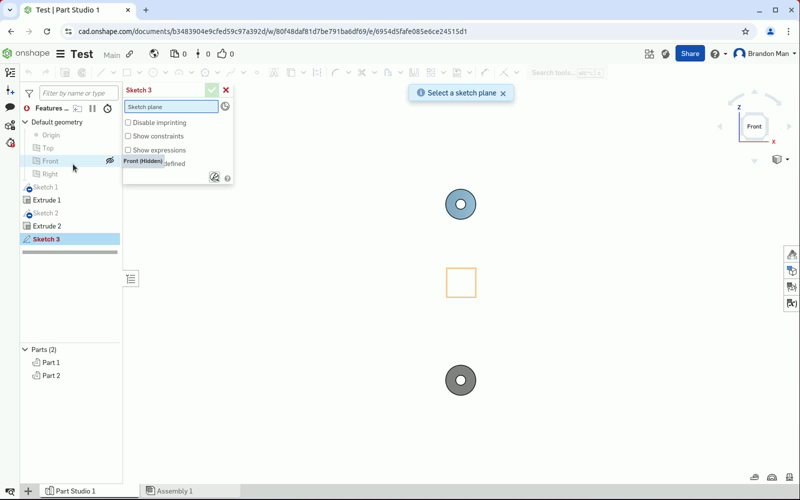
click(73, 163)
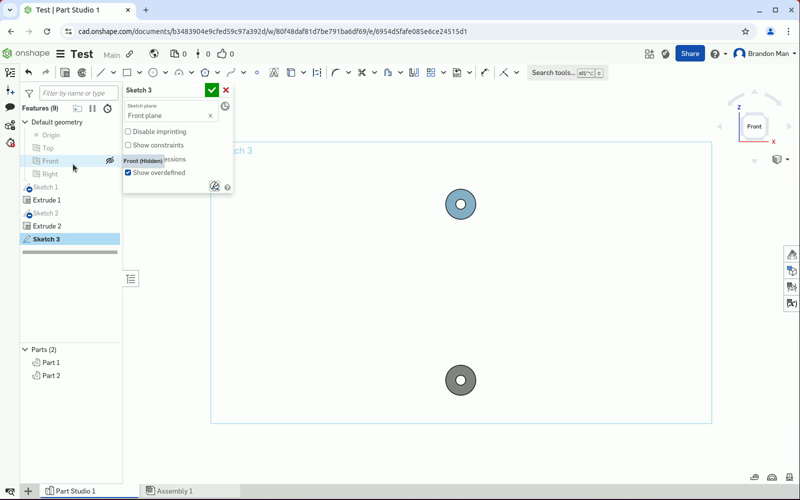
mouse_move(73, 352)
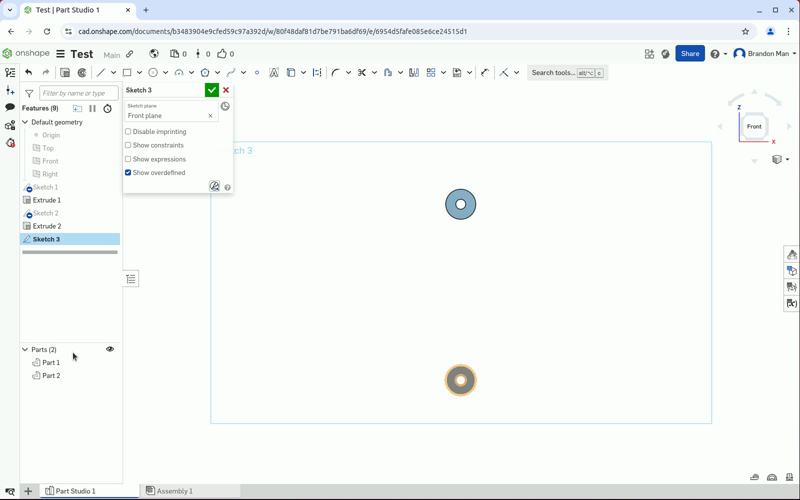
key(y)
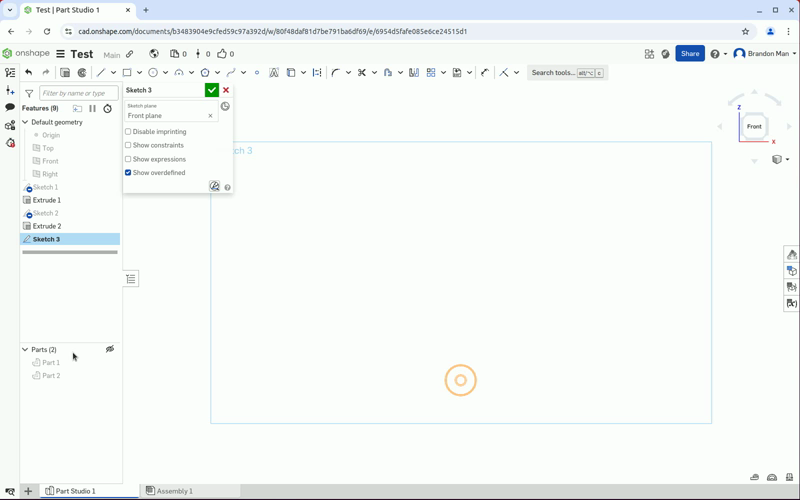
key(c)
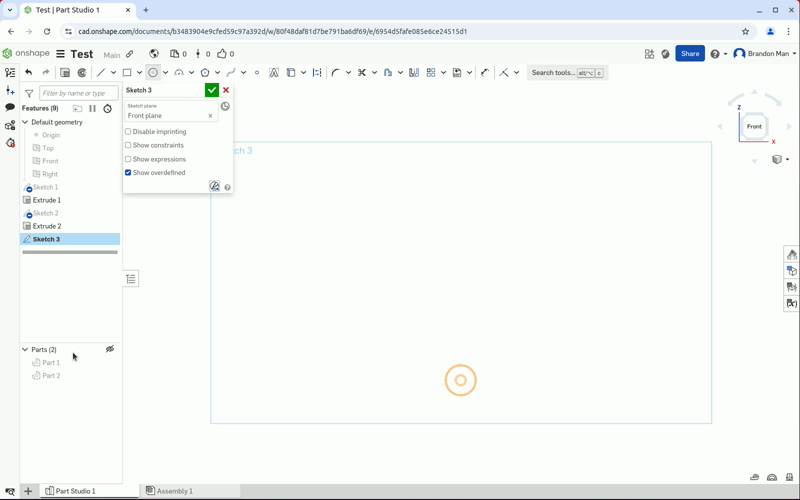
key_down(shift)
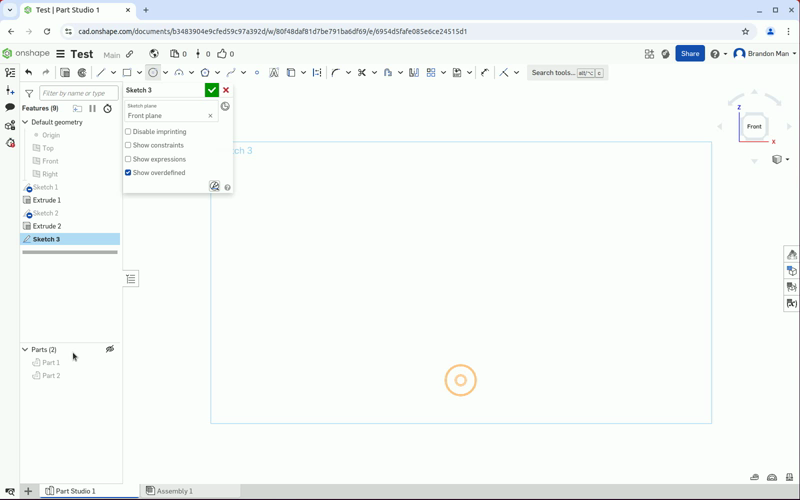
mouse_move(529, 380)
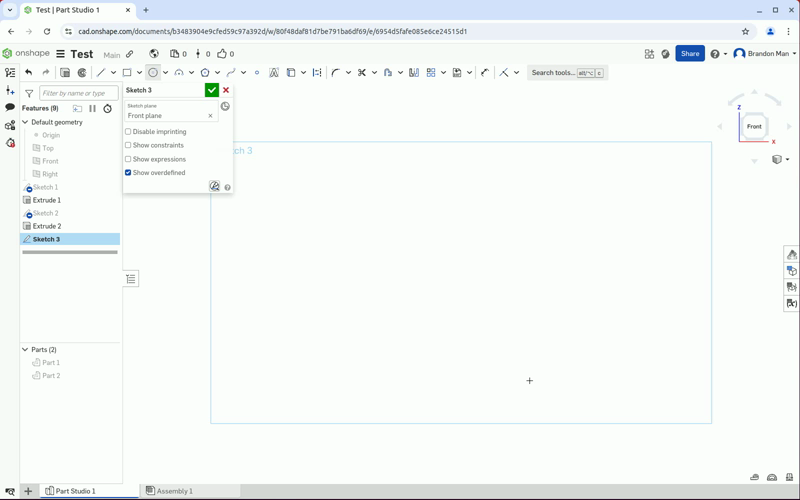
click(529, 380)
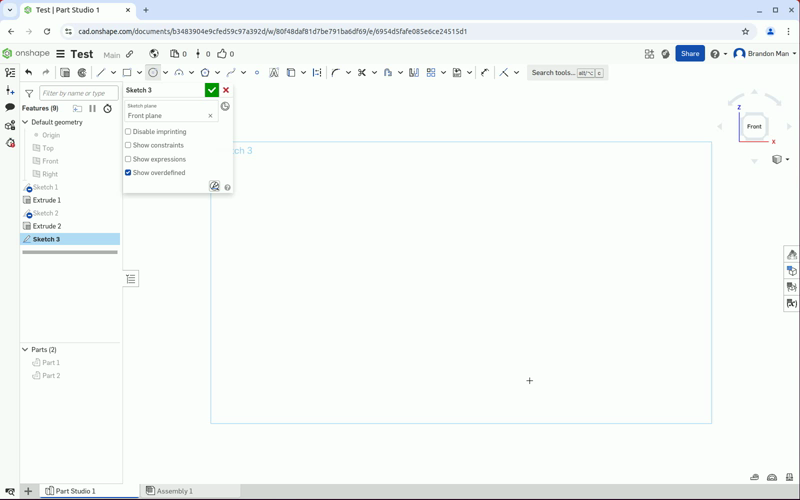
key_up(shift)
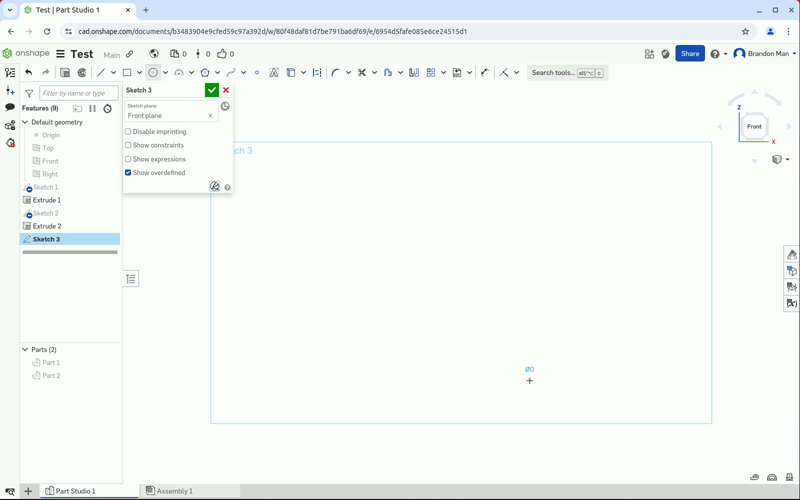
mouse_move(542, 380)
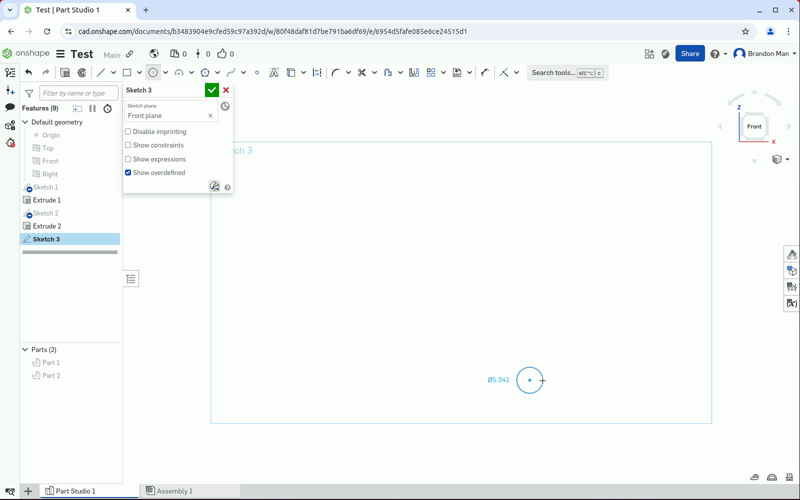
click(542, 380)
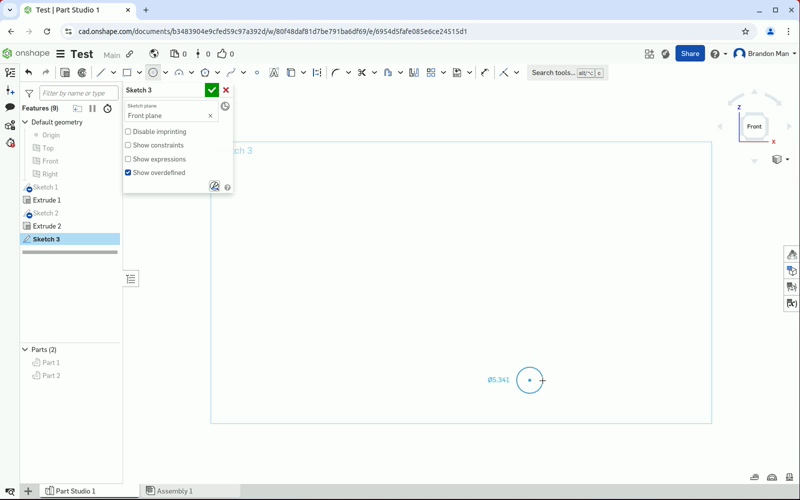
key(esc)
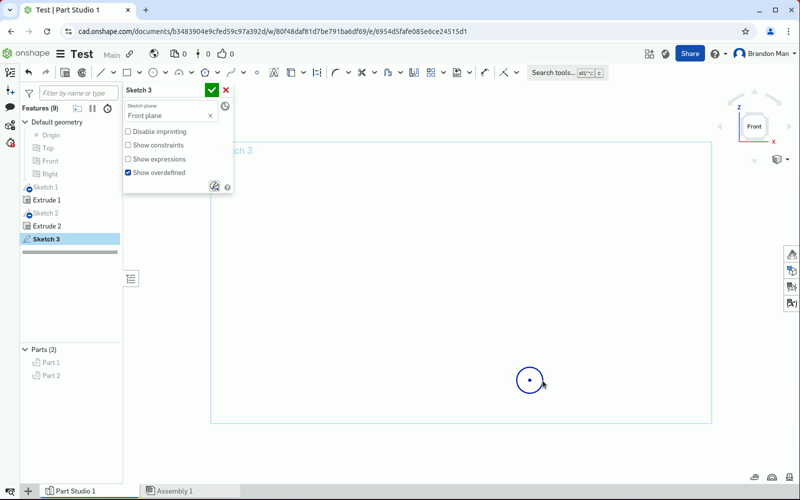
key(c)
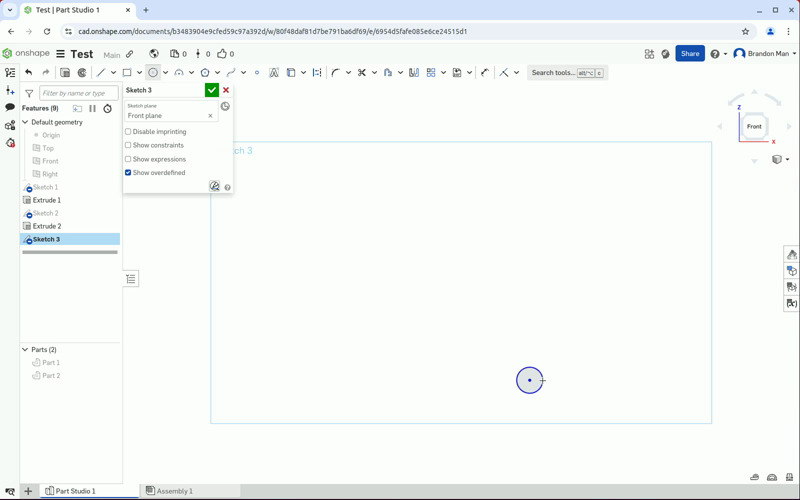
key_down(shift)
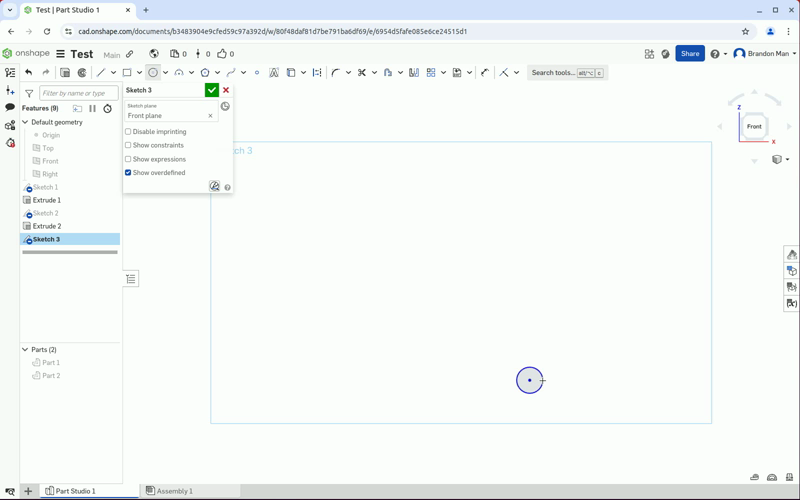
mouse_move(529, 380)
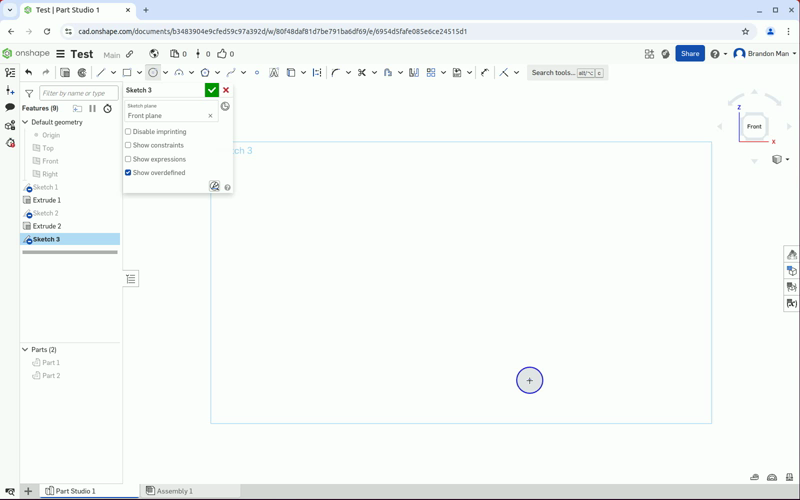
click(529, 380)
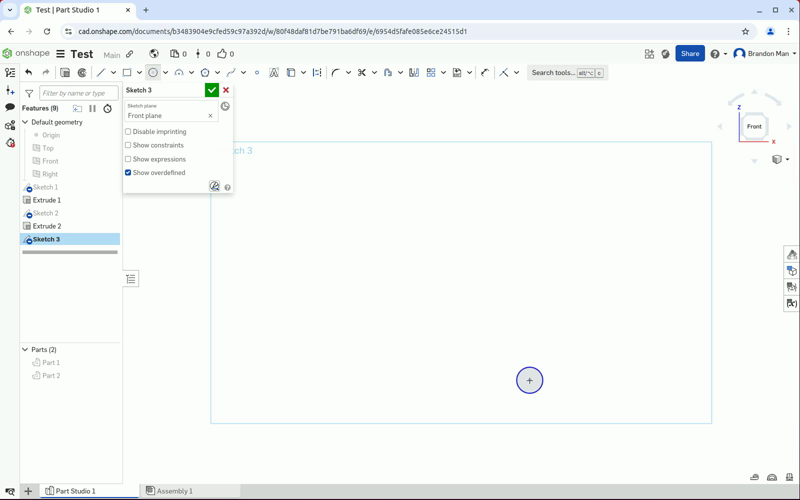
key_up(shift)
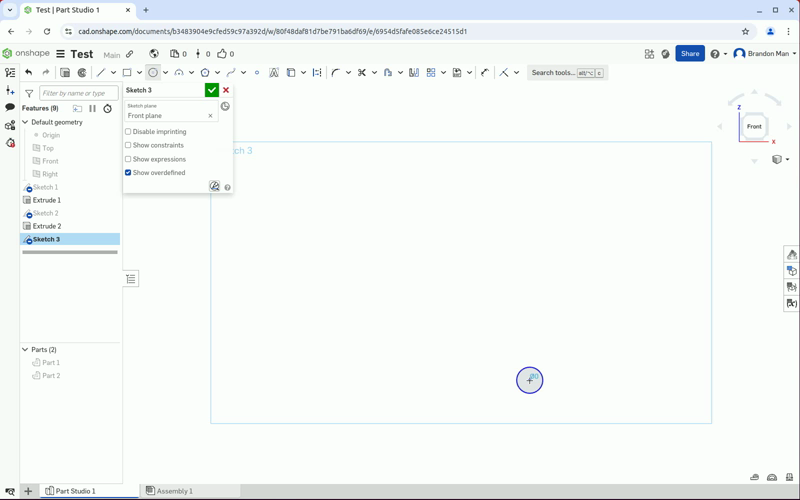
mouse_move(534, 380)
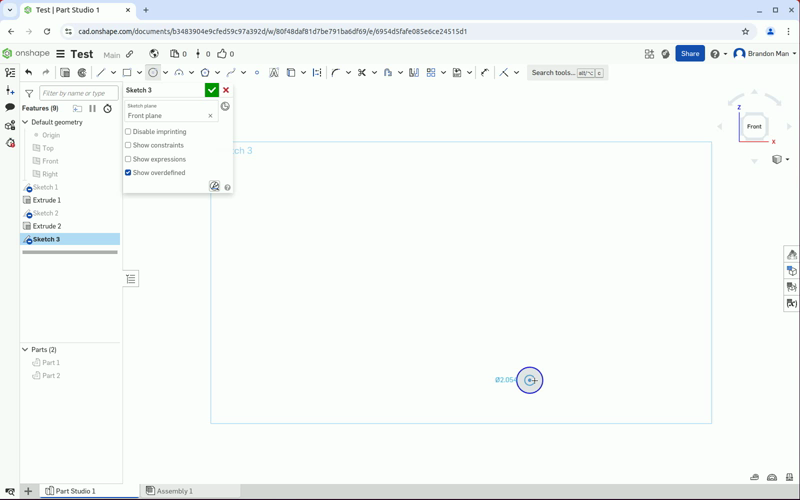
click(534, 380)
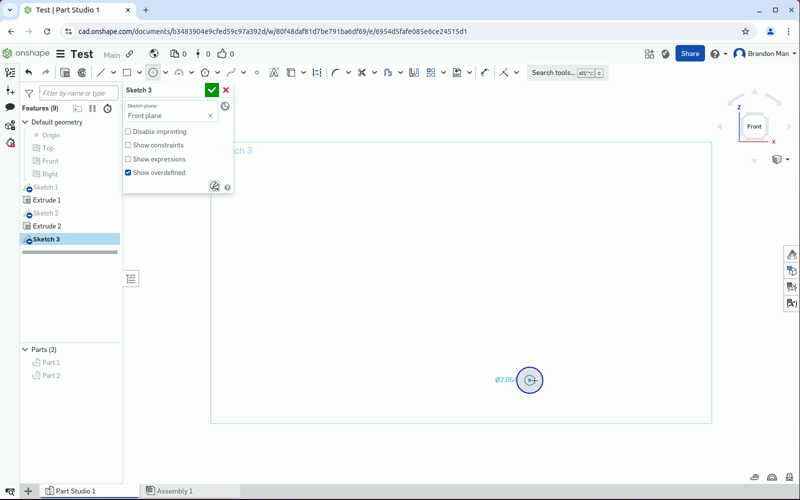
key(esc)
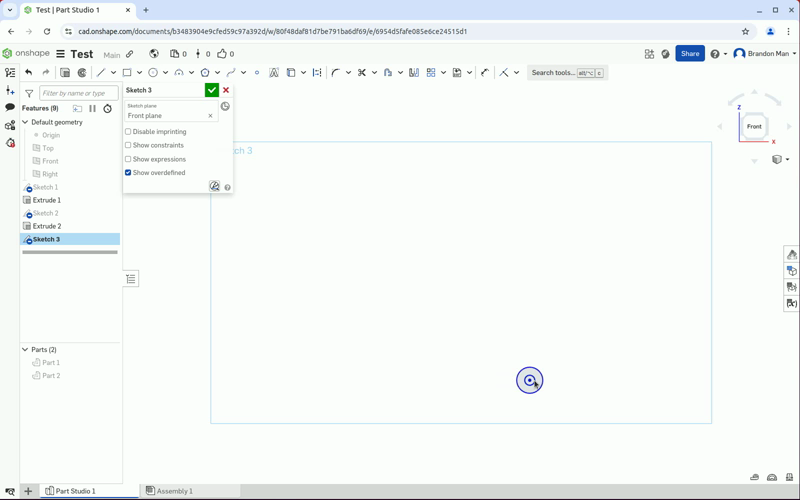
mouse_move(540, 382)
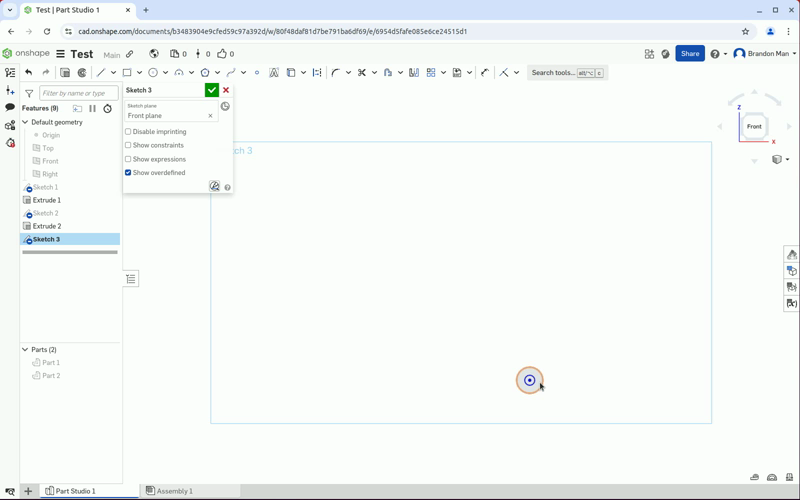
scroll(6)
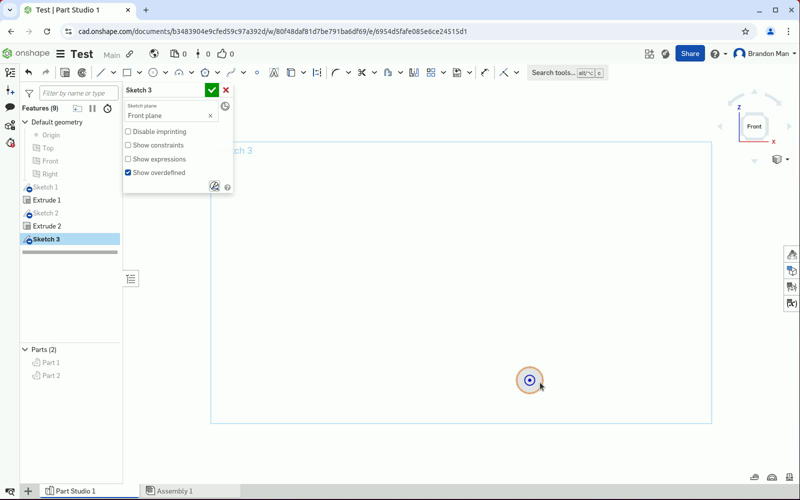
scroll(6)
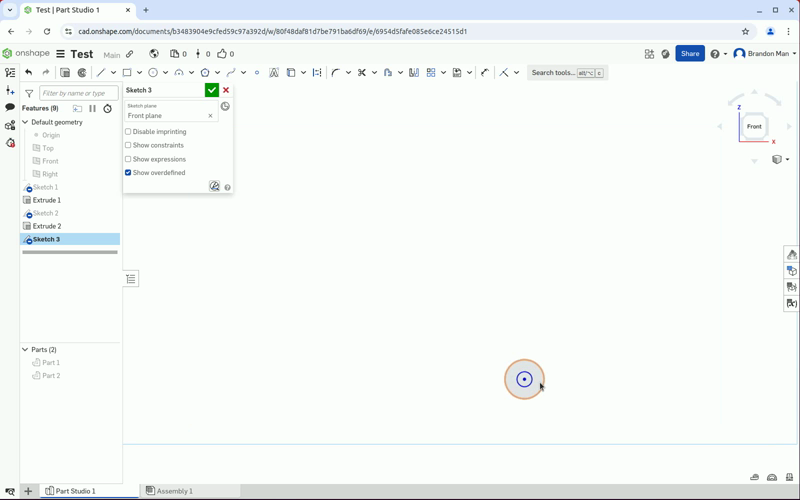
scroll(6)
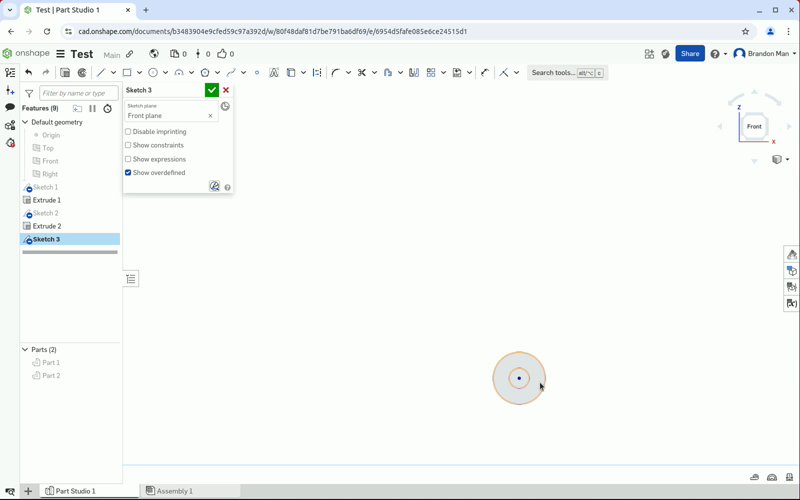
scroll(6)
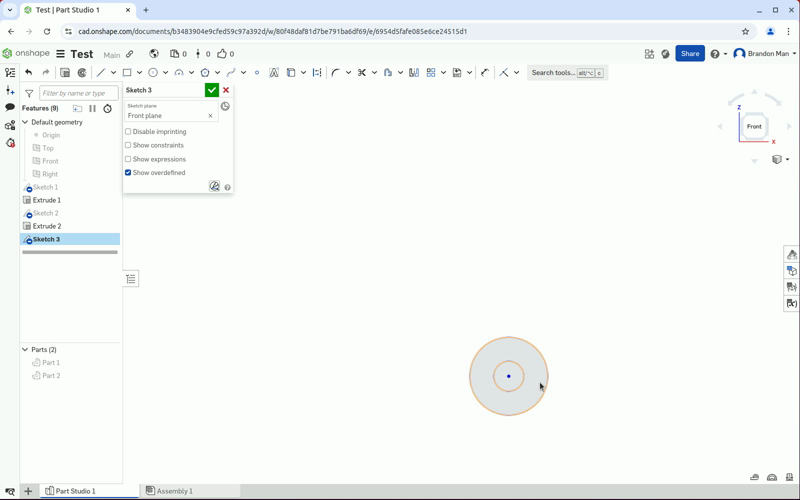
scroll(6)
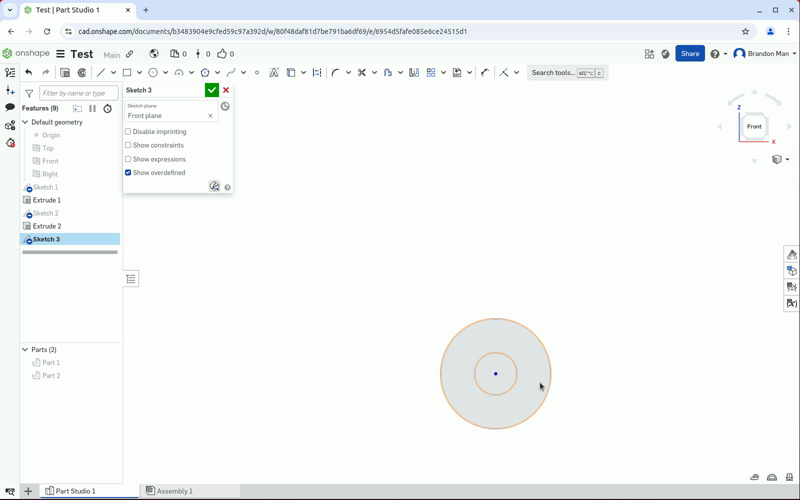
scroll(6)
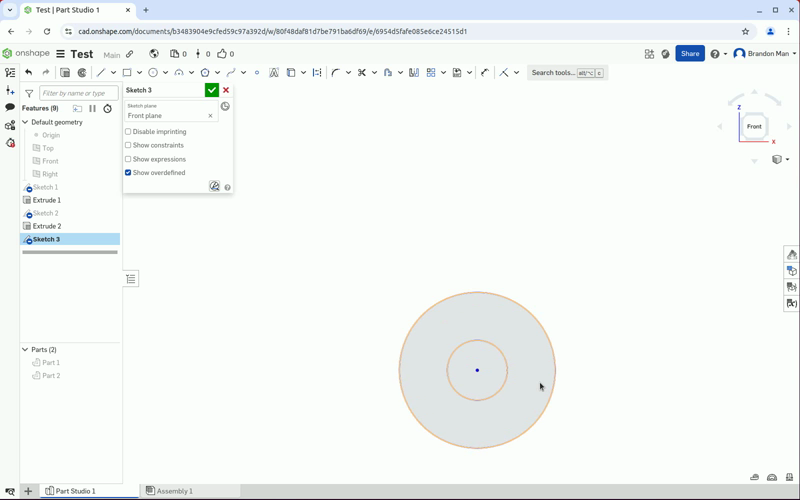
scroll(6)
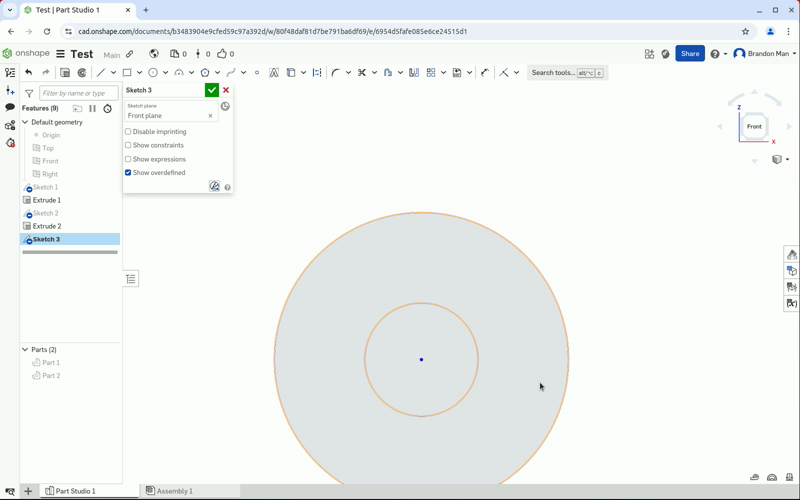
click(540, 382)
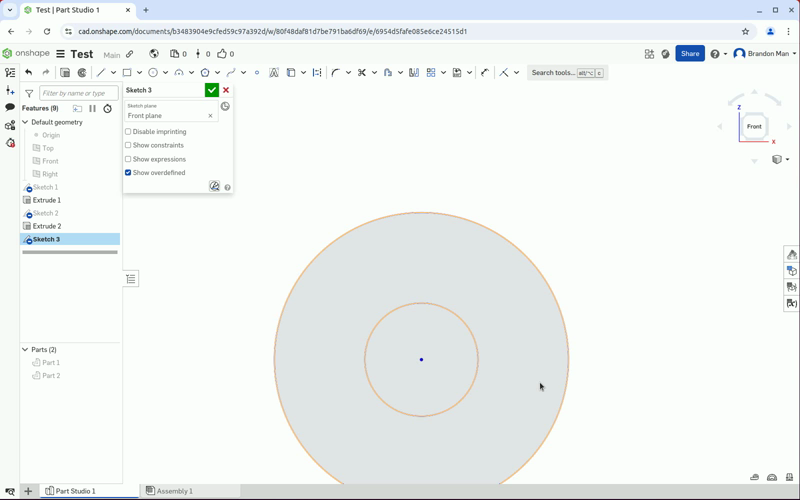
scroll(-6)
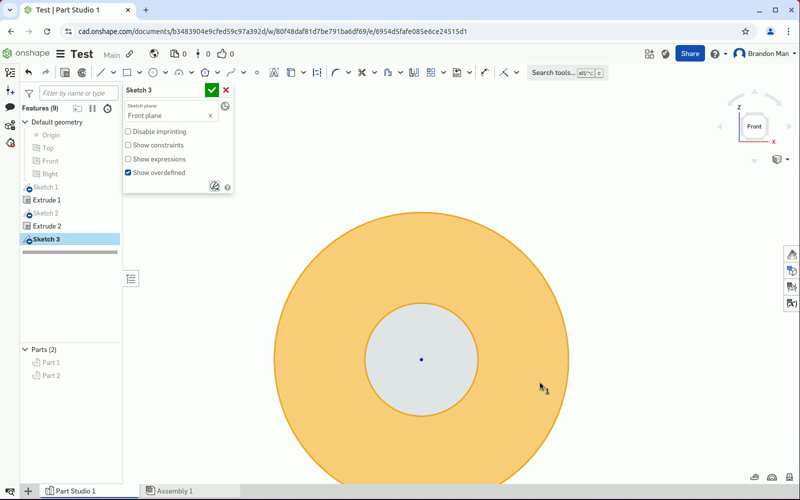
scroll(-6)
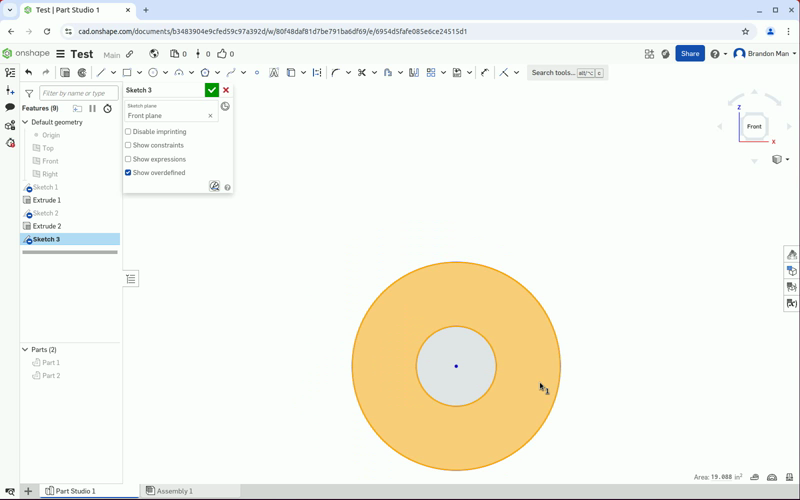
scroll(-6)
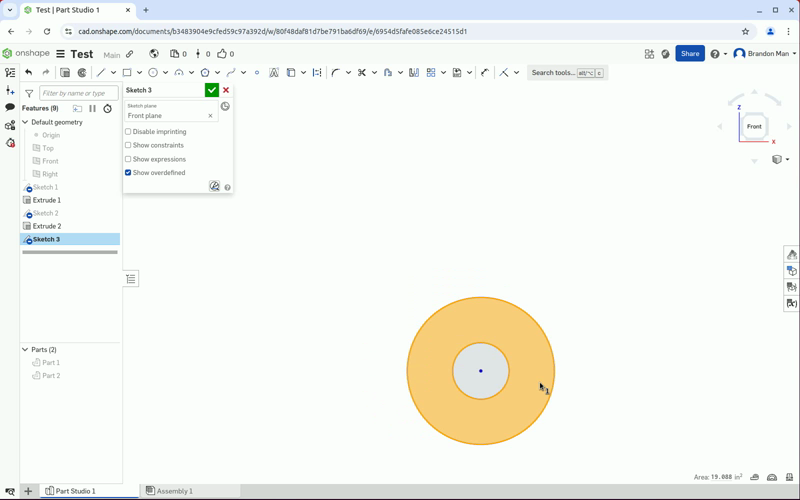
scroll(-6)
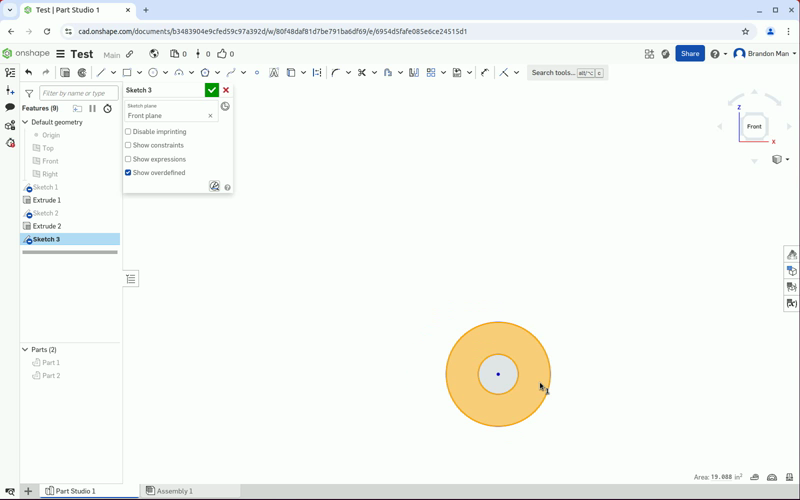
scroll(-6)
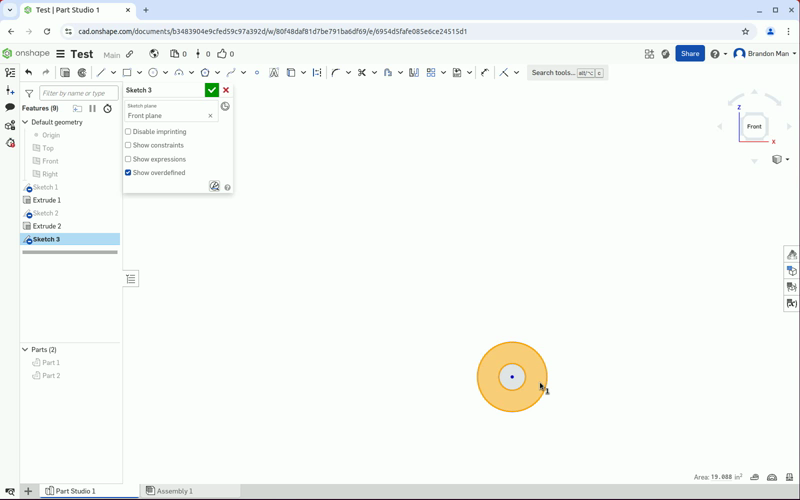
scroll(-6)
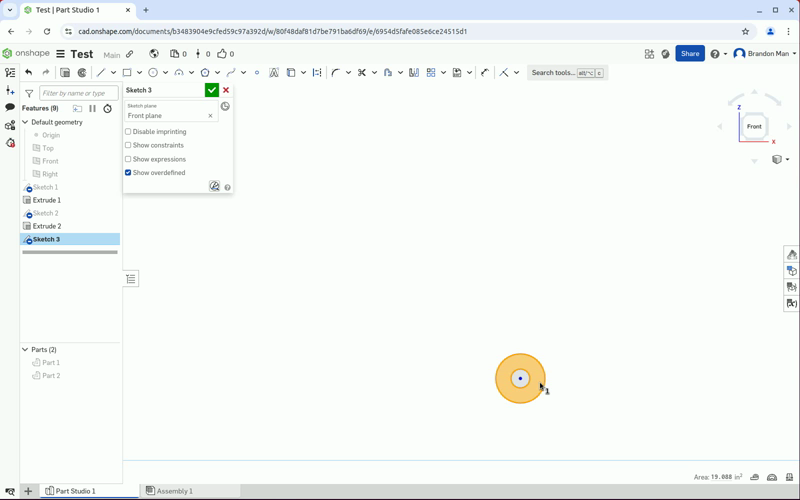
scroll(-6)
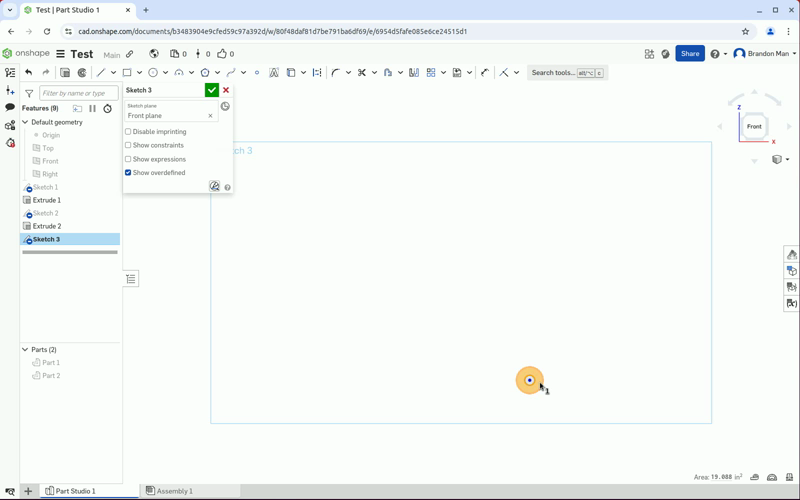
mouse_move(73, 352)
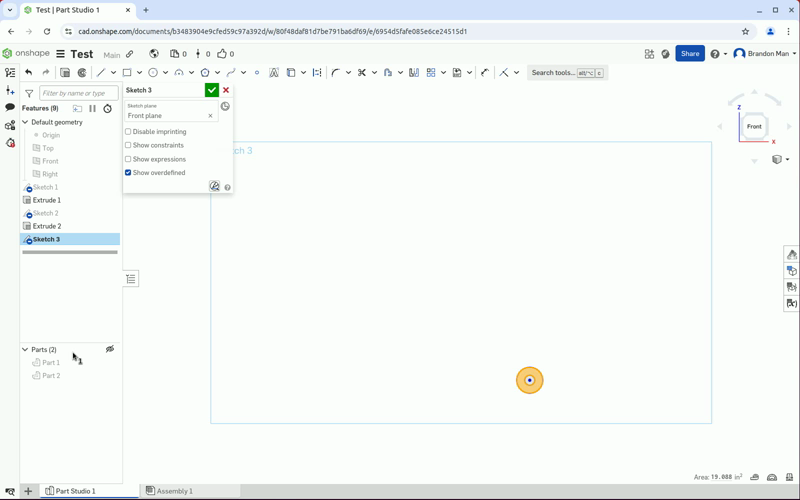
key(shift+y)
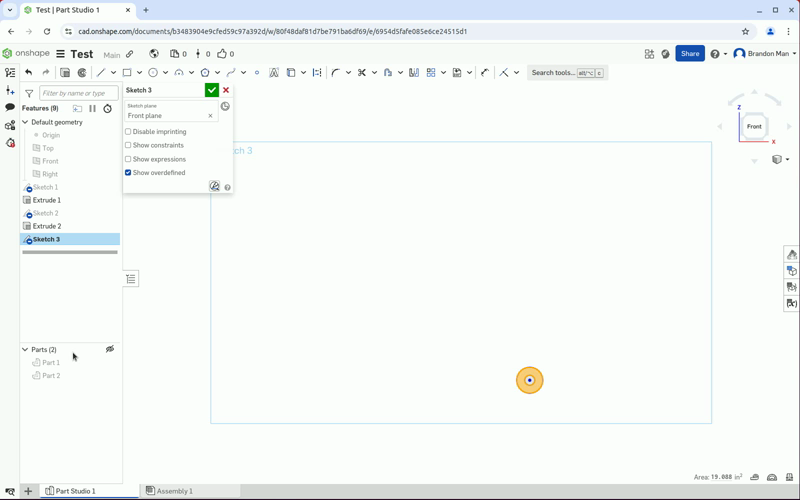
key(shift+e)
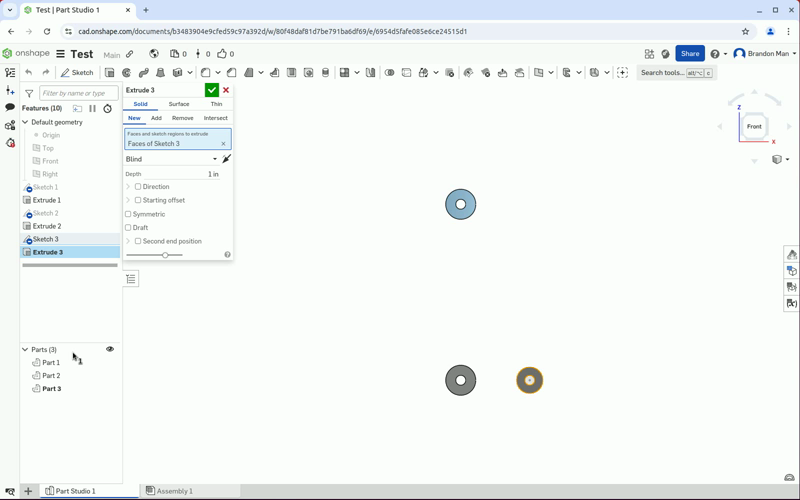
mouse_move(143, 106)
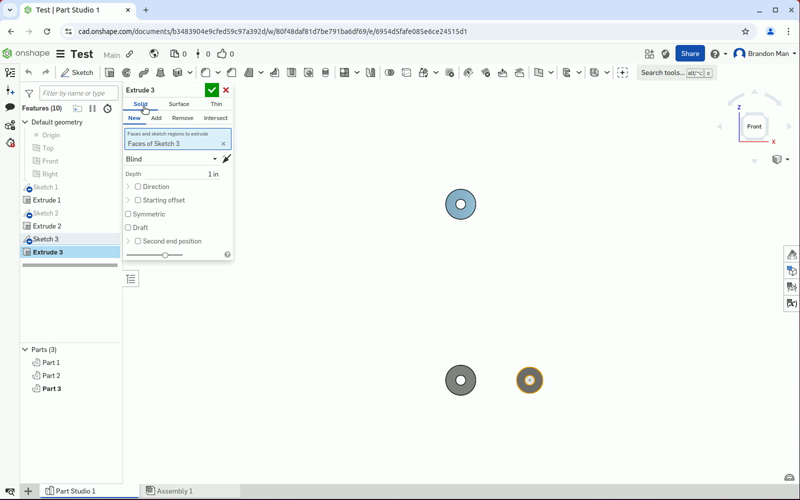
click(143, 106)
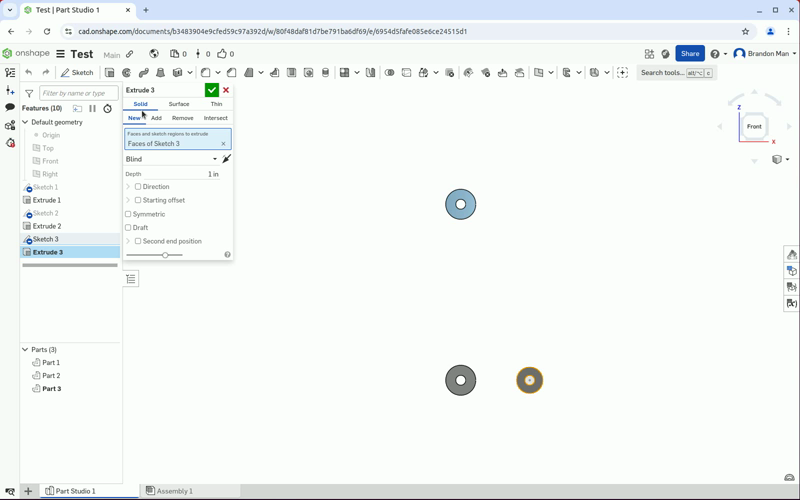
mouse_move(137, 120)
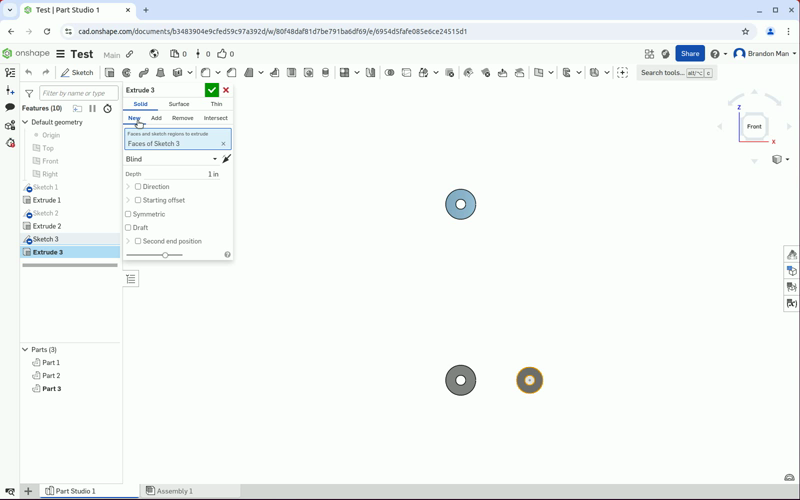
click(137, 120)
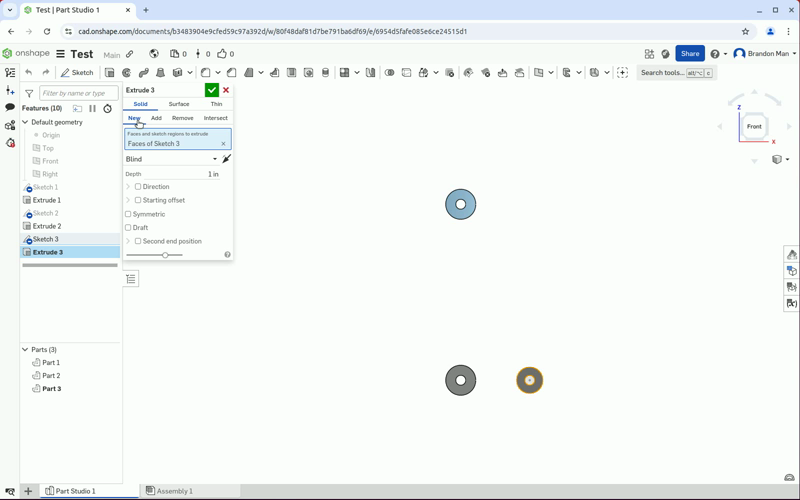
key(tab, 4)
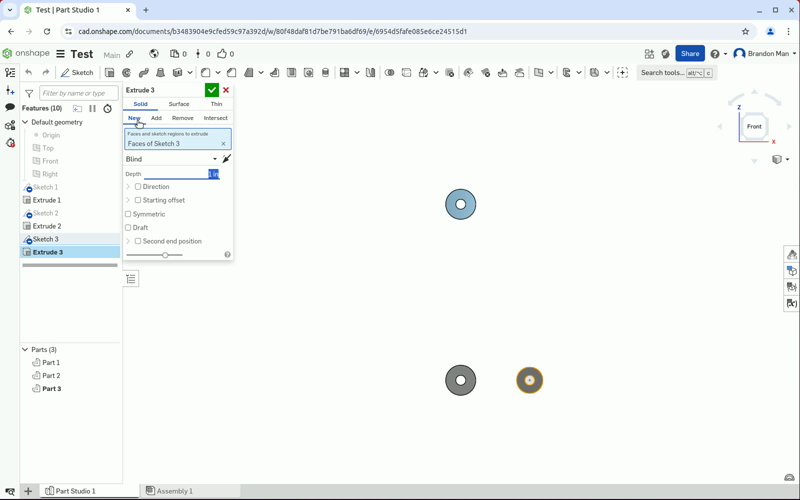
text(0.963)
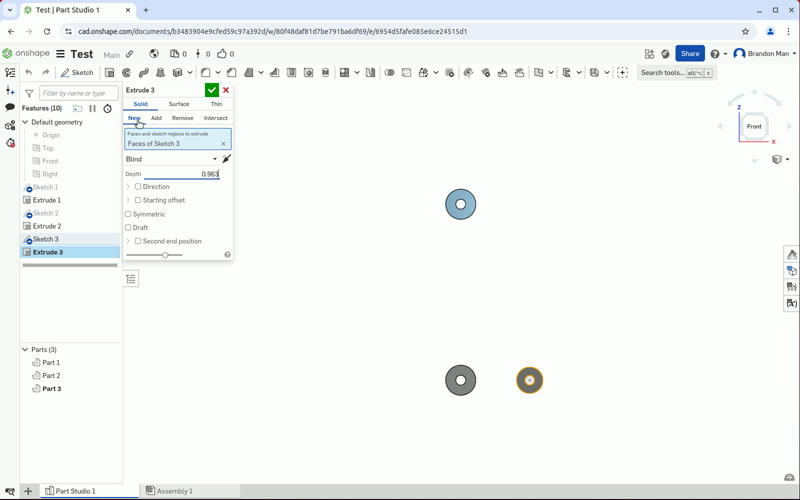
key(enter)
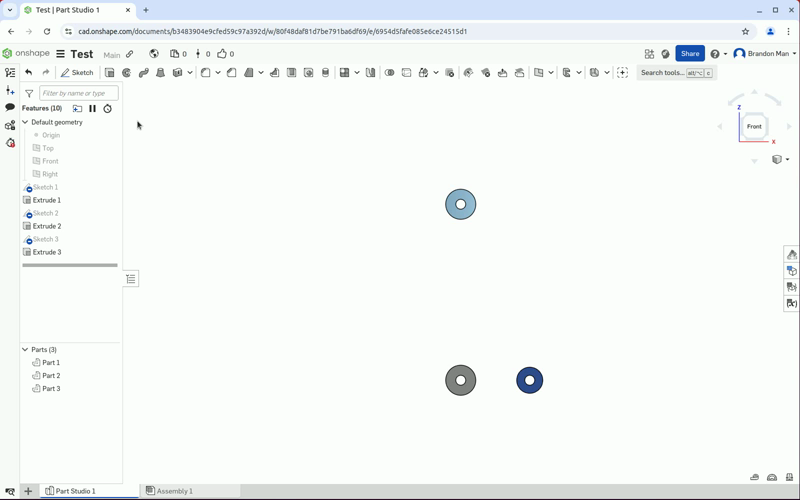
key(shift+h)
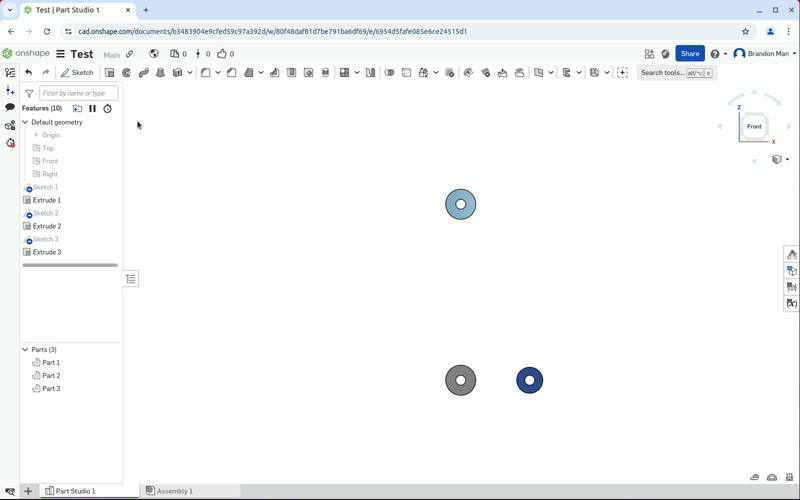
key(shift+h)
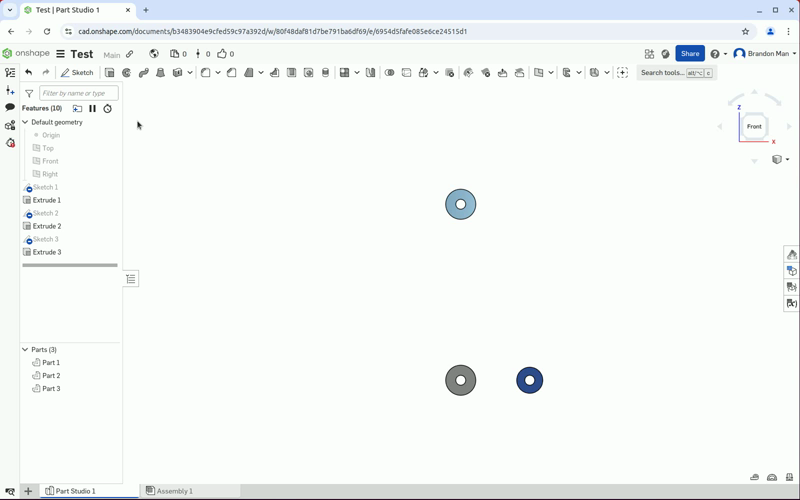
mouse_move(73, 189)
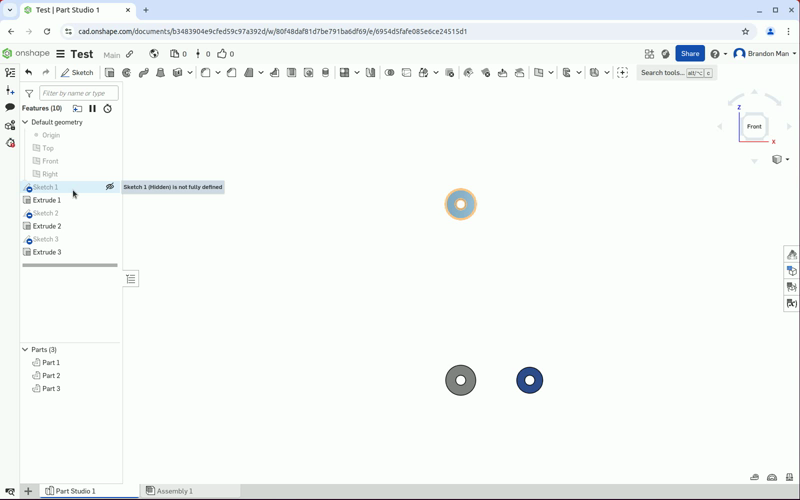
click(73, 189)
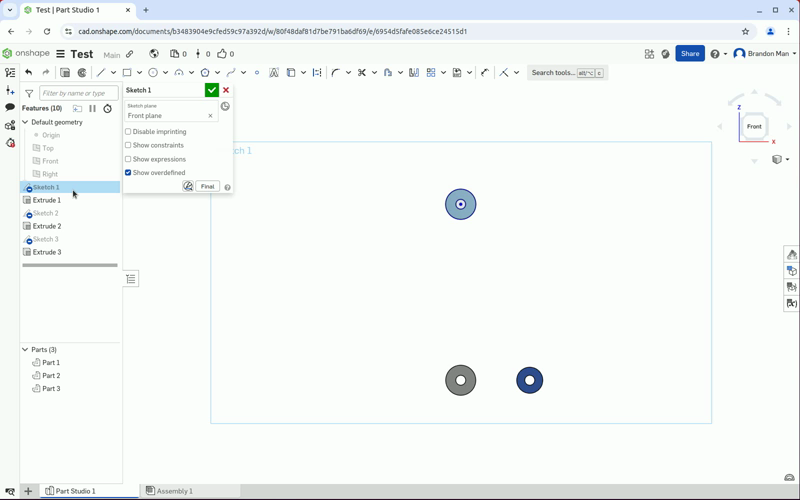
mouse_move(229, 92)
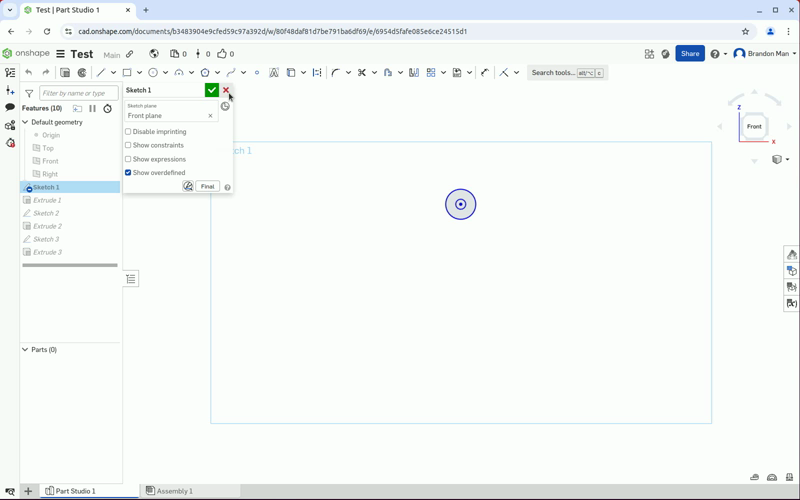
click(229, 92)
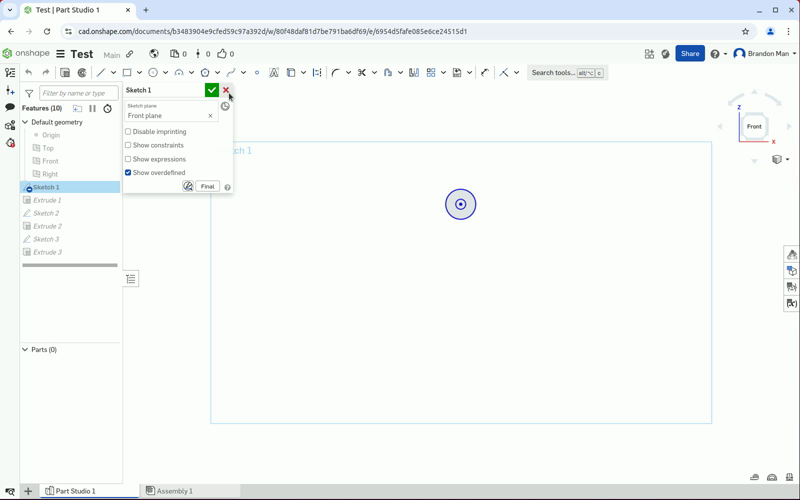
key(shift+s)
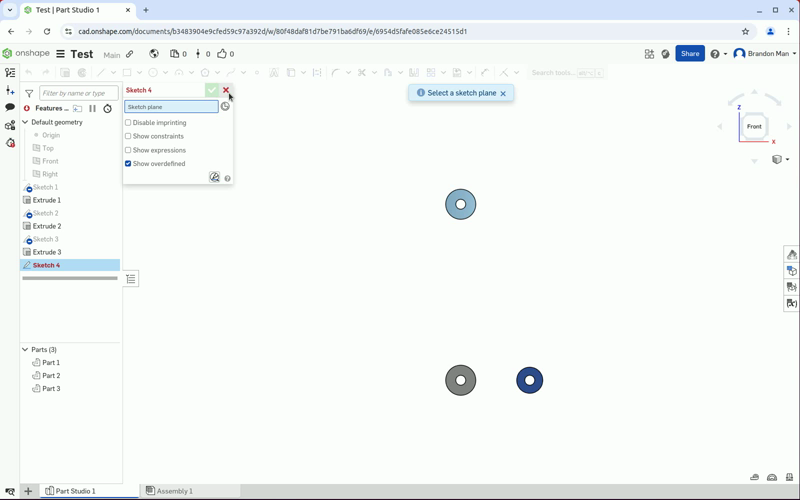
mouse_move(73, 163)
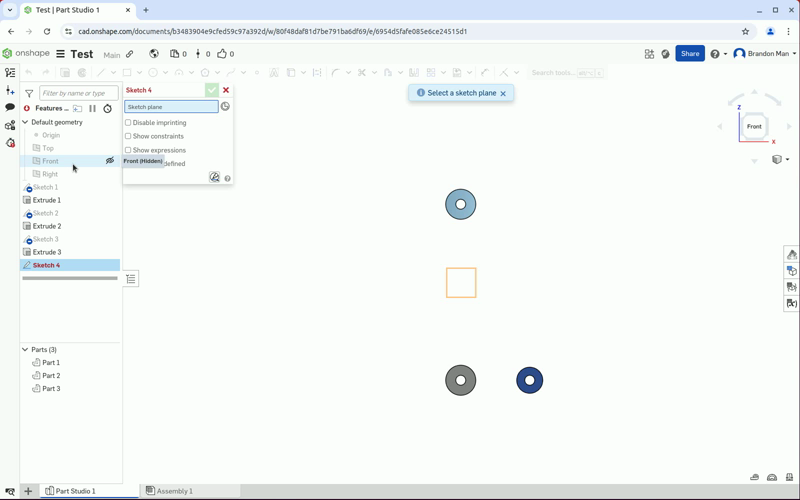
click(73, 163)
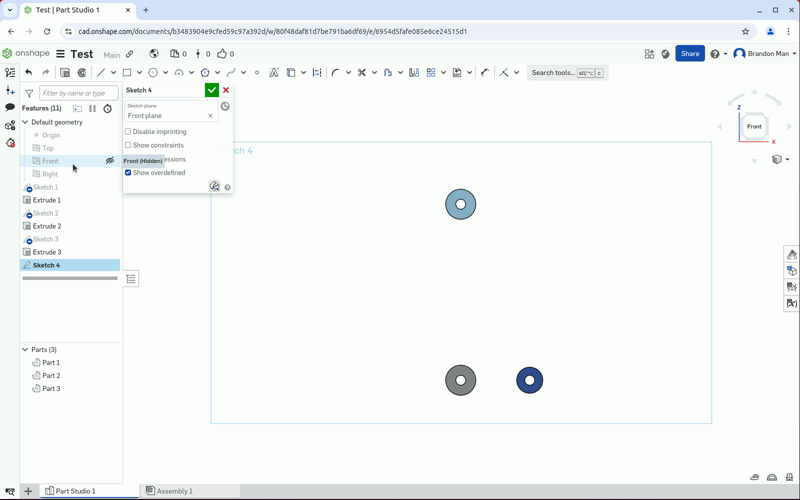
mouse_move(73, 352)
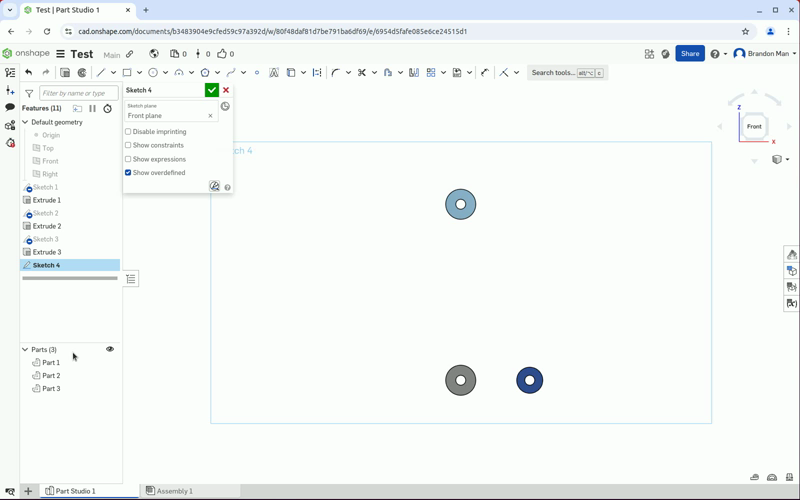
key(y)
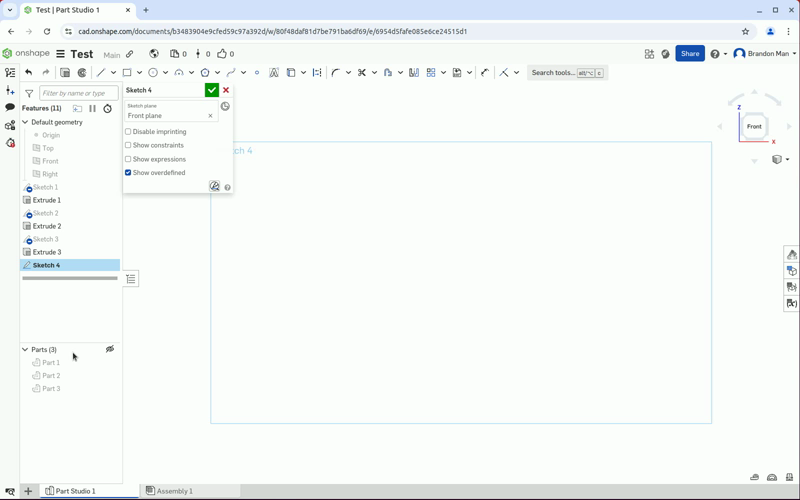
key(a)
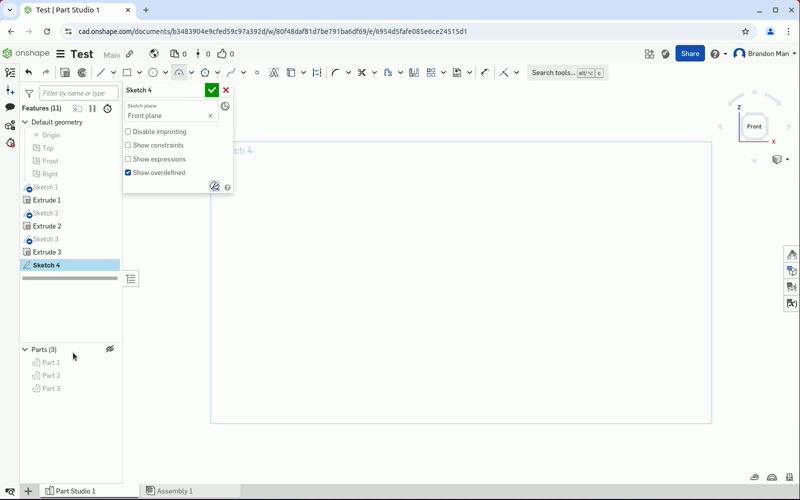
key_down(shift)
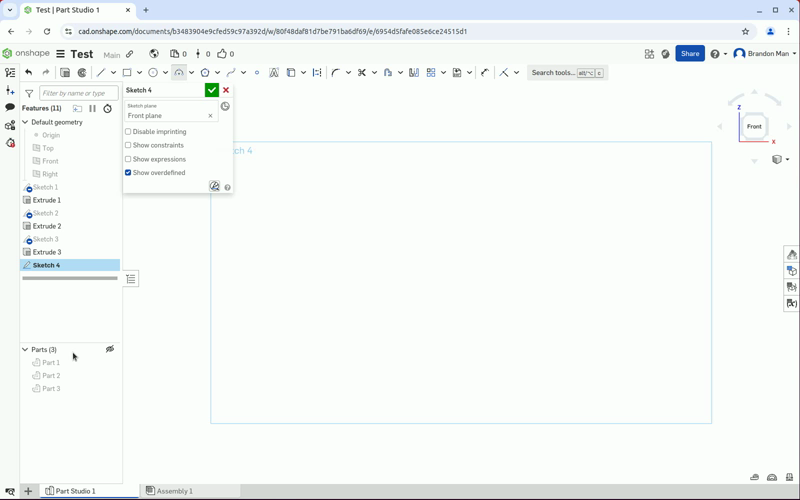
mouse_move(436, 279)
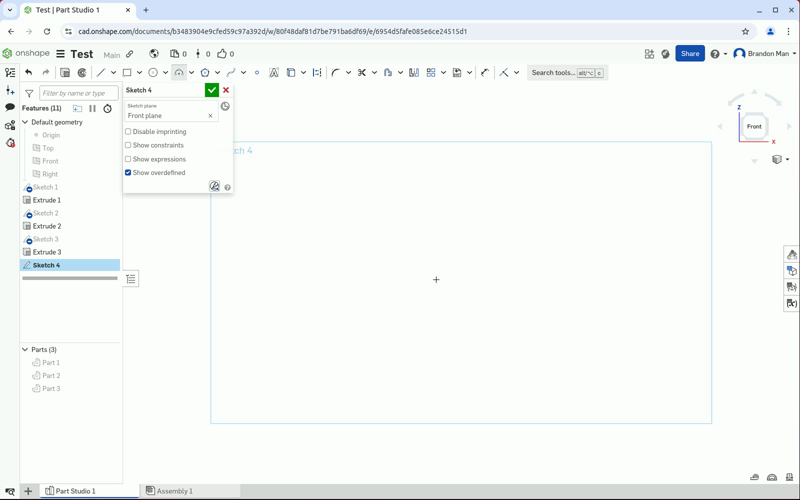
click(436, 279)
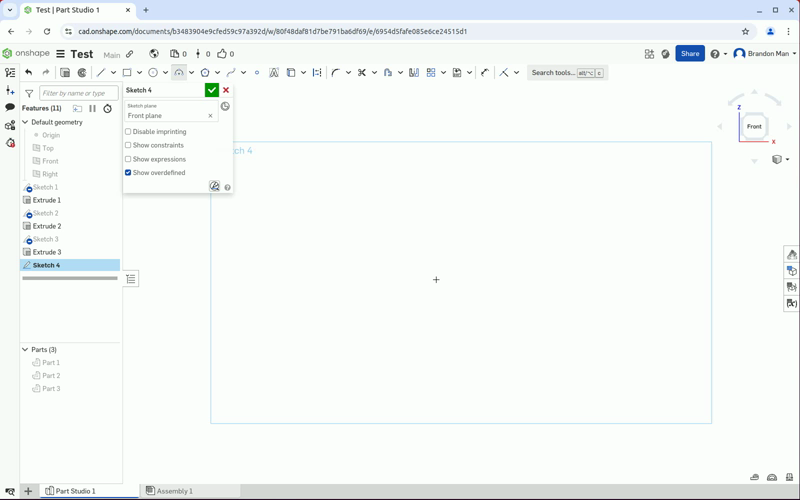
key_up(shift)
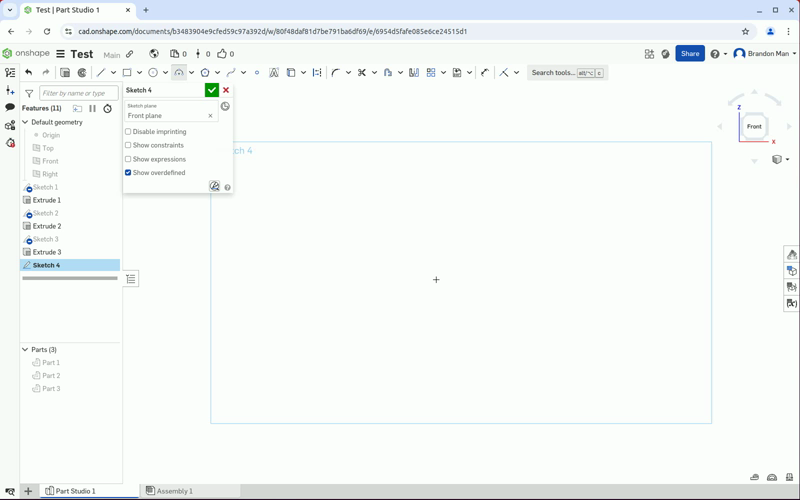
key_down(shift)
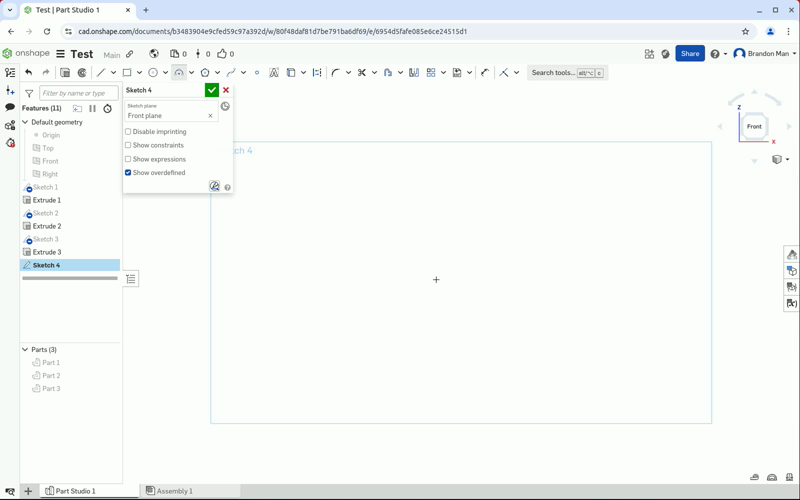
mouse_move(485, 279)
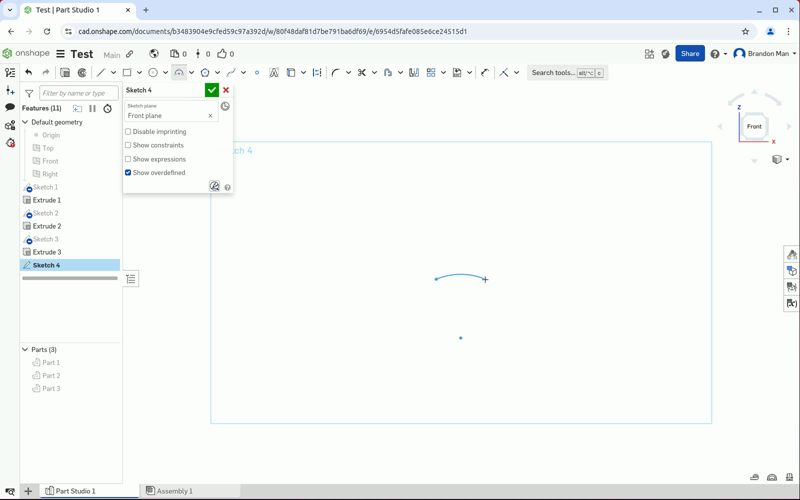
click(485, 279)
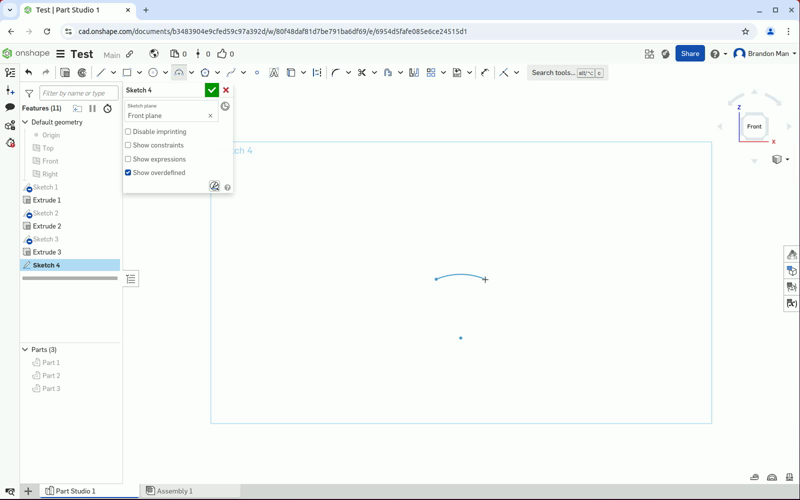
mouse_move(460, 257)
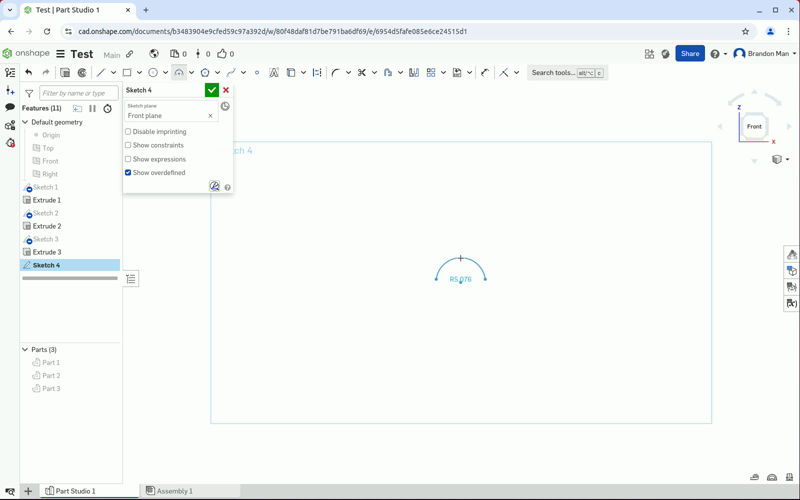
click(460, 257)
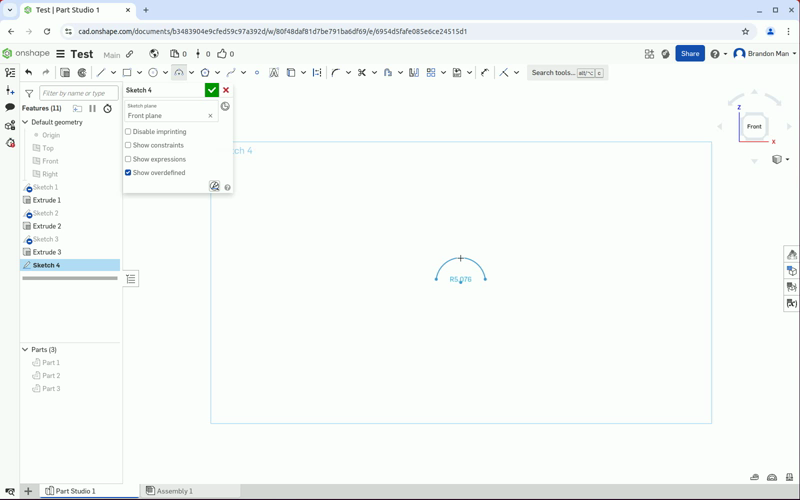
key_up(shift)
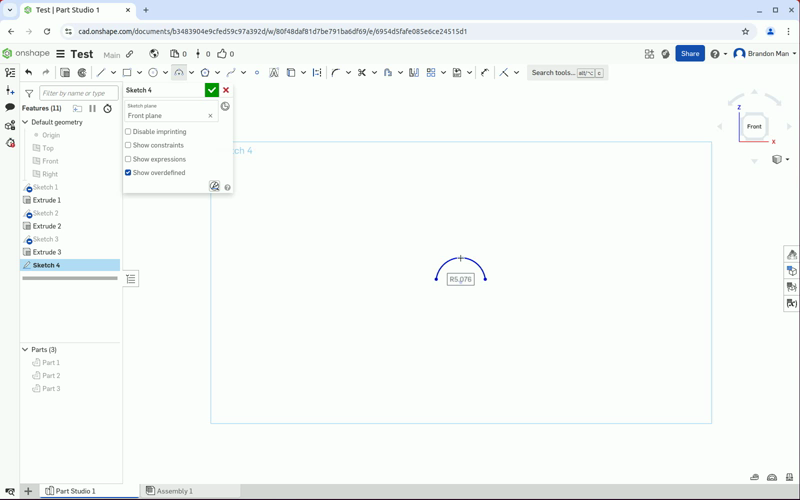
key(esc)
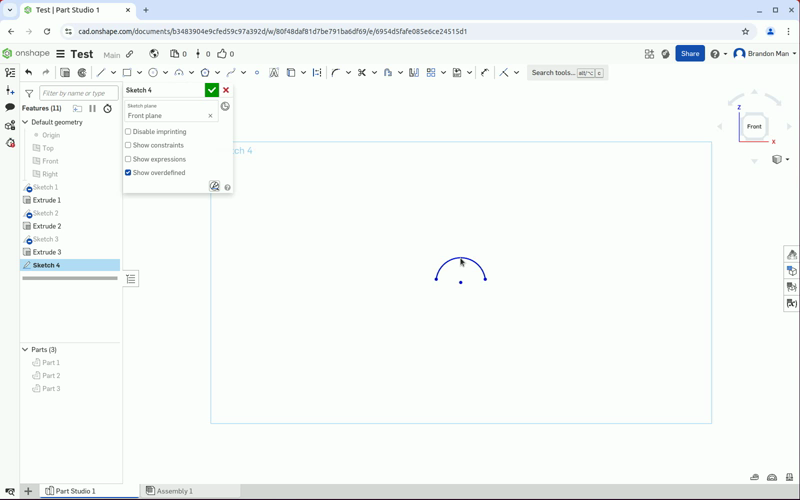
key(l)
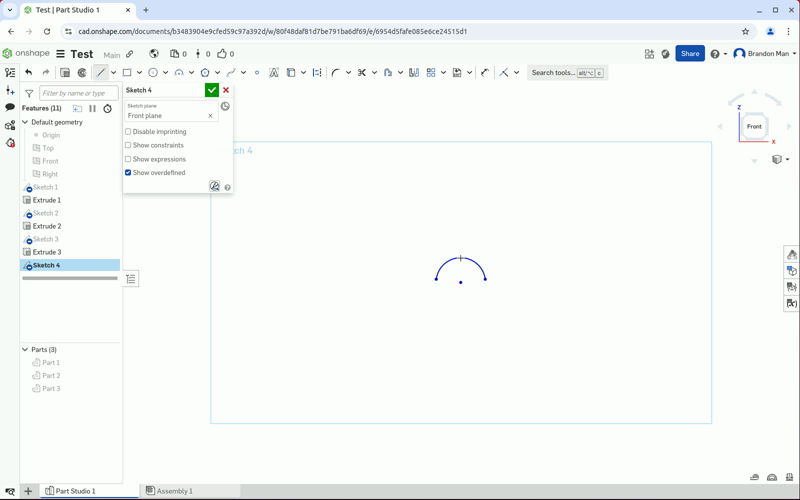
mouse_move(485, 279)
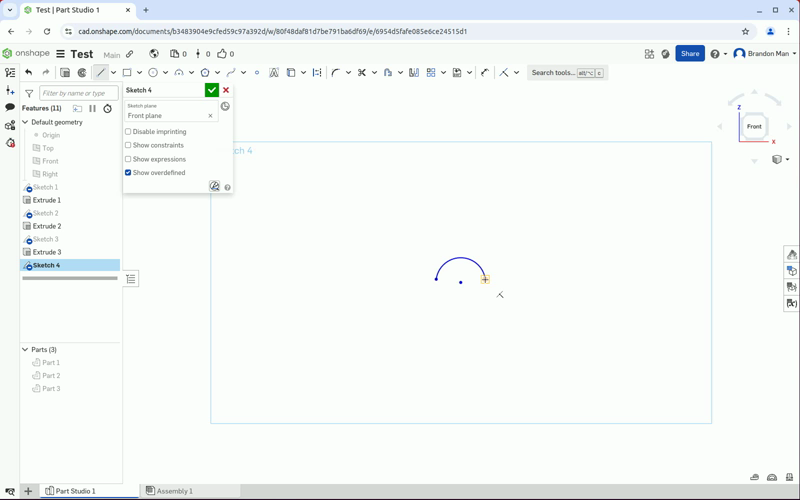
click(485, 279)
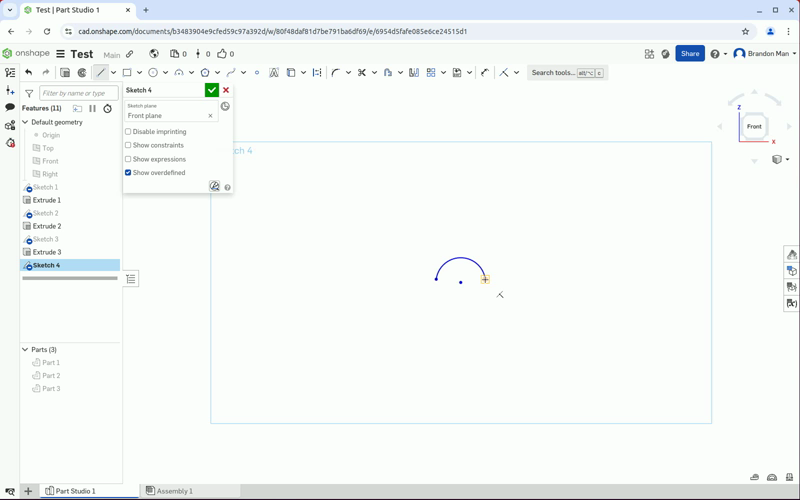
key_down(shift)
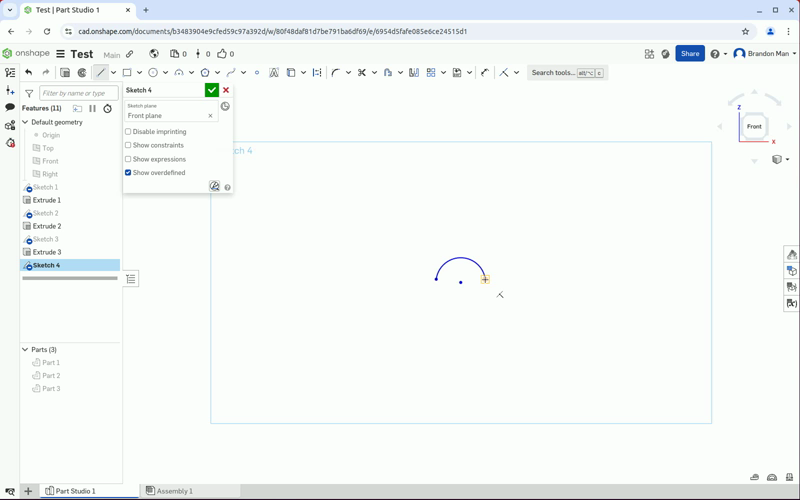
mouse_move(475, 201)
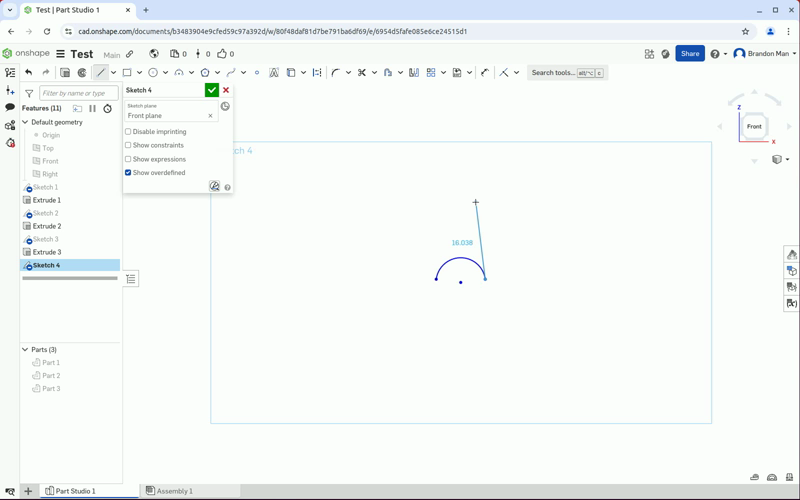
click(475, 201)
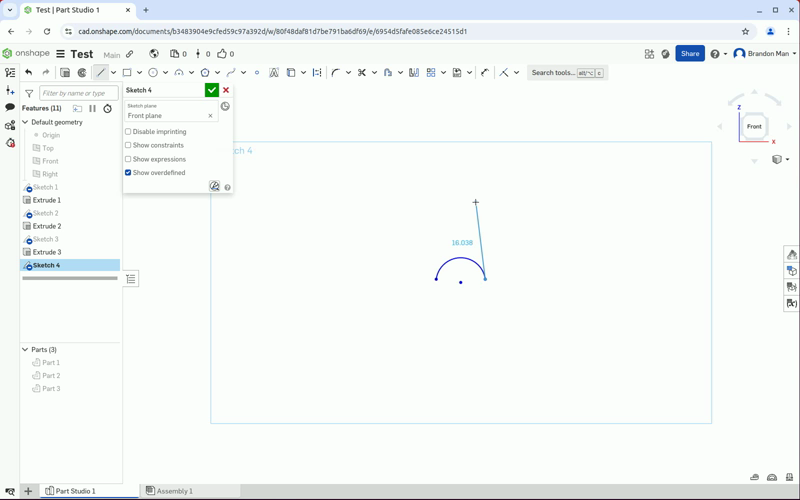
key_up(shift)
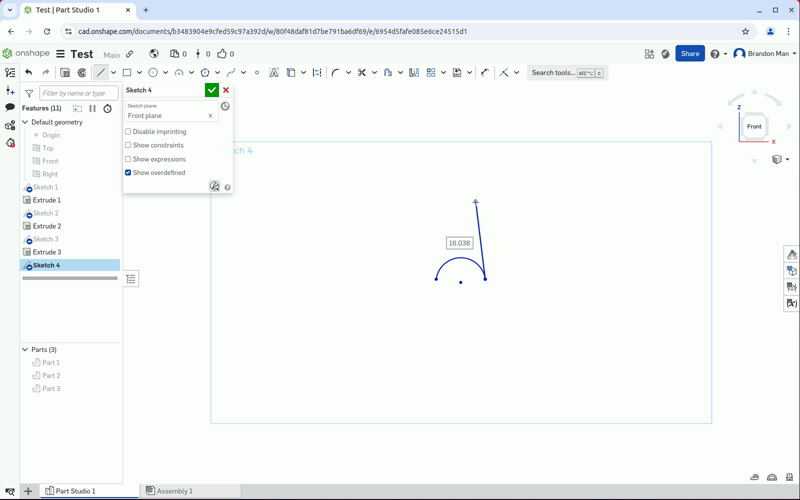
key(esc)
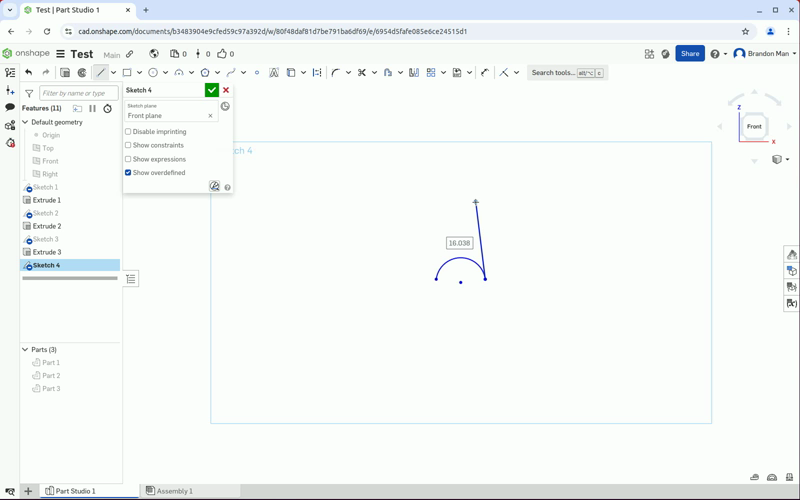
key(a)
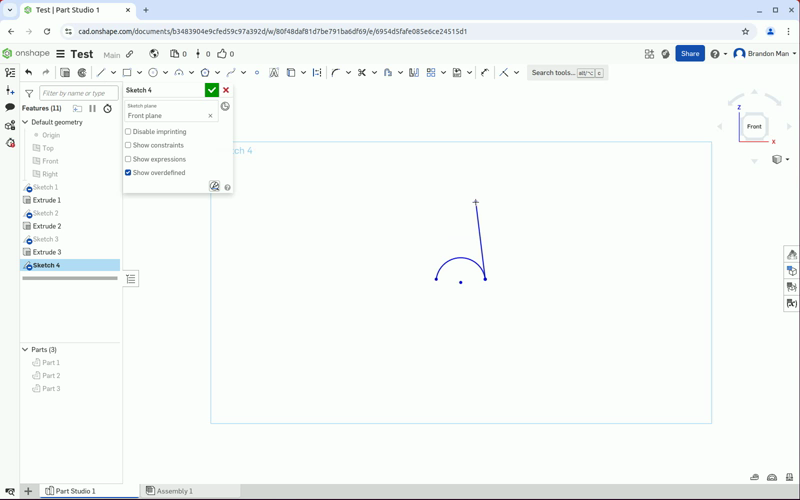
mouse_move(475, 201)
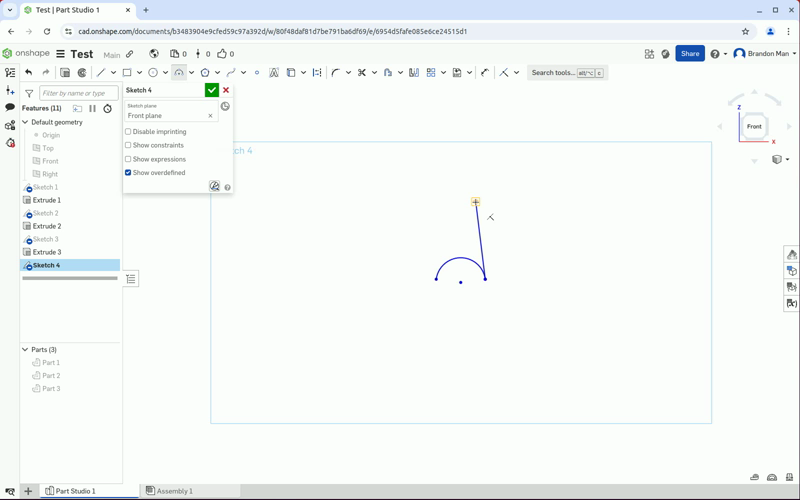
click(475, 201)
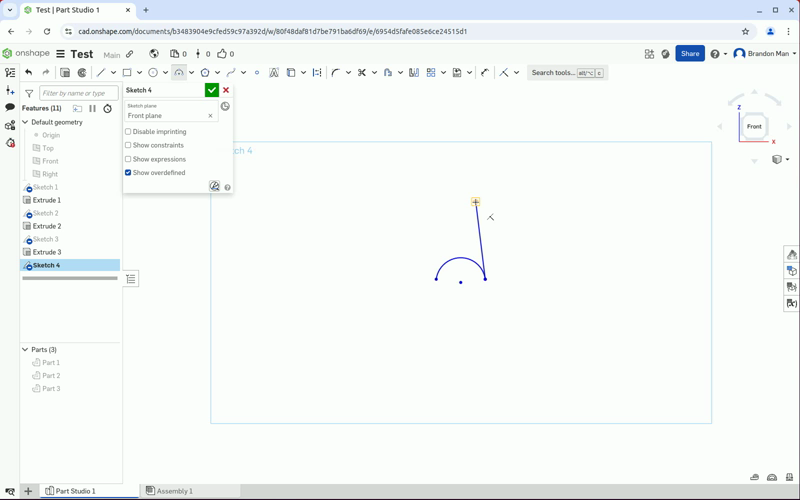
key_down(shift)
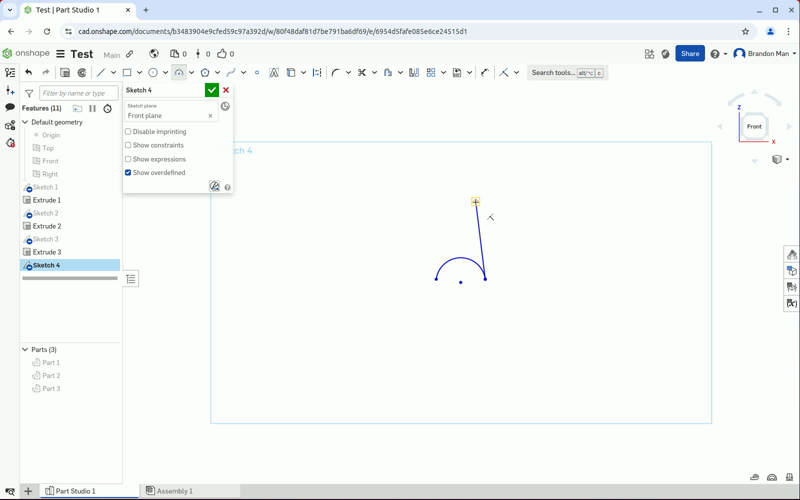
mouse_move(446, 201)
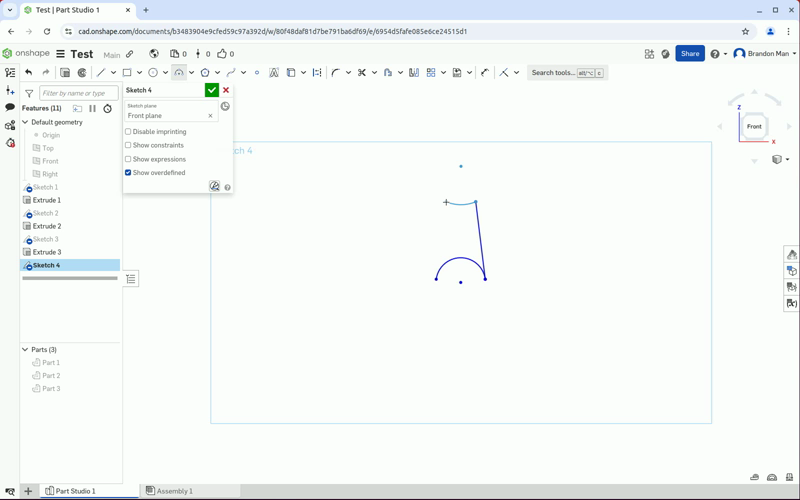
click(446, 201)
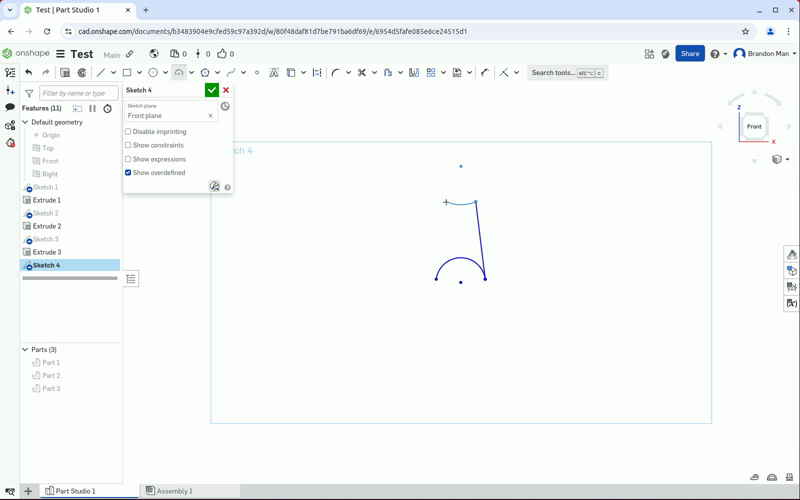
mouse_move(460, 218)
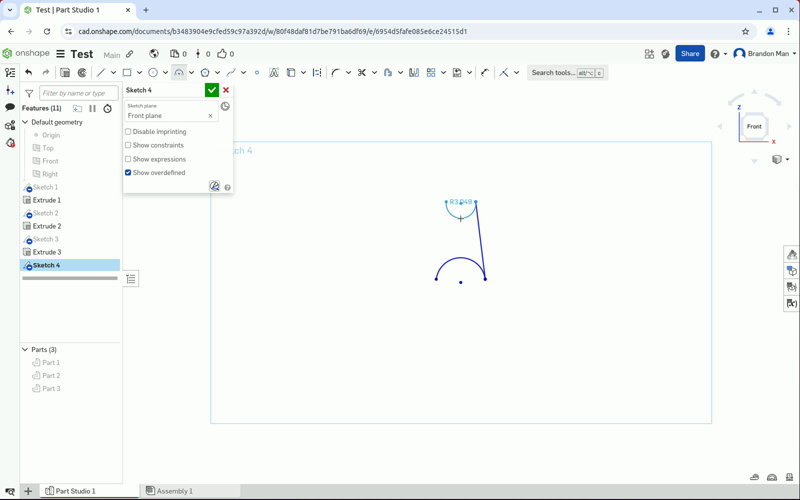
click(460, 218)
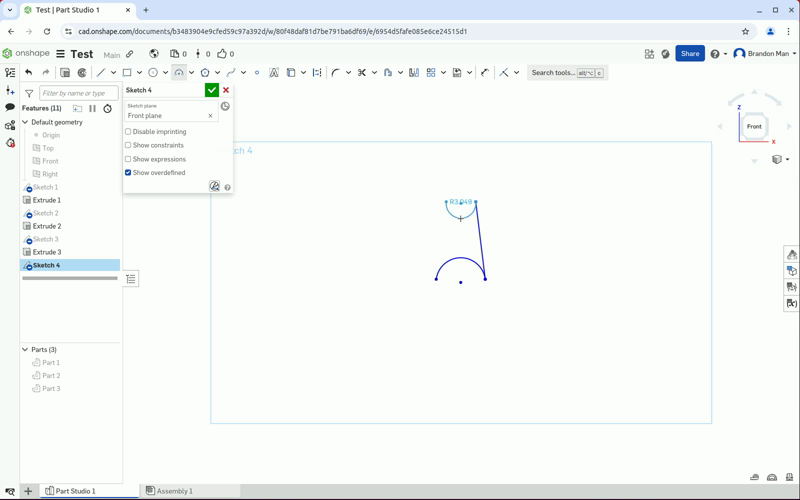
key_up(shift)
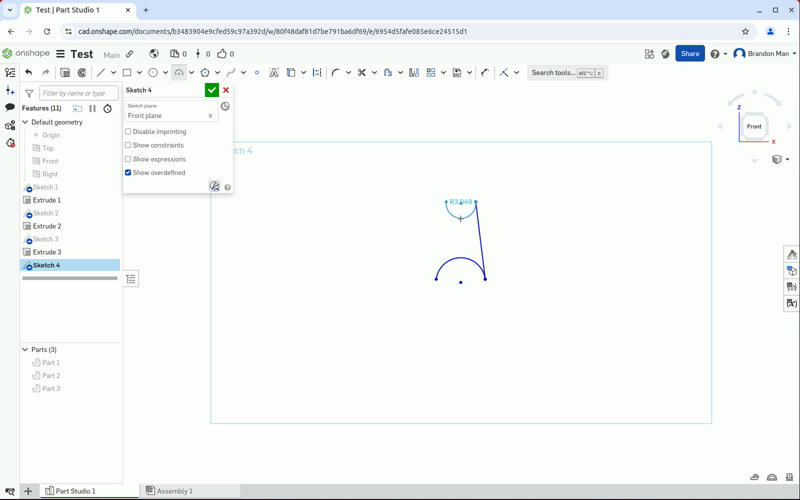
key(esc)
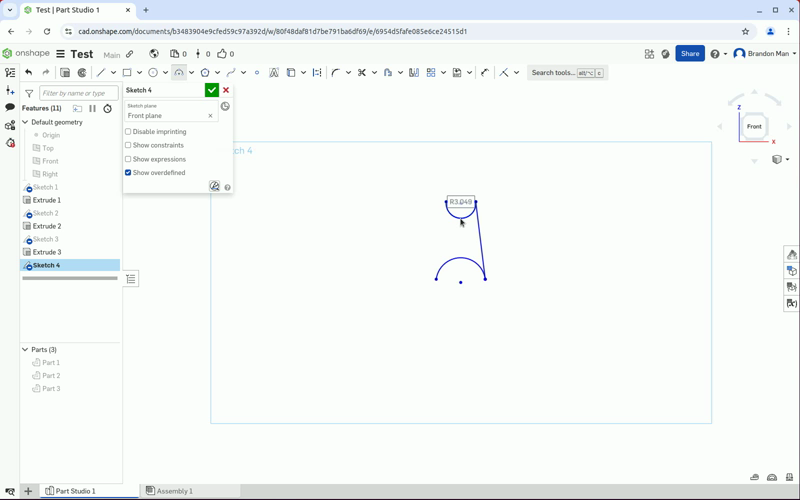
key(l)
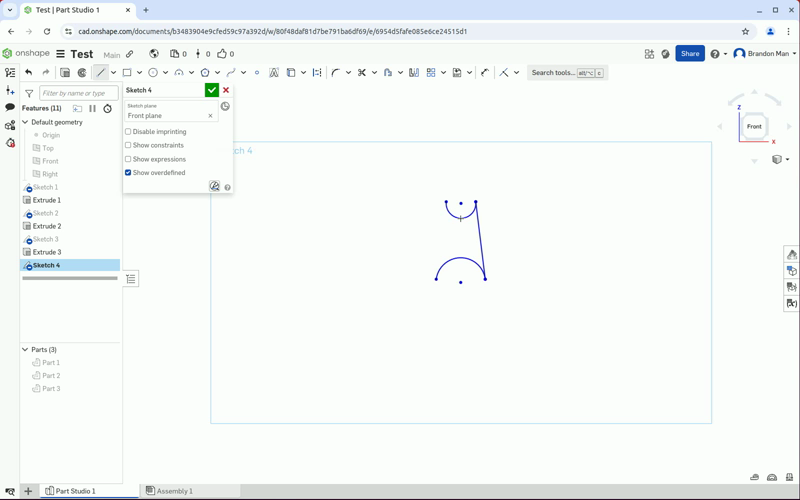
mouse_move(446, 201)
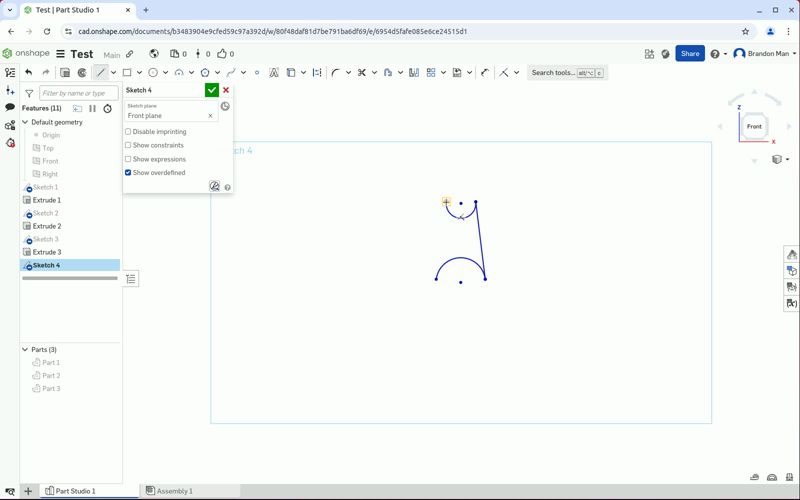
click(446, 201)
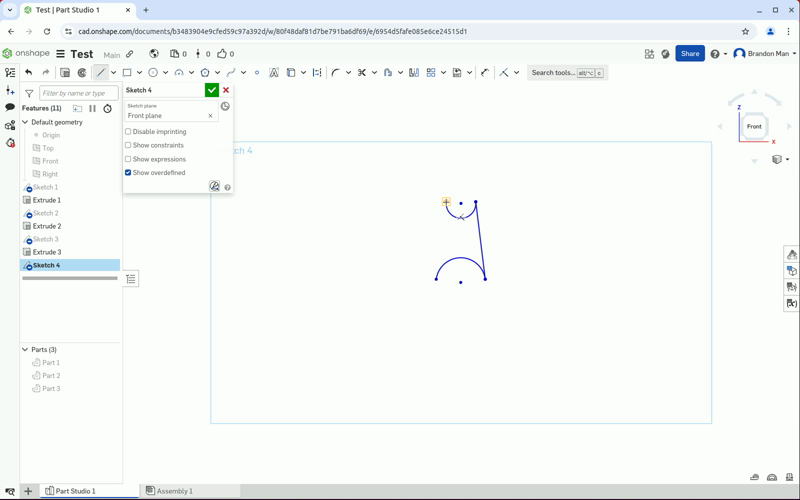
key_down(shift)
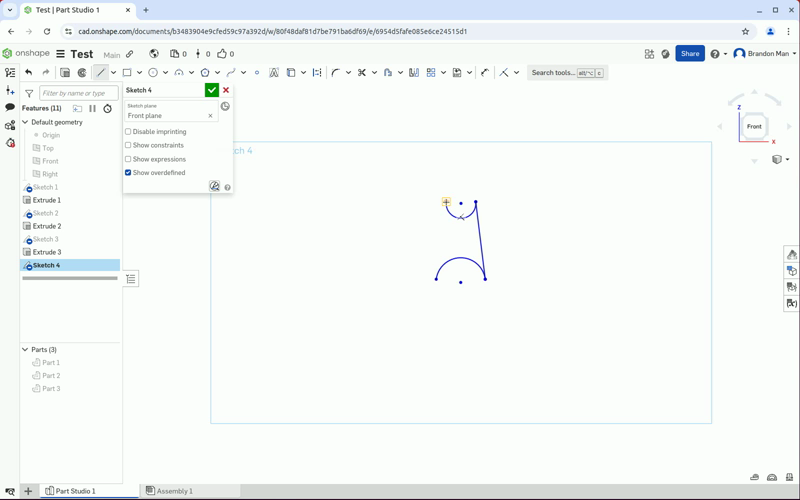
mouse_move(436, 279)
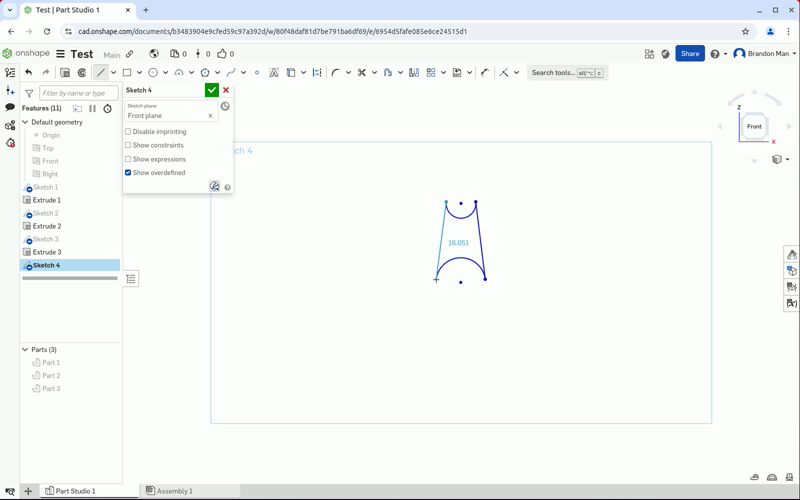
key_up(shift)
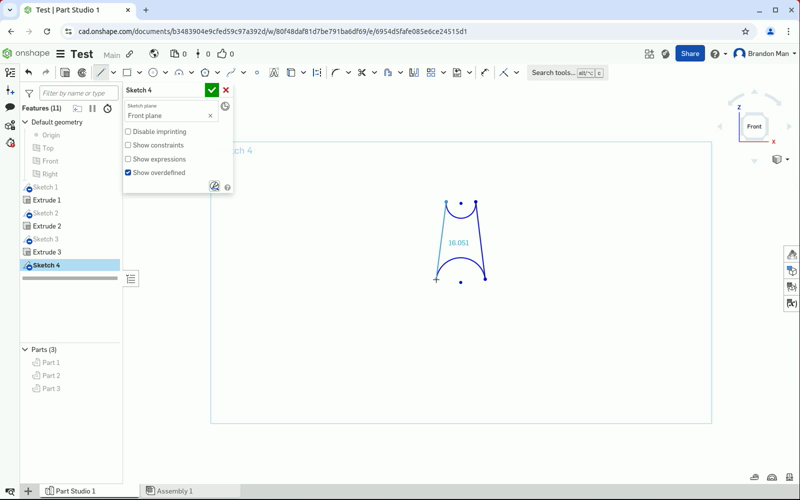
click(436, 279)
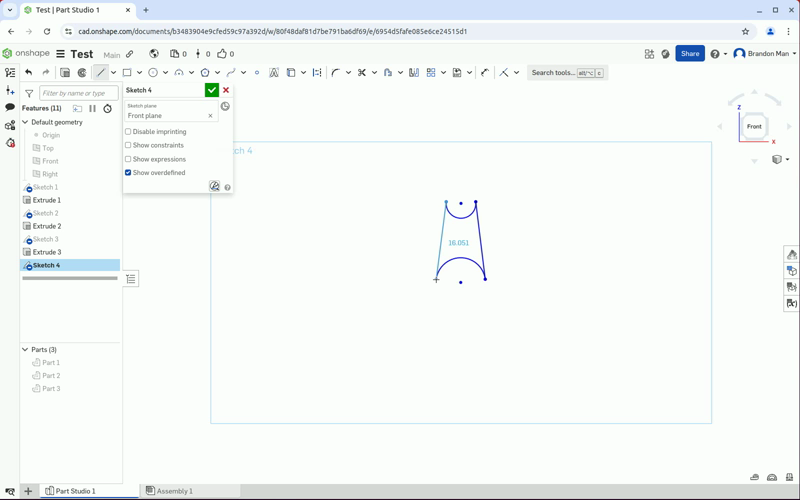
key(esc)
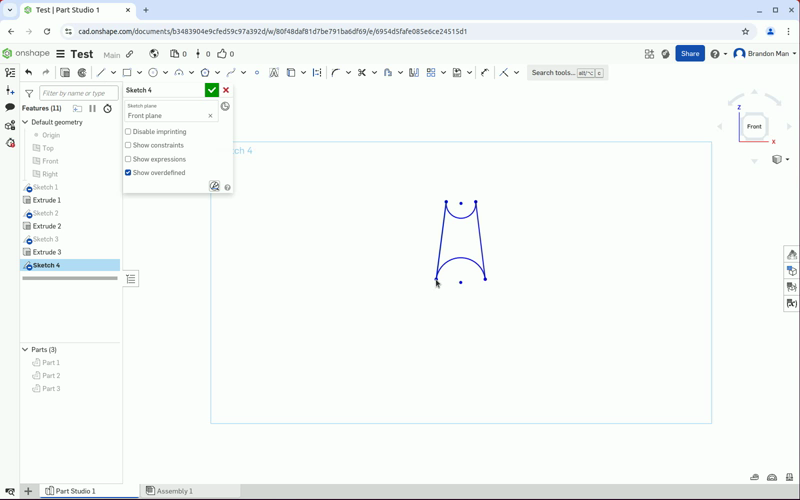
key(c)
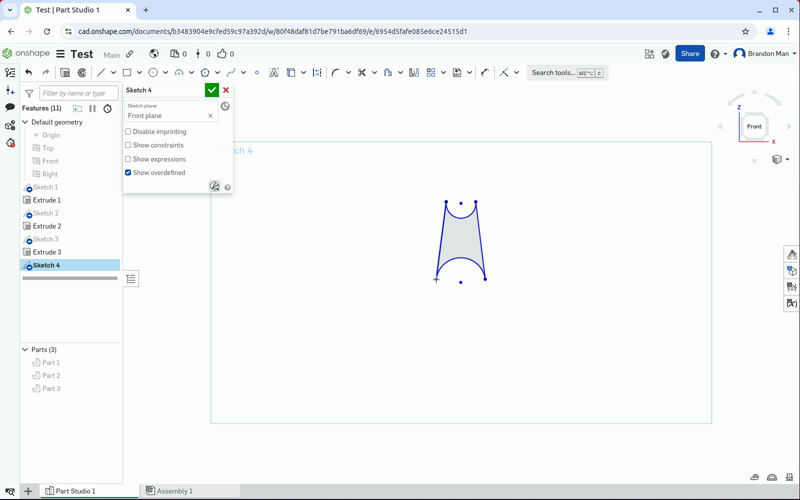
key_down(shift)
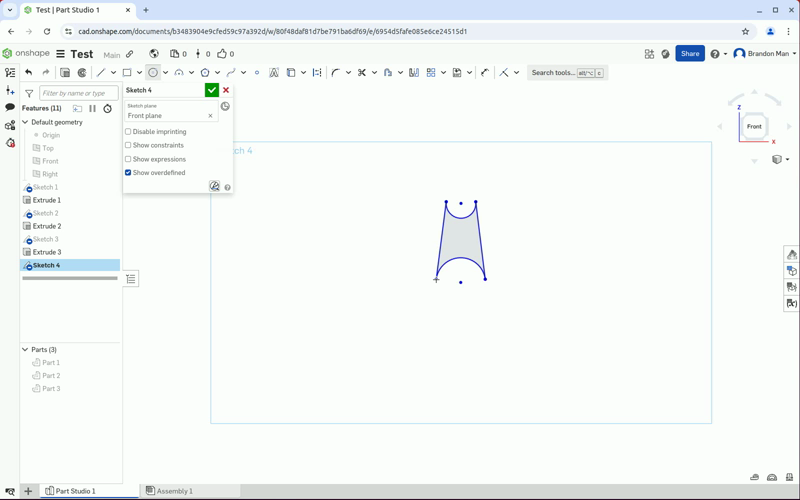
mouse_move(455, 225)
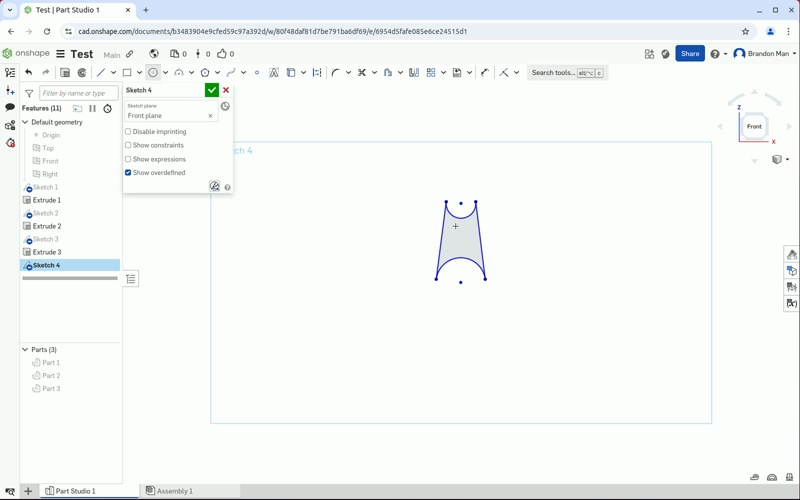
click(455, 225)
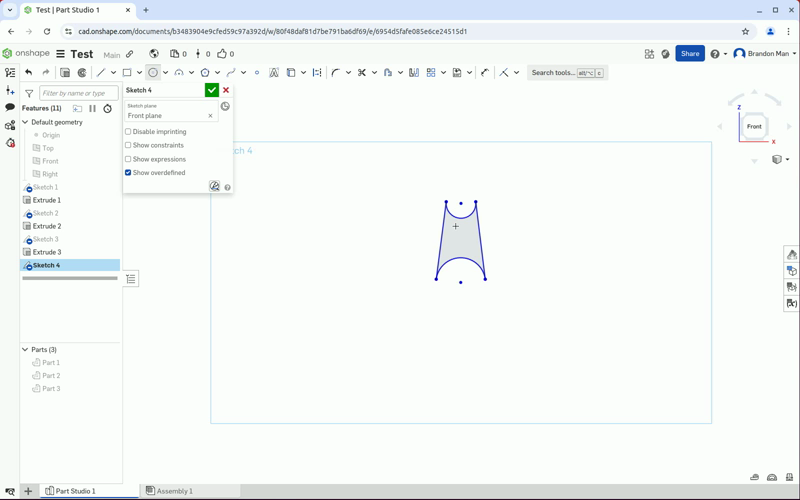
key_up(shift)
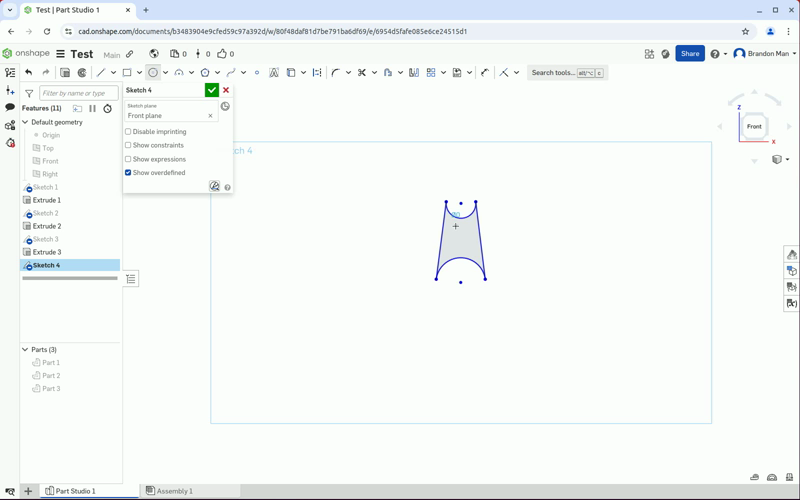
mouse_move(460, 225)
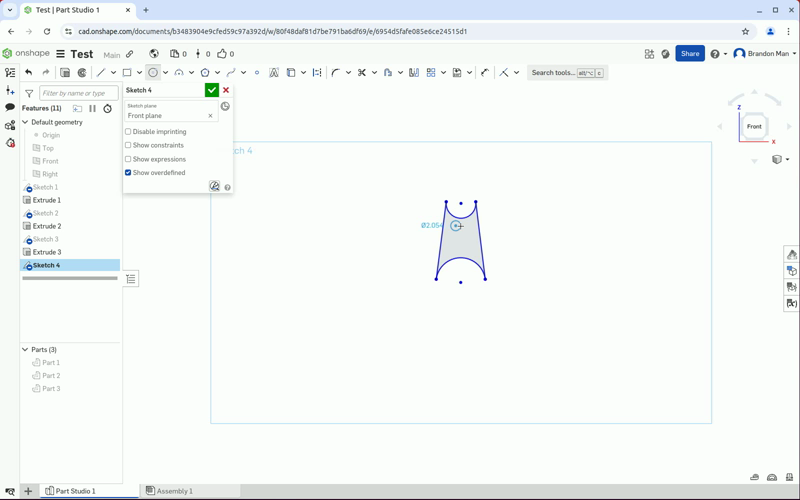
click(460, 225)
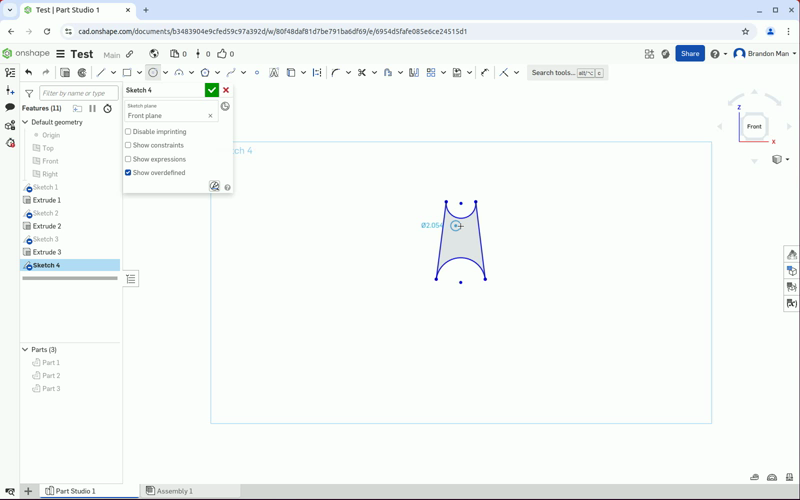
key(esc)
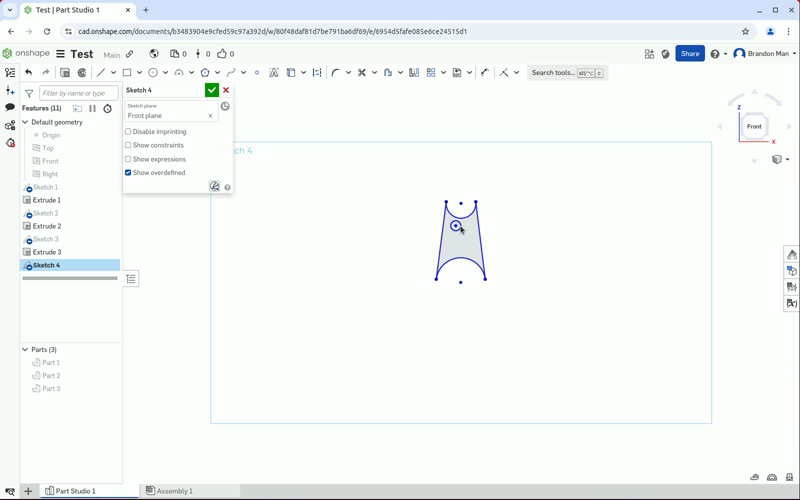
mouse_move(475, 242)
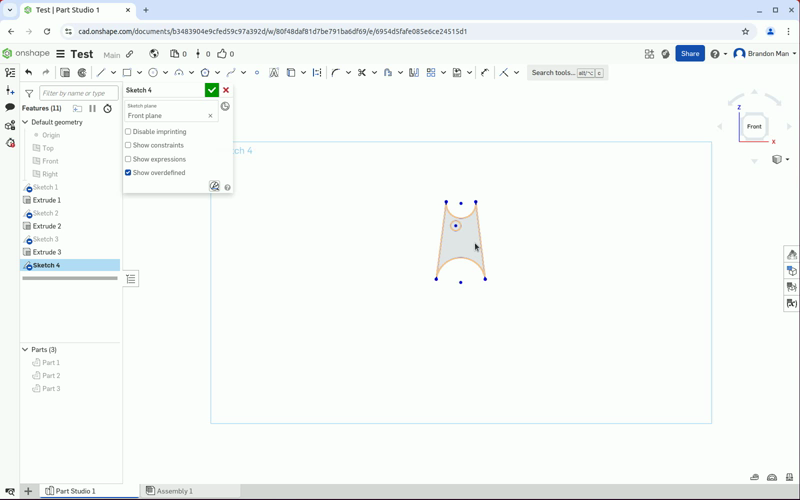
scroll(6)
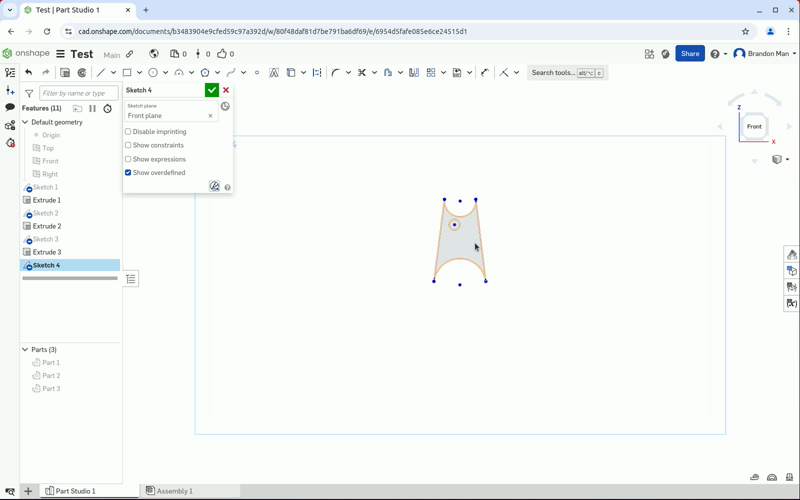
scroll(6)
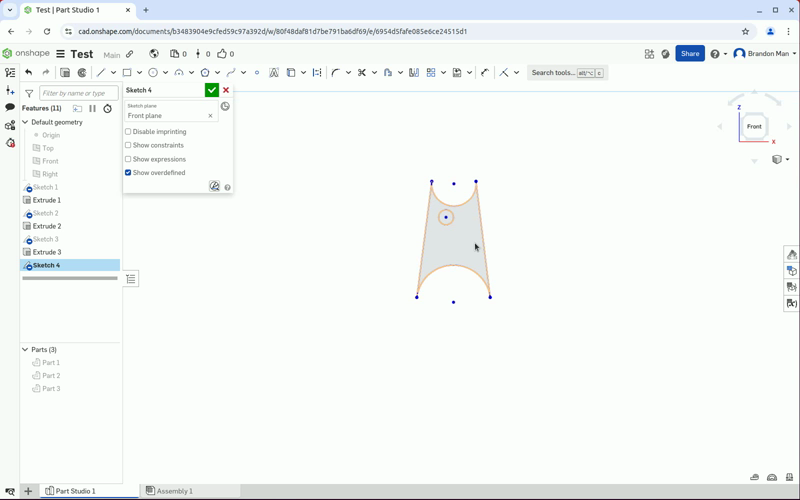
scroll(6)
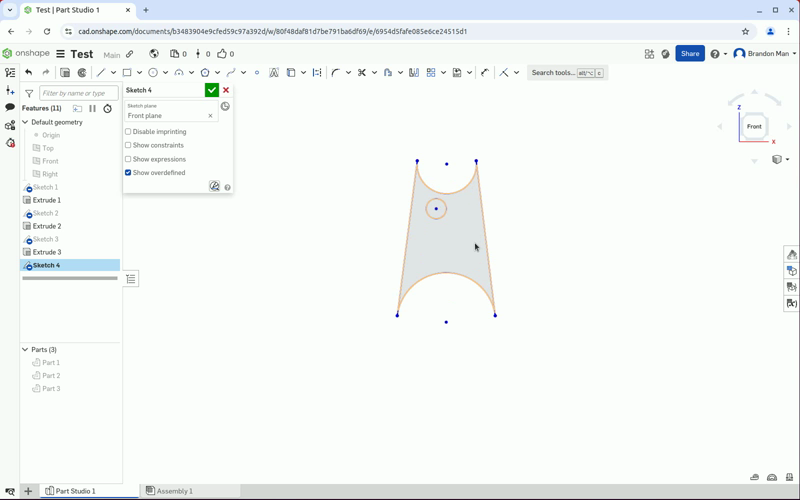
scroll(6)
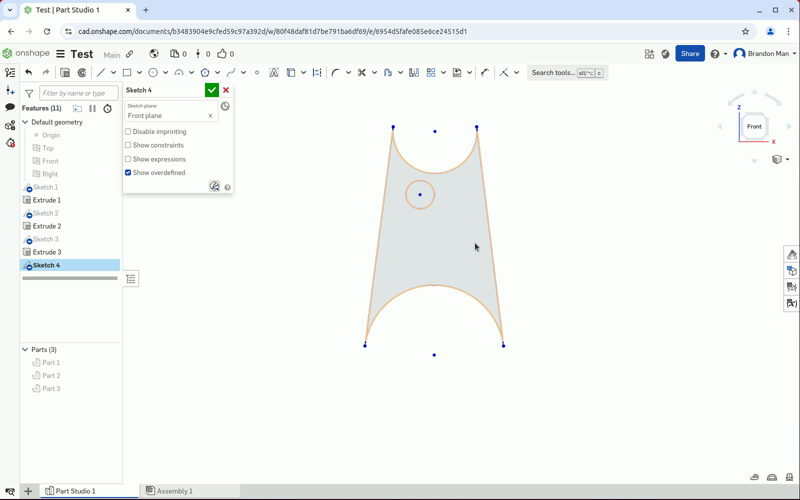
scroll(6)
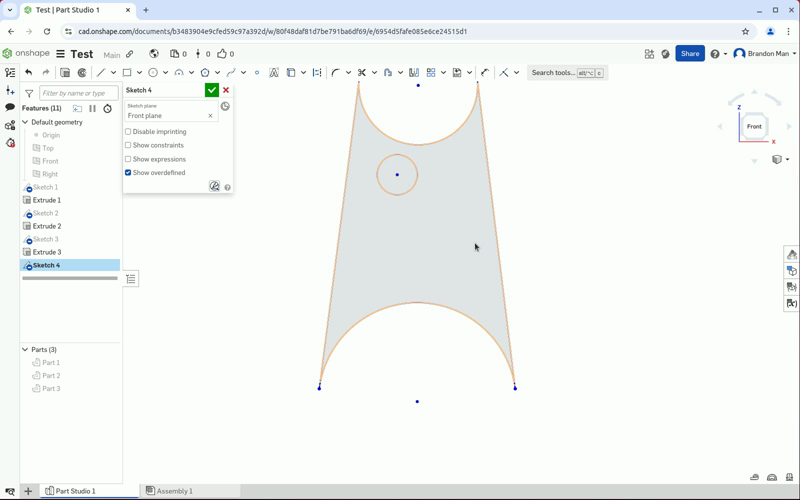
scroll(6)
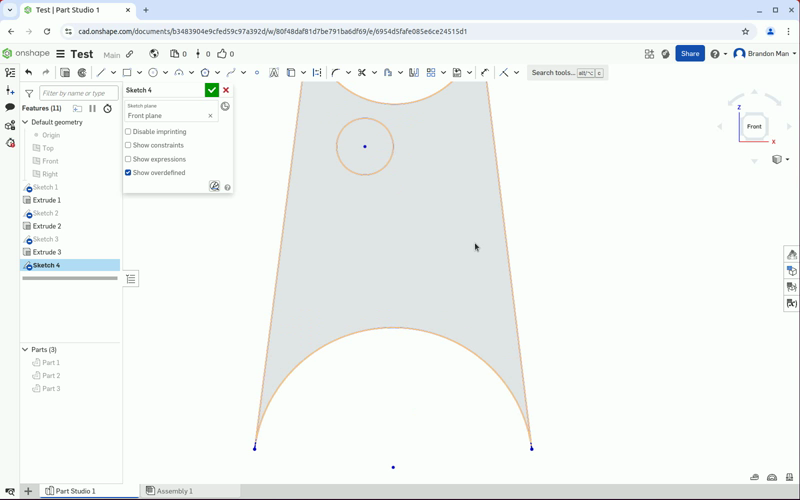
scroll(6)
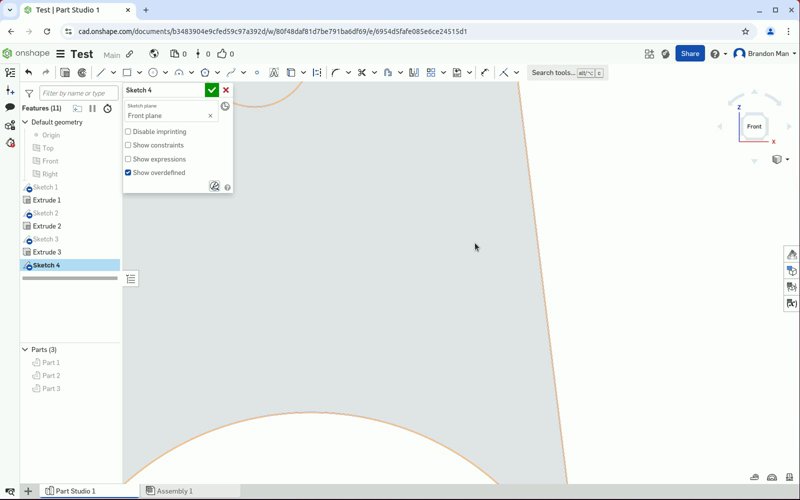
click(475, 242)
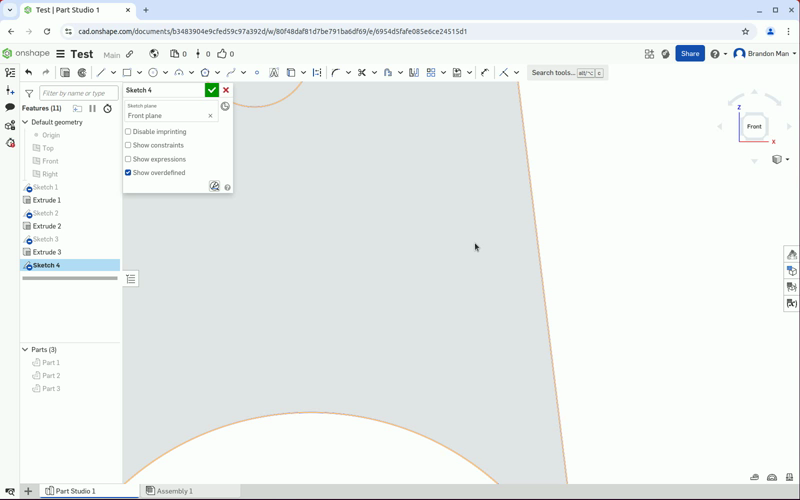
scroll(-6)
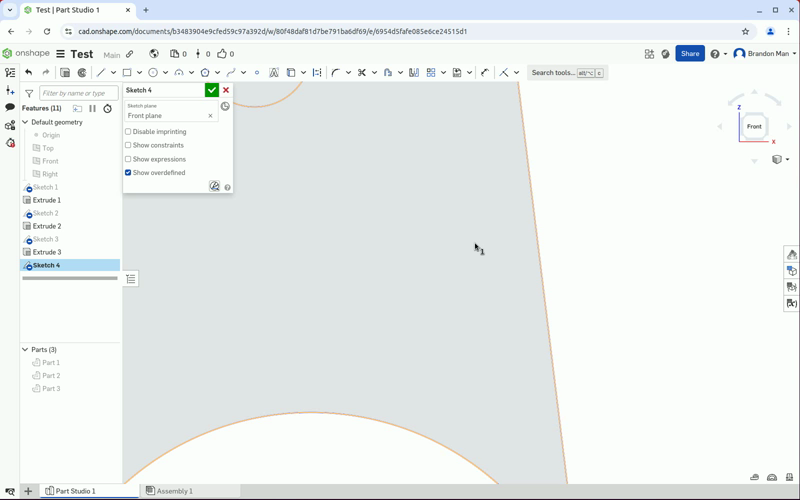
scroll(-6)
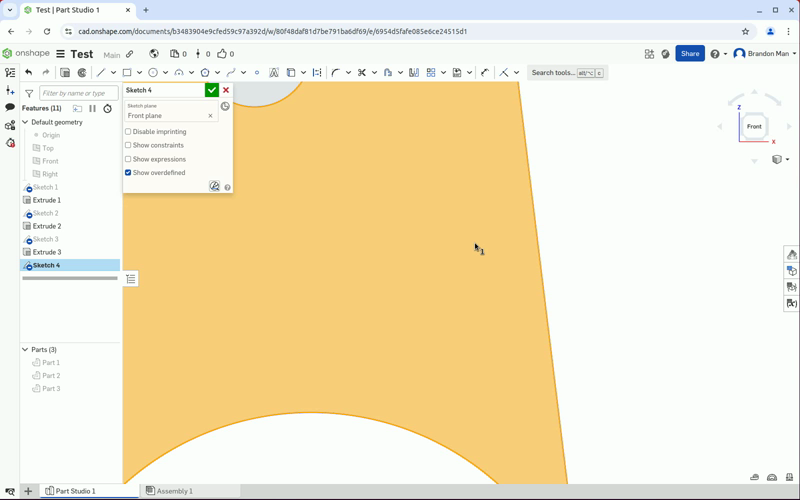
scroll(-6)
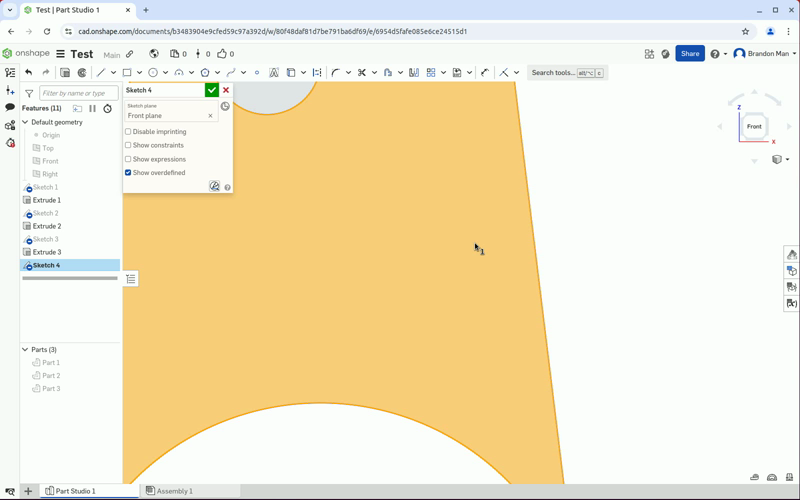
scroll(-6)
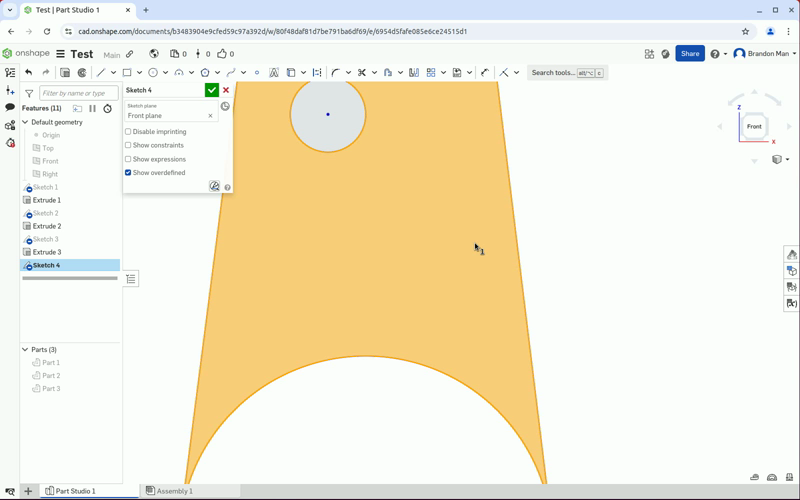
scroll(-6)
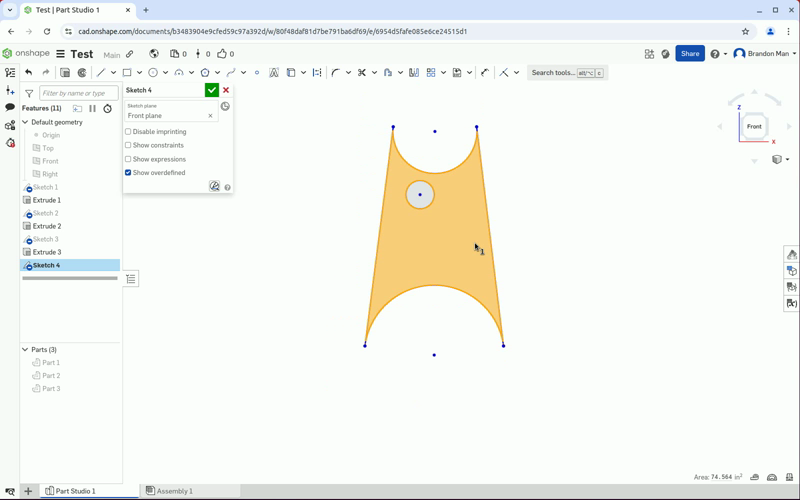
scroll(-6)
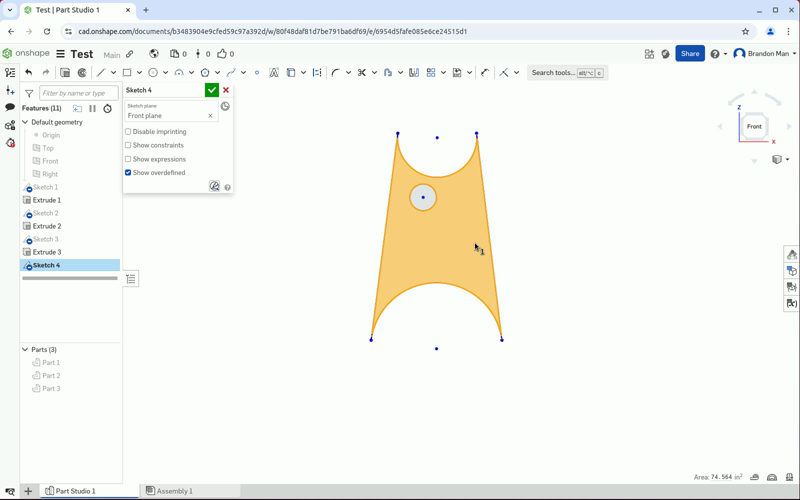
scroll(-6)
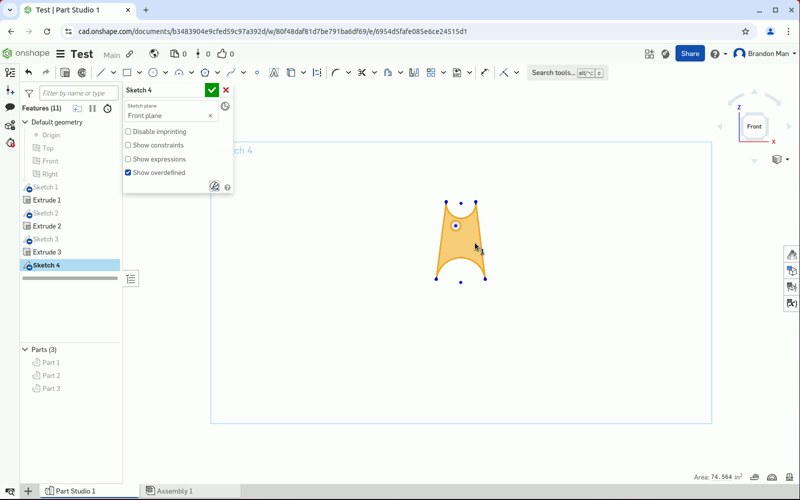
mouse_move(73, 352)
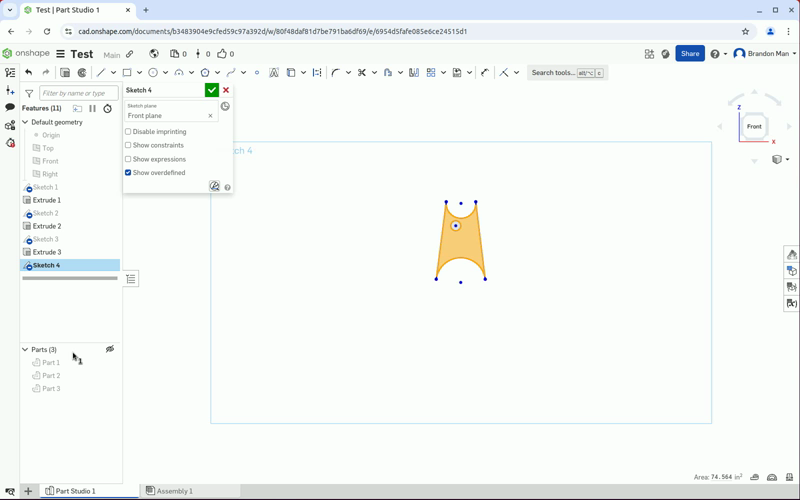
key(shift+y)
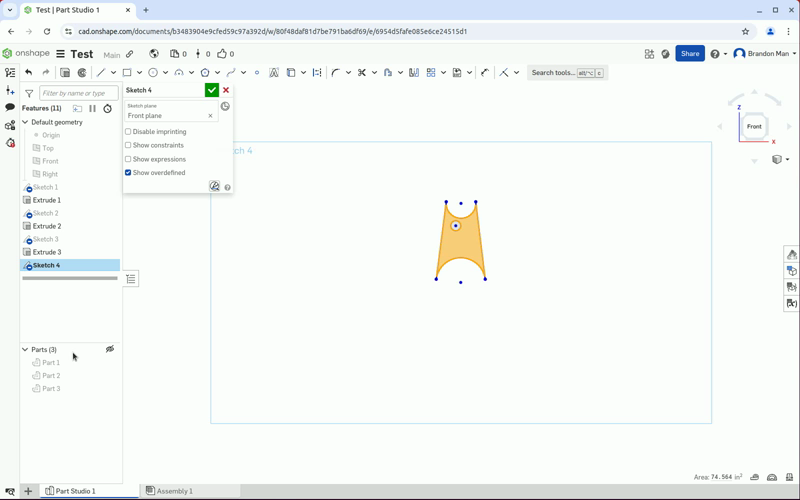
key(shift+e)
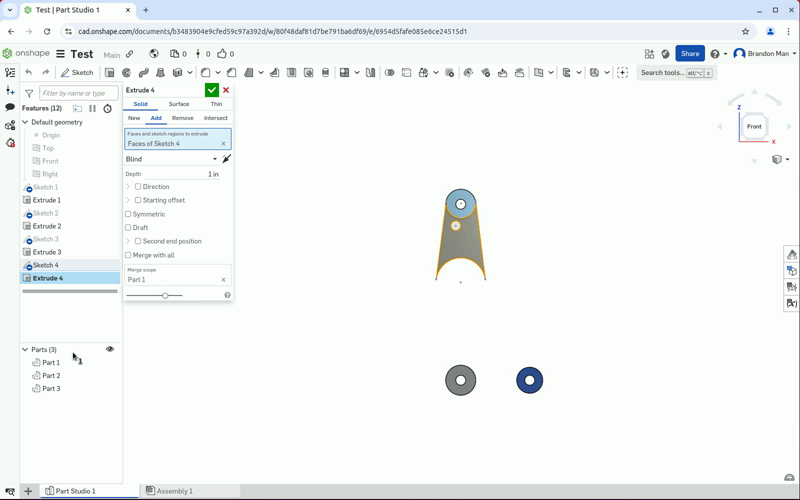
mouse_move(143, 106)
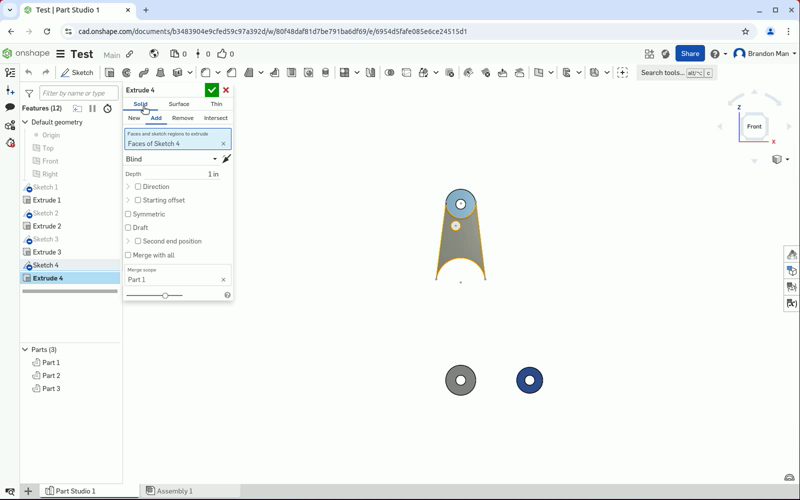
click(143, 106)
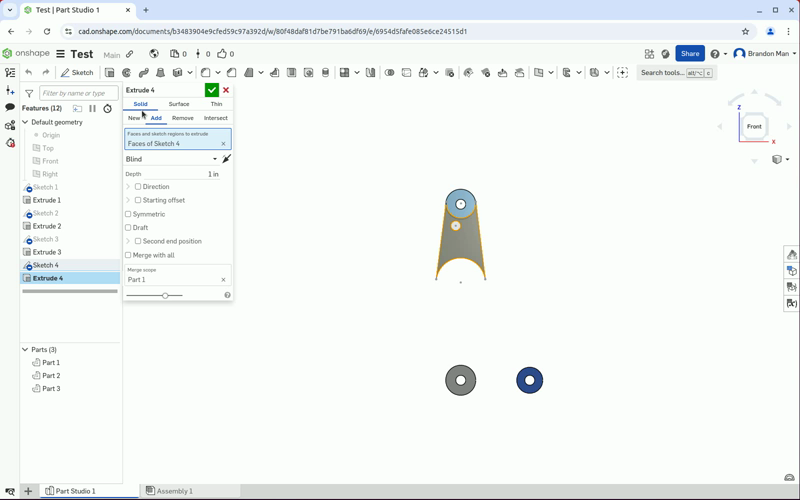
mouse_move(137, 120)
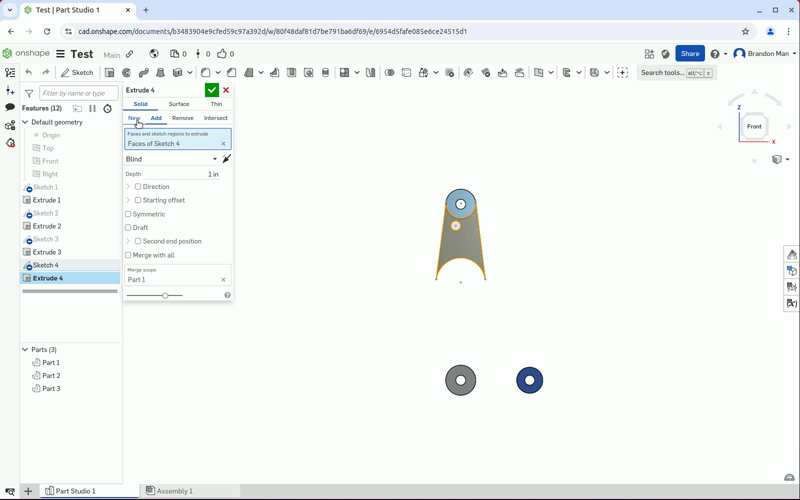
click(137, 120)
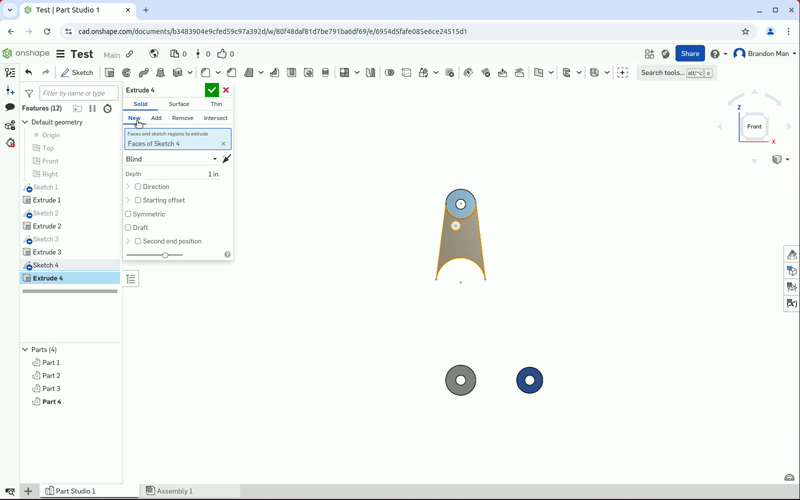
key(tab, 4)
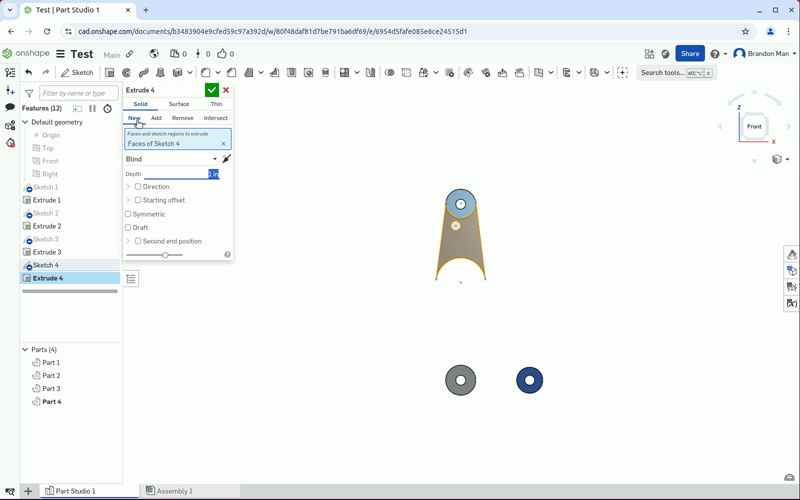
text(0.963)
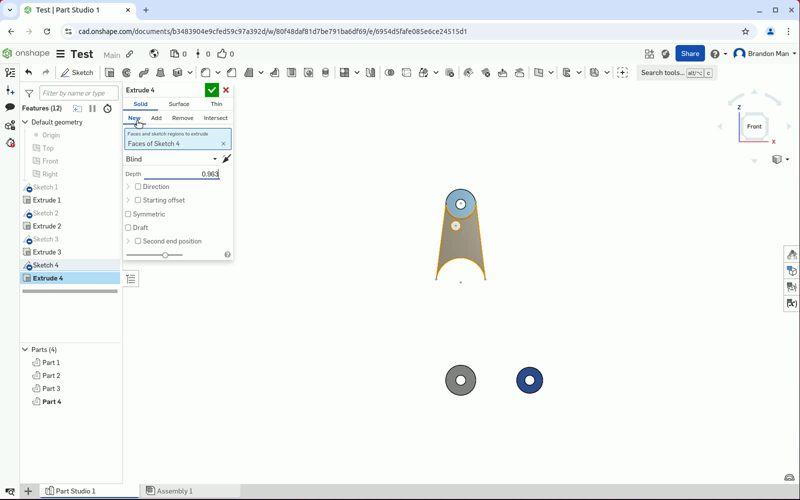
key(enter)
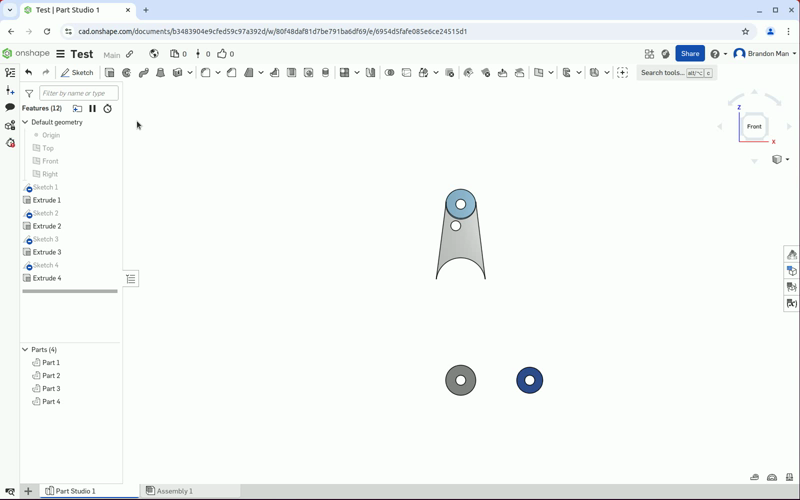
key(shift+h)
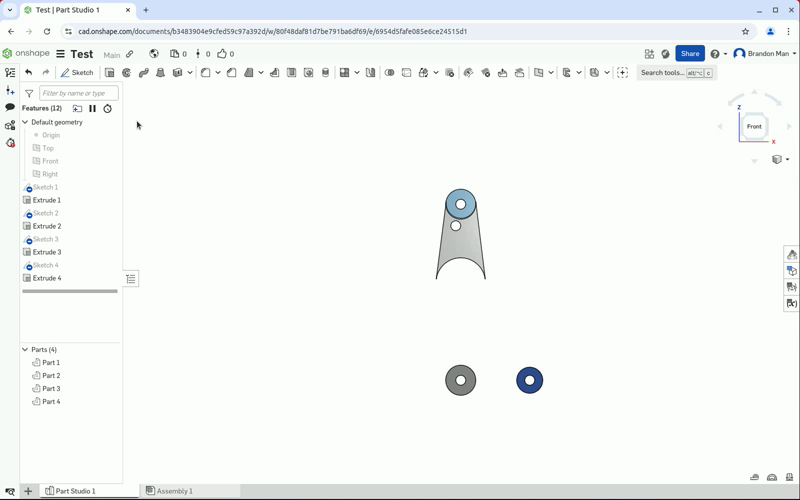
key(shift+h)
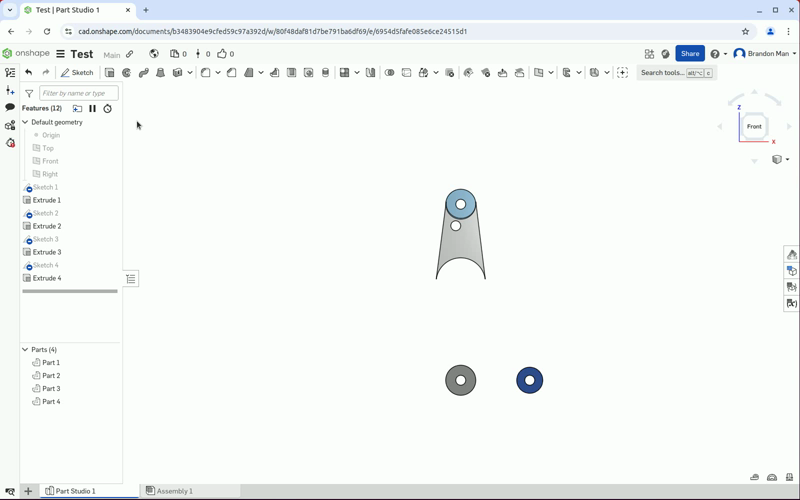
mouse_move(73, 189)
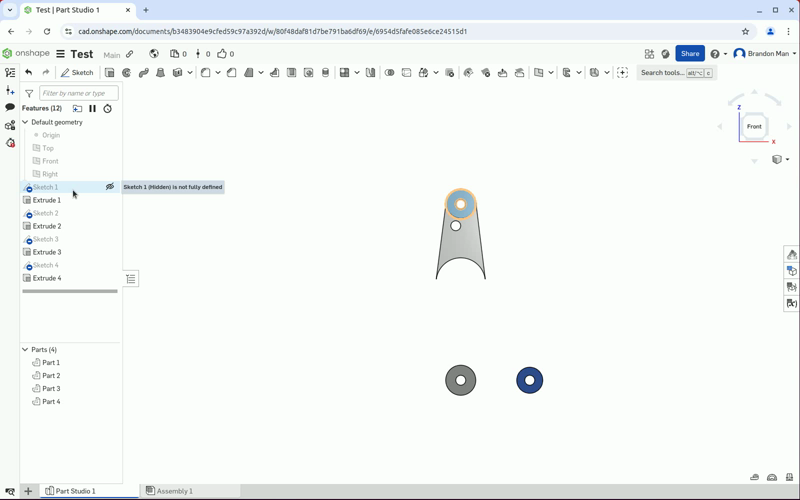
click(73, 189)
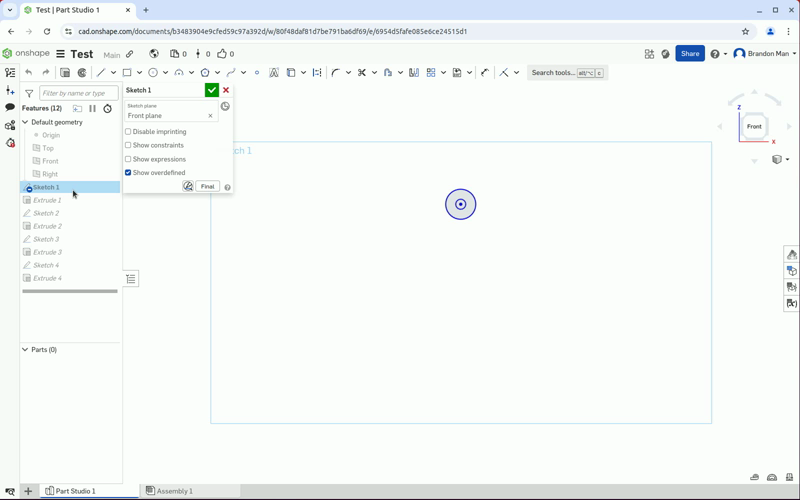
mouse_move(229, 92)
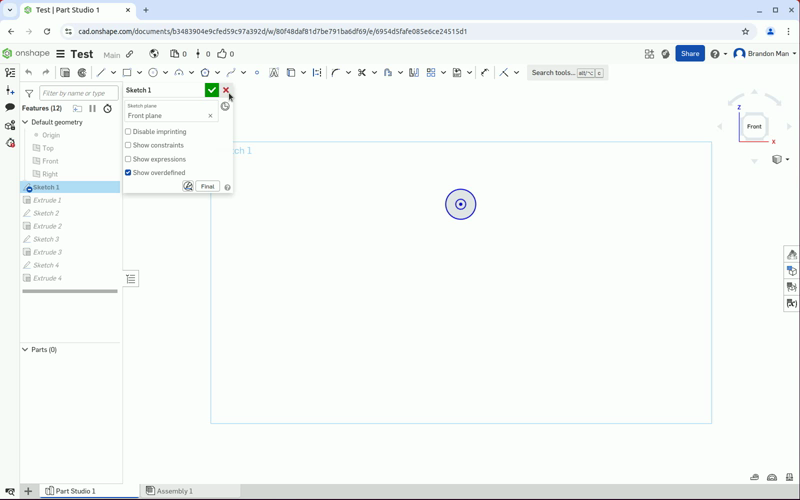
click(229, 92)
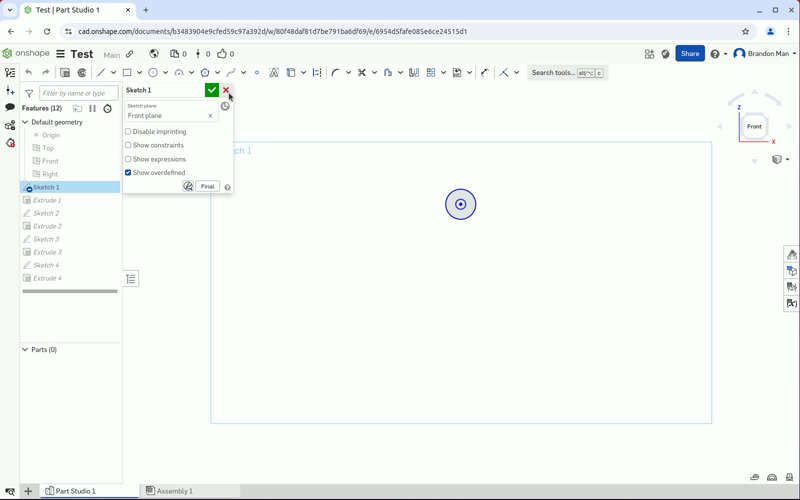
key(shift+s)
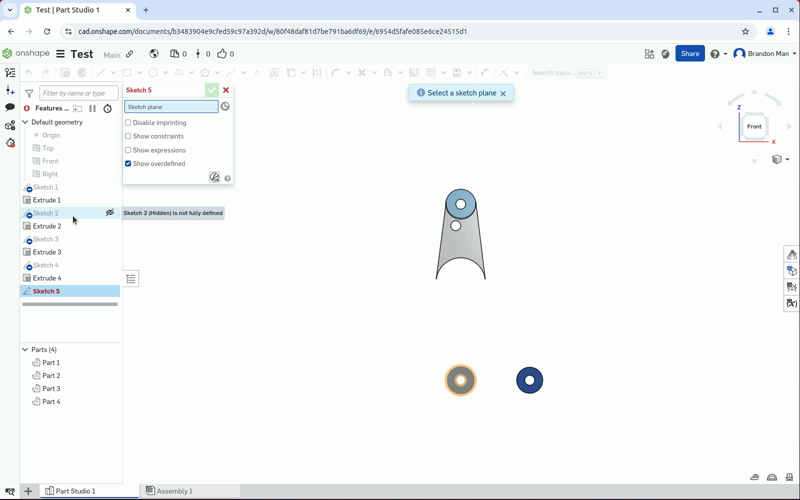
scroll(3)
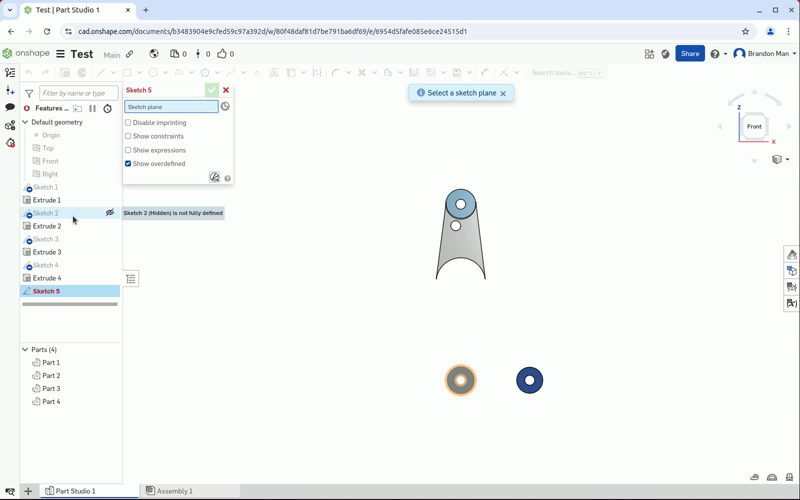
mouse_move(73, 163)
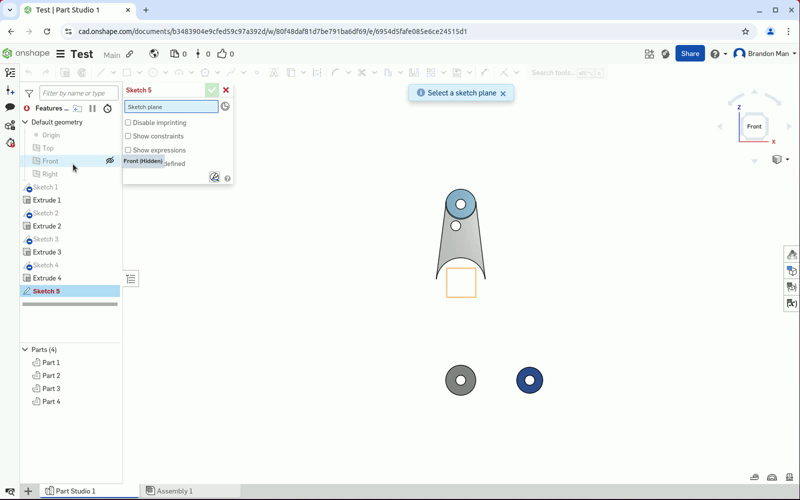
click(73, 163)
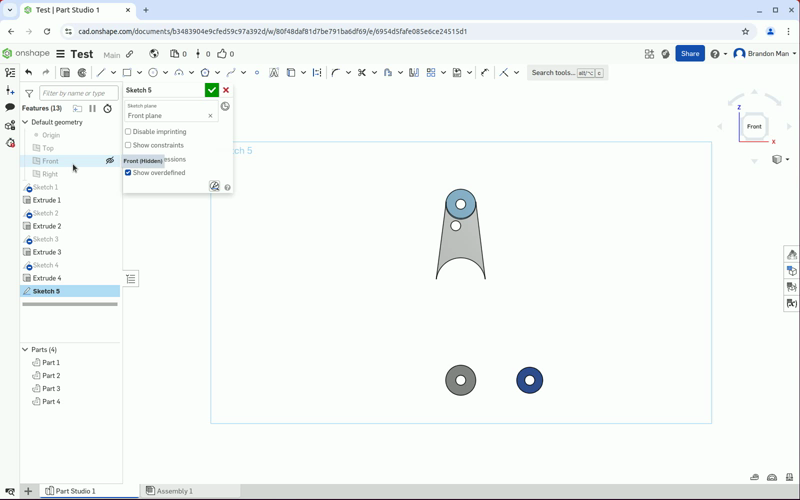
mouse_move(73, 352)
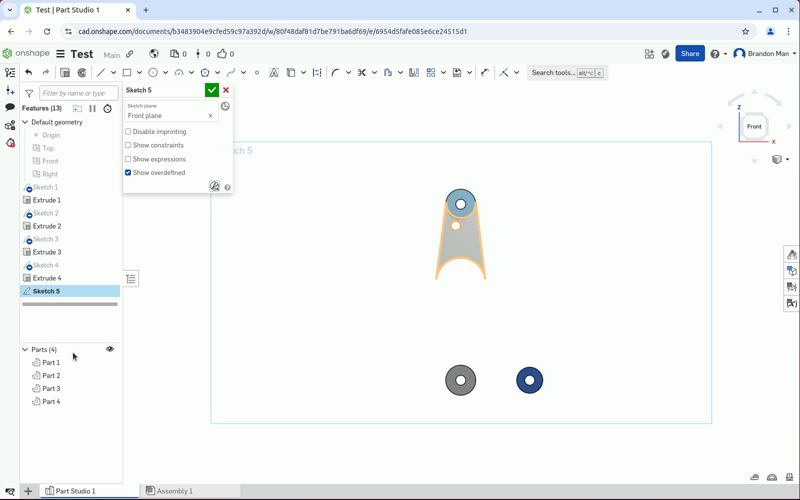
key(y)
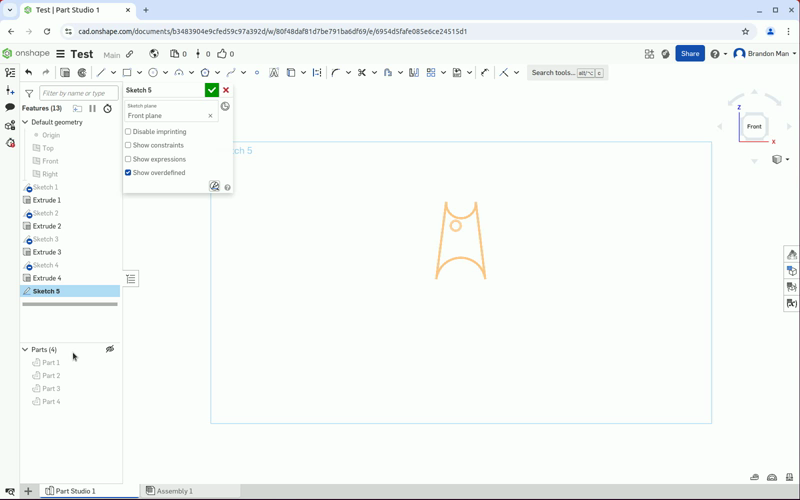
key(c)
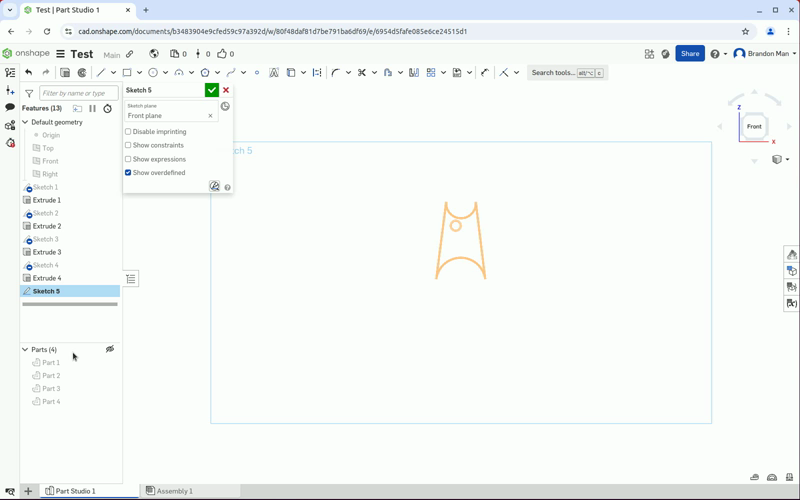
key_down(shift)
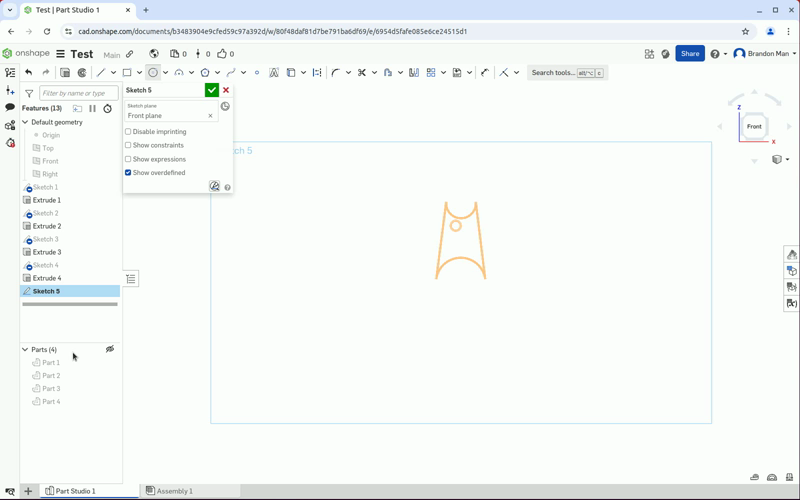
mouse_move(461, 282)
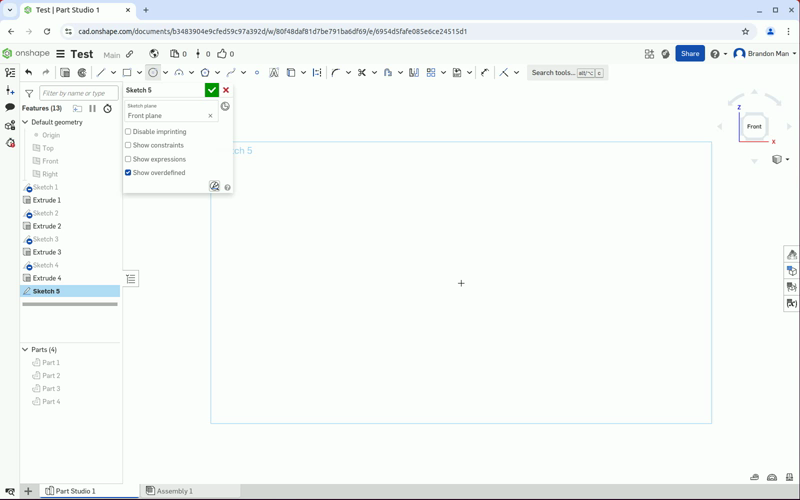
click(461, 282)
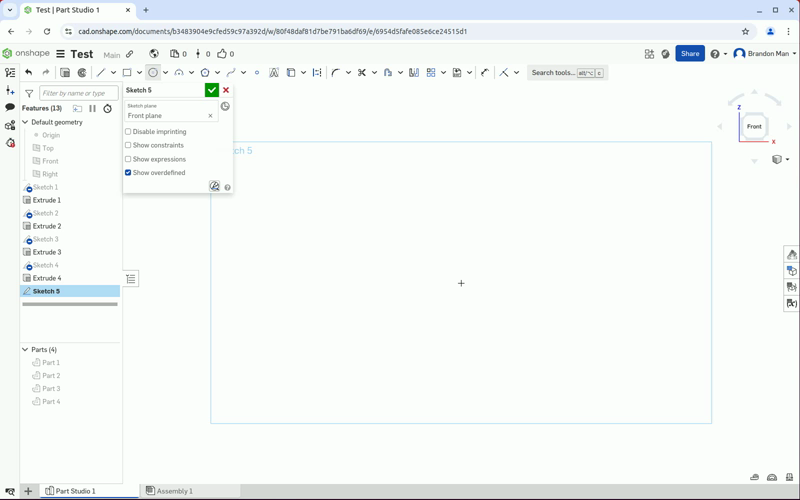
key_up(shift)
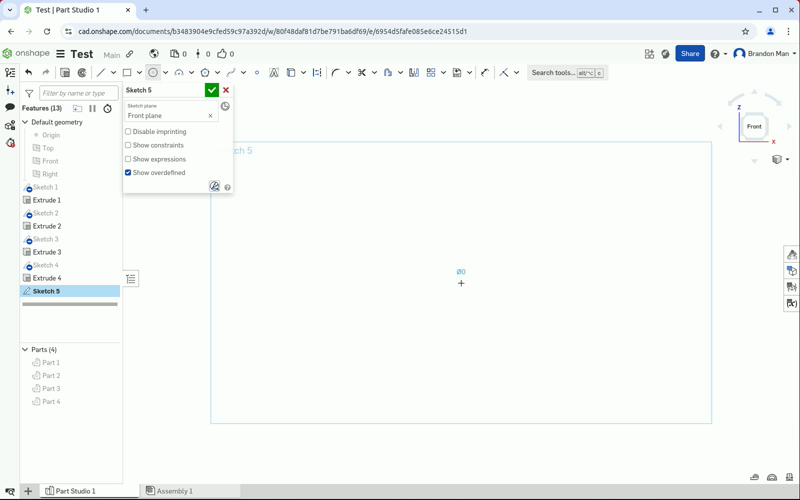
mouse_move(486, 282)
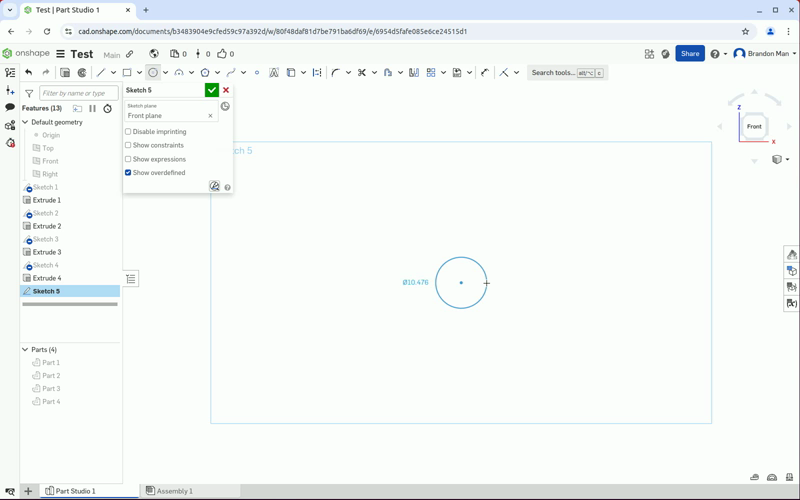
click(486, 282)
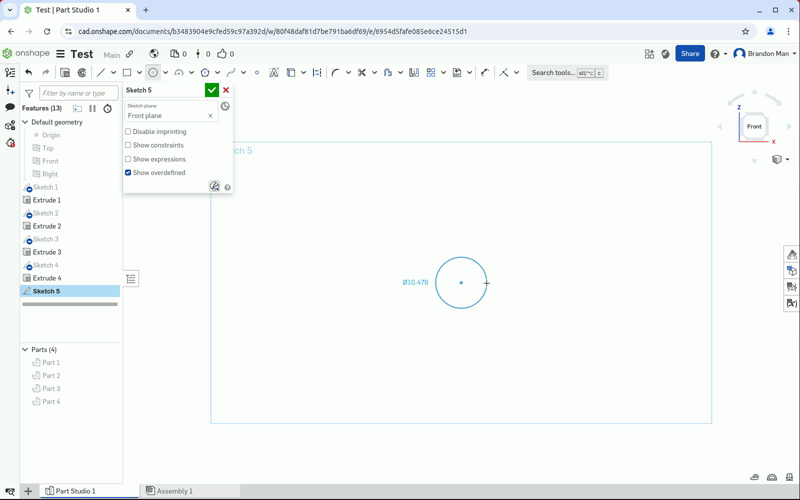
key(esc)
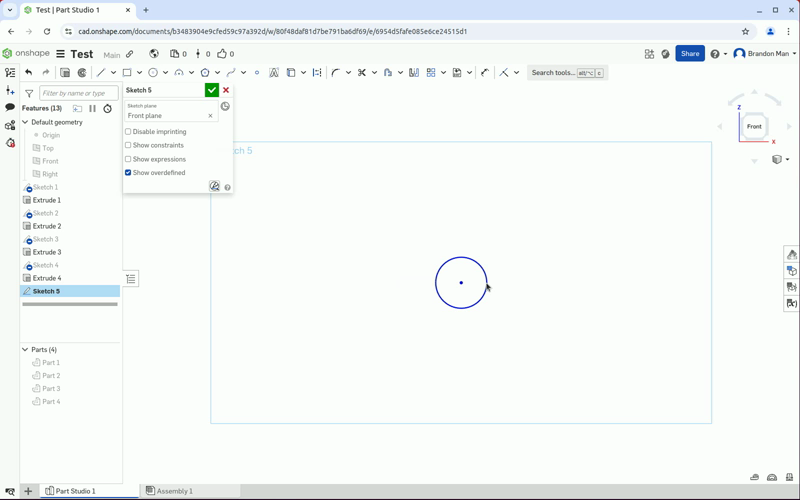
key(c)
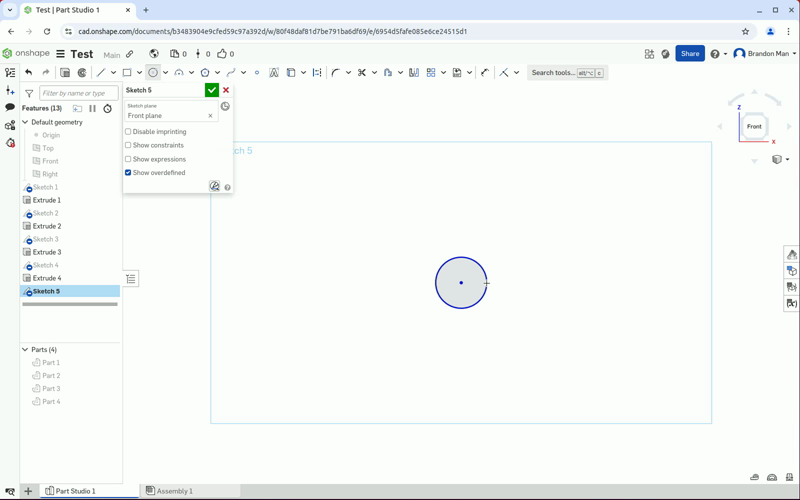
key_down(shift)
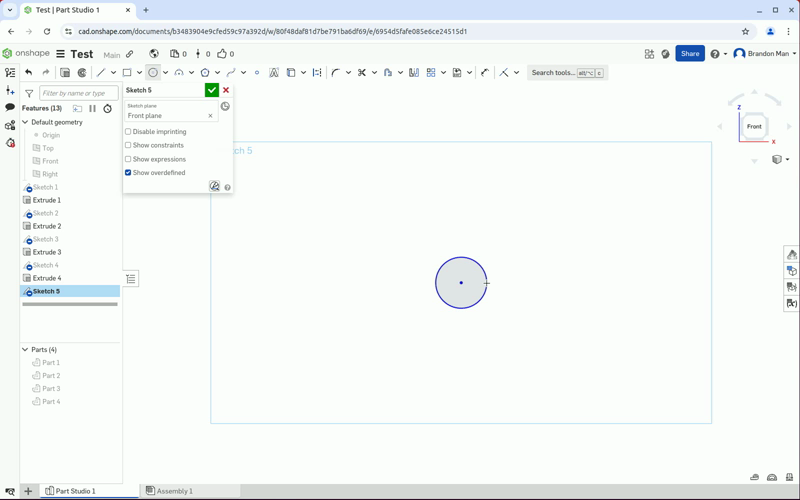
mouse_move(461, 282)
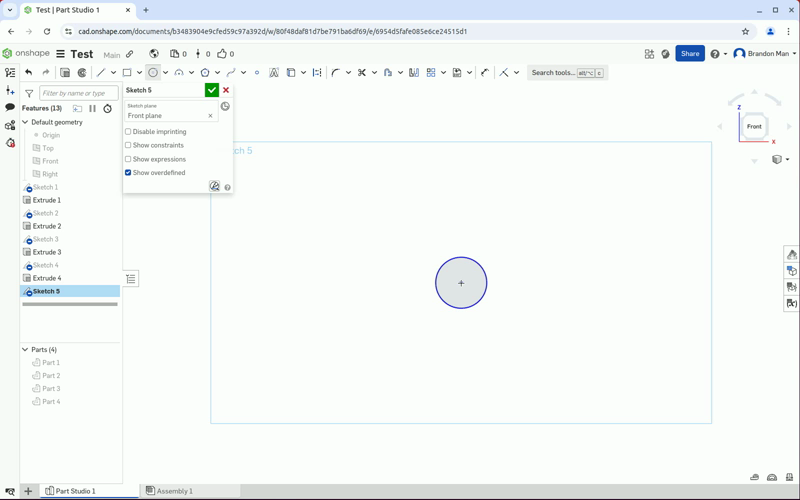
click(461, 282)
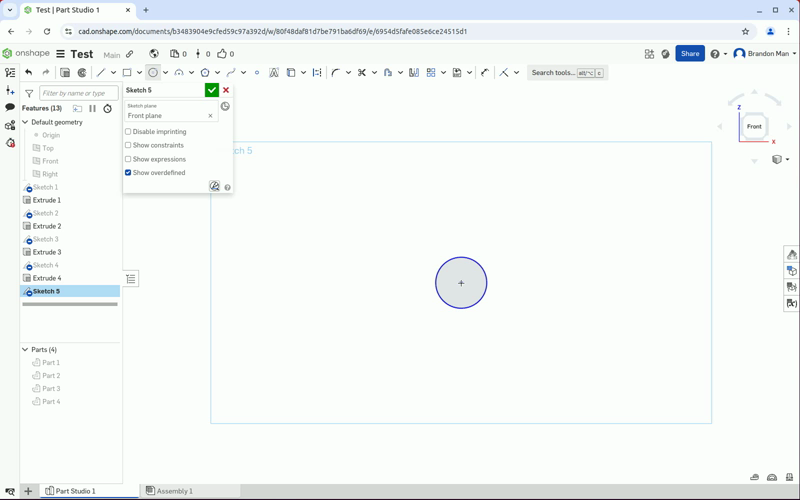
key_up(shift)
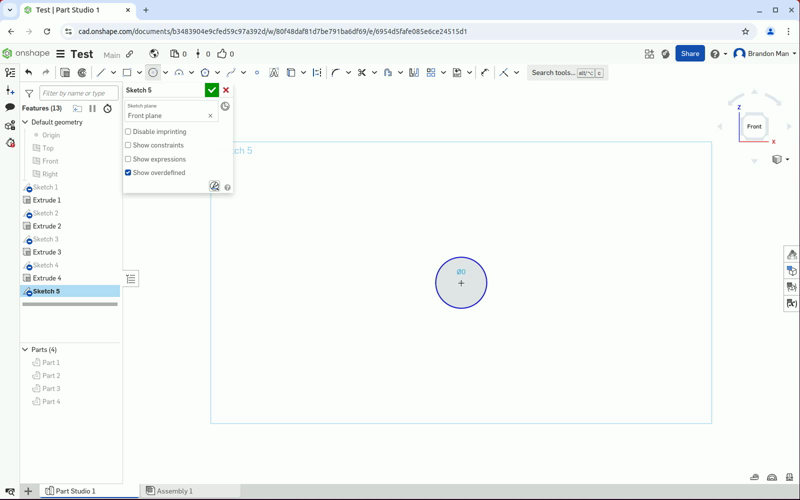
mouse_move(466, 282)
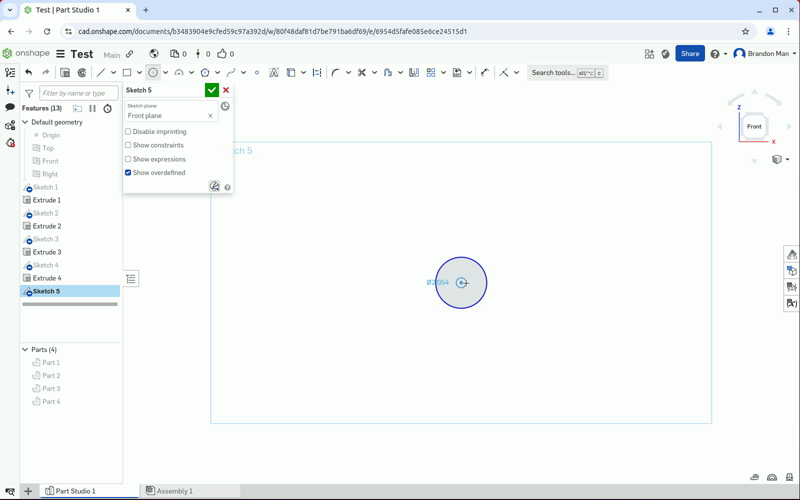
click(466, 282)
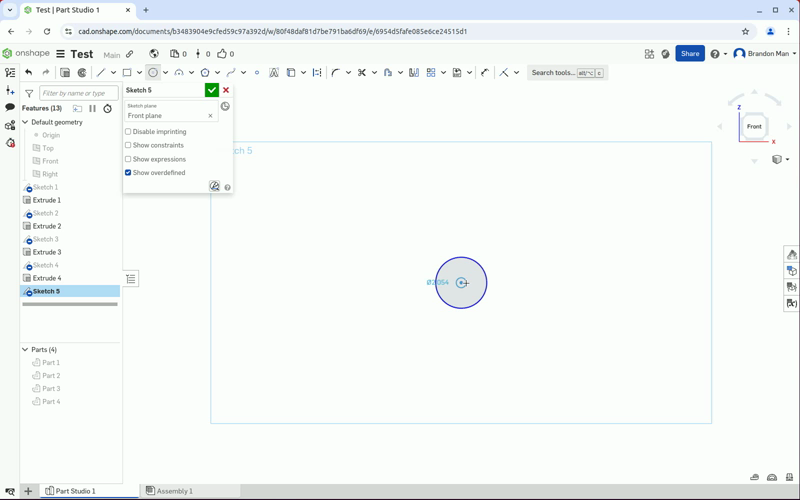
key(esc)
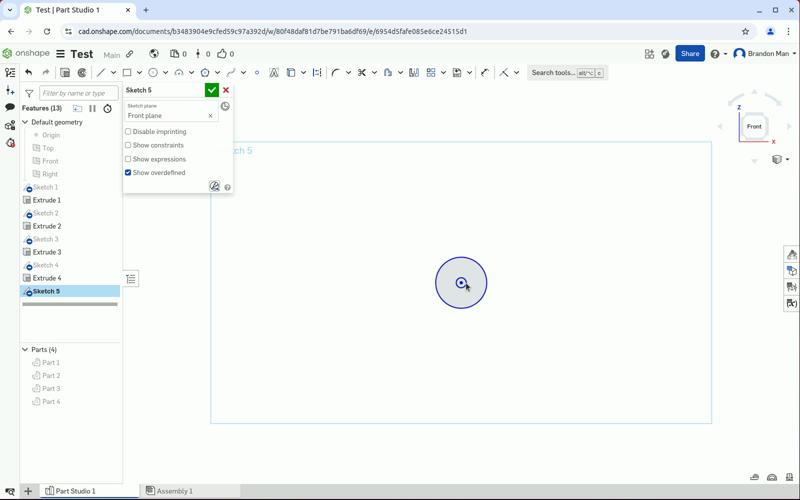
mouse_move(478, 298)
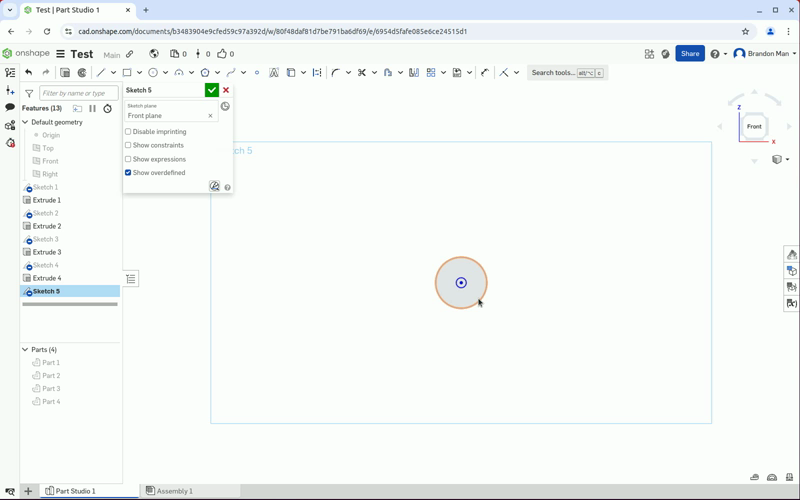
click(478, 298)
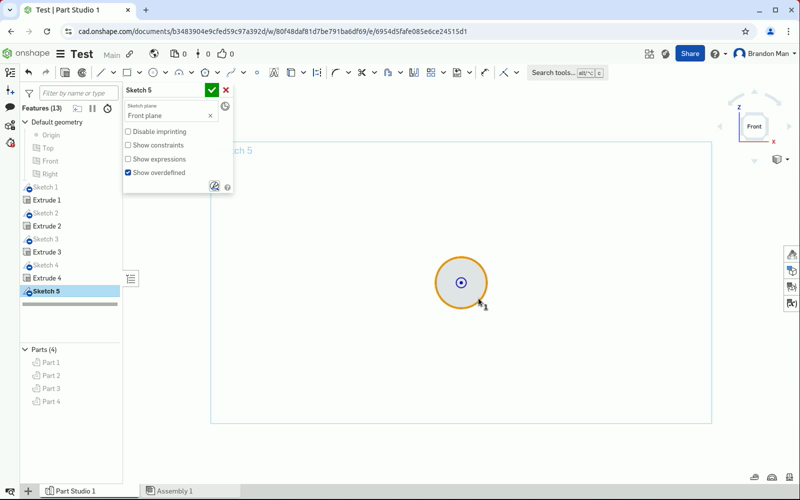
mouse_move(73, 352)
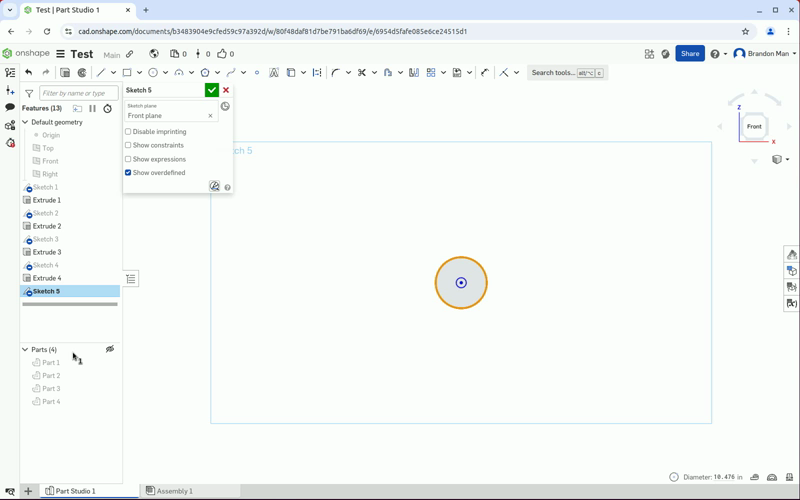
key(shift+y)
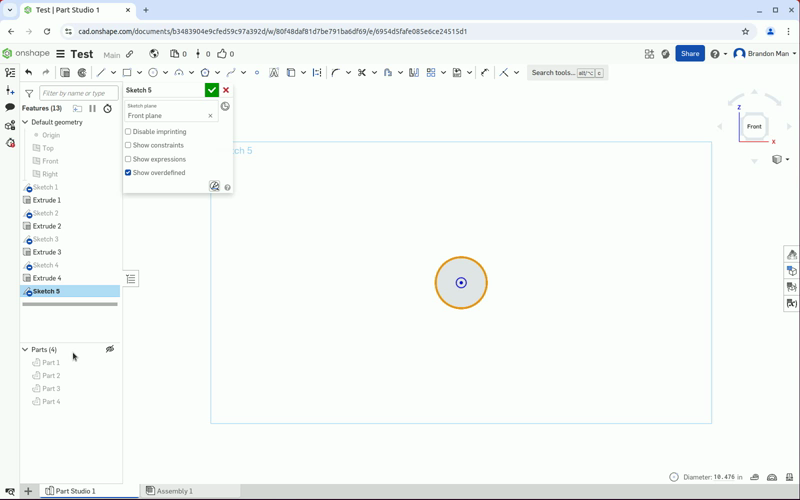
key(shift+e)
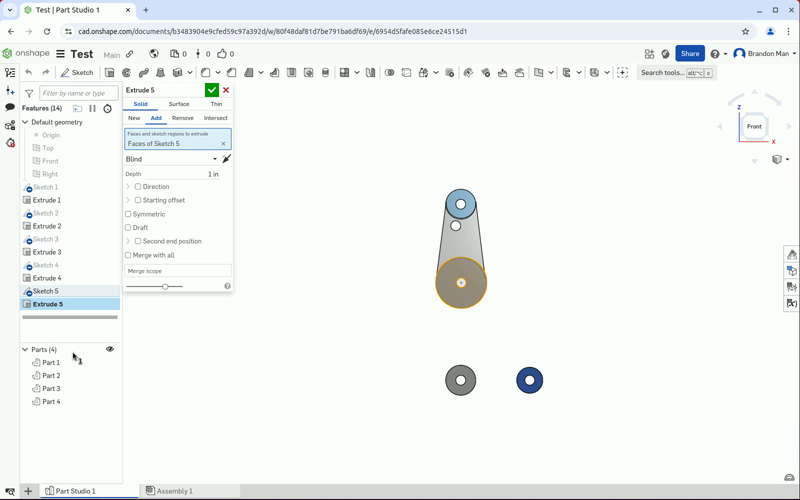
mouse_move(143, 106)
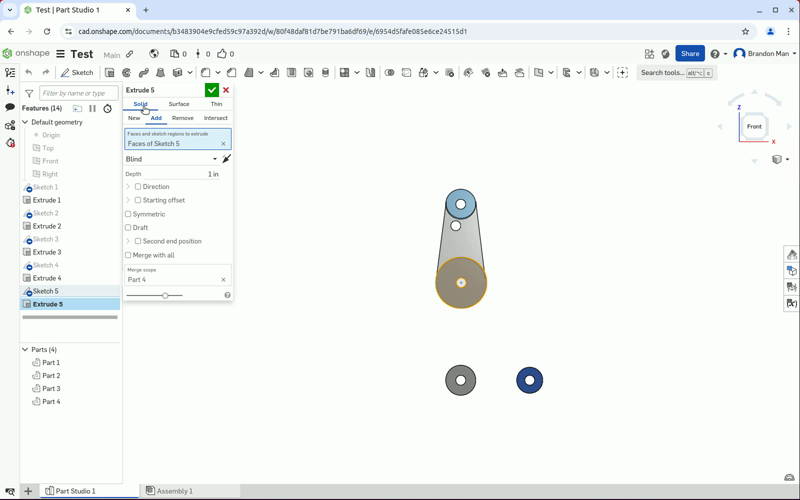
click(143, 106)
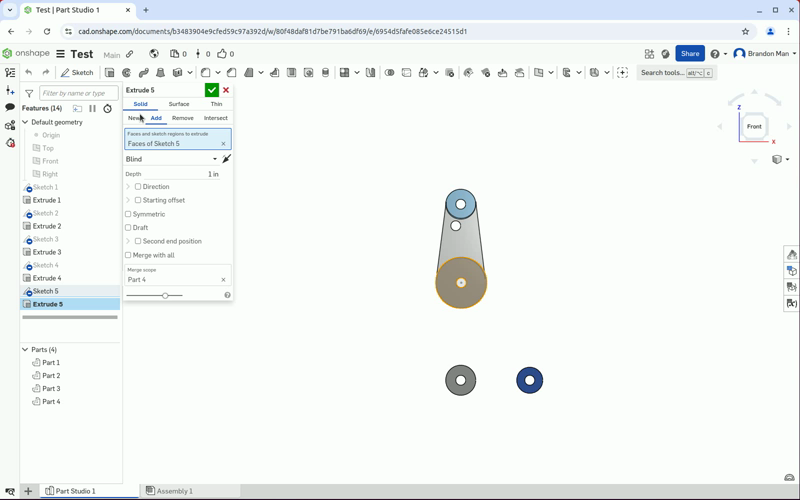
mouse_move(137, 120)
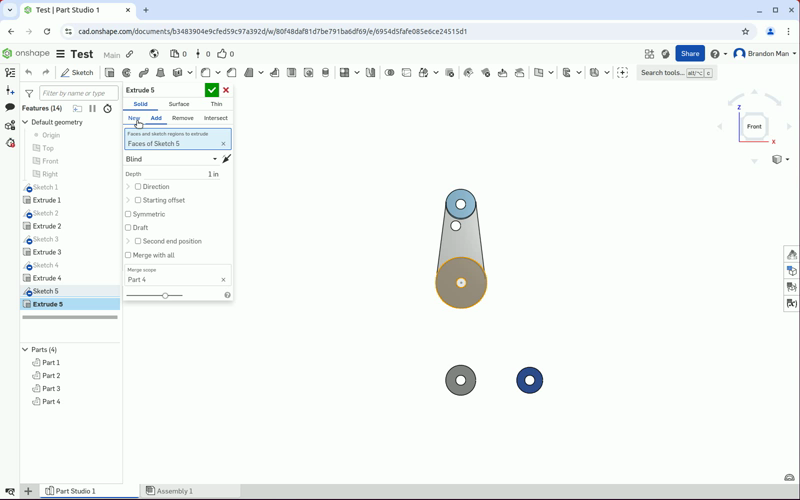
click(137, 120)
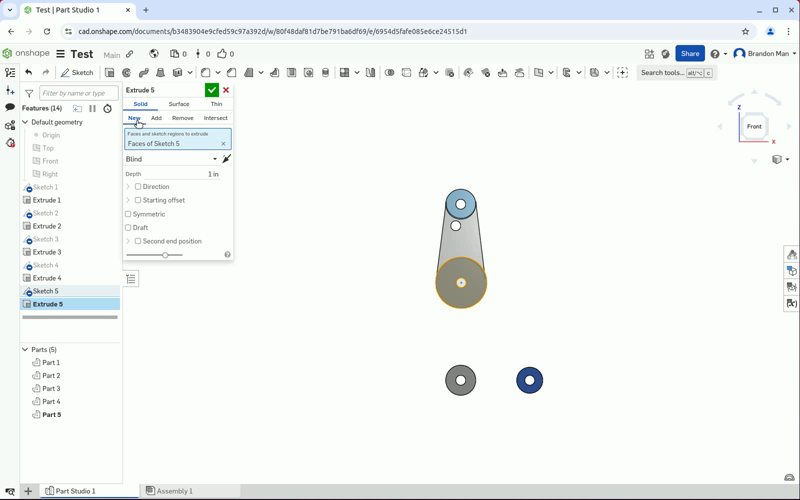
key(tab, 4)
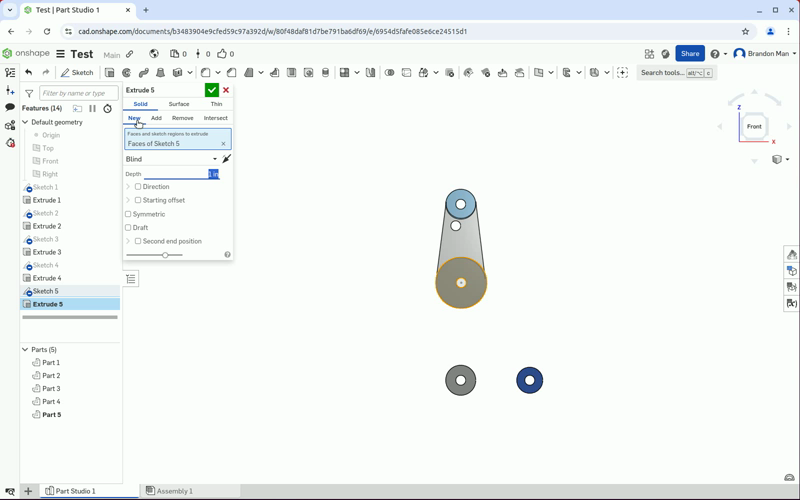
text(0.963)
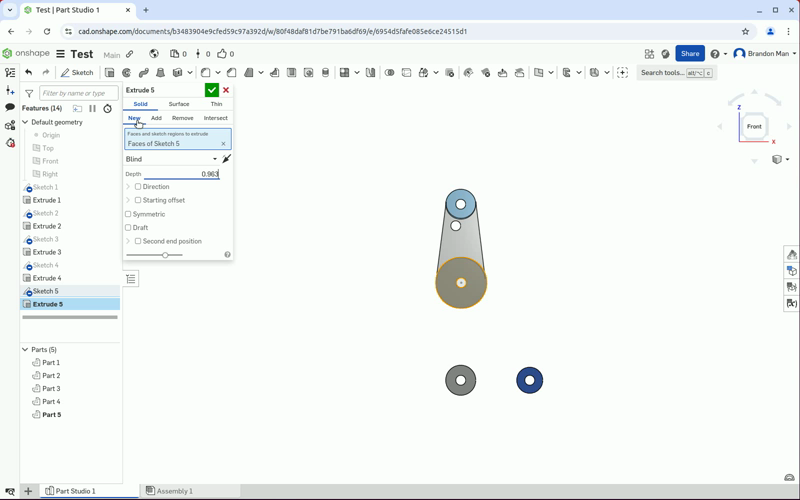
key(enter)
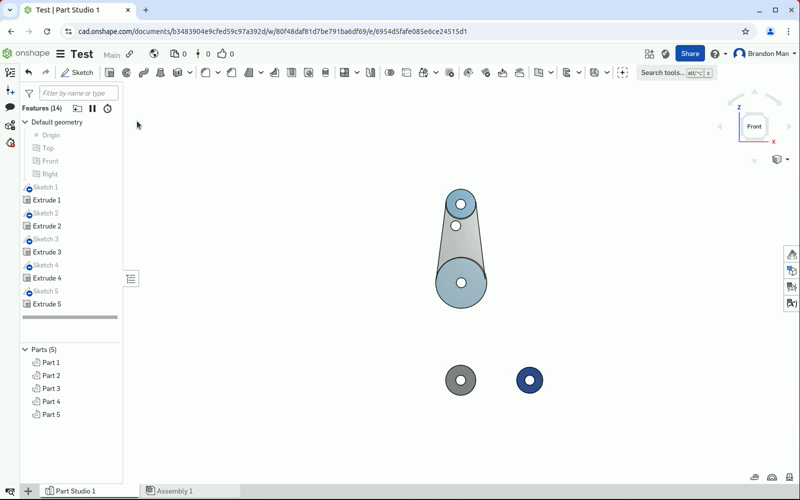
key(shift+h)
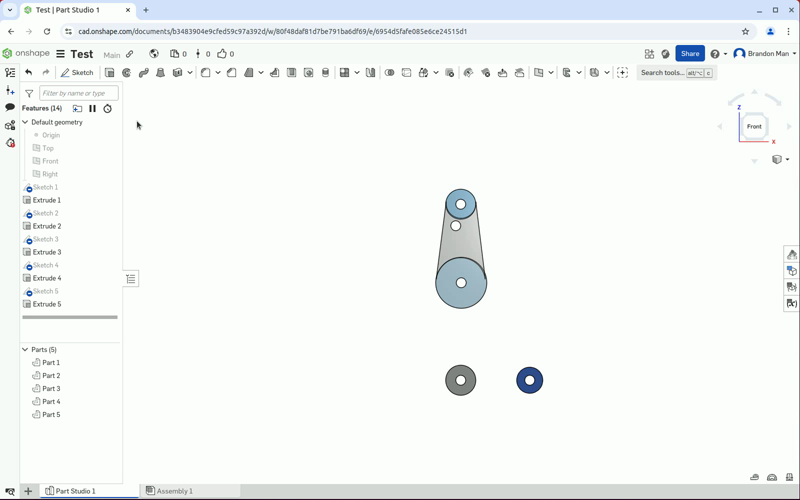
key(shift+h)
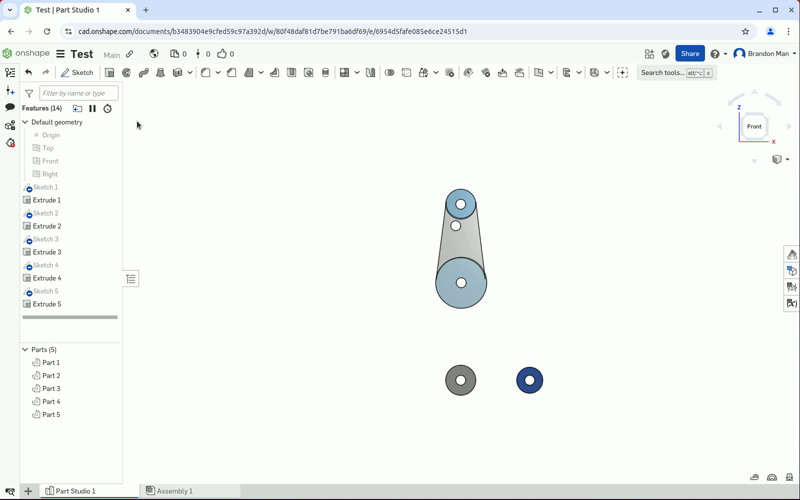
mouse_move(73, 189)
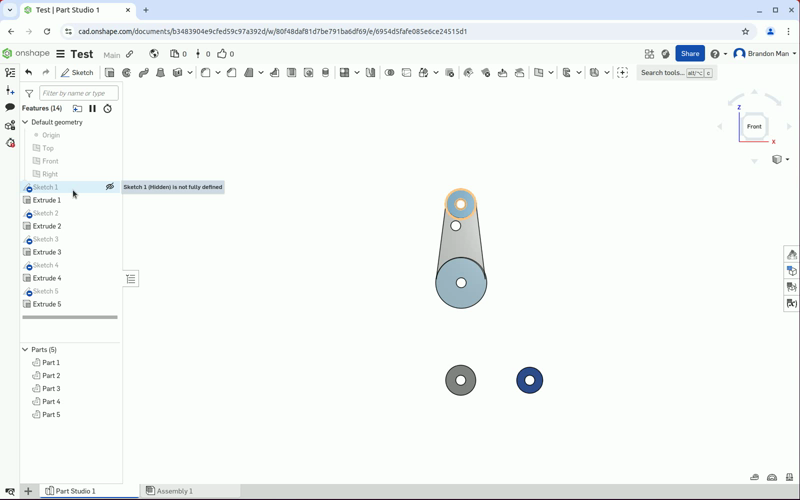
click(73, 189)
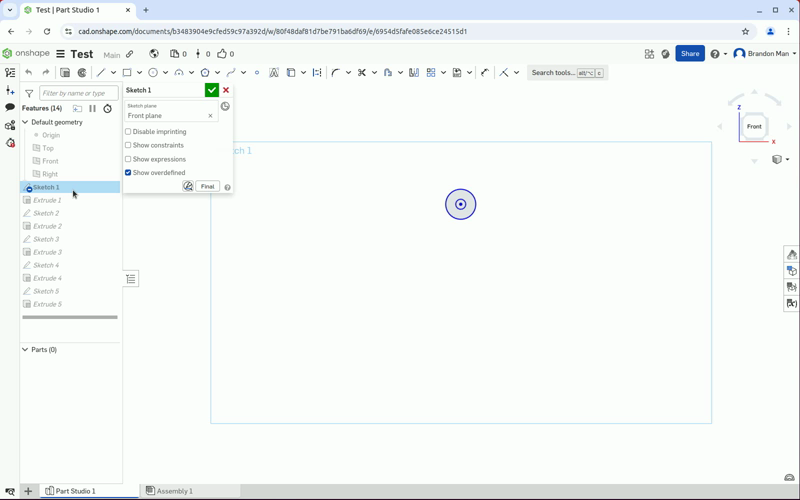
mouse_move(229, 92)
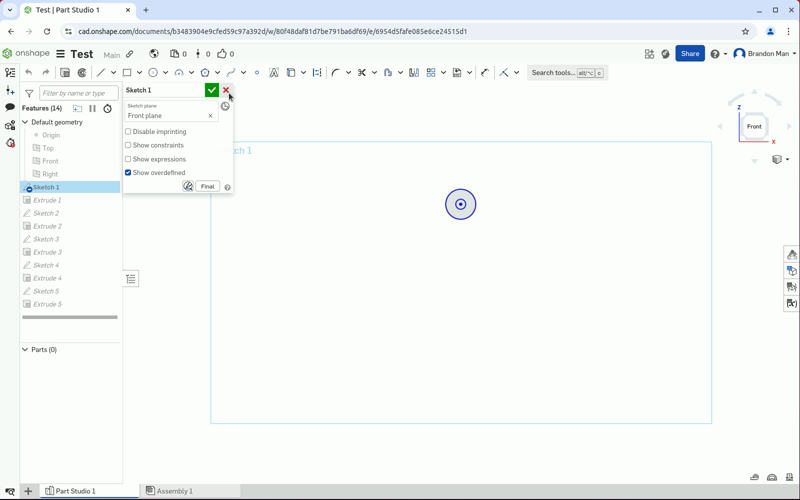
click(229, 92)
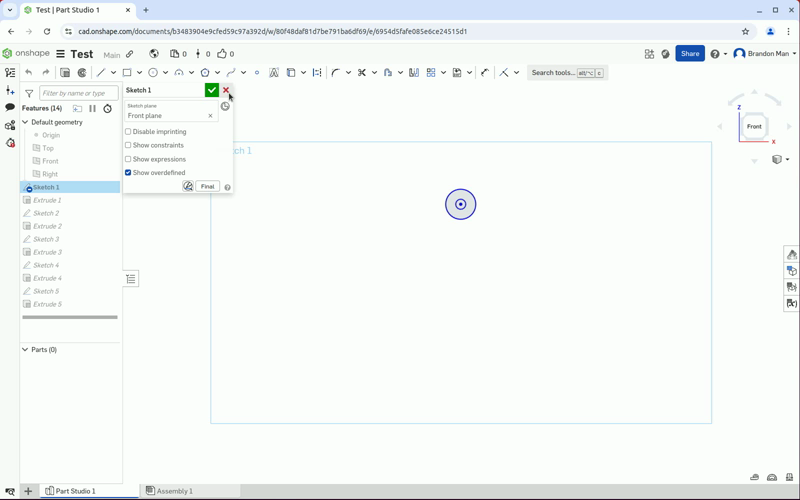
key(shift+s)
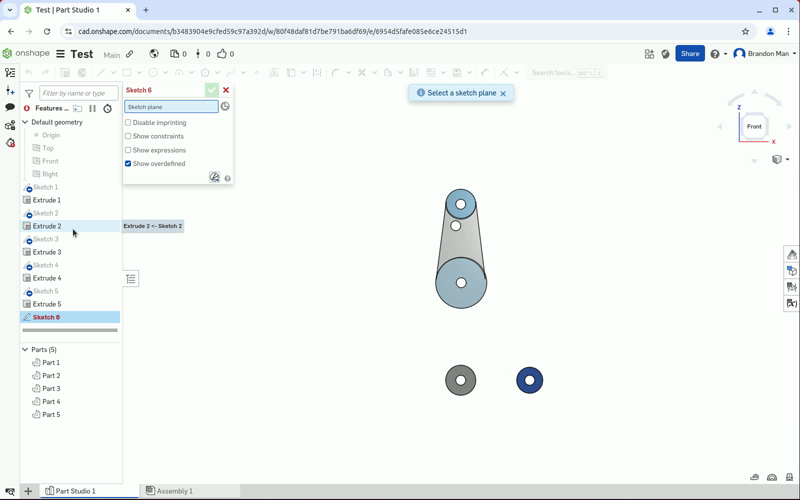
scroll(3)
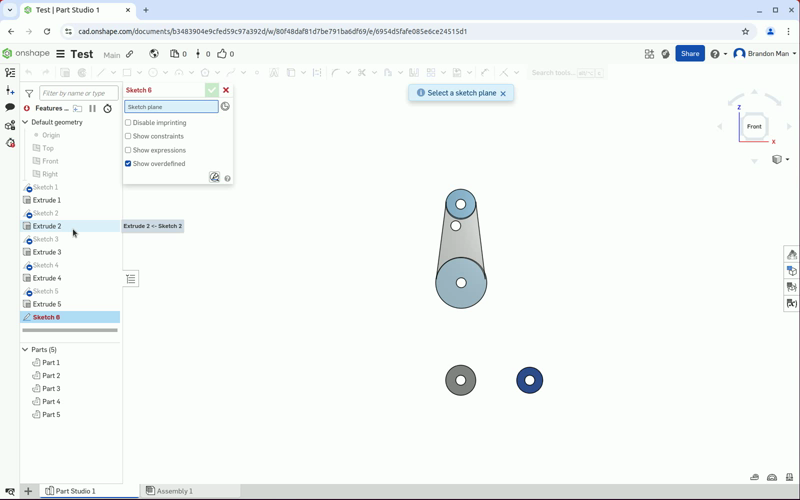
mouse_move(73, 163)
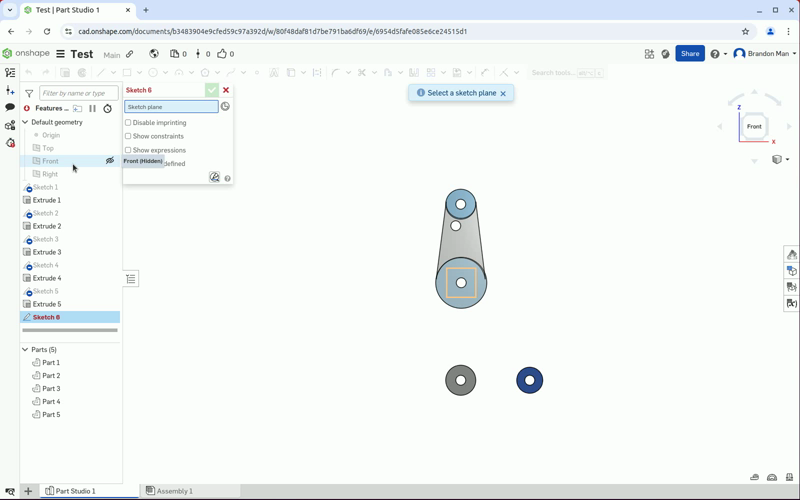
click(73, 163)
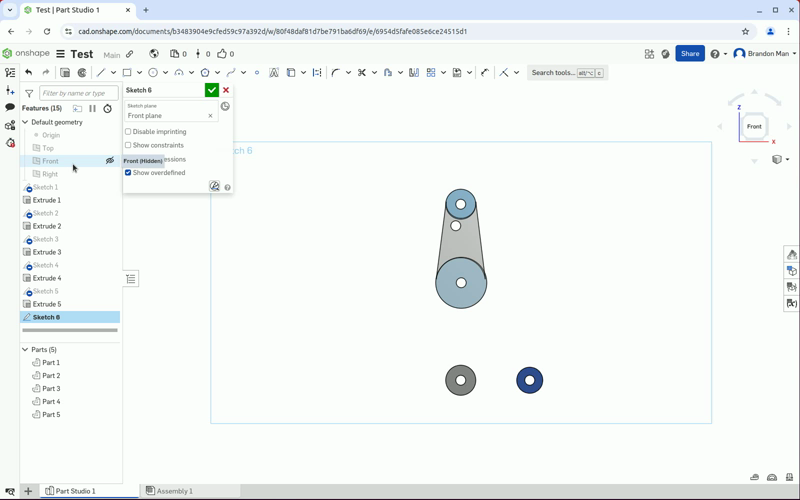
mouse_move(73, 352)
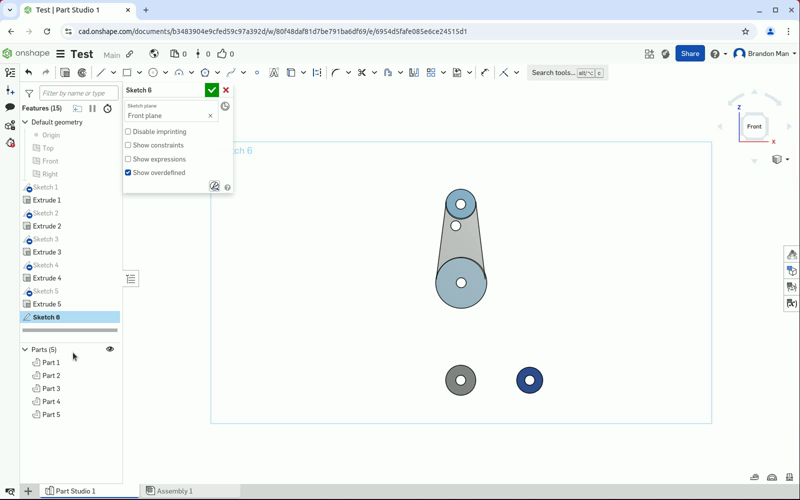
key(y)
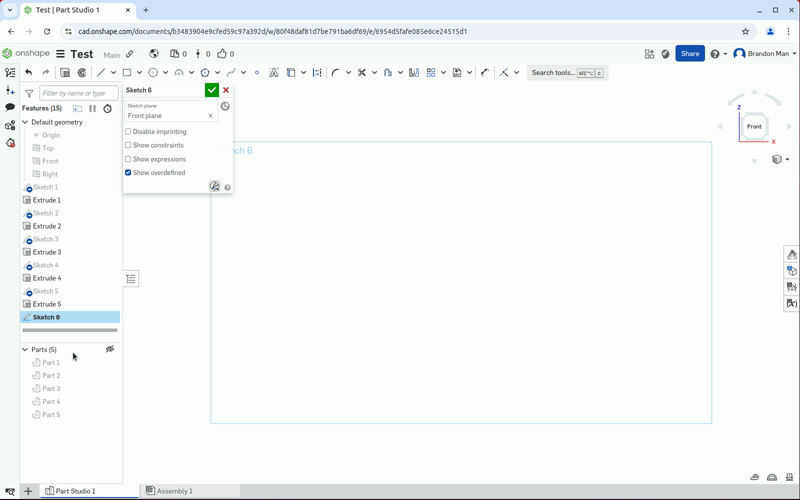
key(l)
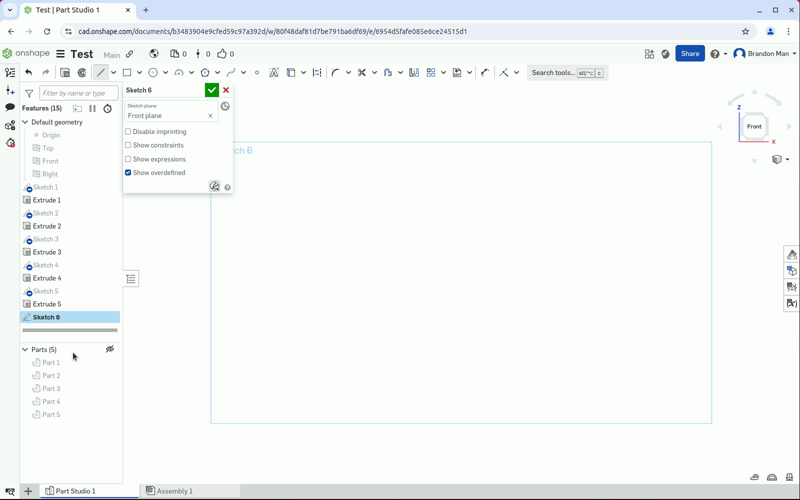
key_down(shift)
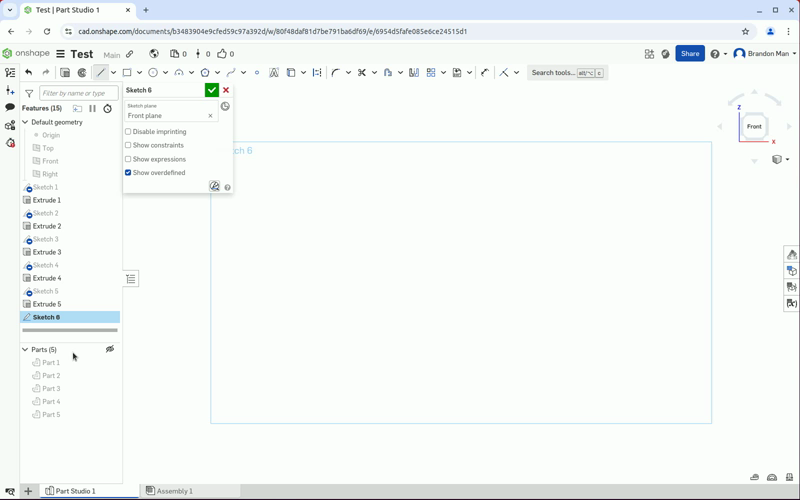
mouse_move(436, 285)
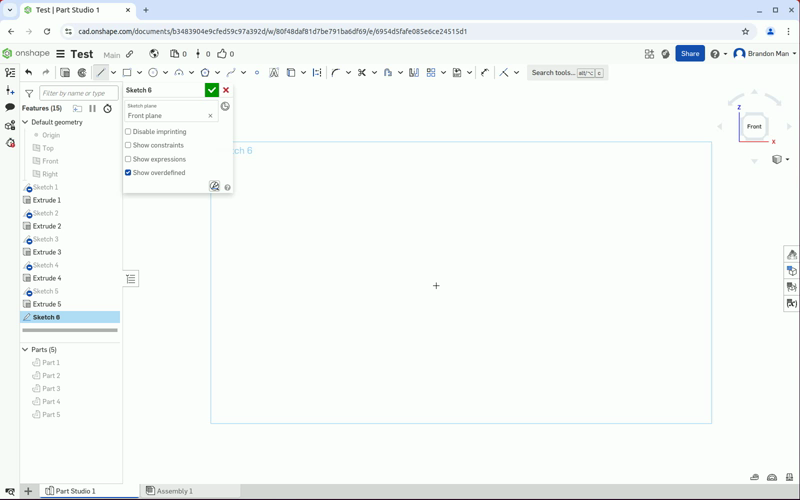
click(436, 285)
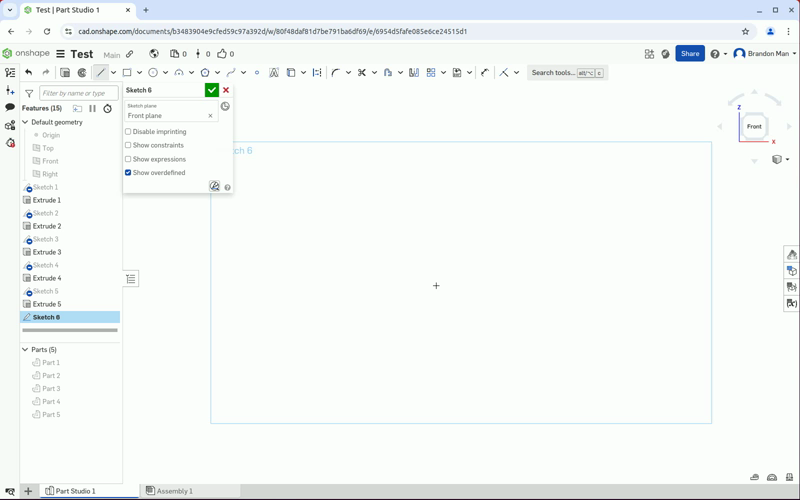
key_up(shift)
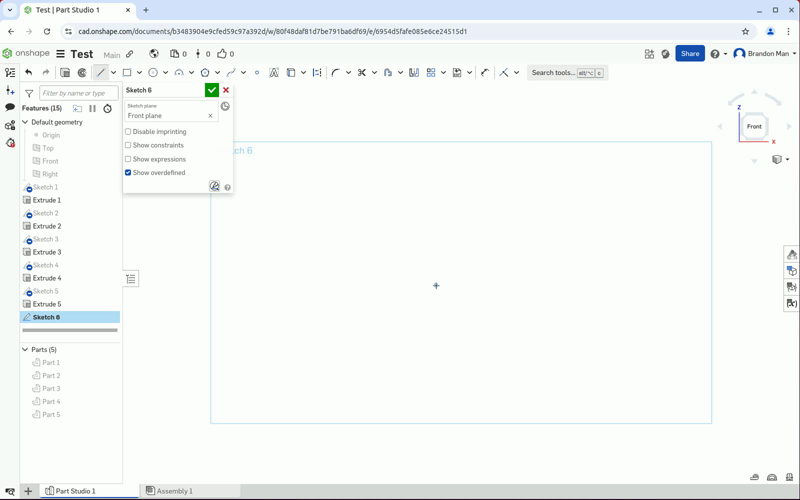
key_down(shift)
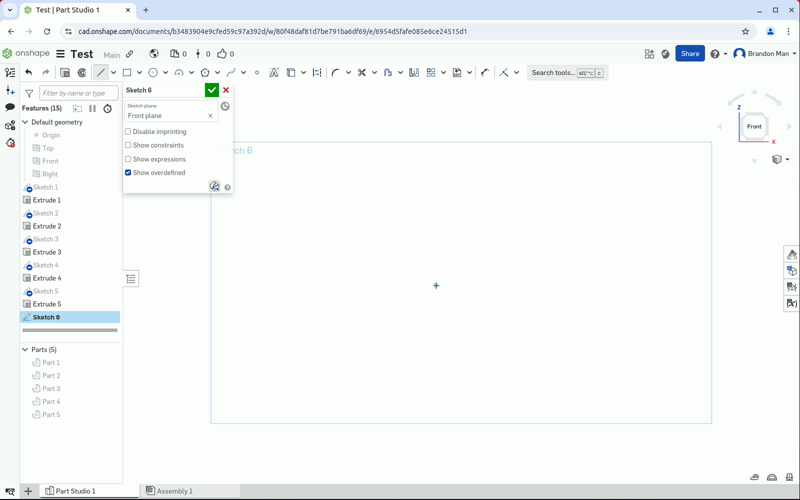
mouse_move(445, 382)
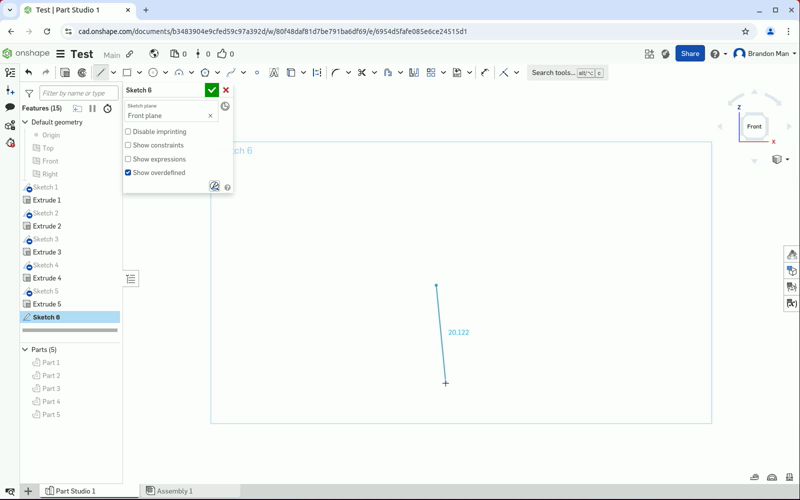
click(445, 382)
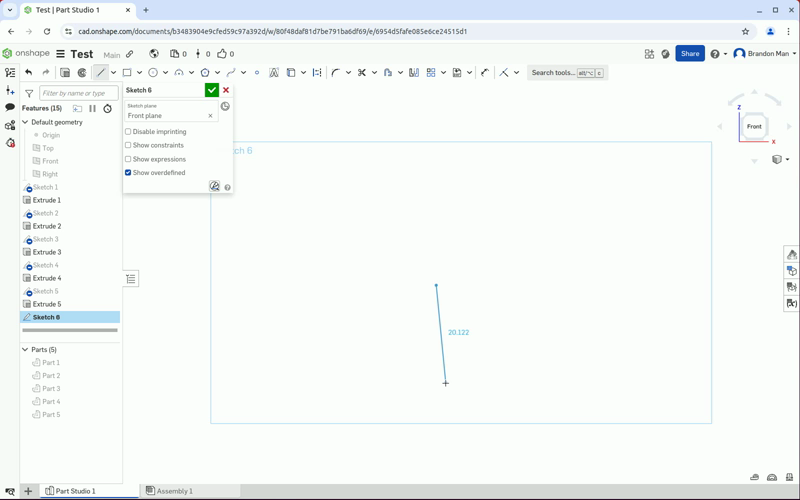
key_up(shift)
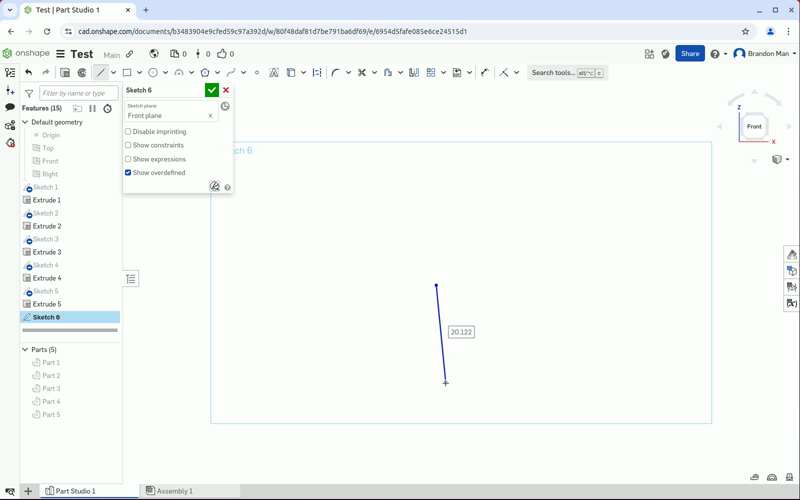
key(esc)
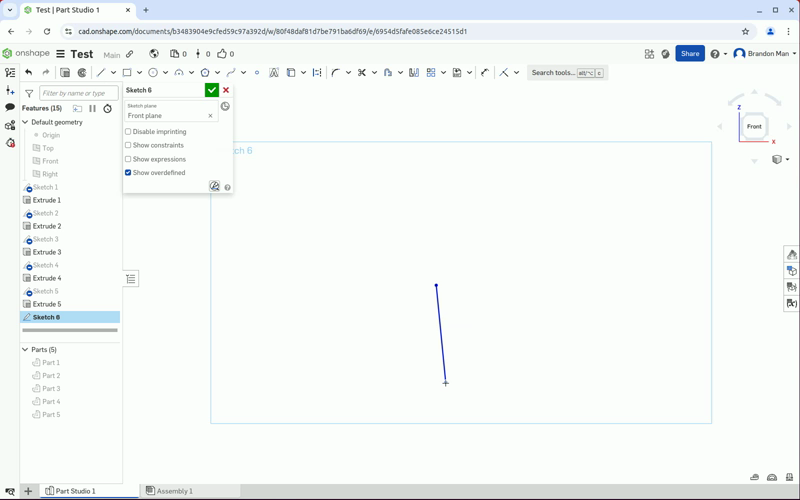
key(a)
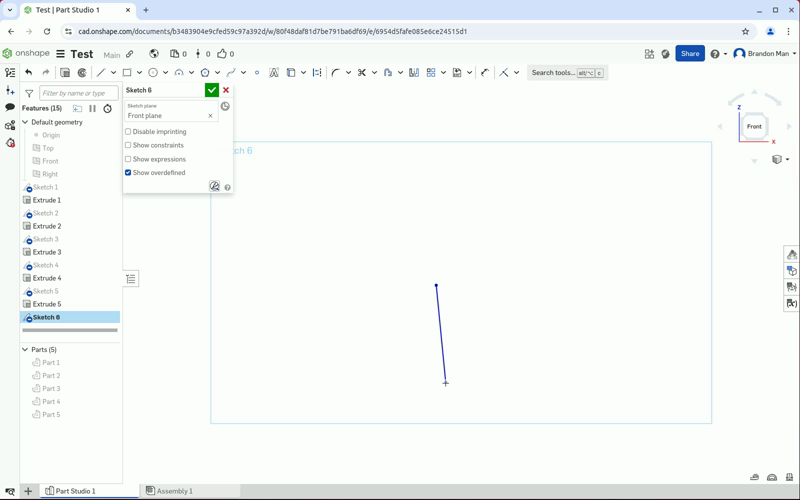
mouse_move(445, 382)
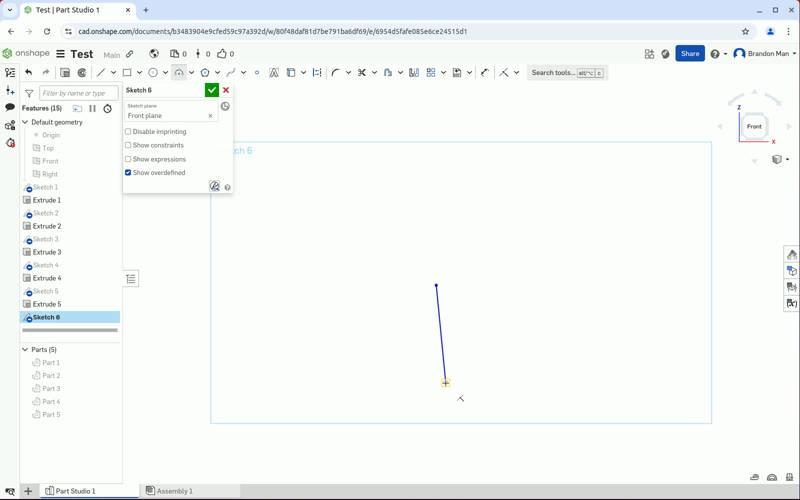
click(445, 382)
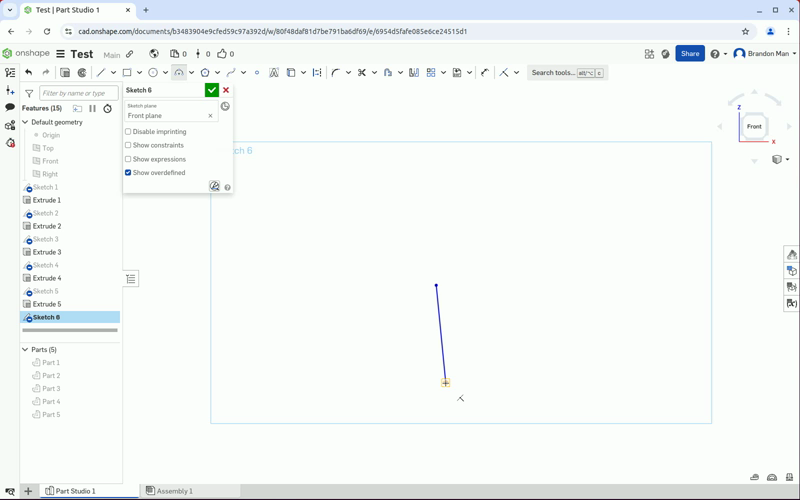
key_down(shift)
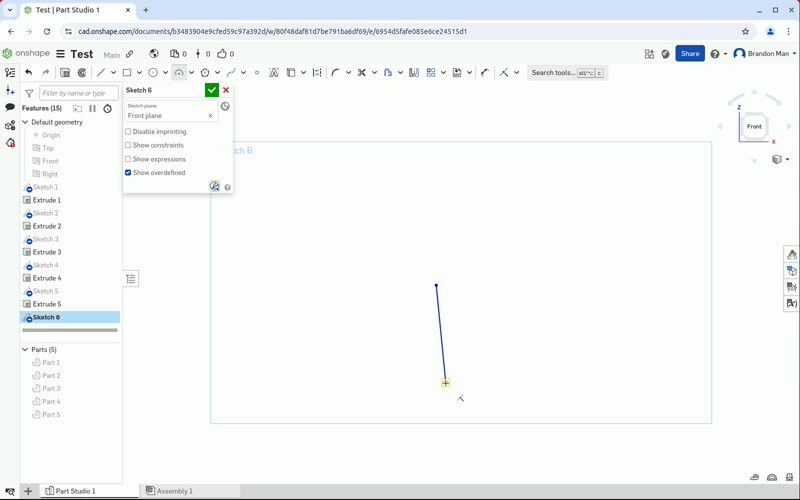
mouse_move(460, 395)
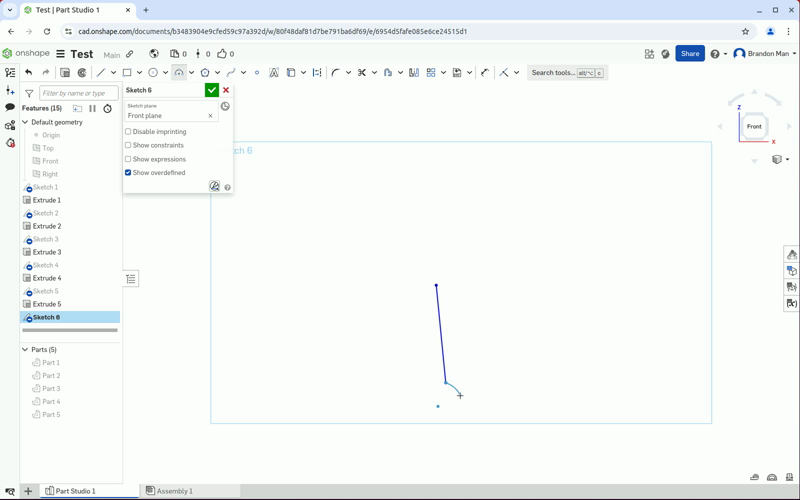
click(460, 395)
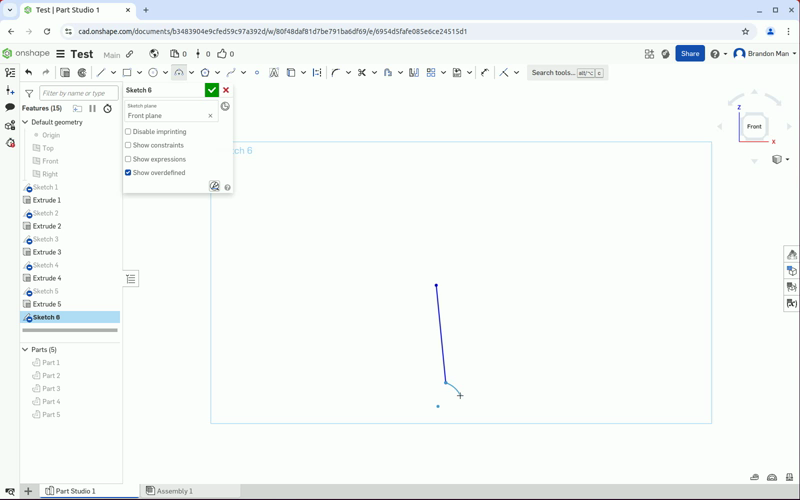
mouse_move(469, 369)
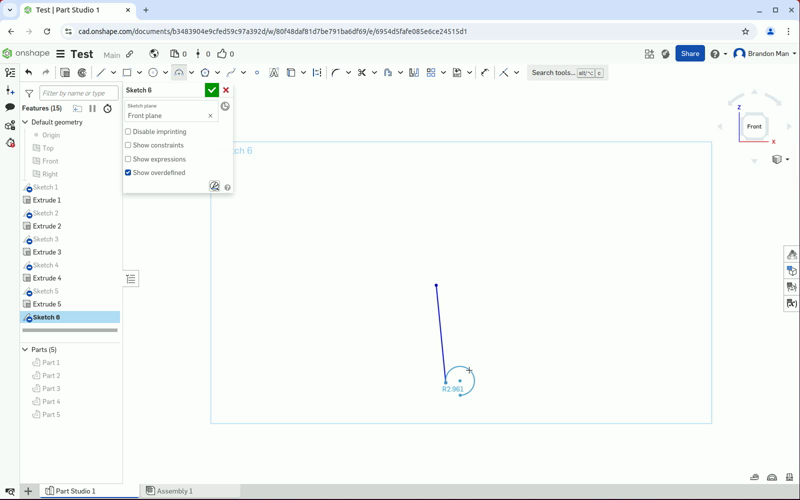
click(469, 369)
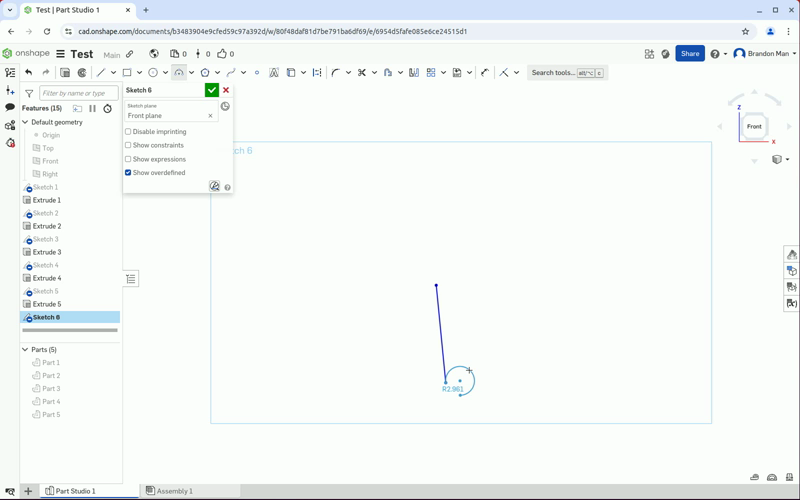
key_up(shift)
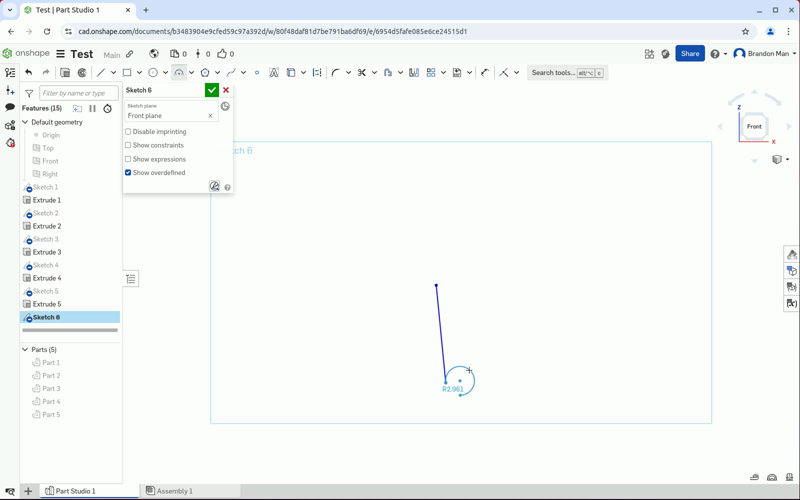
key(esc)
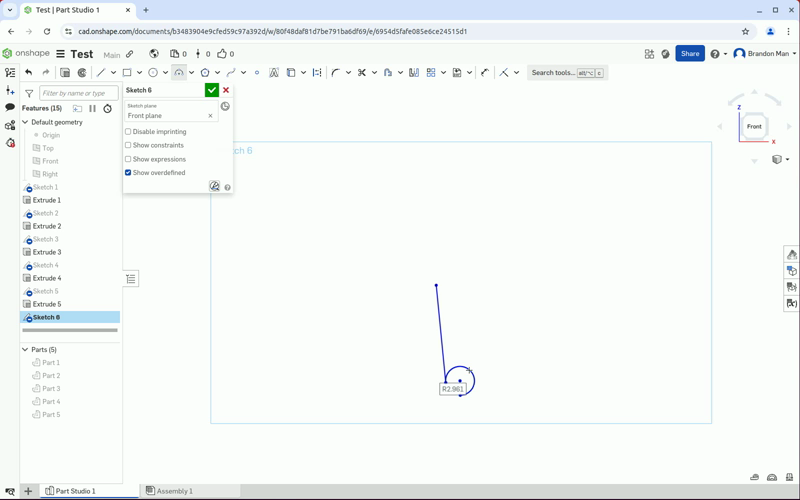
key(l)
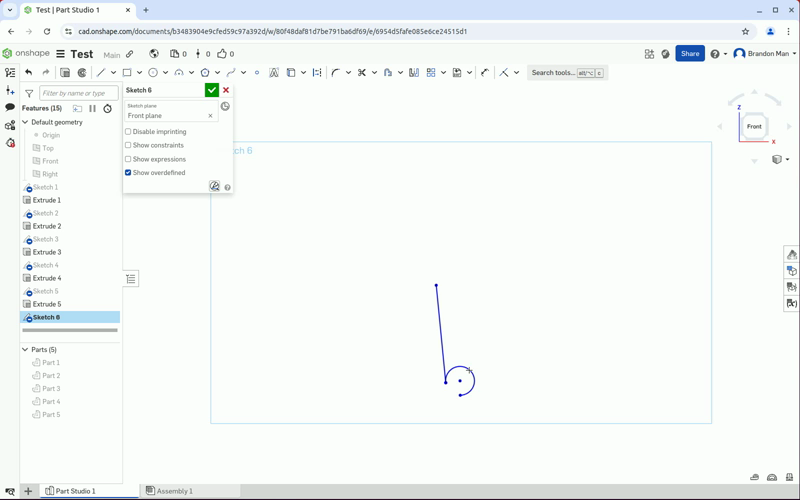
mouse_move(460, 395)
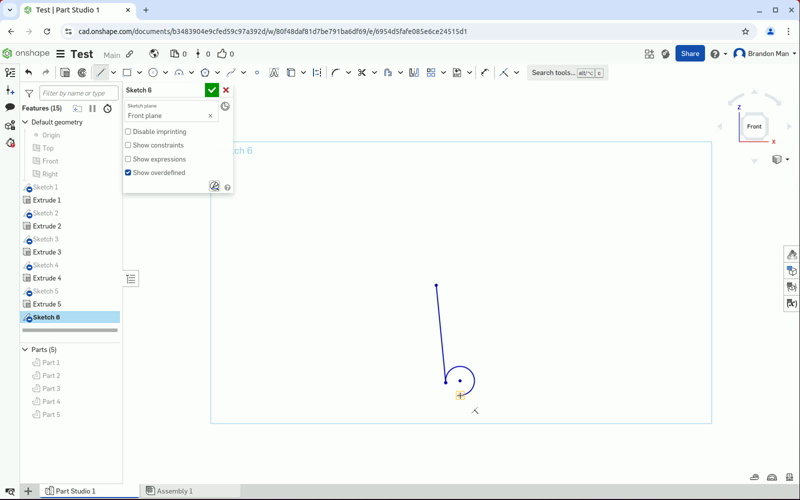
click(460, 395)
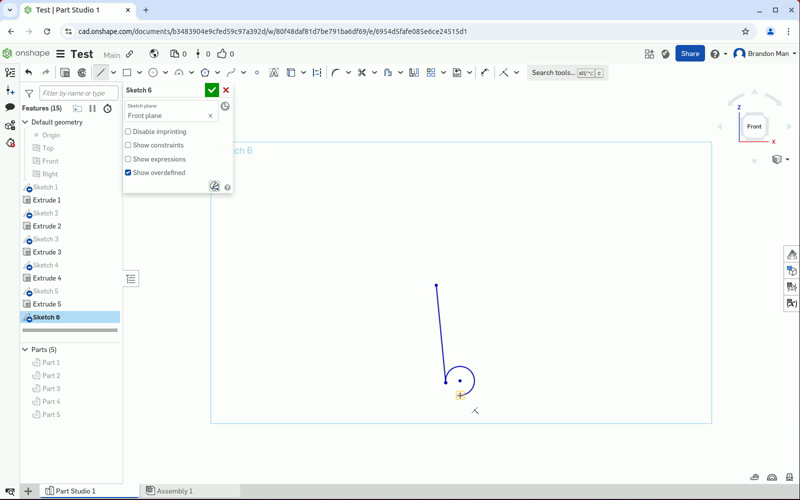
key_down(shift)
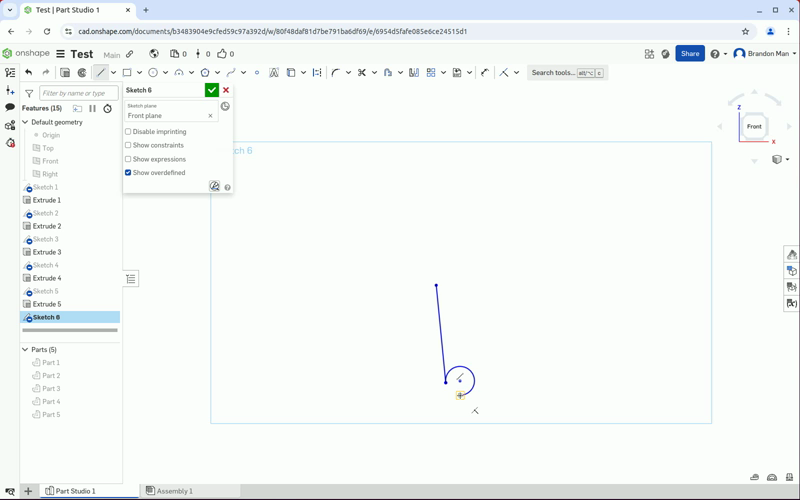
mouse_move(530, 393)
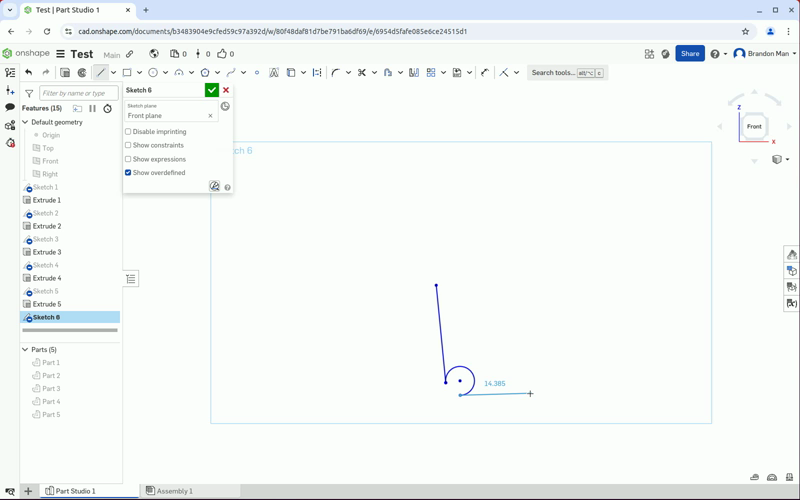
click(530, 393)
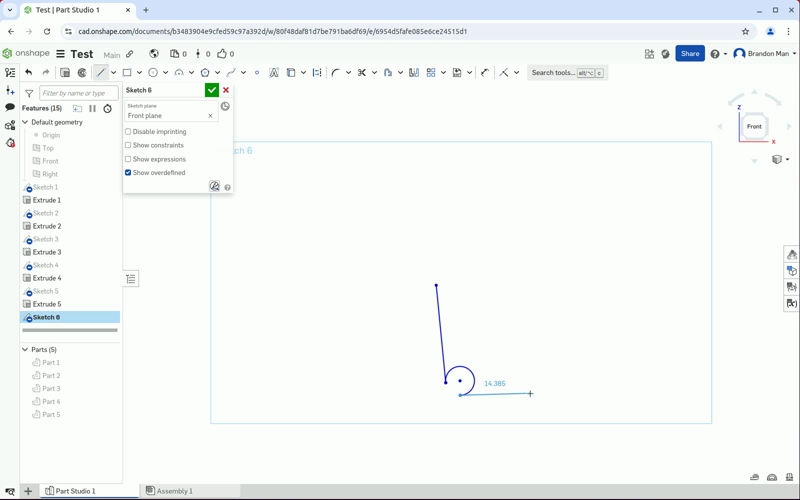
key_up(shift)
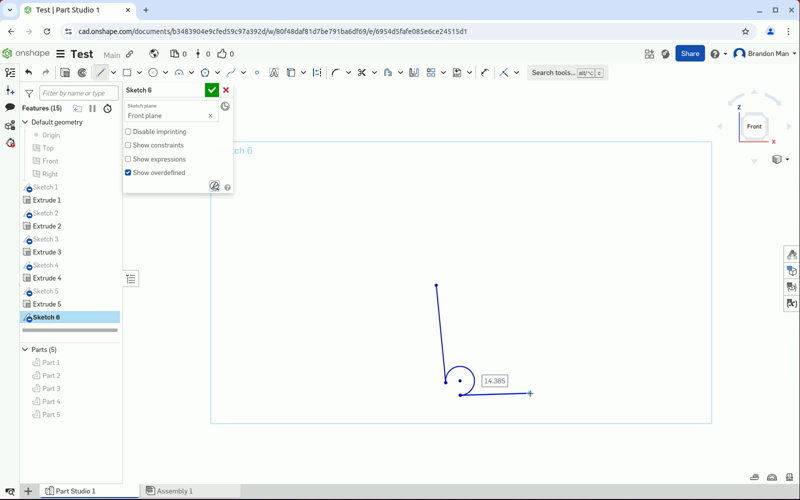
key(esc)
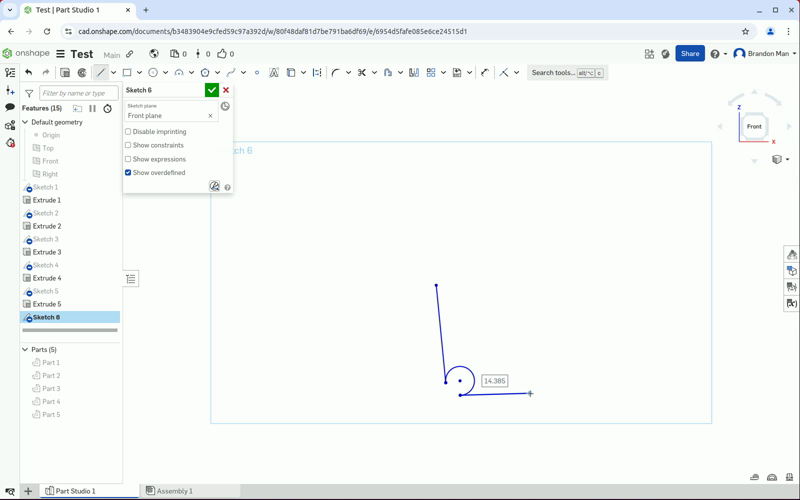
key(a)
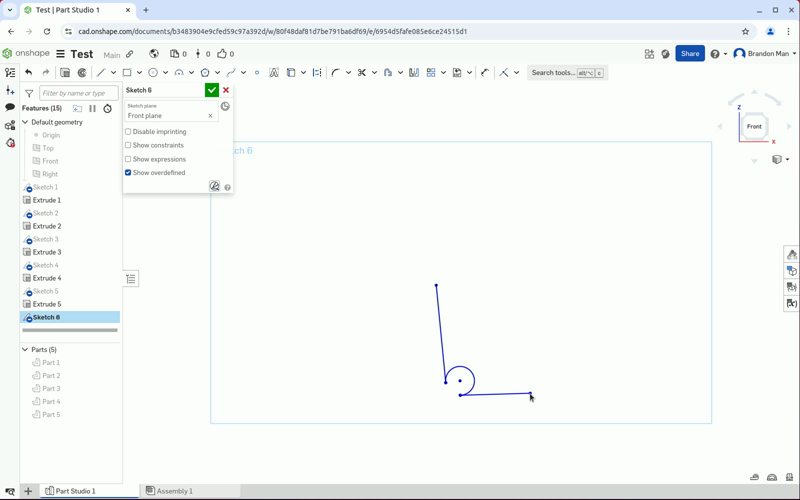
mouse_move(530, 393)
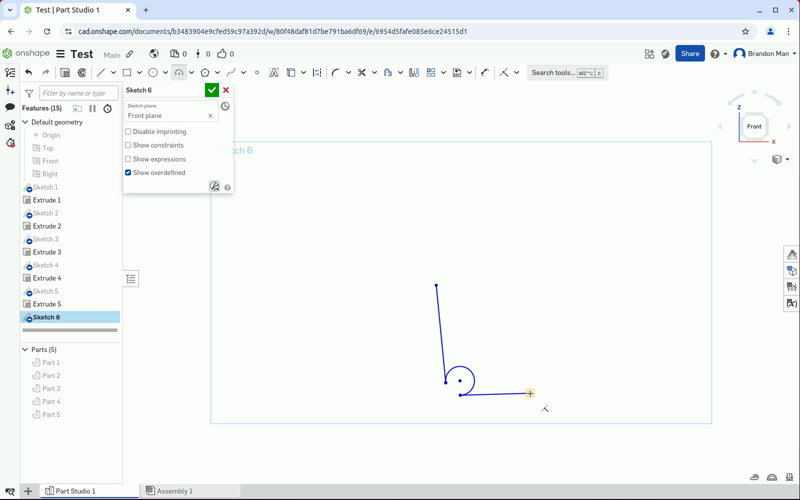
click(530, 393)
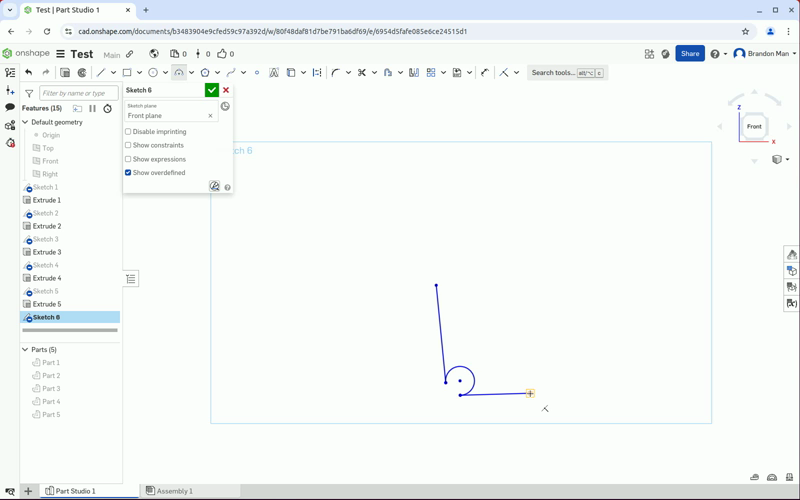
key_down(shift)
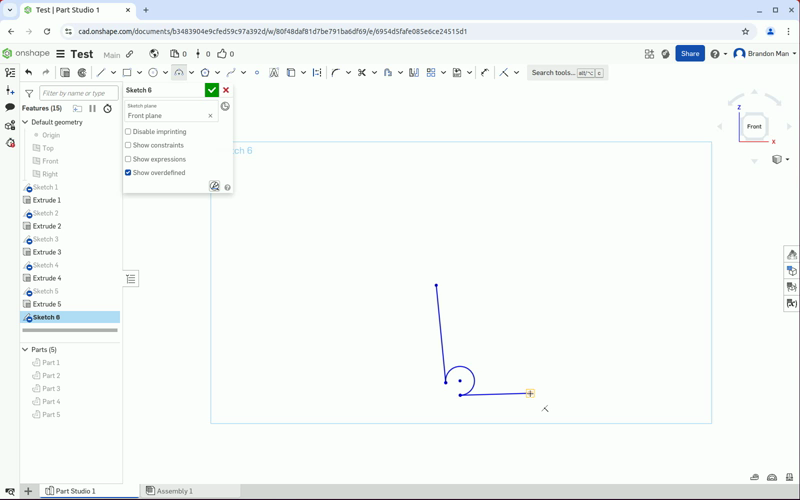
mouse_move(530, 368)
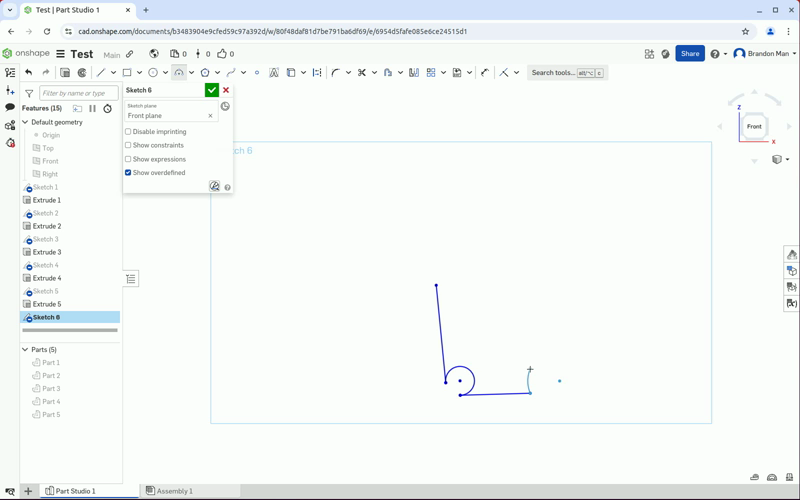
click(530, 368)
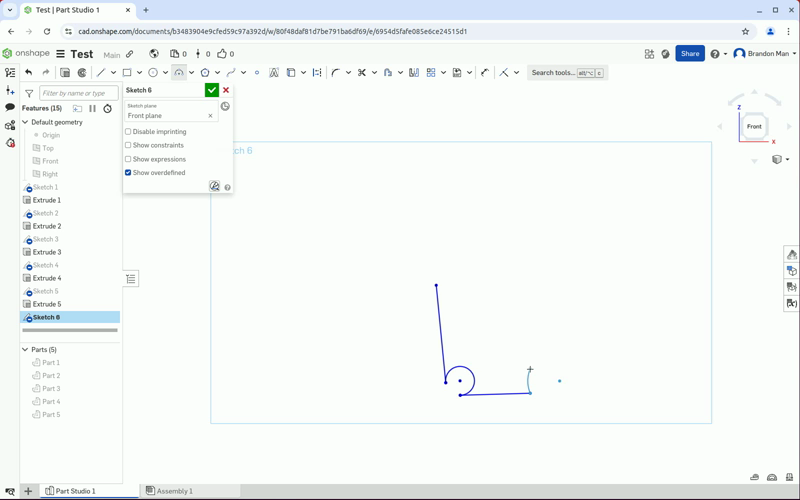
mouse_move(517, 381)
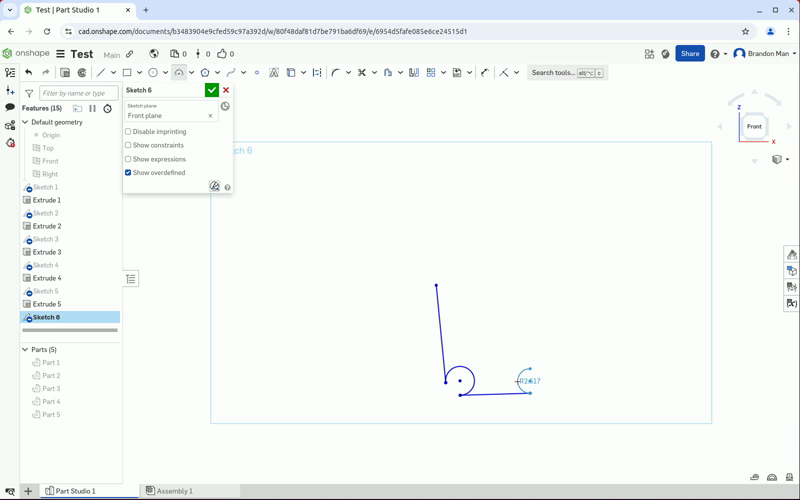
click(517, 381)
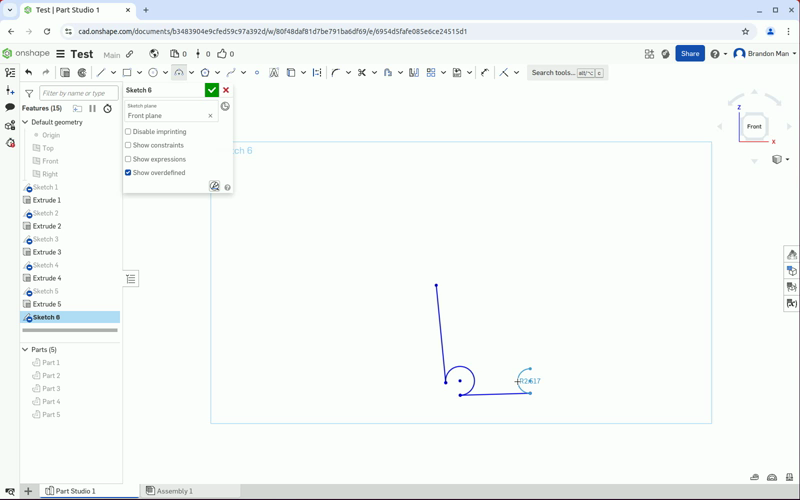
key_up(shift)
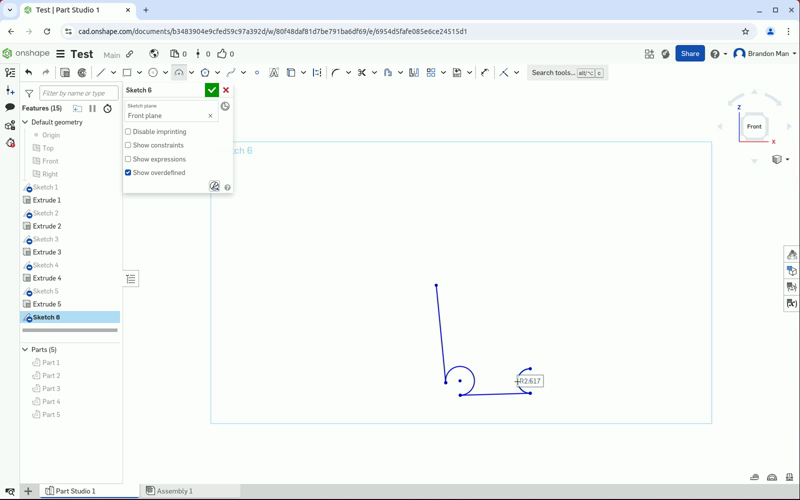
key(esc)
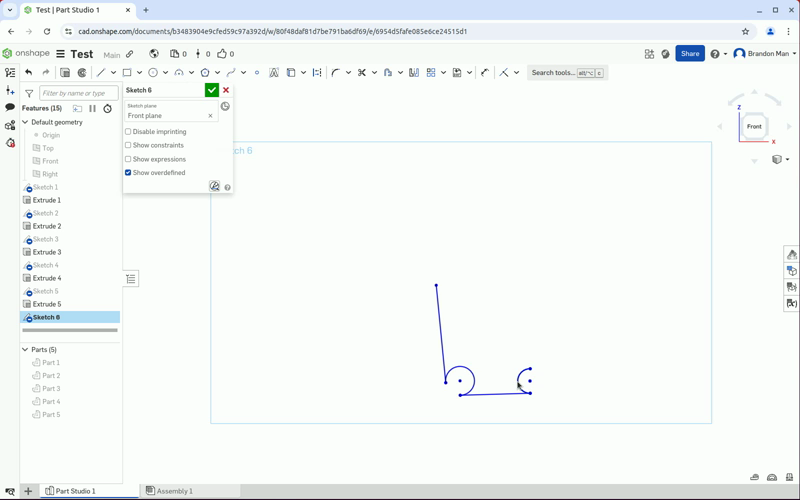
key(l)
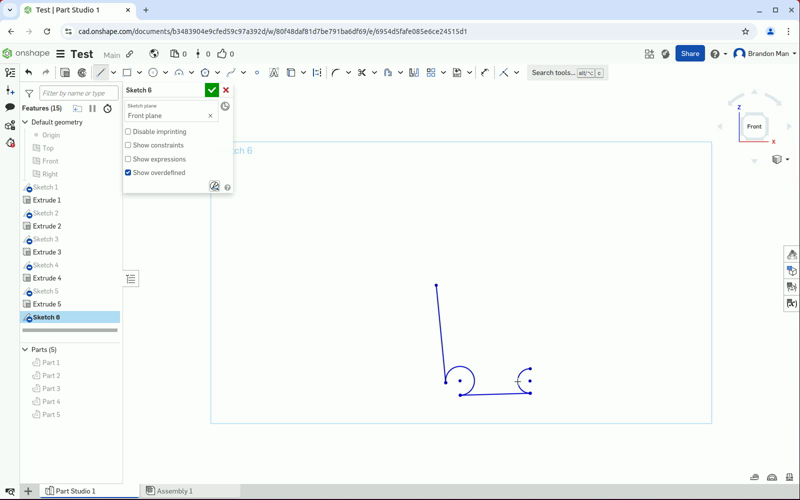
mouse_move(530, 368)
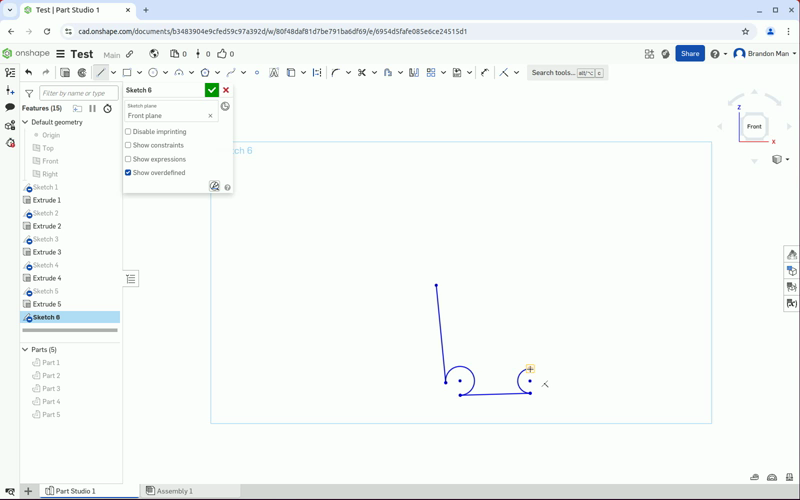
click(530, 368)
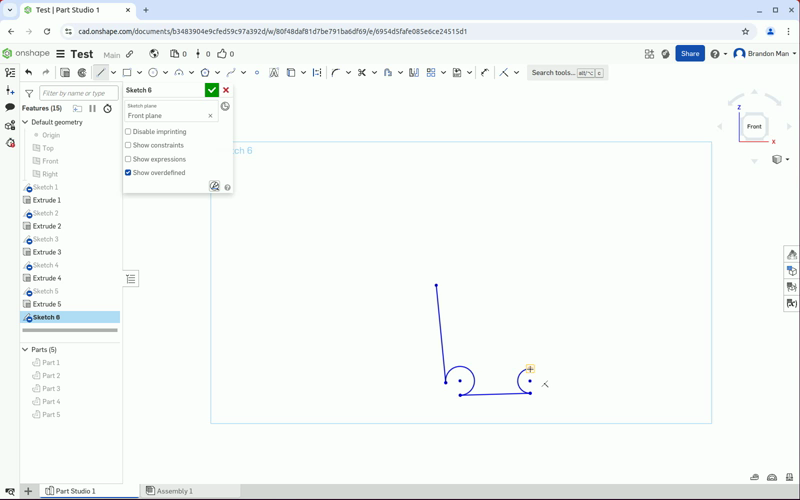
key_down(shift)
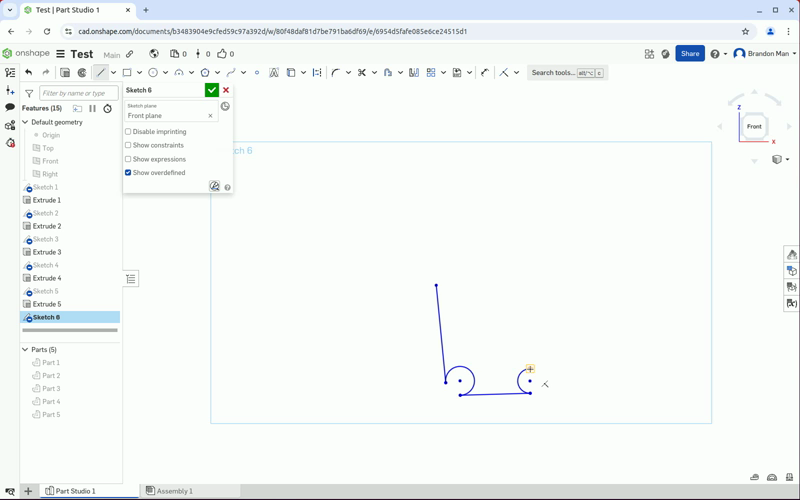
mouse_move(560, 368)
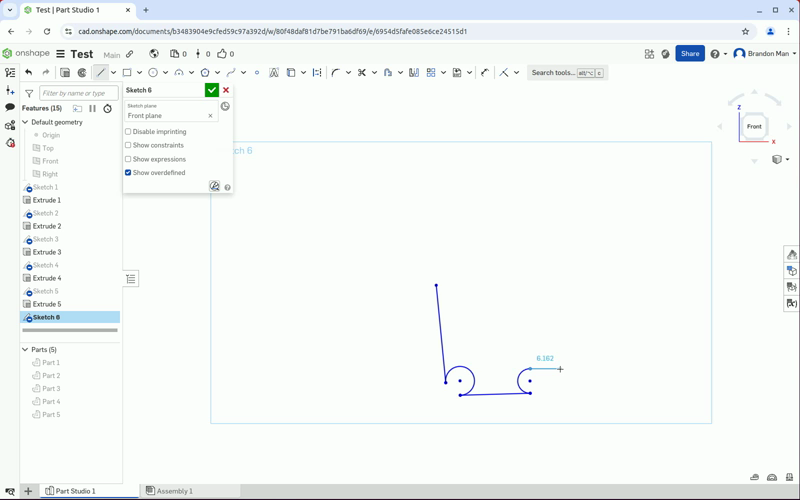
mouse_move(489, 367)
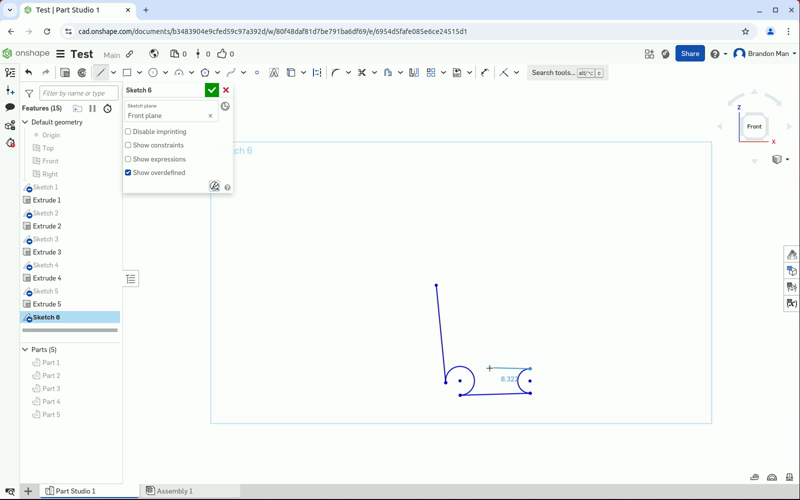
click(489, 367)
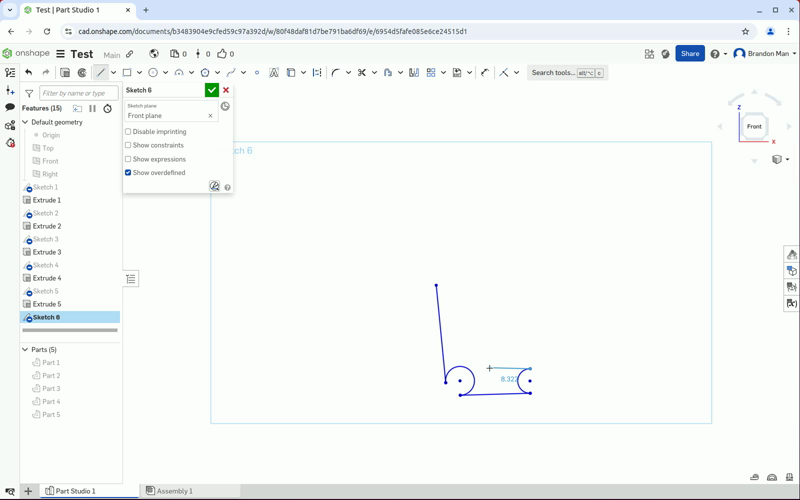
key_up(shift)
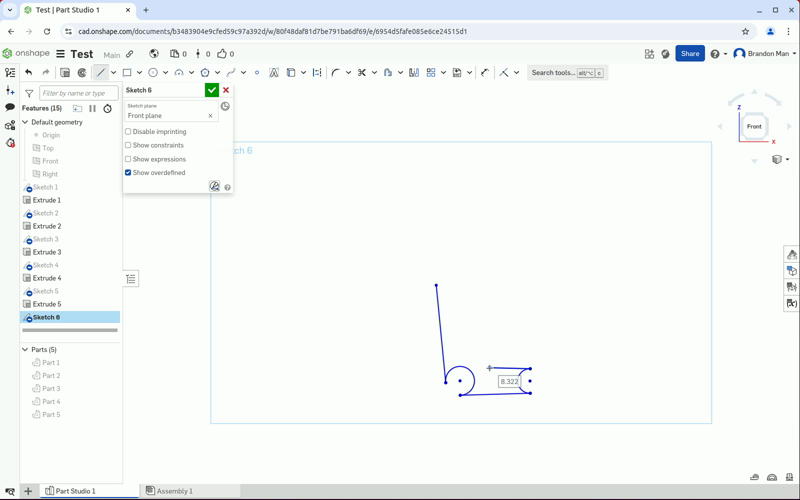
key(esc)
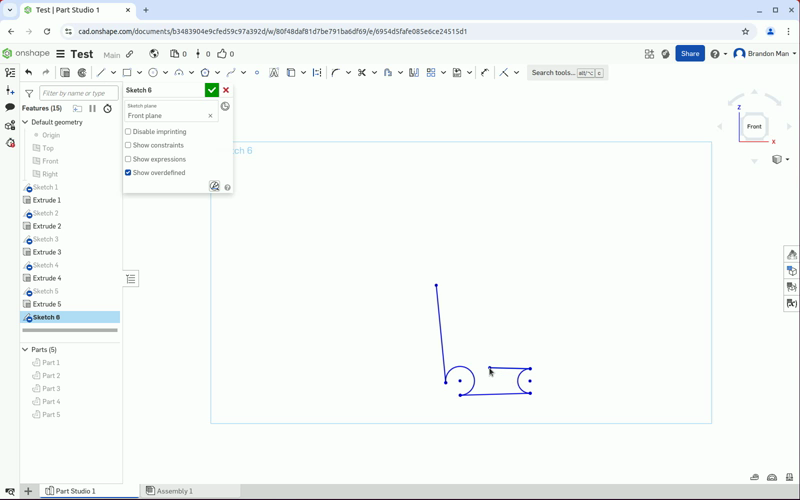
key(a)
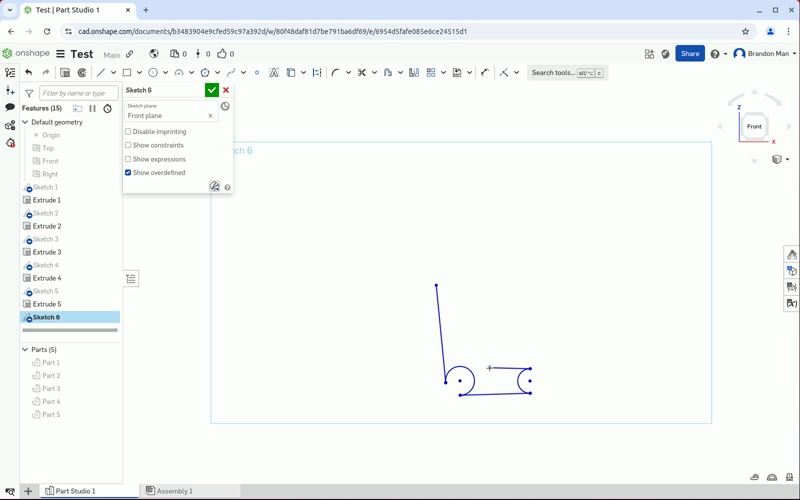
mouse_move(489, 367)
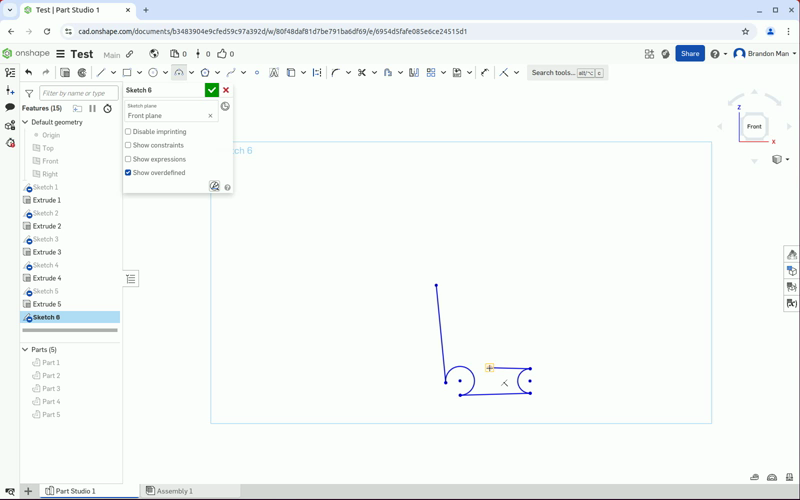
click(489, 367)
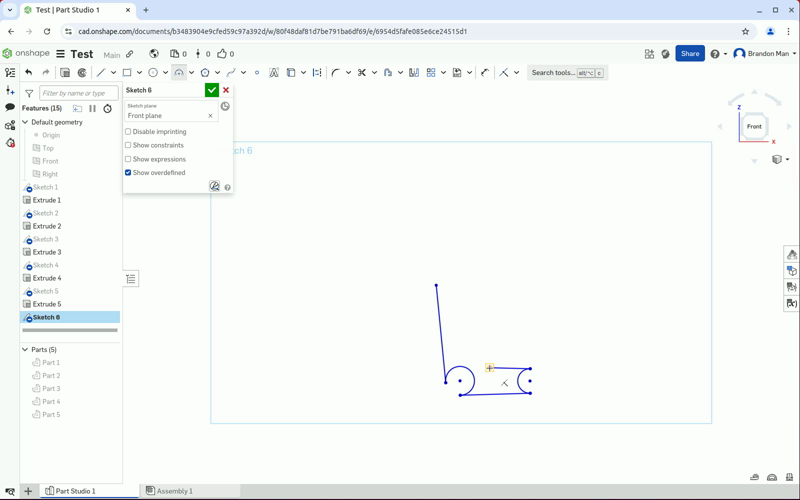
key_down(shift)
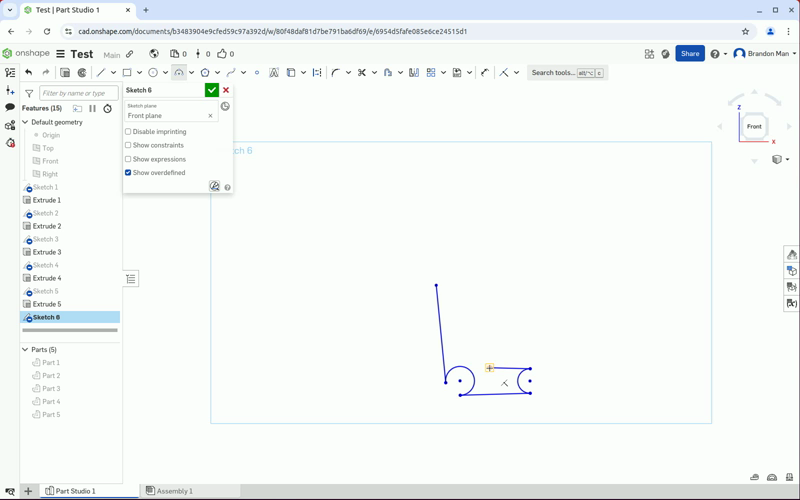
mouse_move(477, 353)
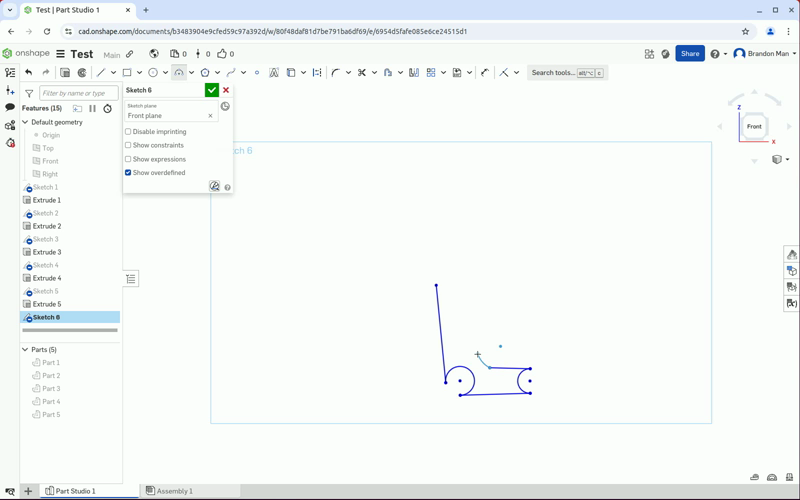
click(477, 353)
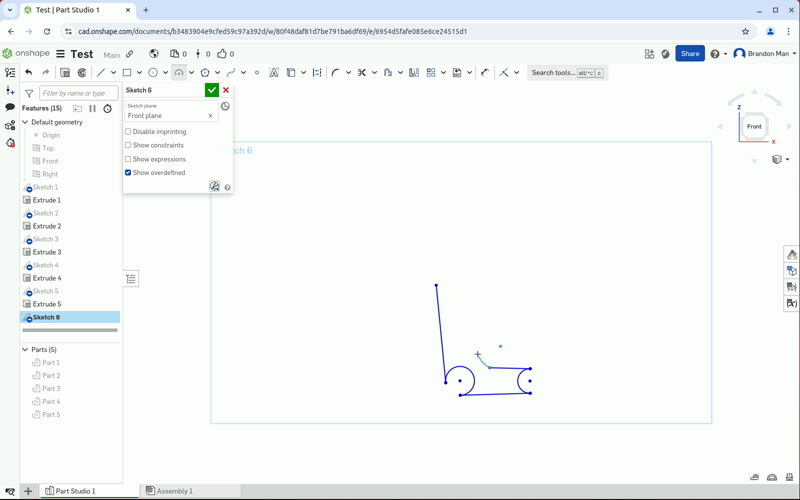
mouse_move(480, 363)
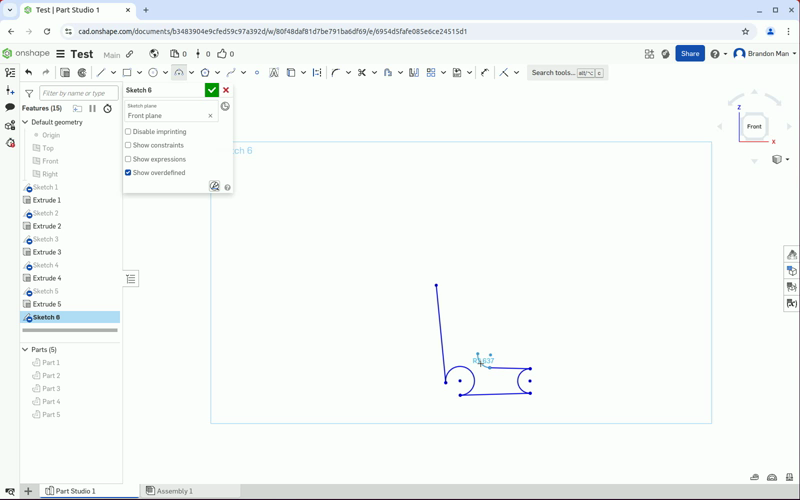
click(480, 363)
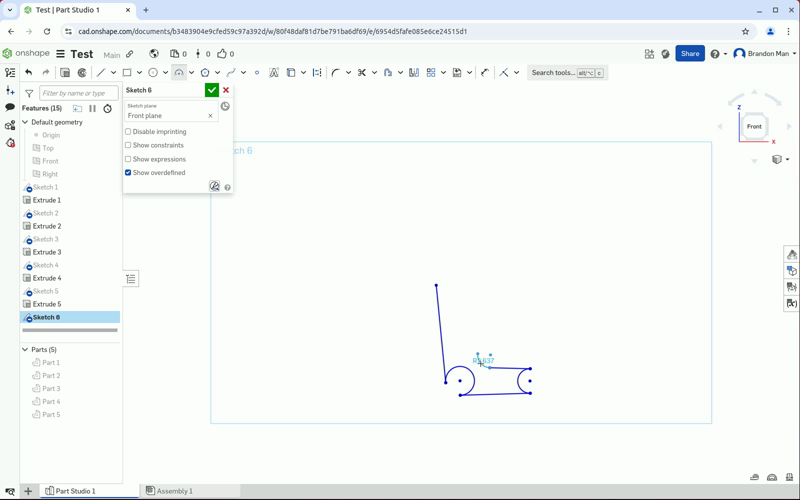
key_up(shift)
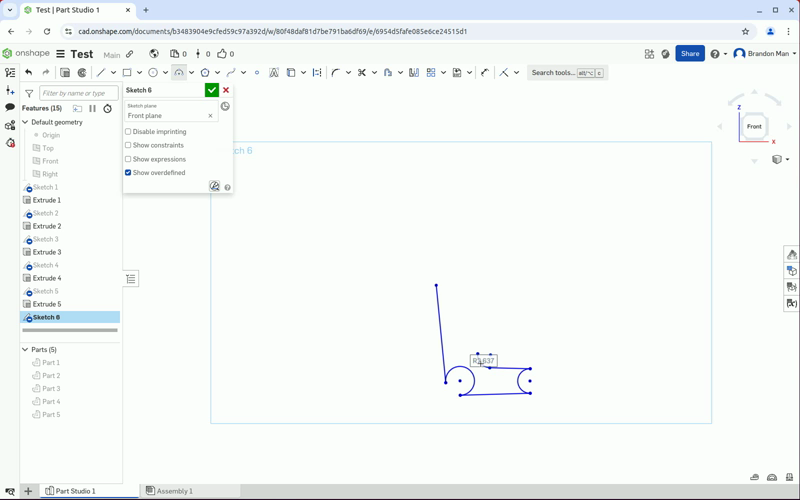
key(esc)
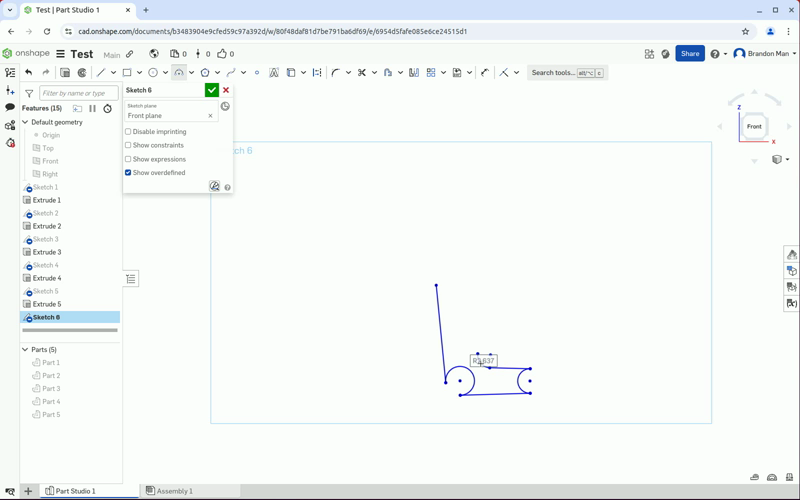
key(l)
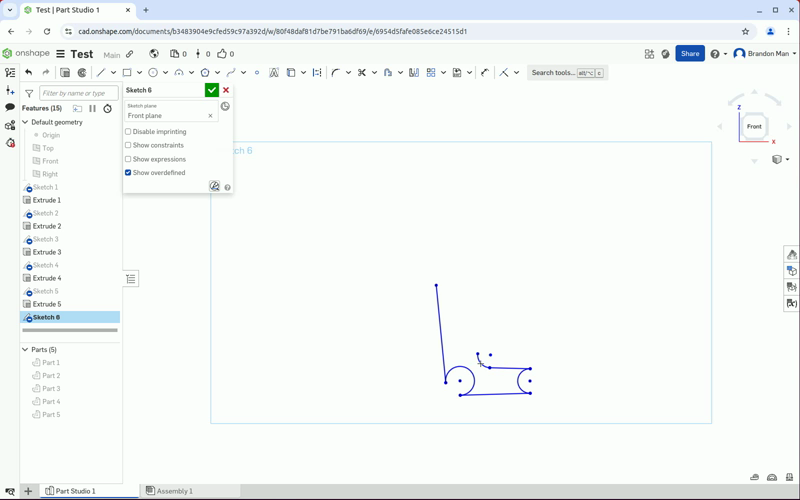
mouse_move(477, 353)
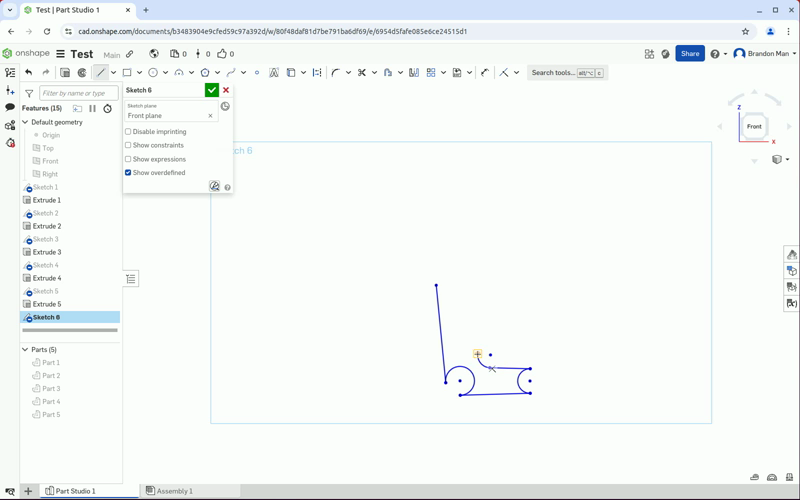
click(477, 353)
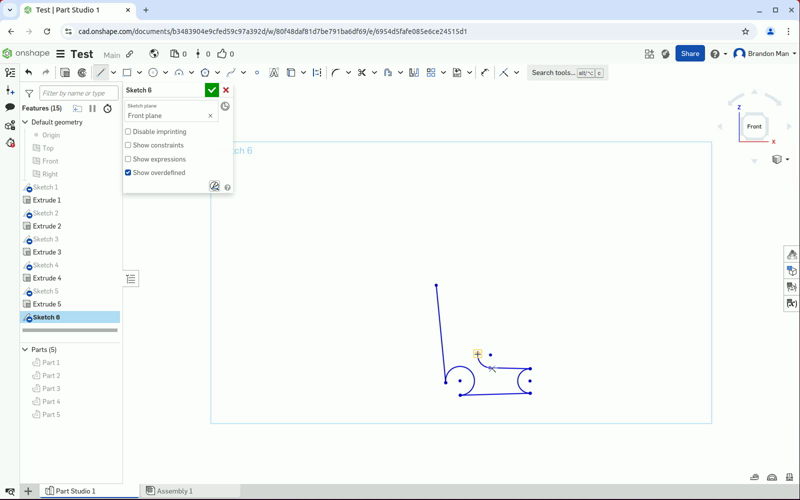
key_down(shift)
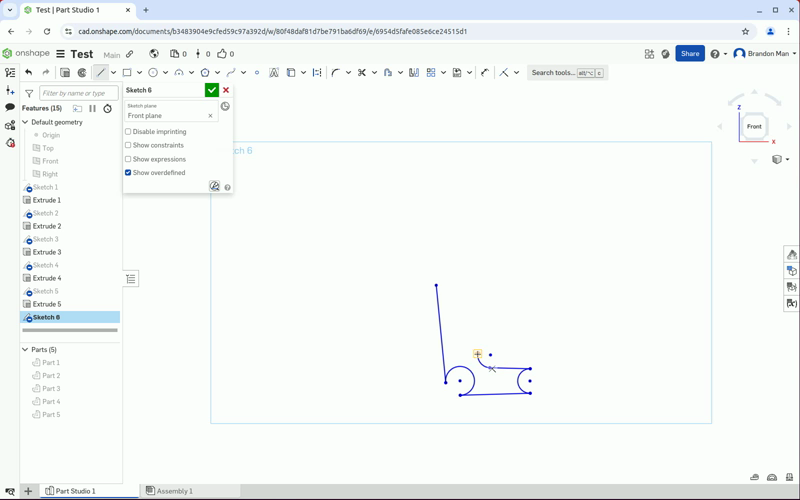
mouse_move(484, 285)
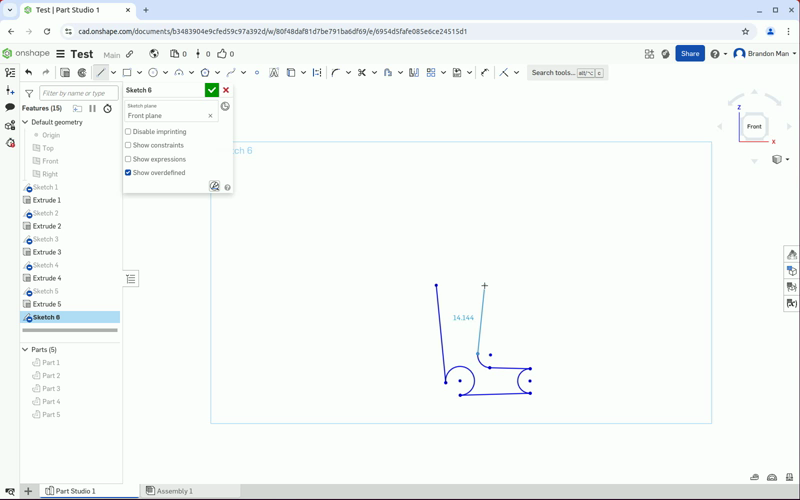
click(484, 285)
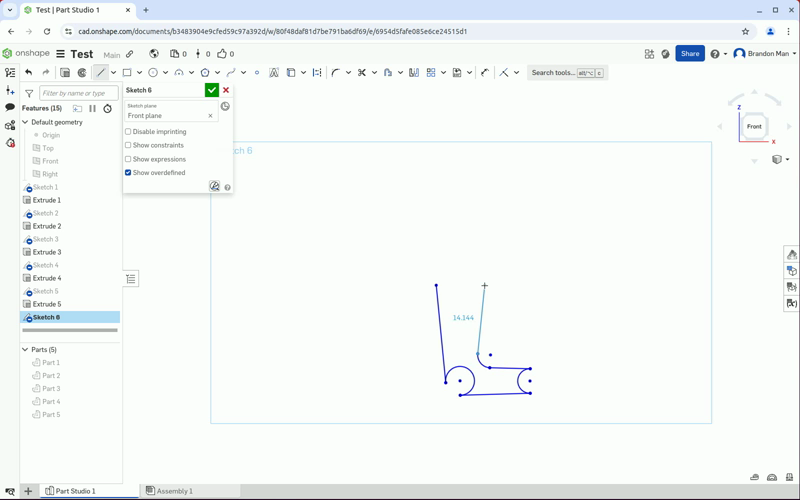
key_up(shift)
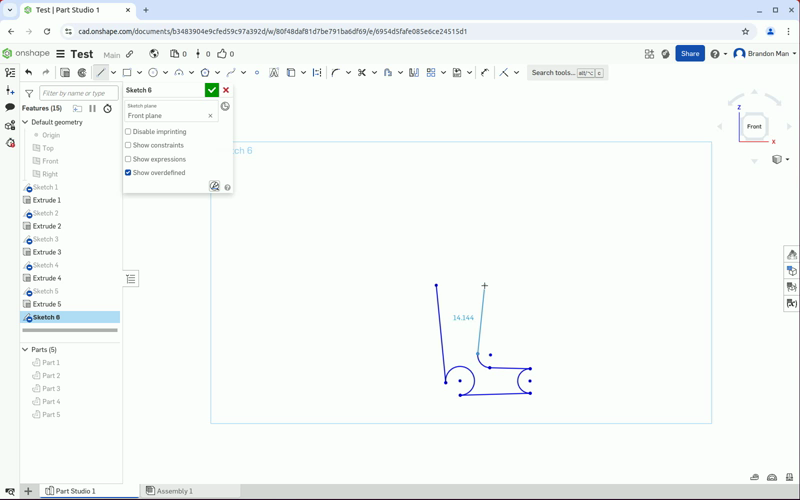
key(esc)
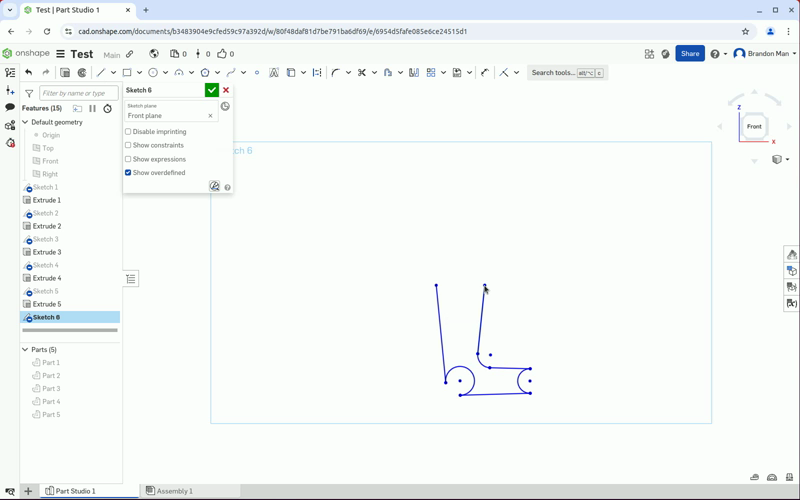
key(a)
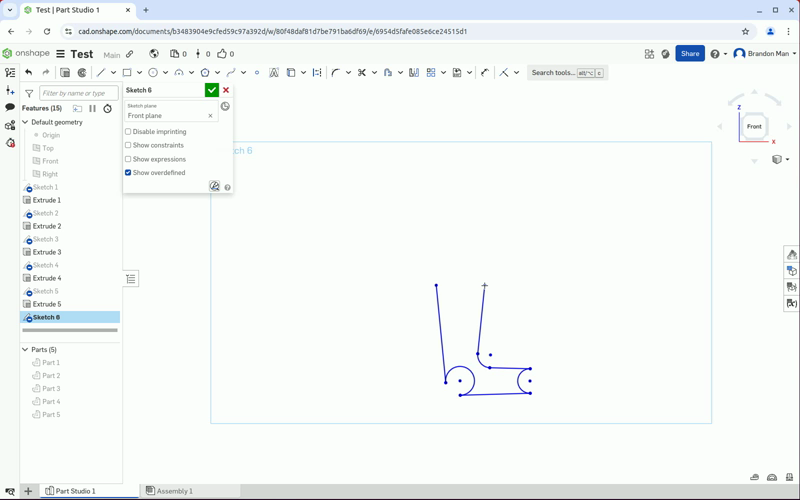
mouse_move(484, 285)
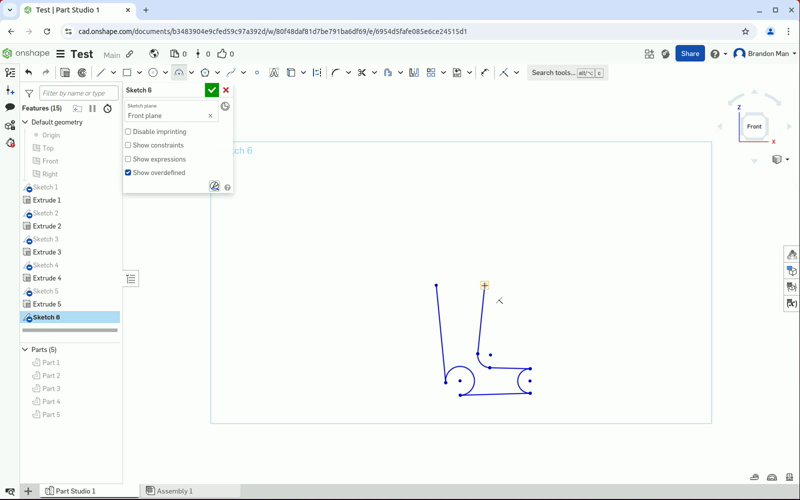
click(484, 285)
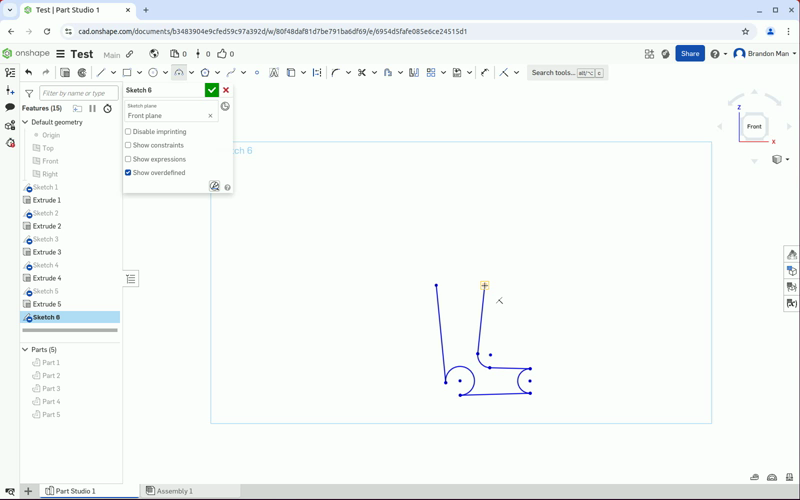
mouse_move(436, 285)
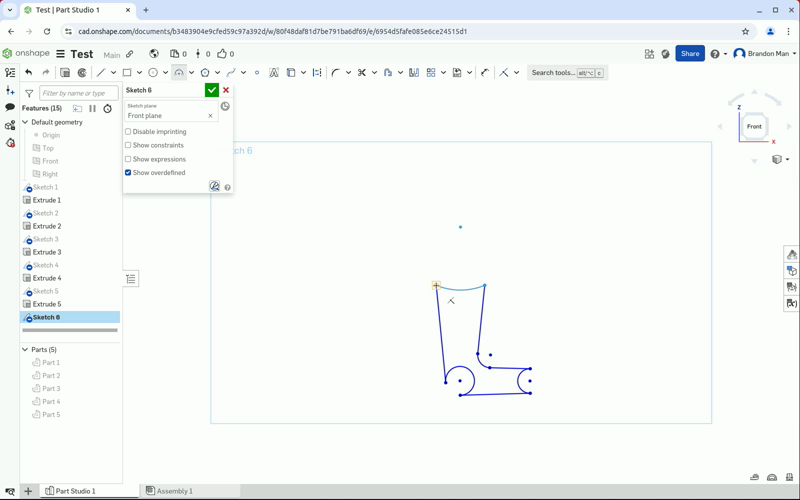
click(436, 285)
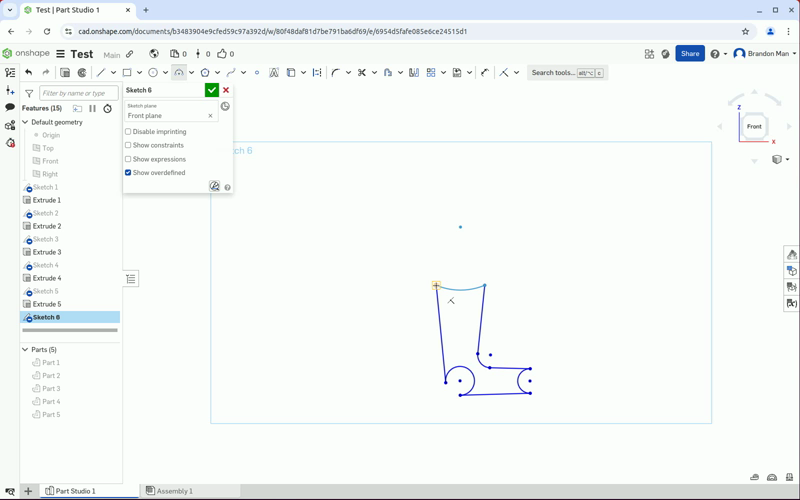
key_down(shift)
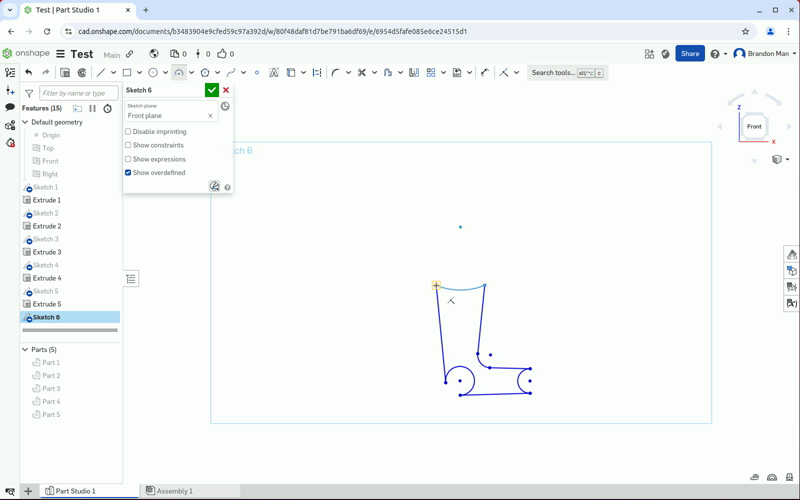
mouse_move(460, 307)
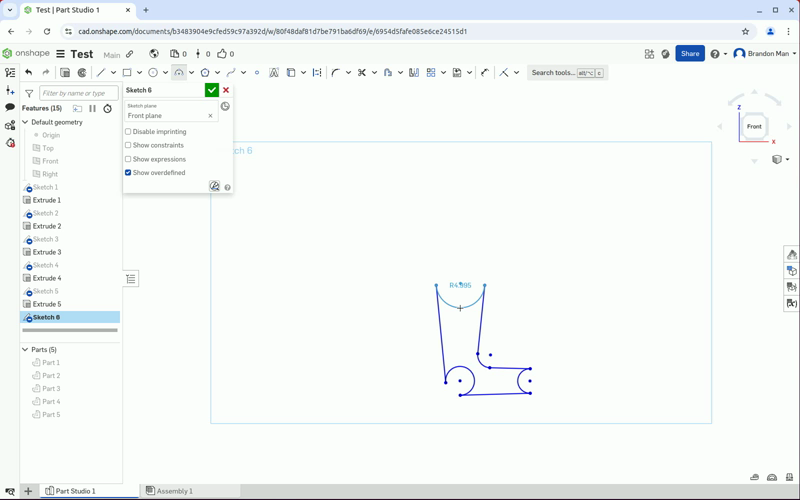
click(460, 307)
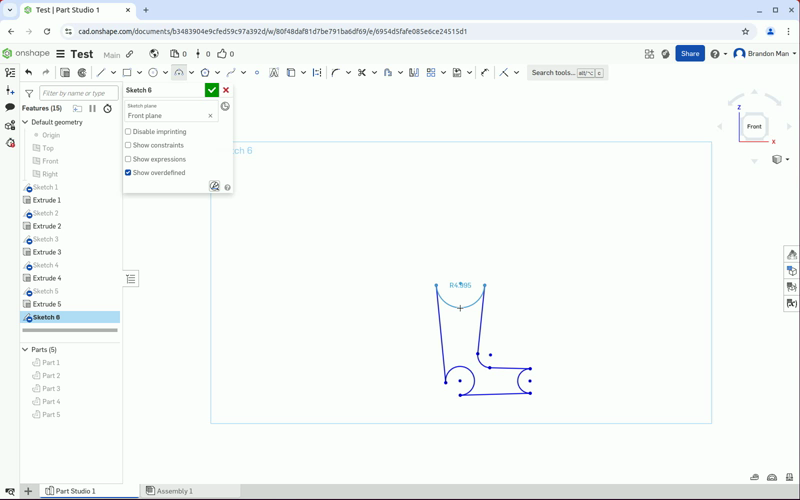
key_up(shift)
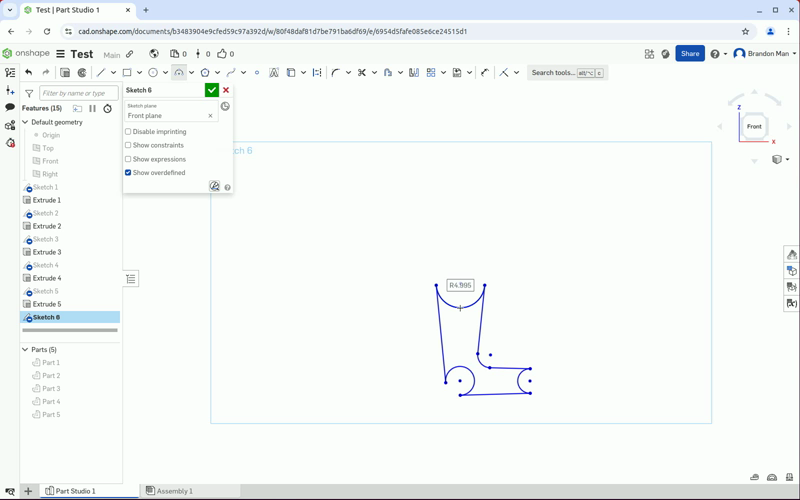
key(esc)
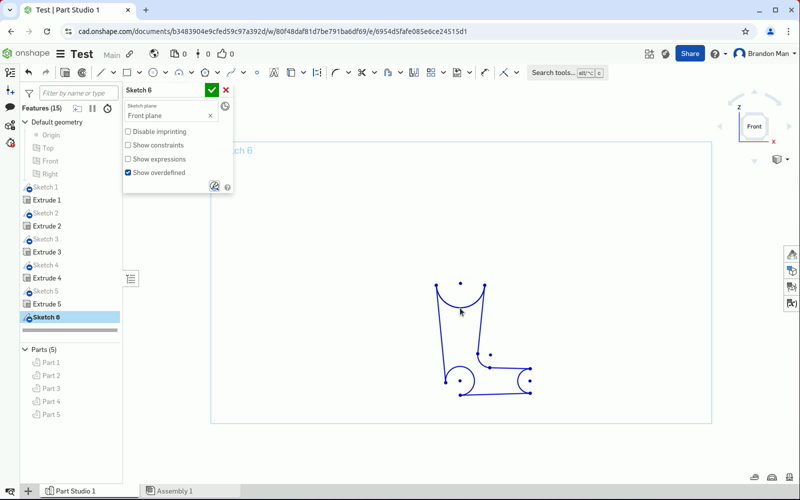
mouse_move(475, 358)
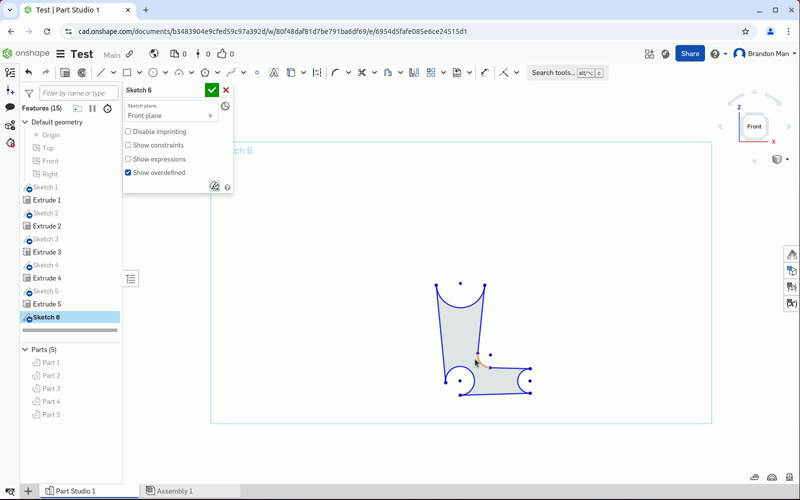
click(475, 358)
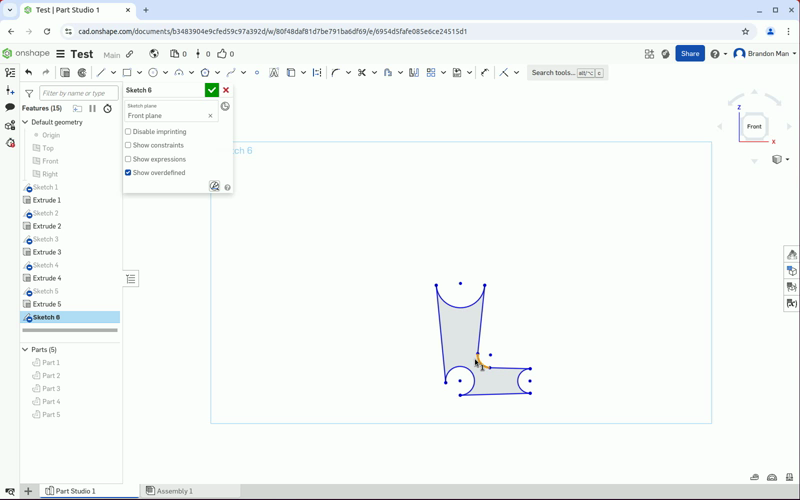
mouse_move(73, 352)
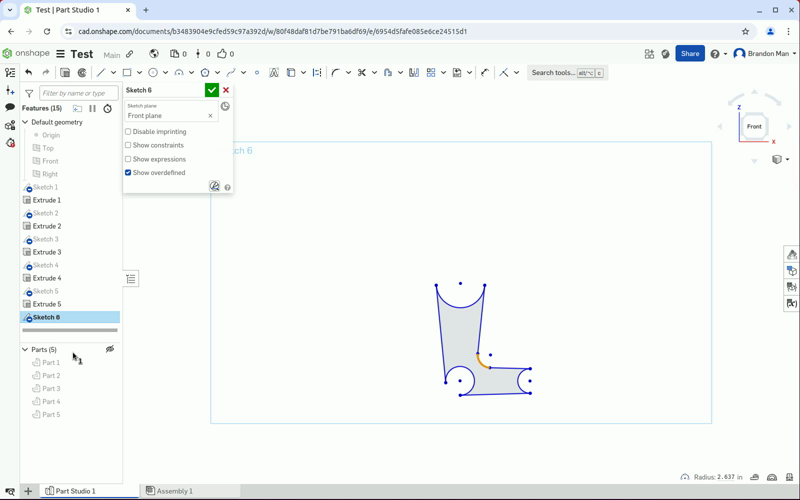
key(shift+y)
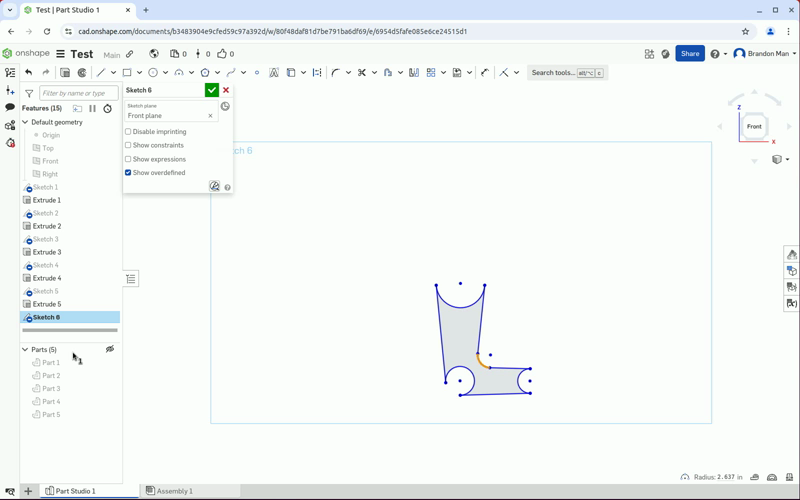
key(shift+e)
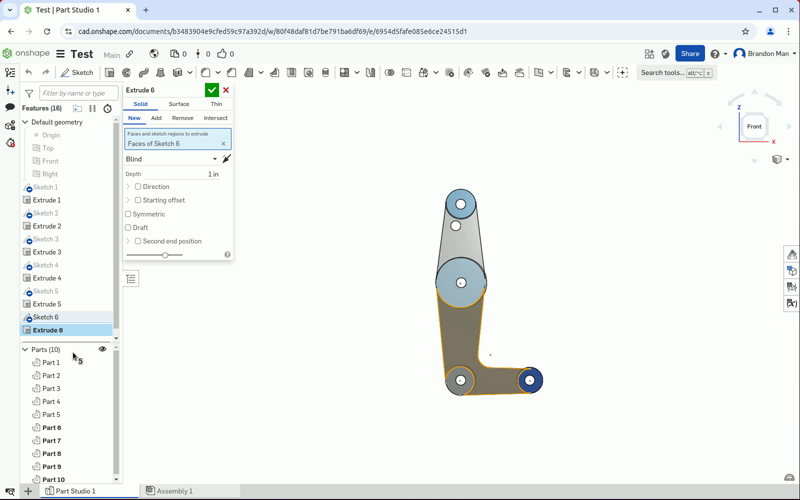
mouse_move(143, 106)
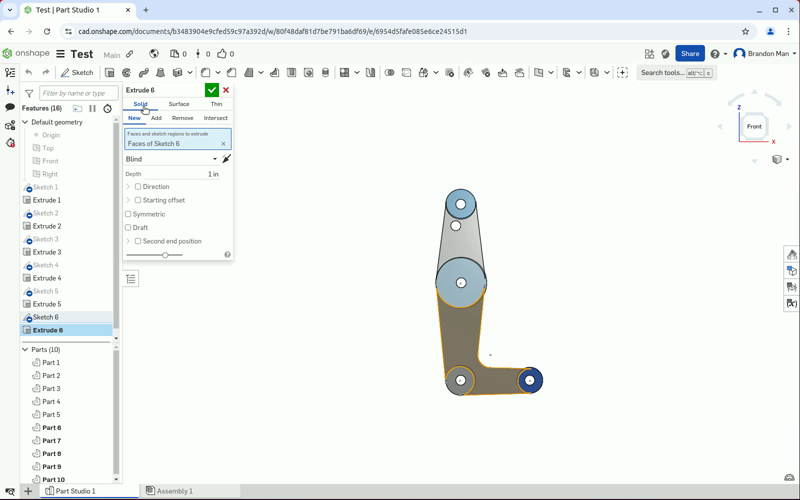
click(143, 106)
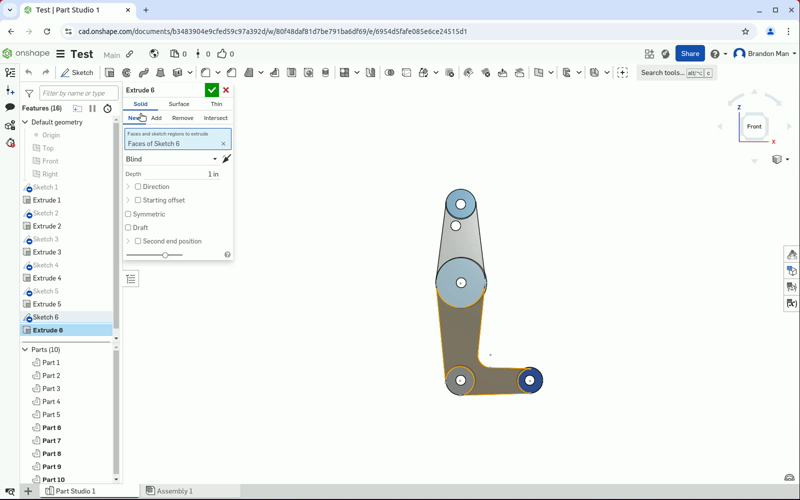
mouse_move(137, 120)
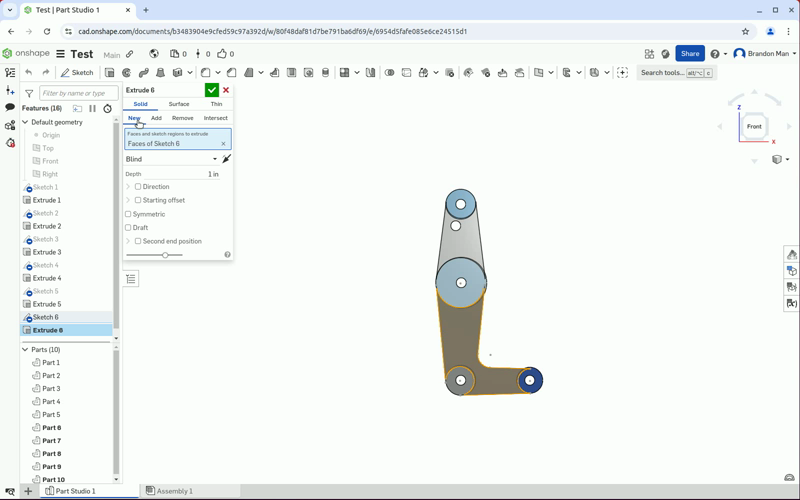
click(137, 120)
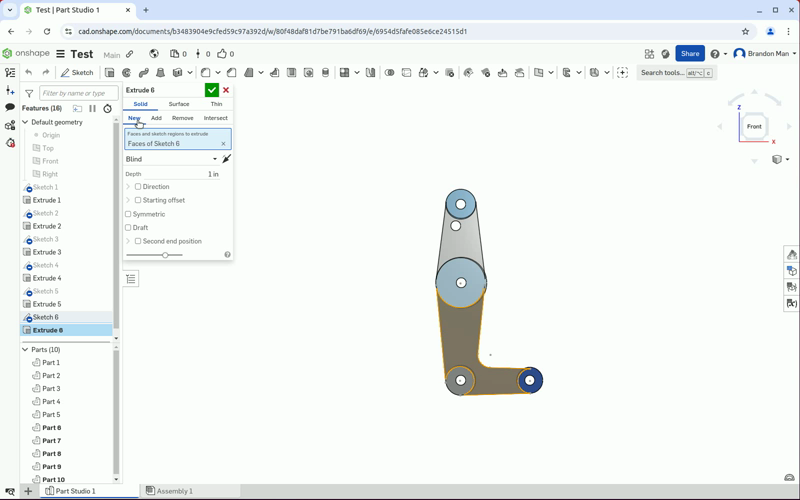
key(tab, 4)
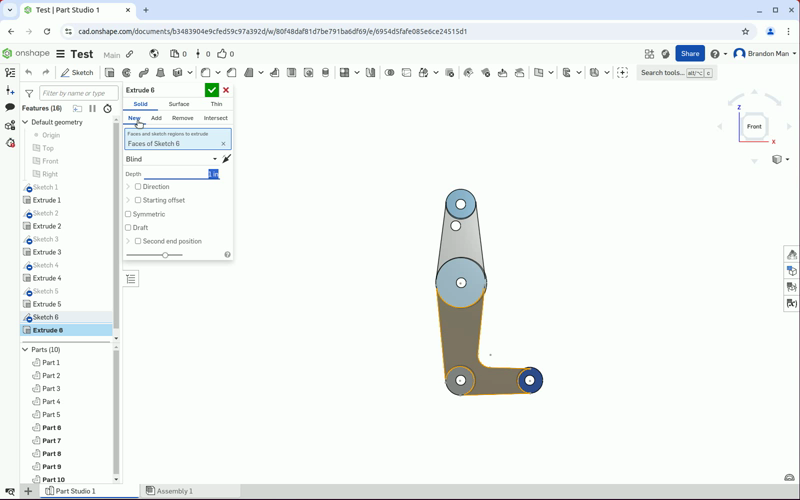
text(0.963)
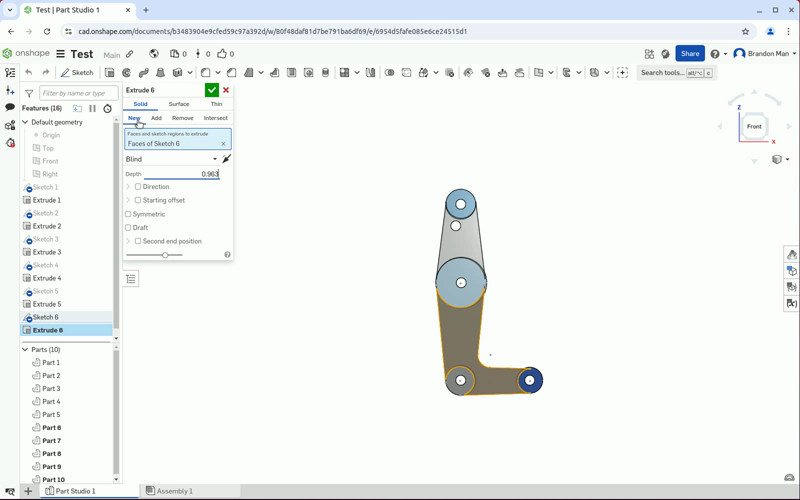
key(enter)
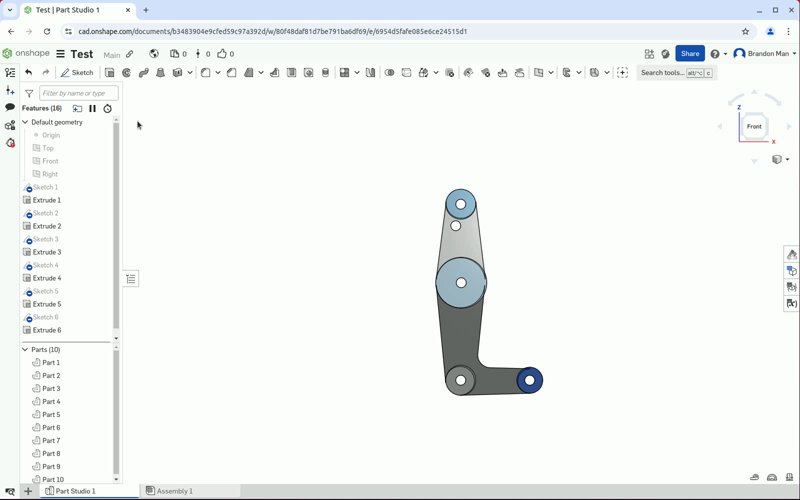
key(shift+h)
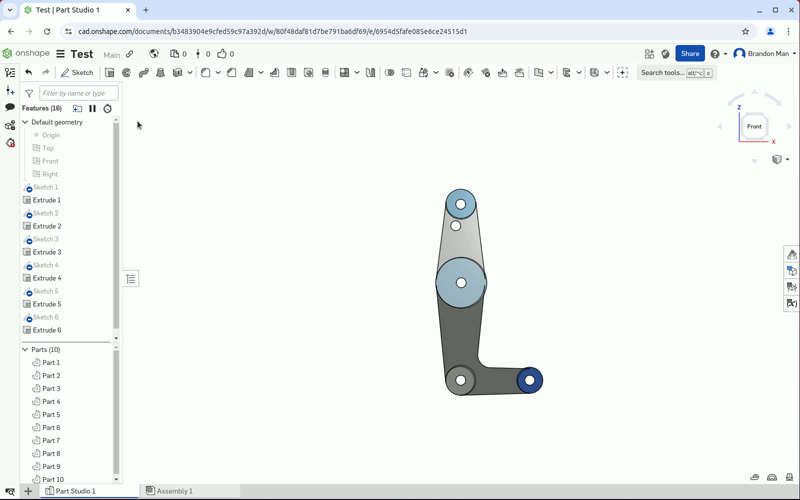
key(shift+h)
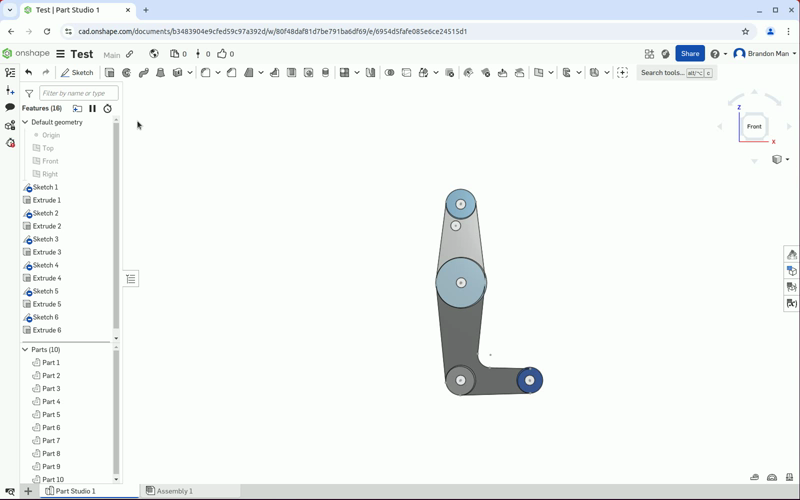
key(shift+7)
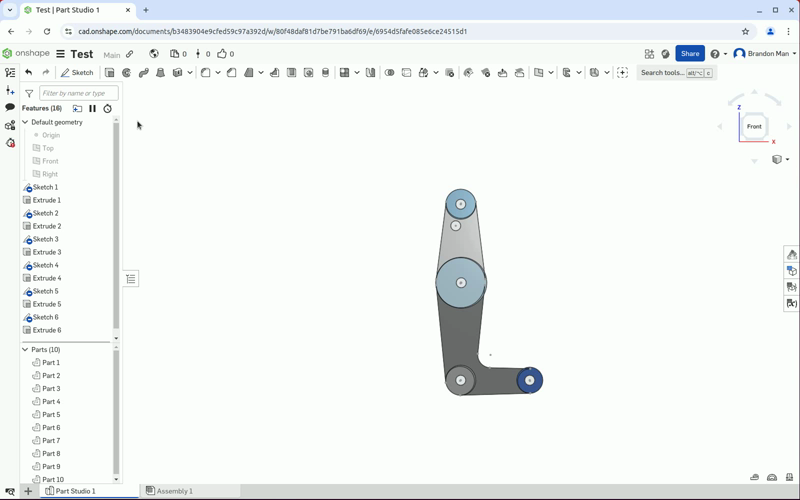
key(left, 2)
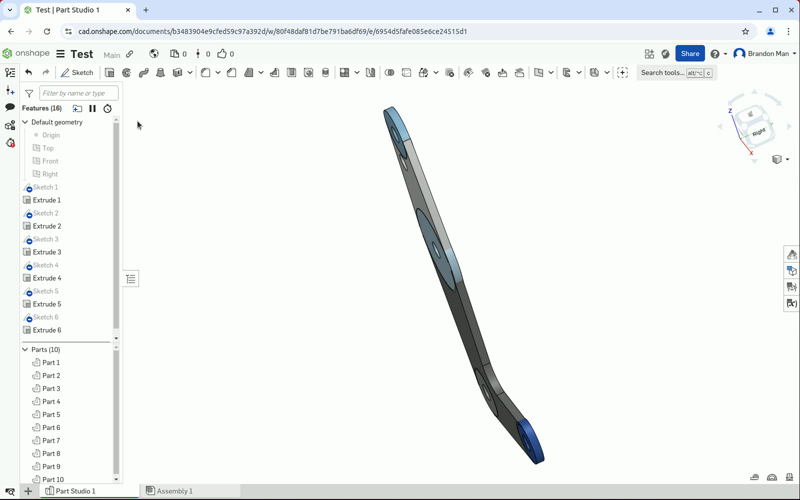
key(down, 2)
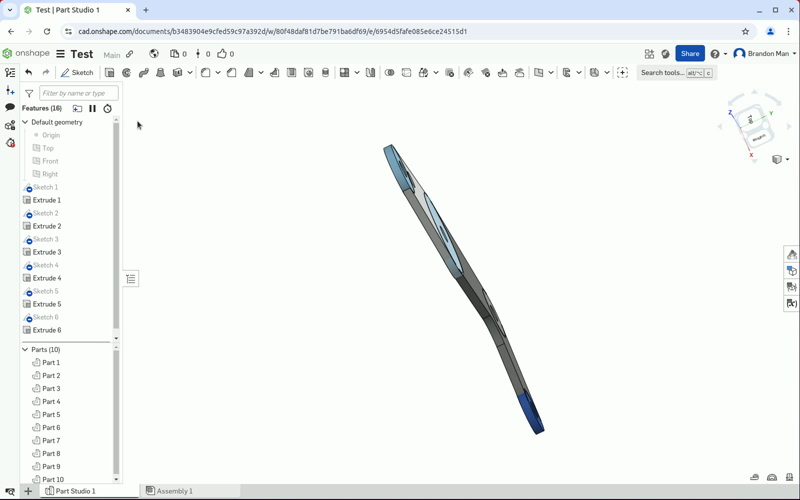
key(up, 2)
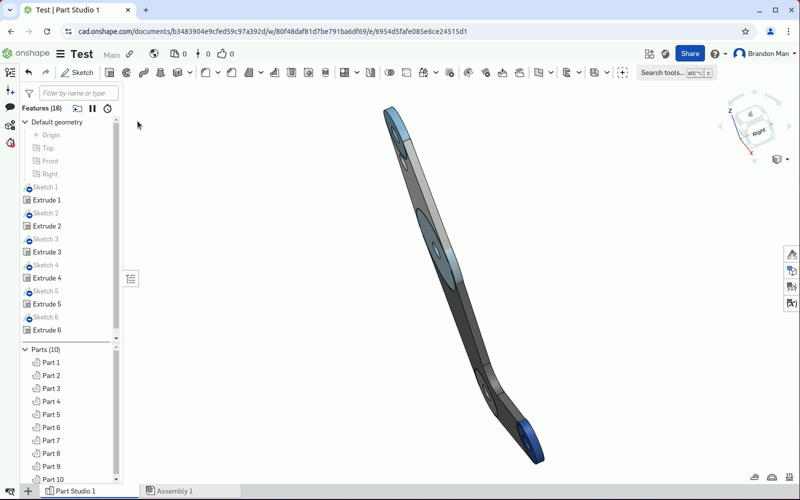
key(right, 2)
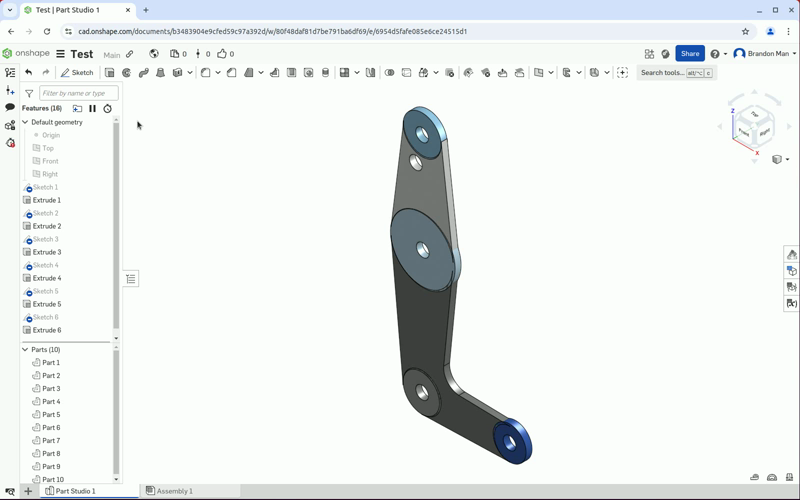
mouse_move(69, 189)
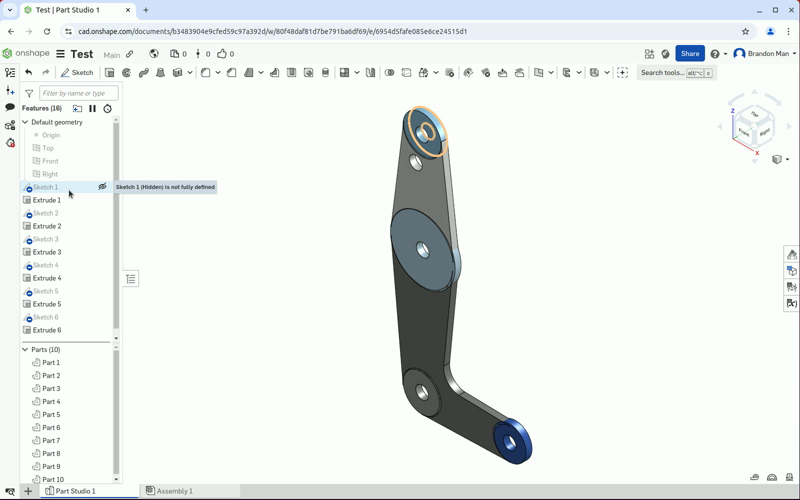
click(69, 189)